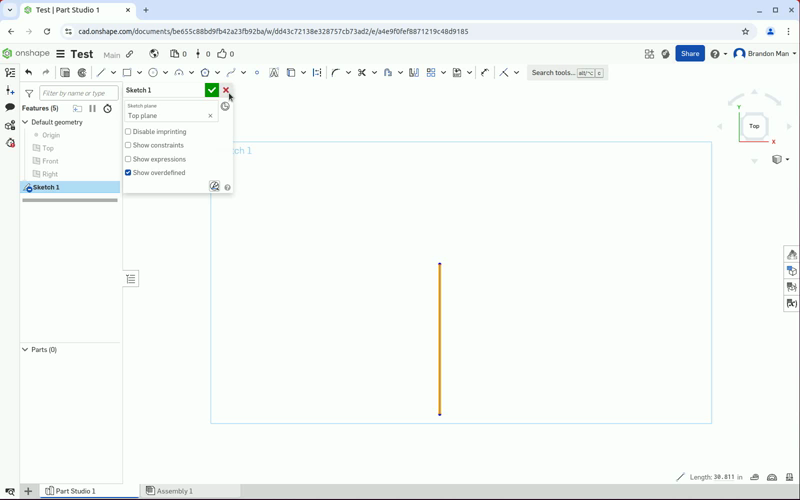
key(shift+h)
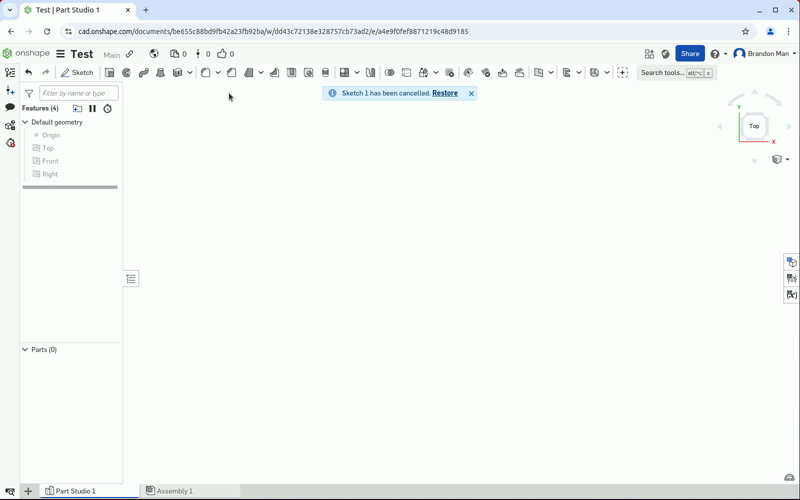
mouse_move(73, 352)
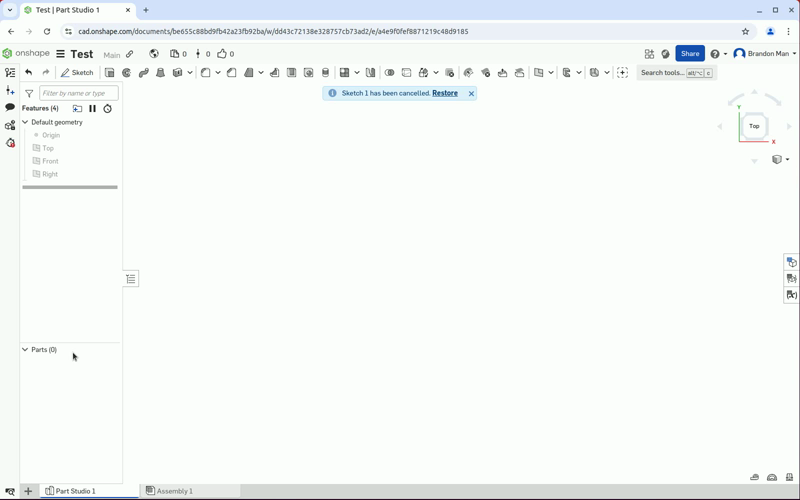
key(y)
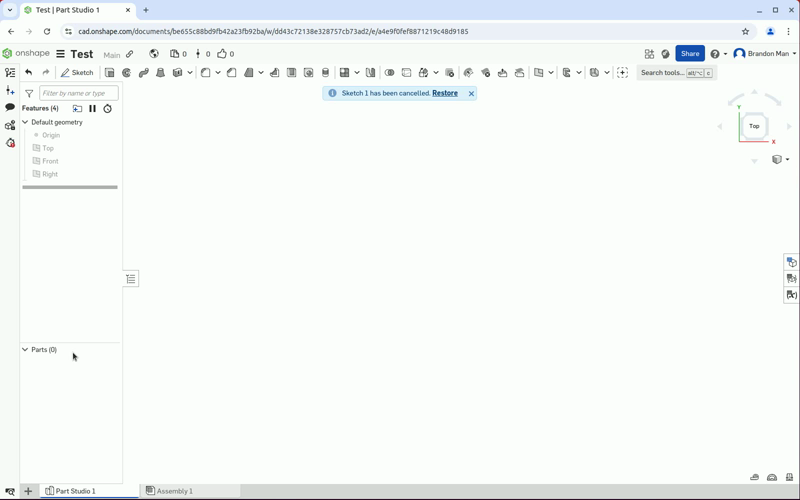
key(shift+p)
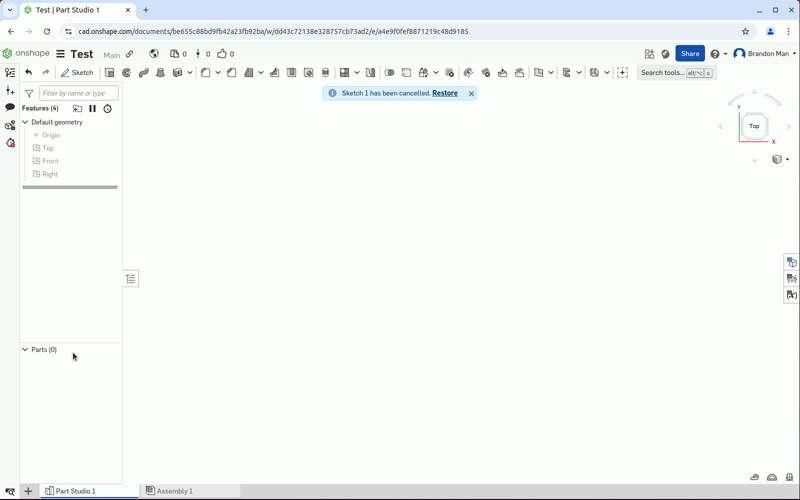
key(space)
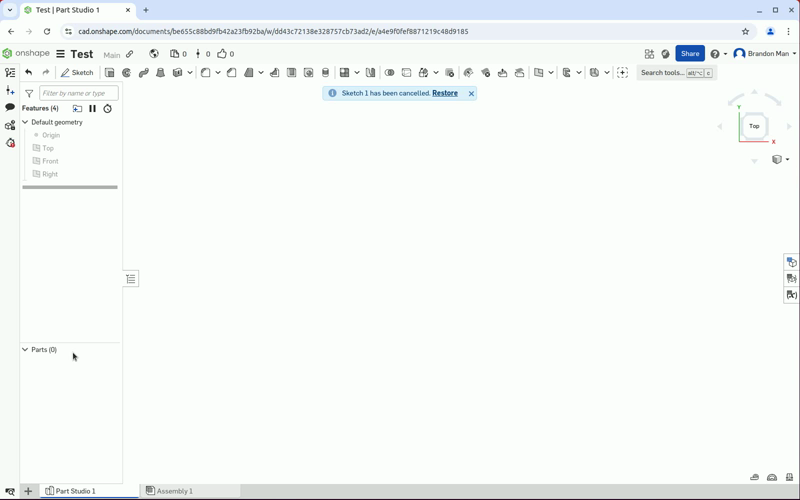
key_down(shift)
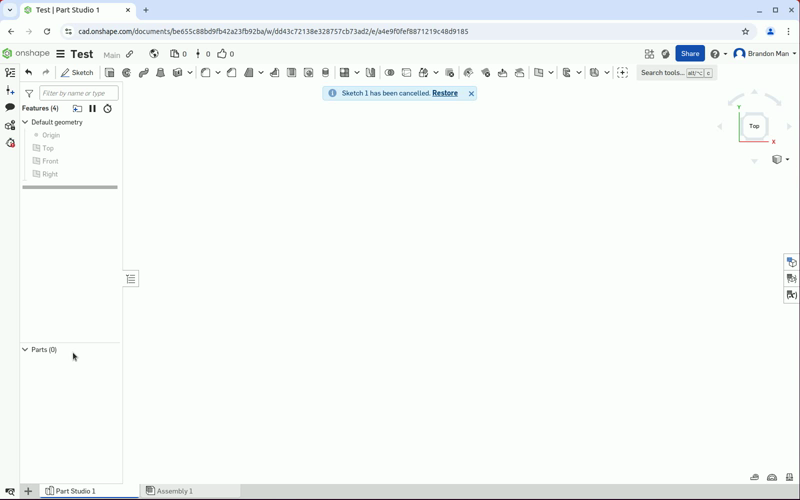
key(up)
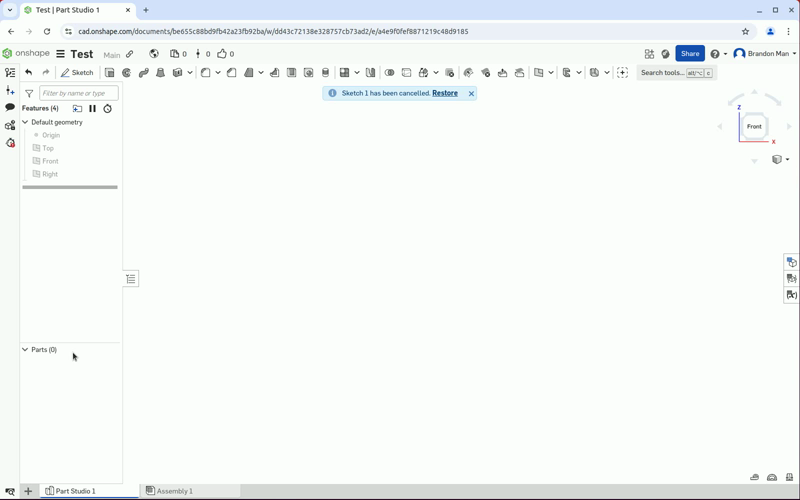
key_up(shift)
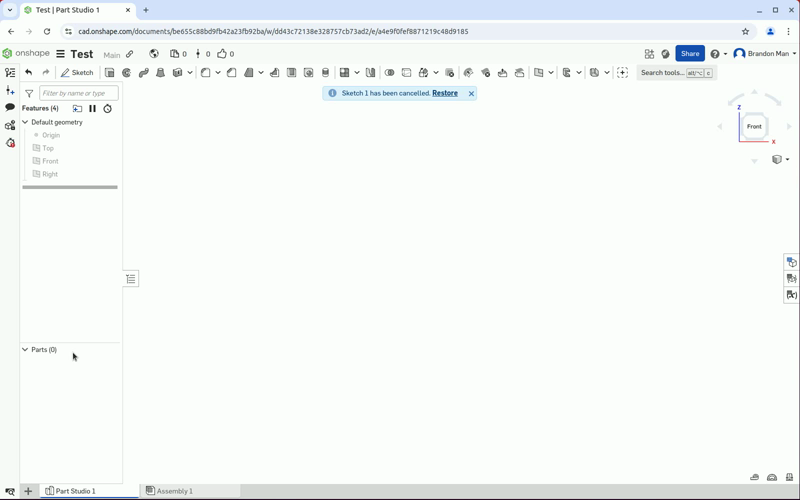
mouse_move(73, 352)
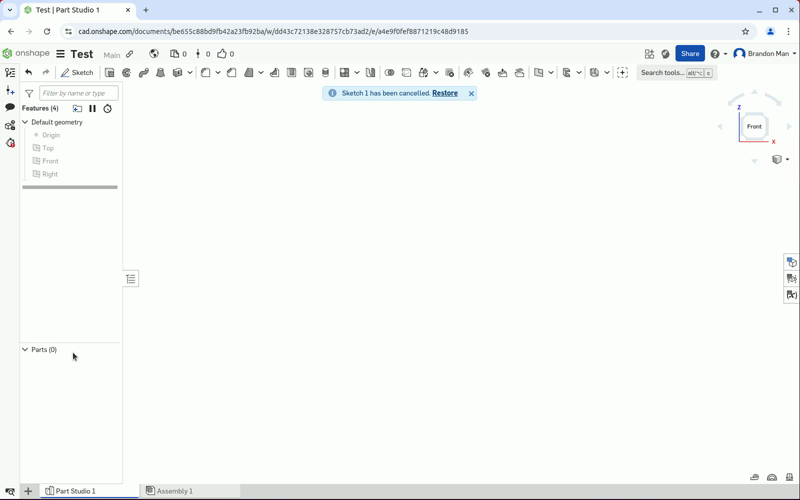
key(shift+y)
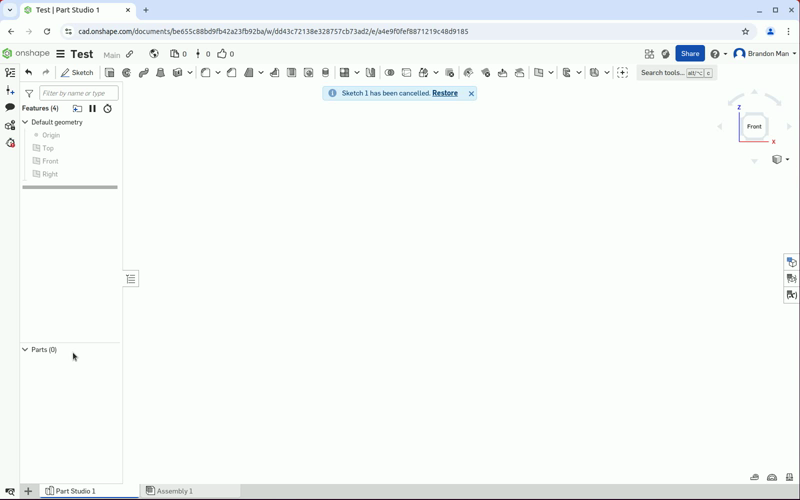
key(shift+s)
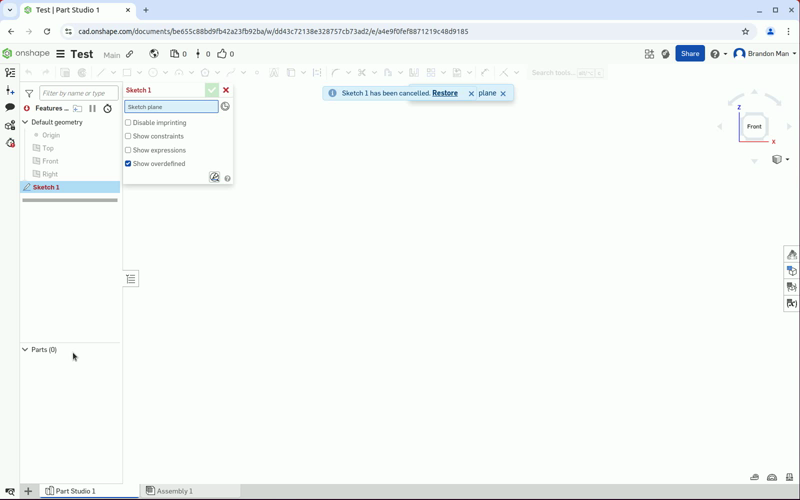
mouse_move(73, 163)
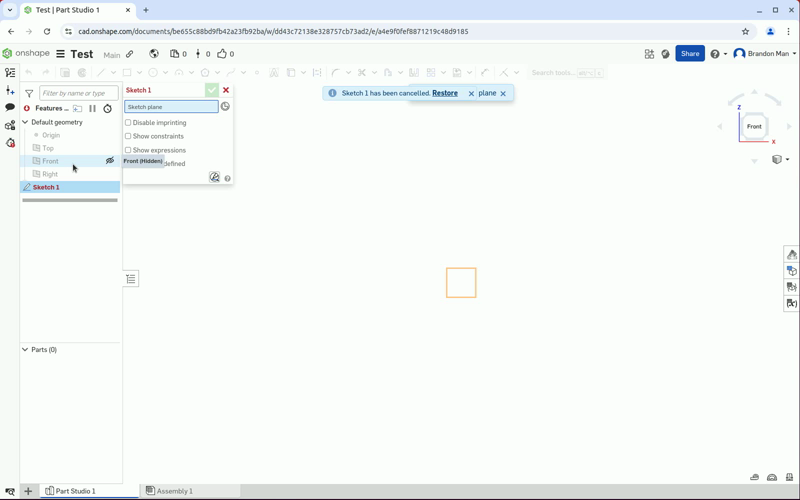
click(73, 163)
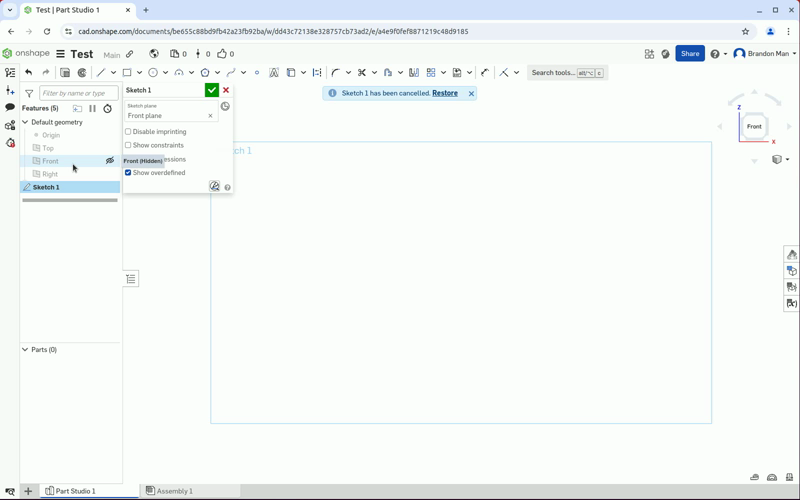
mouse_move(73, 352)
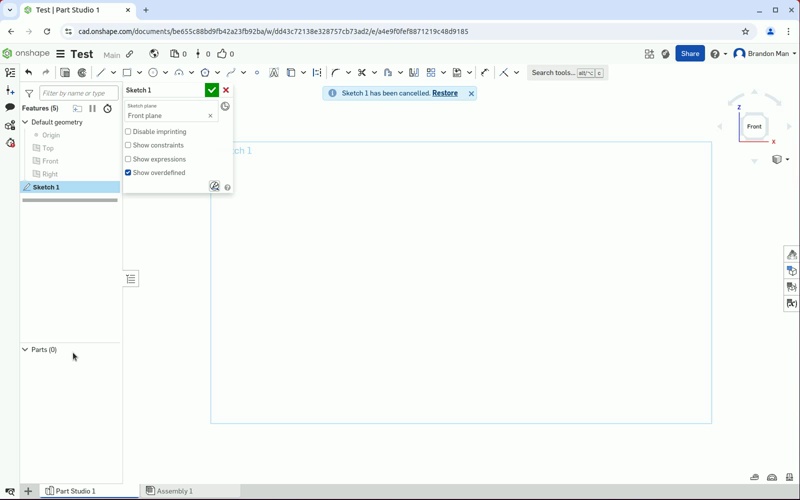
key(y)
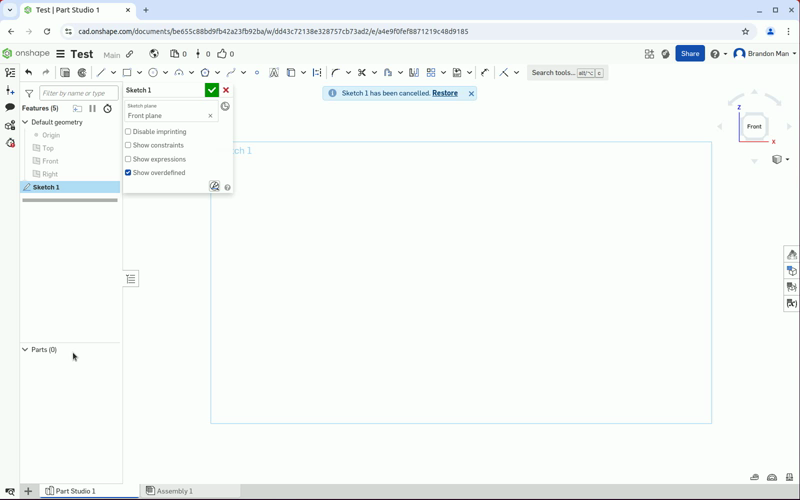
key(l)
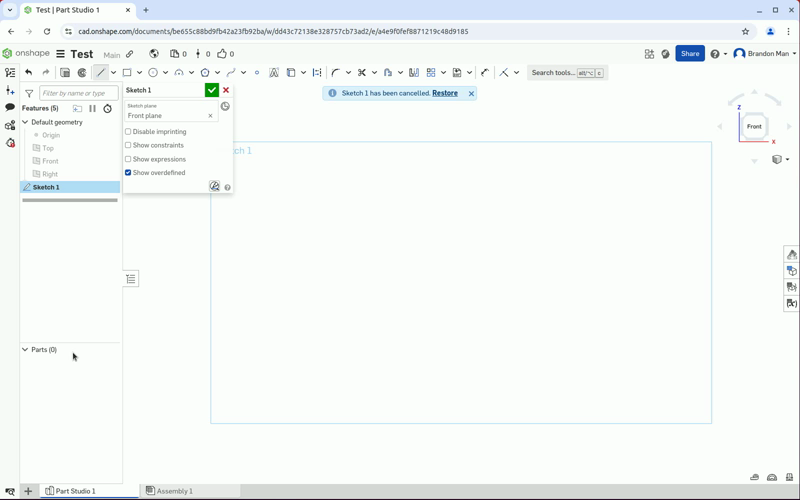
key_down(shift)
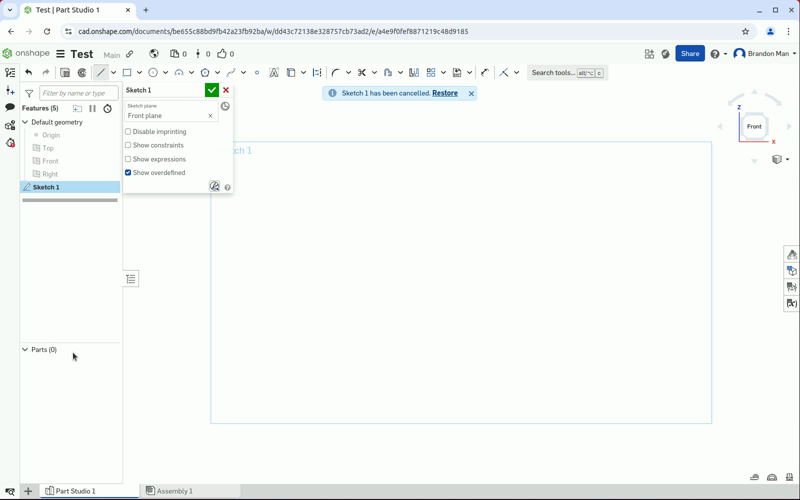
mouse_move(348, 282)
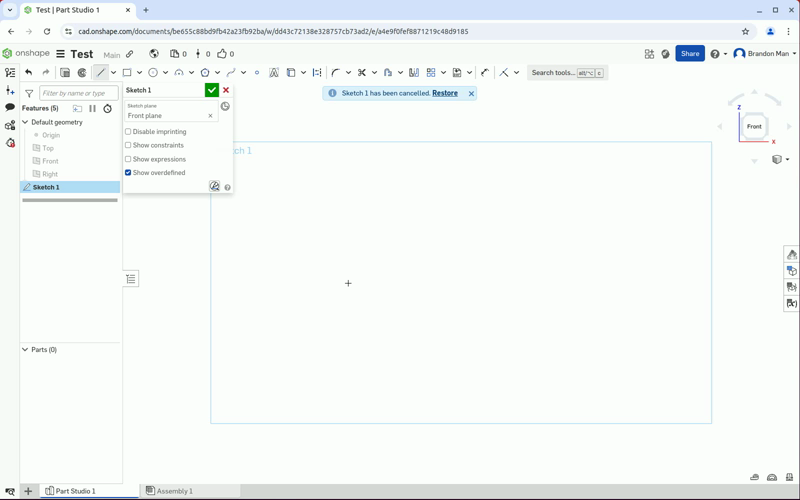
click(348, 282)
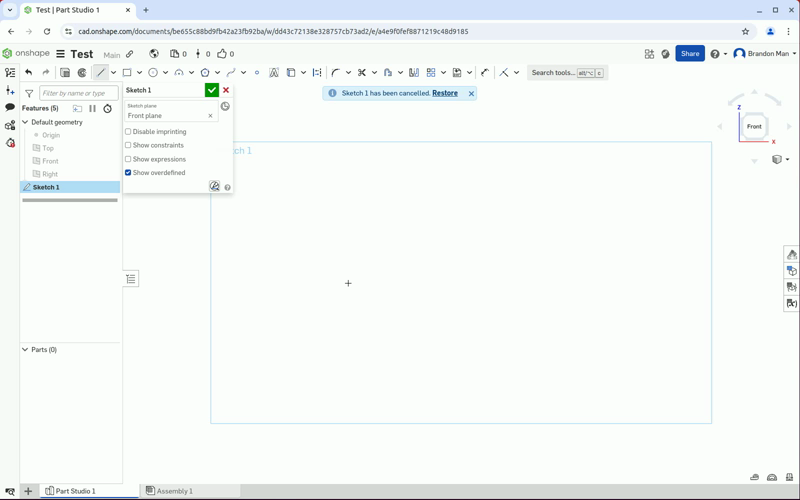
key_up(shift)
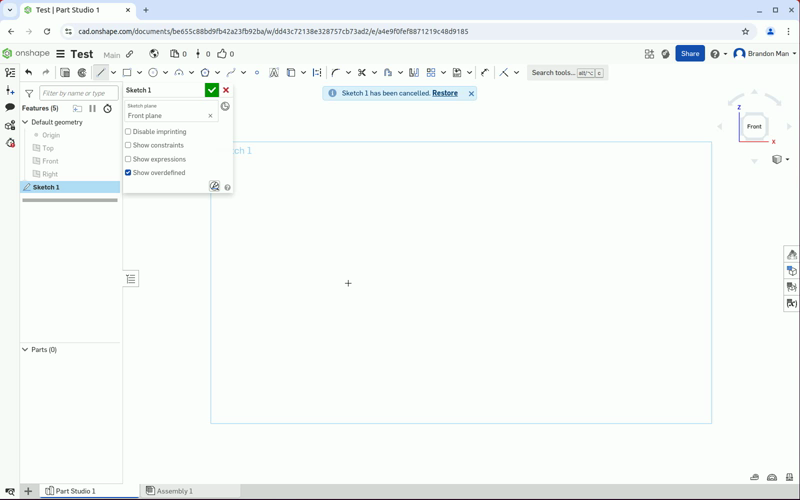
key_down(shift)
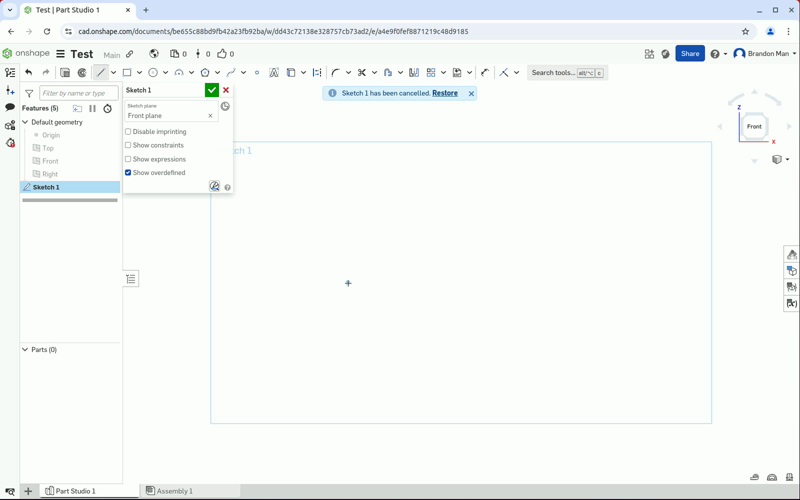
mouse_move(460, 282)
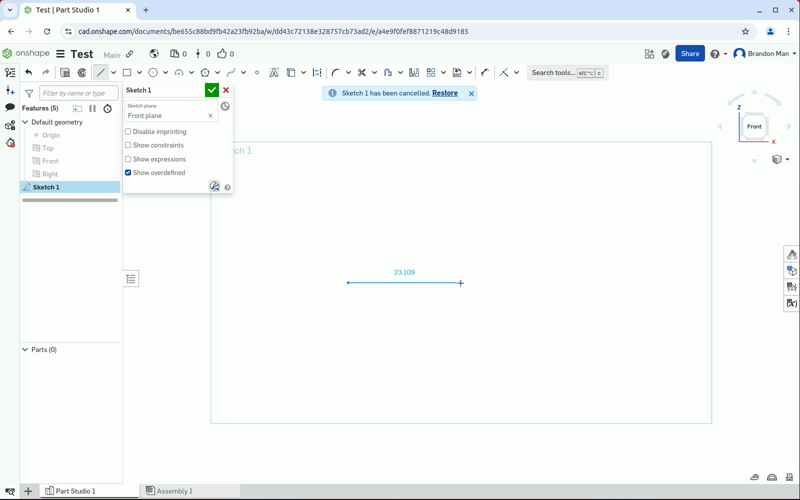
click(460, 282)
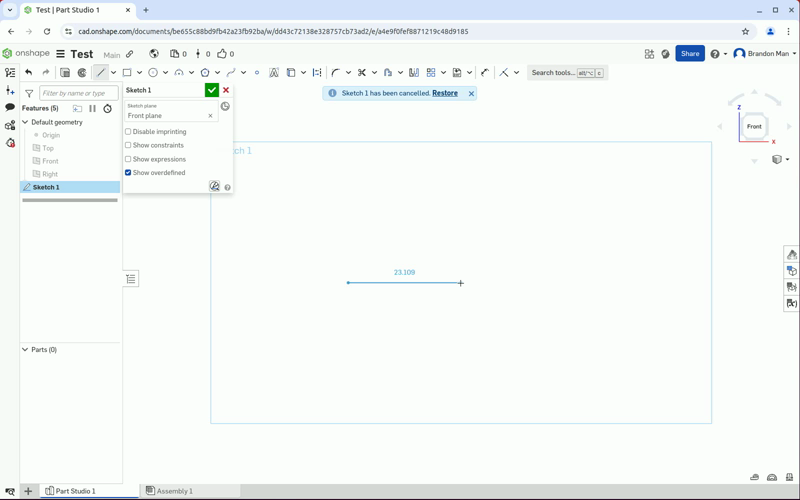
key_up(shift)
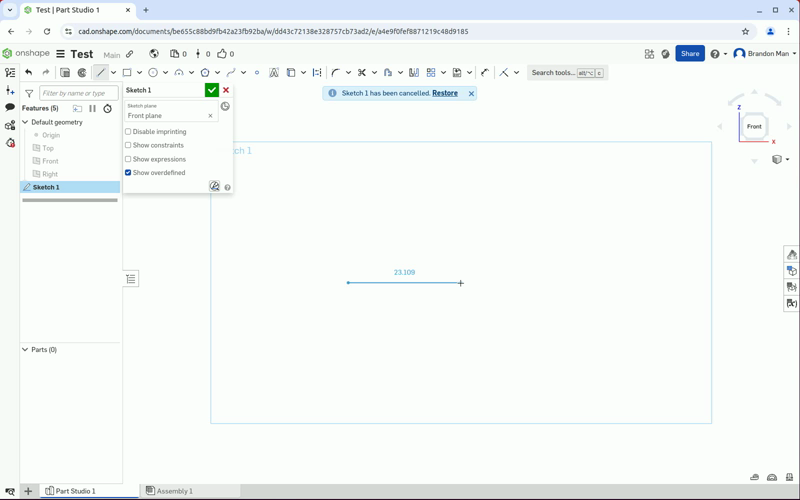
key_down(shift)
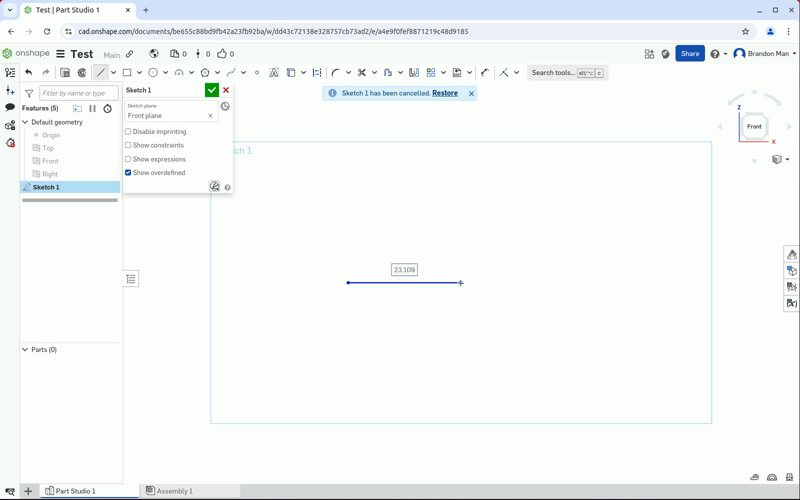
mouse_move(490, 282)
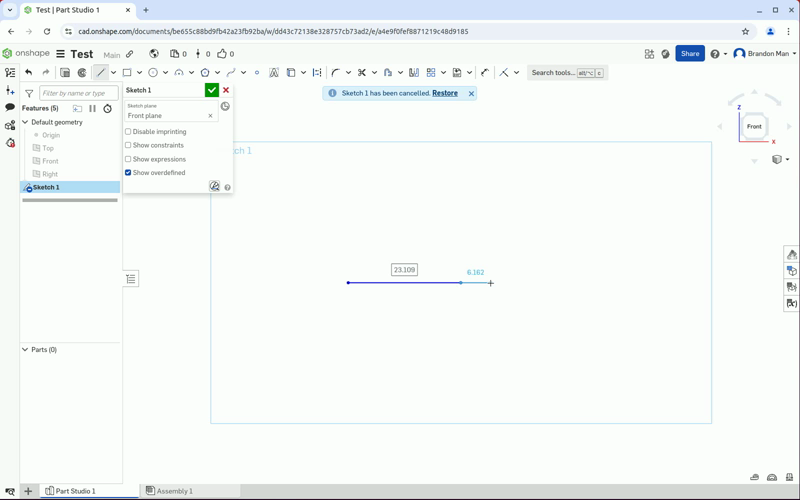
mouse_move(460, 292)
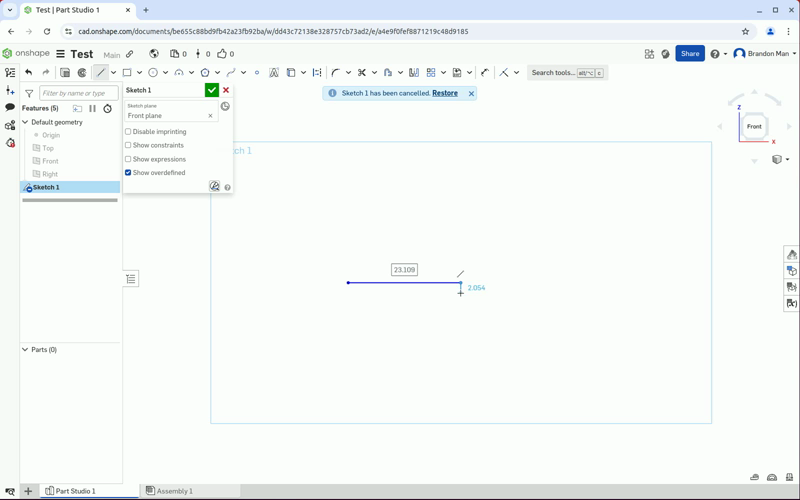
click(460, 292)
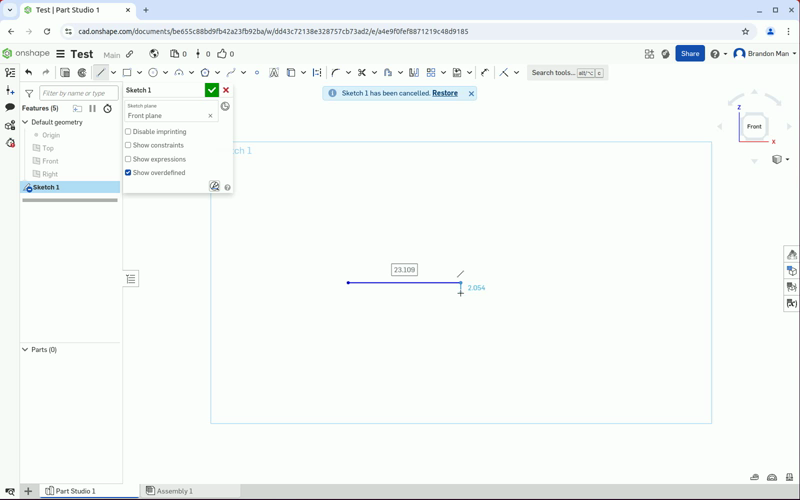
key_up(shift)
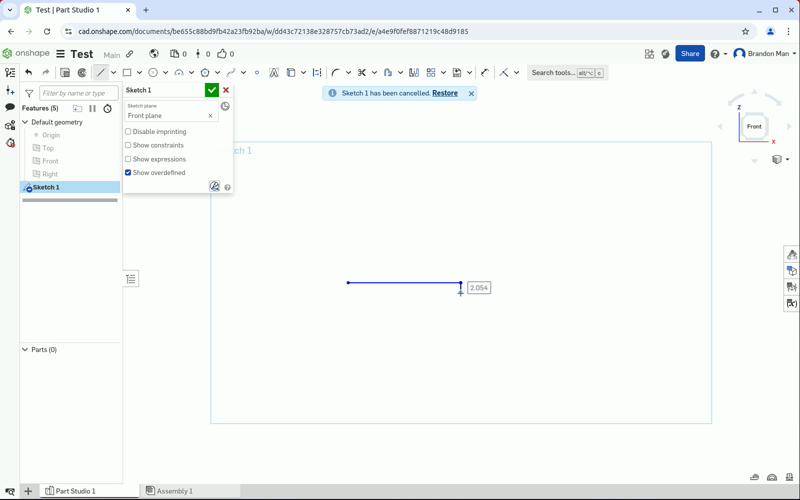
key_down(shift)
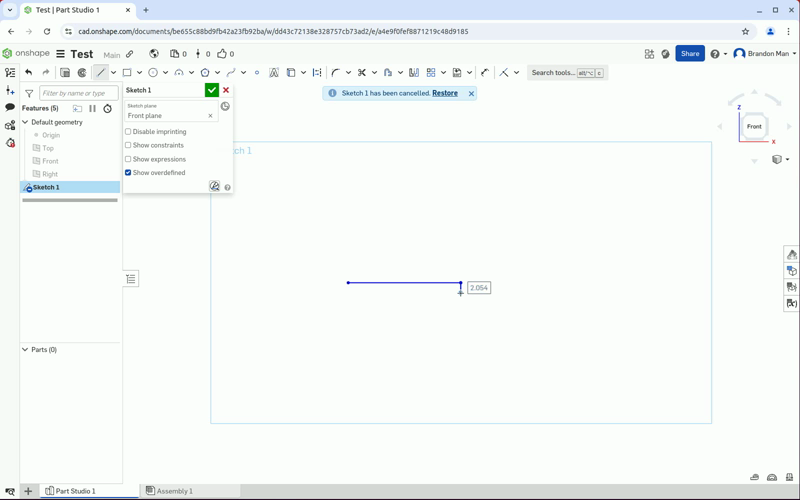
mouse_move(490, 292)
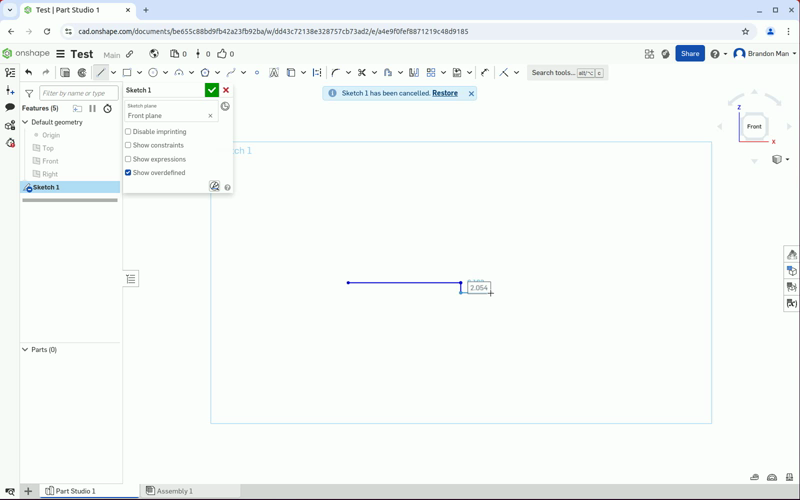
mouse_move(461, 292)
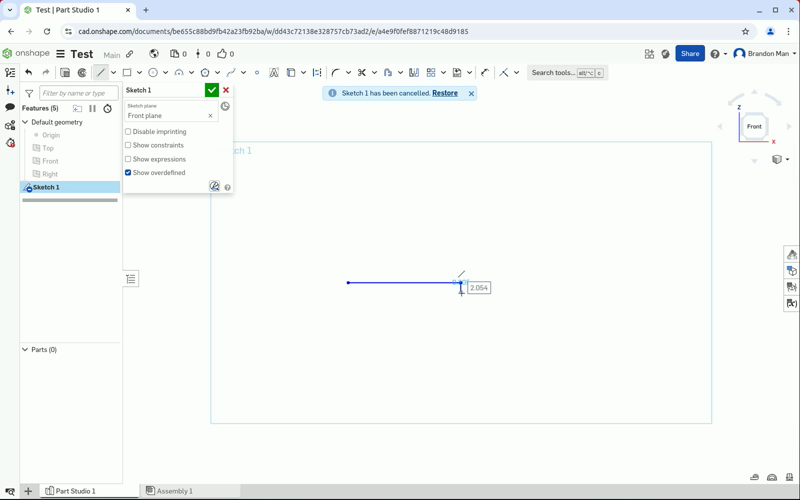
scroll(6)
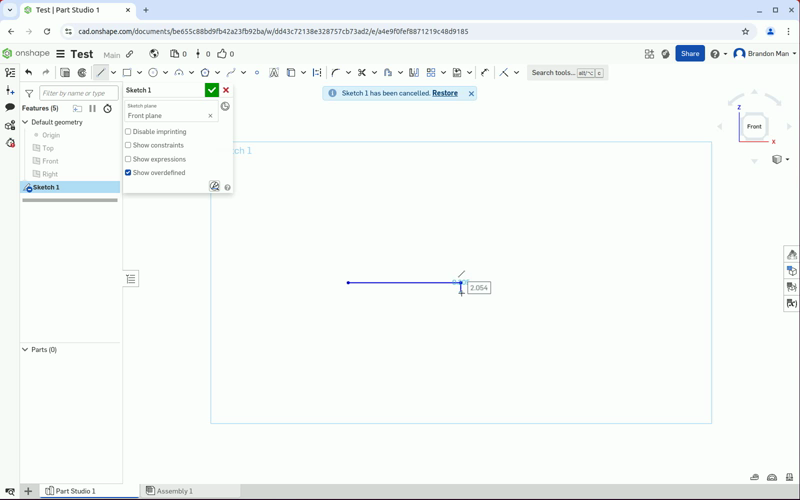
scroll(6)
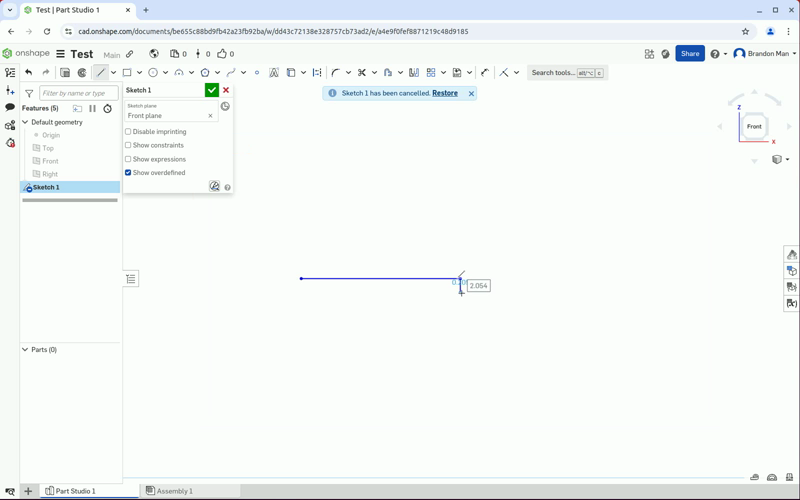
scroll(6)
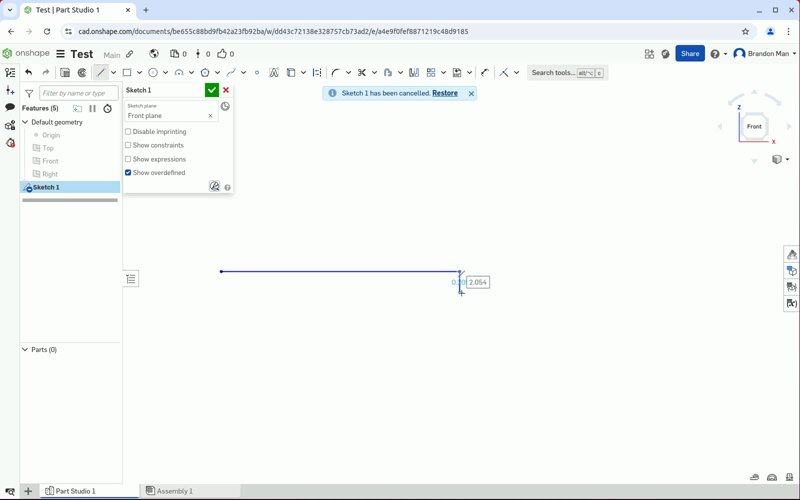
scroll(6)
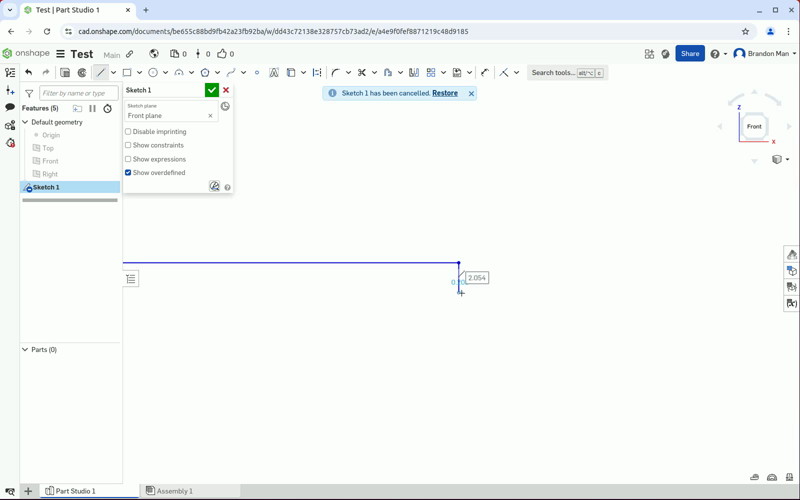
scroll(6)
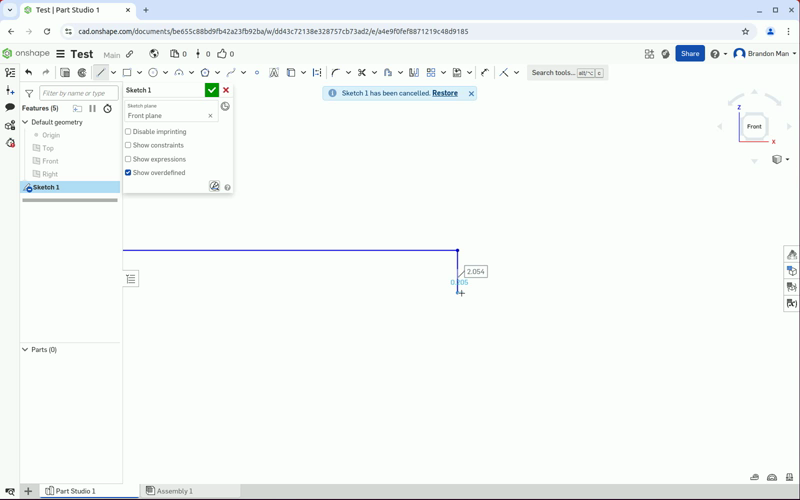
scroll(6)
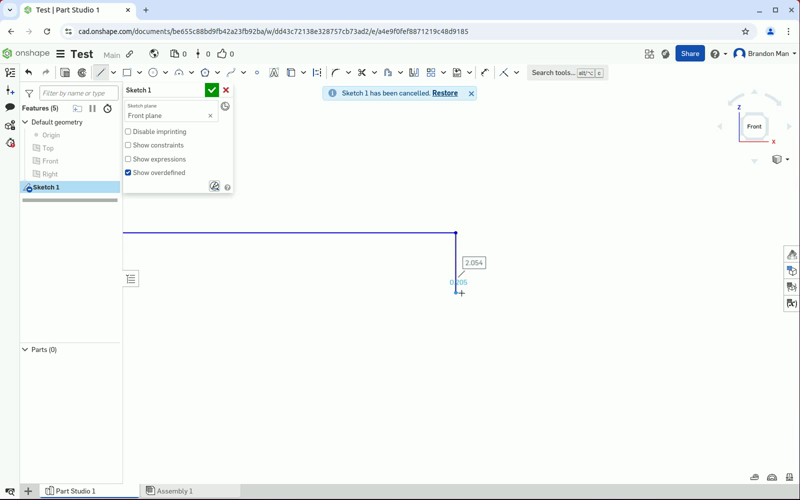
scroll(6)
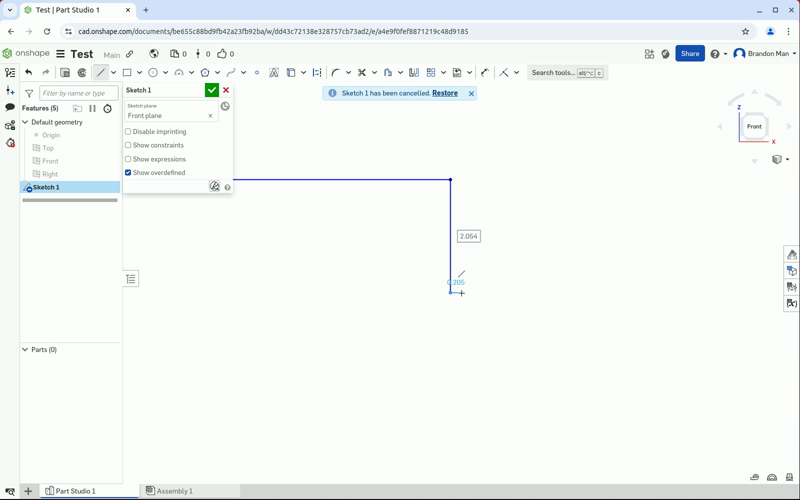
click(461, 292)
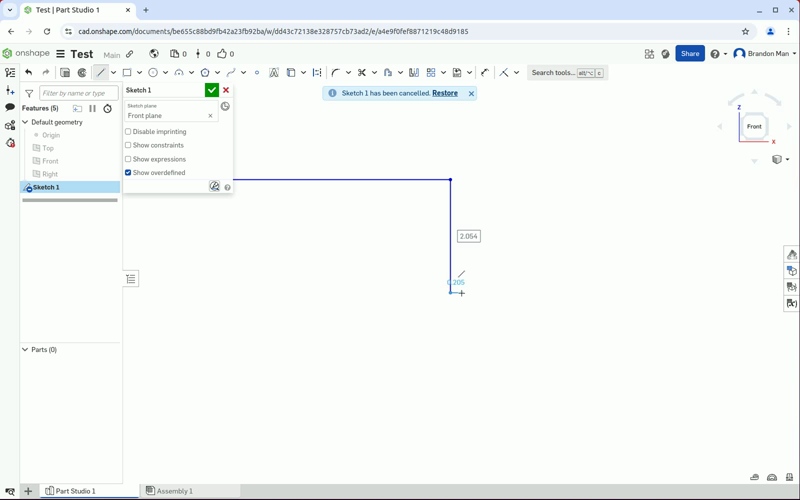
scroll(-6)
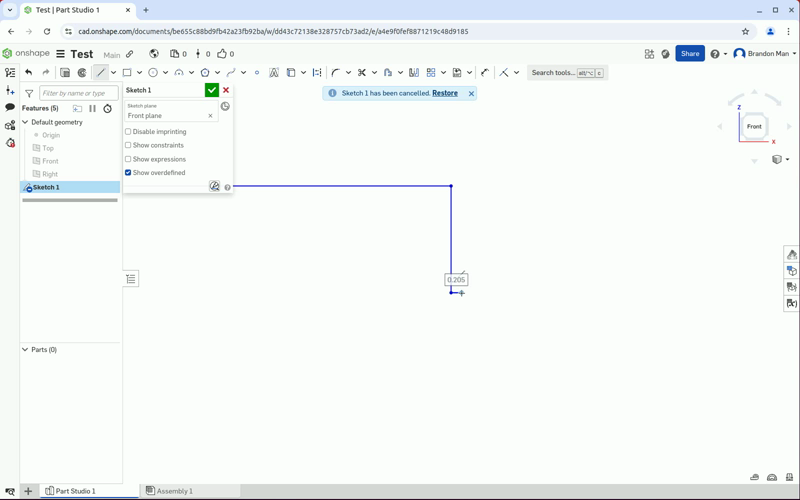
scroll(-6)
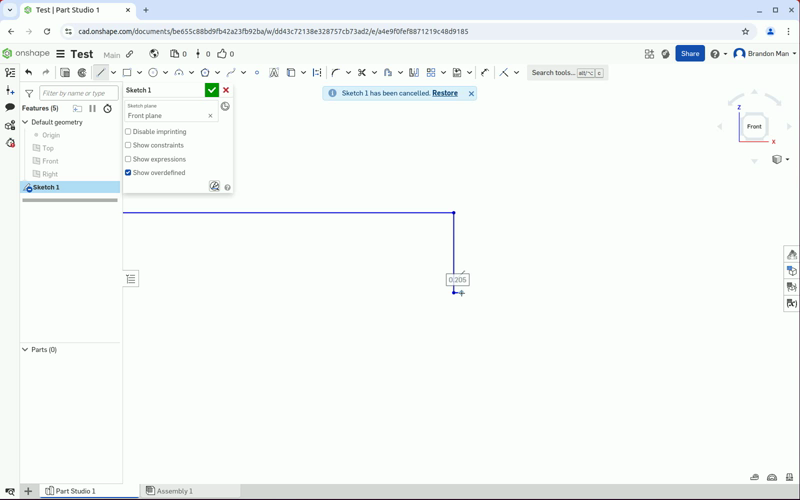
scroll(-6)
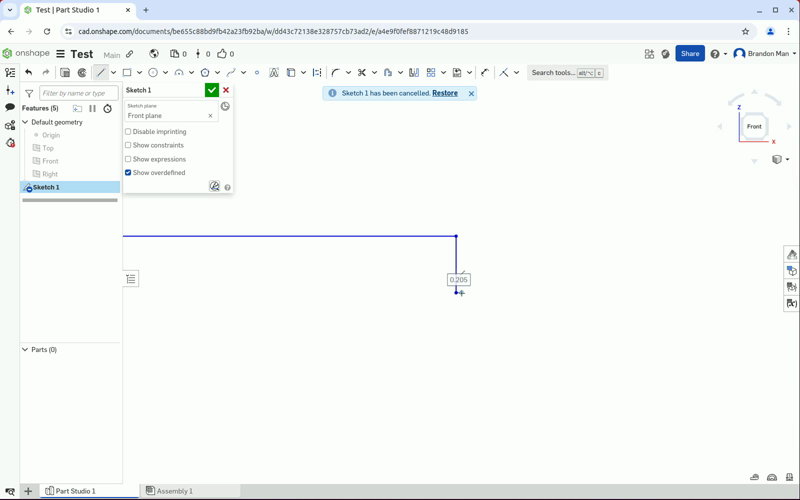
scroll(-6)
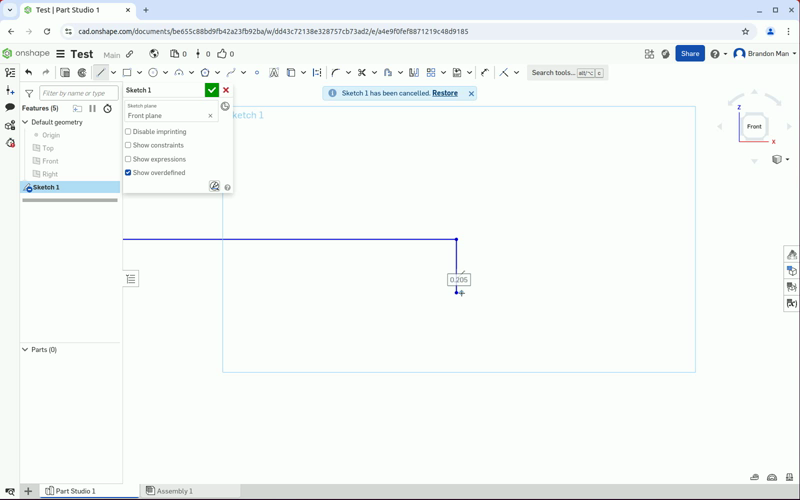
scroll(-6)
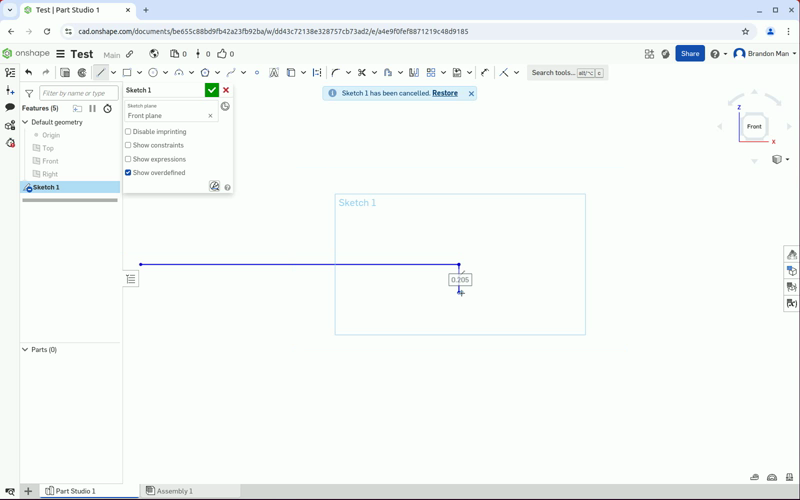
scroll(-6)
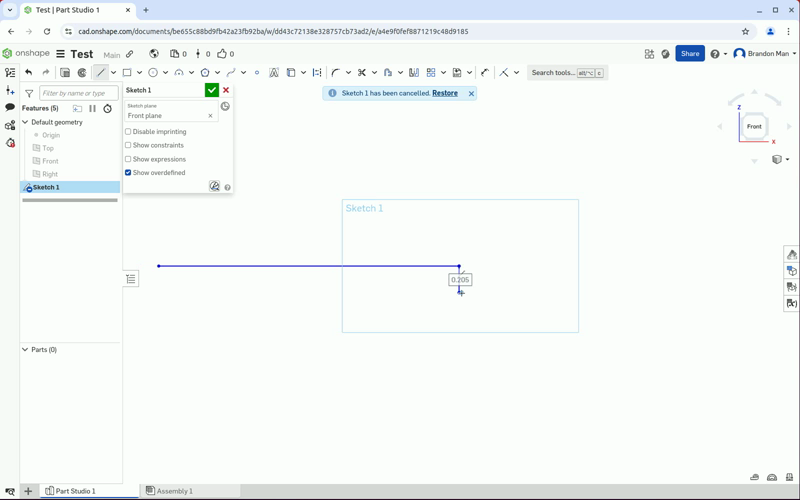
scroll(-6)
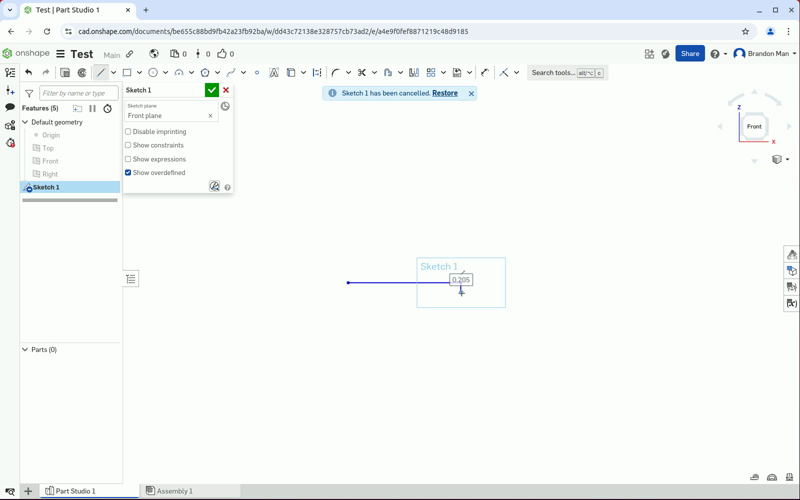
key_up(shift)
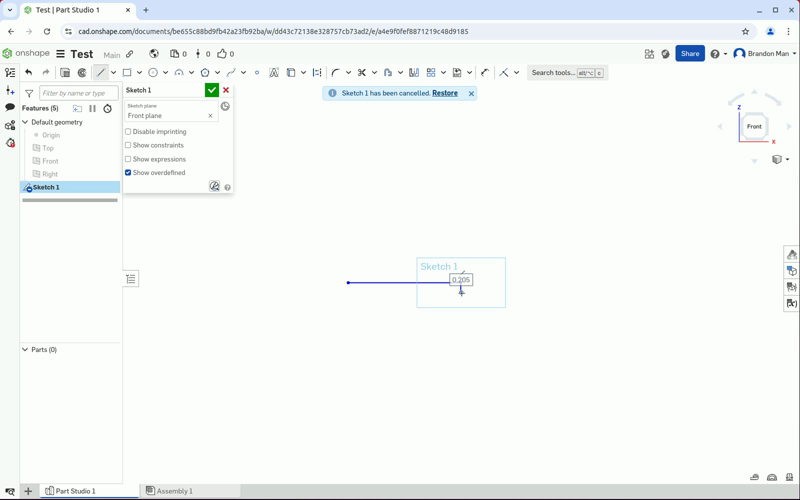
key_down(shift)
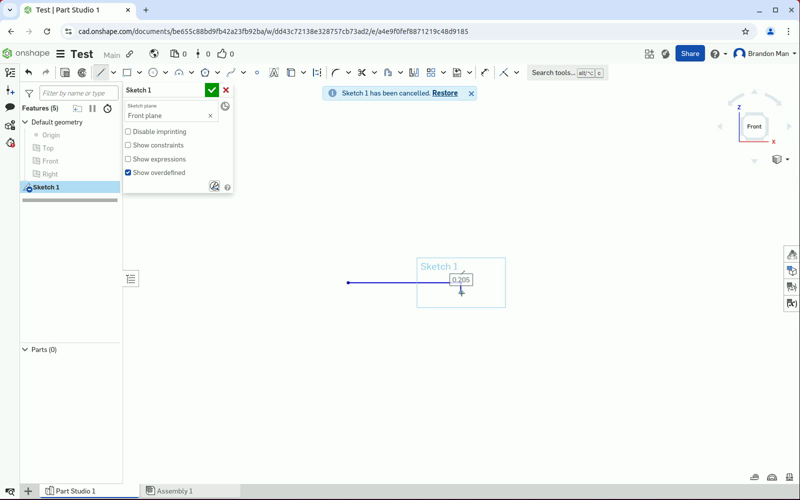
mouse_move(492, 292)
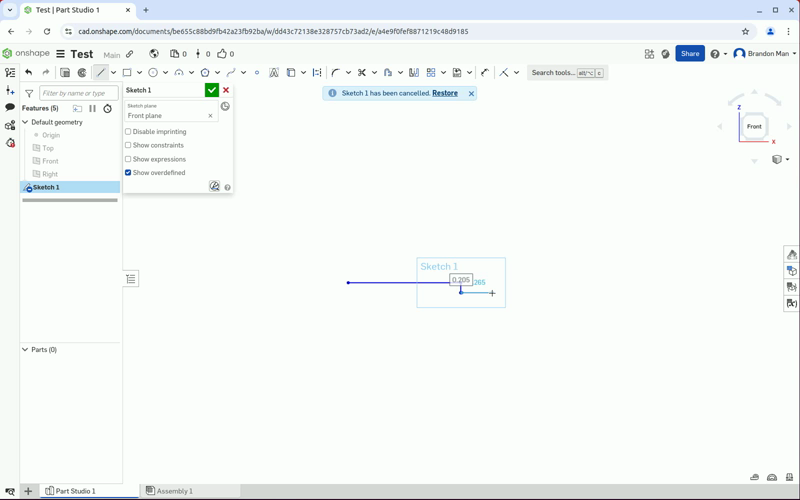
mouse_move(461, 282)
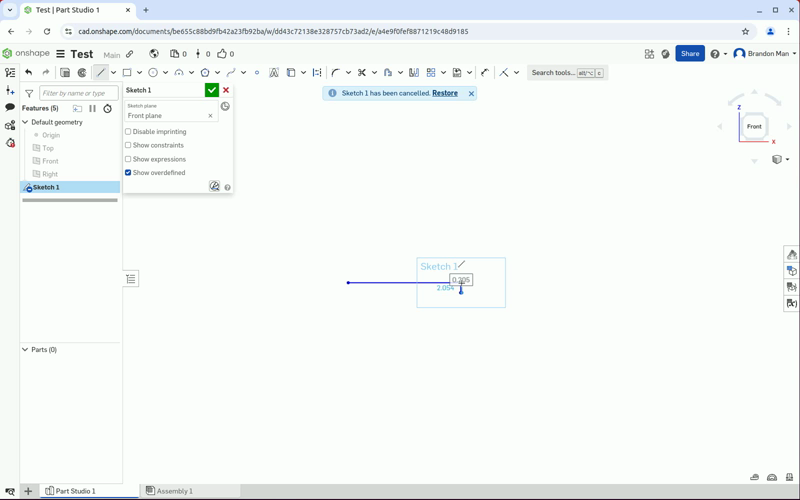
scroll(6)
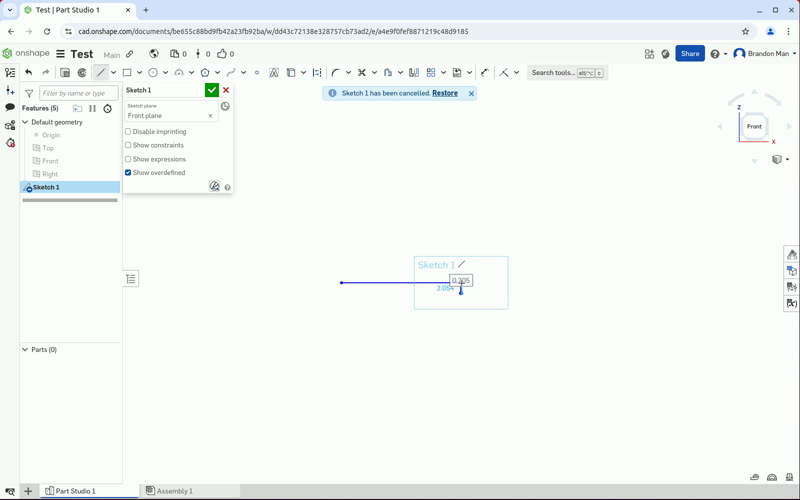
scroll(6)
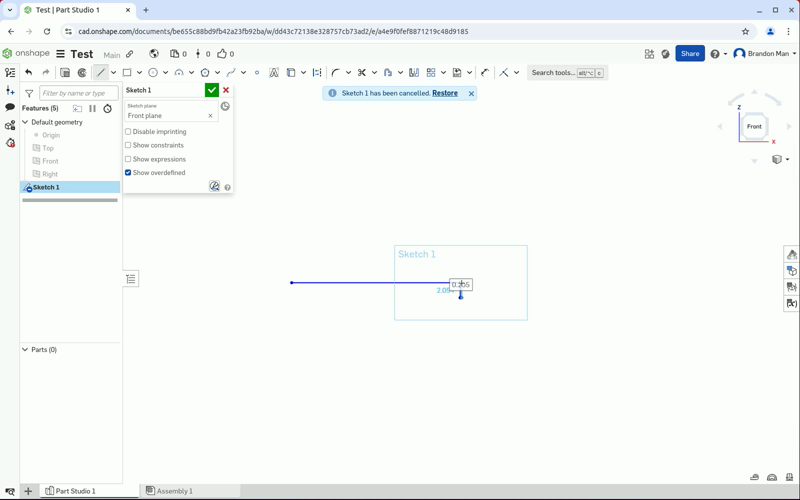
scroll(6)
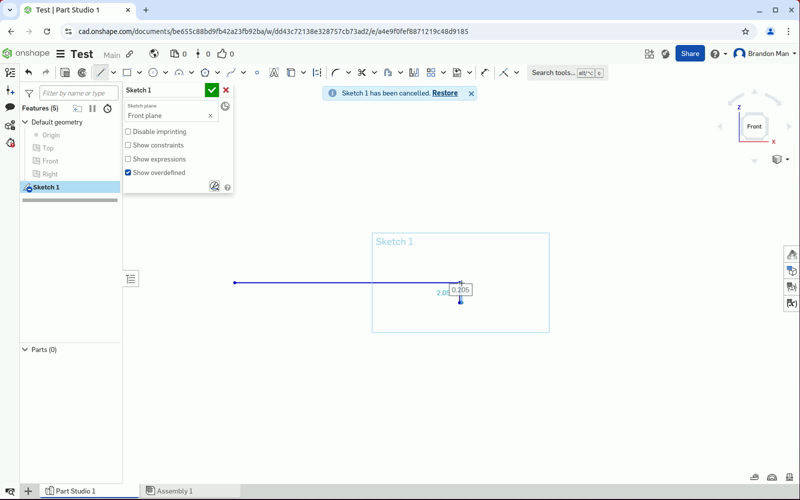
scroll(6)
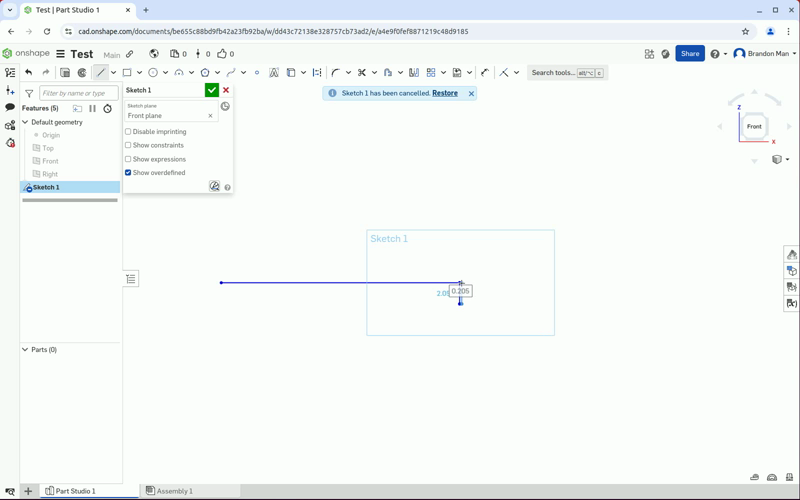
scroll(6)
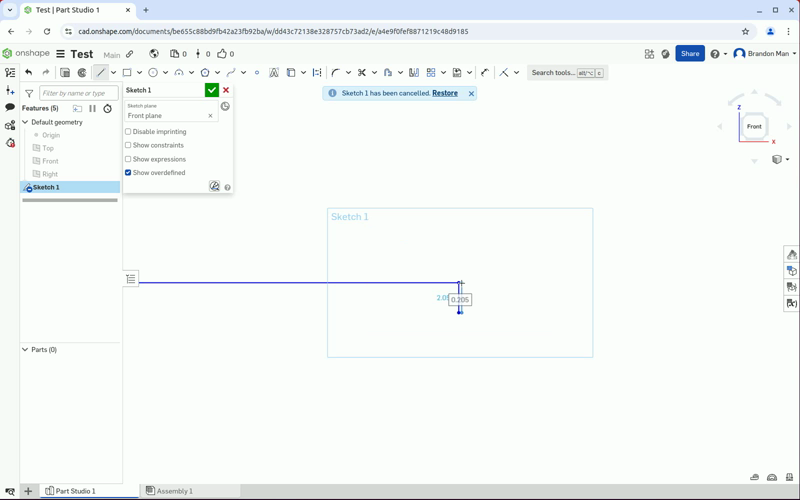
scroll(6)
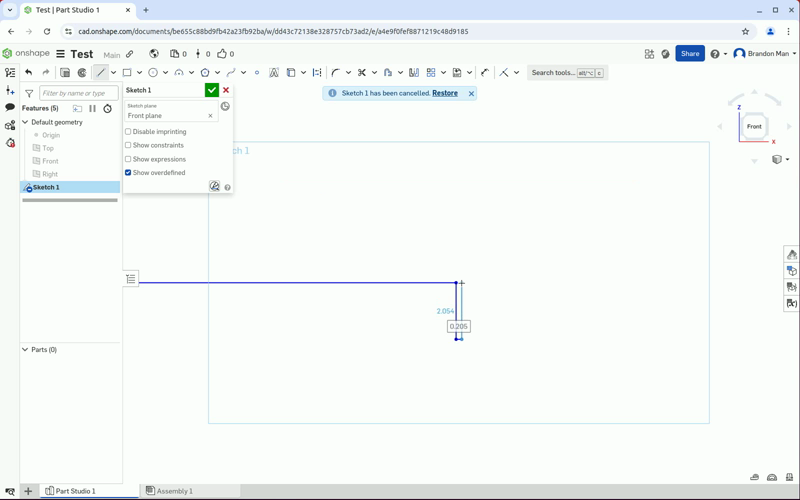
scroll(6)
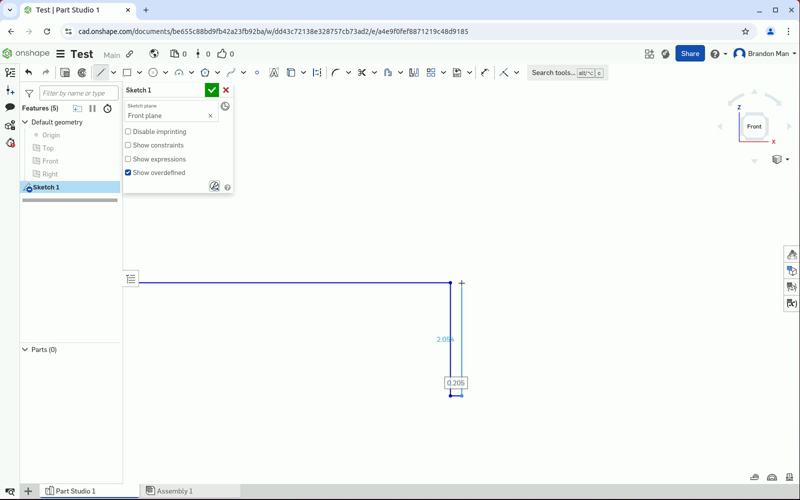
click(461, 282)
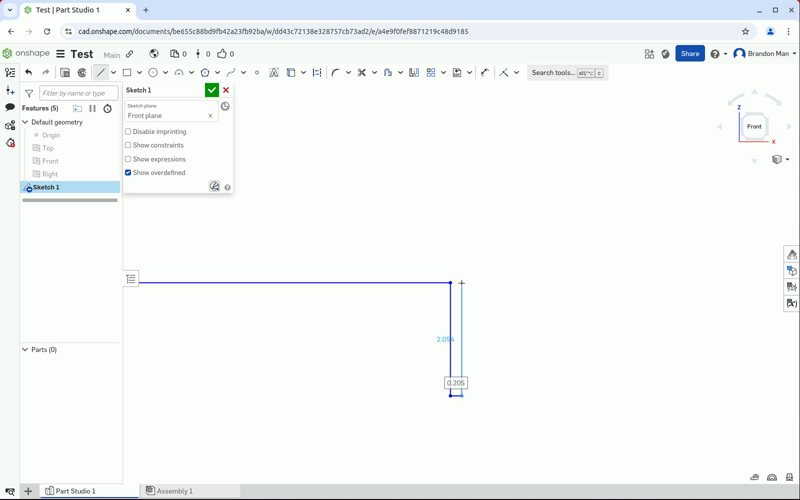
scroll(-6)
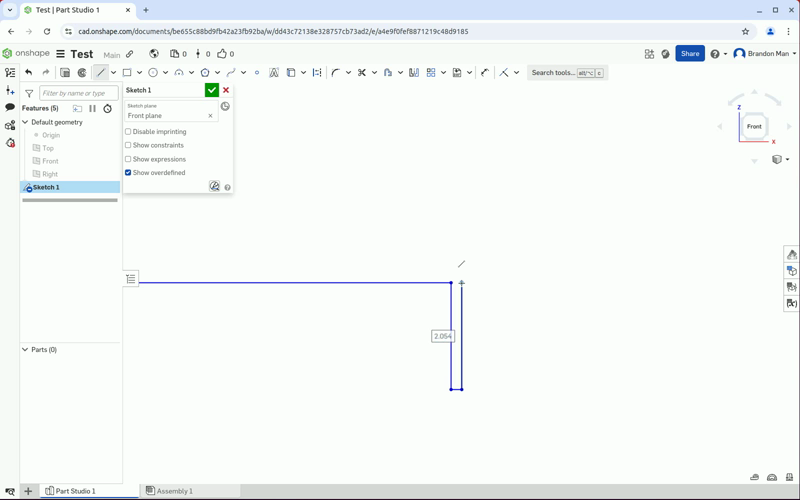
scroll(-6)
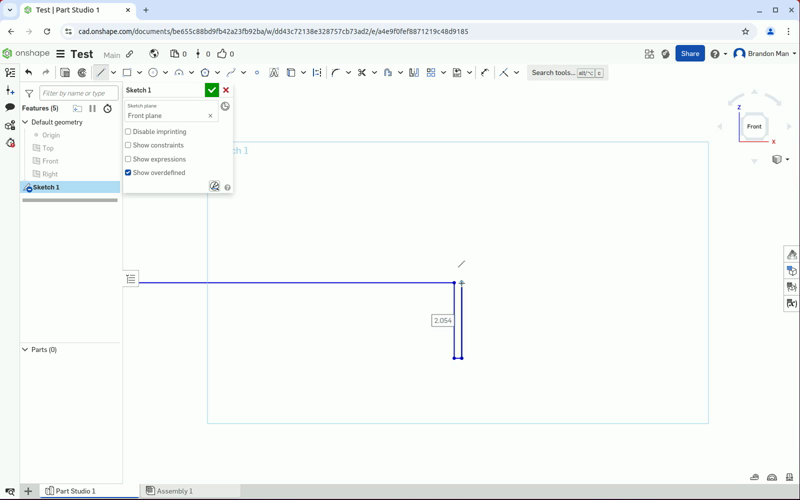
scroll(-6)
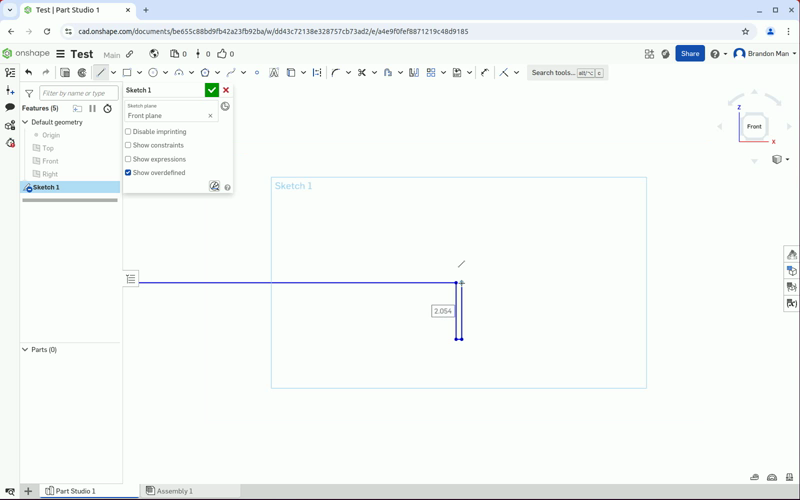
scroll(-6)
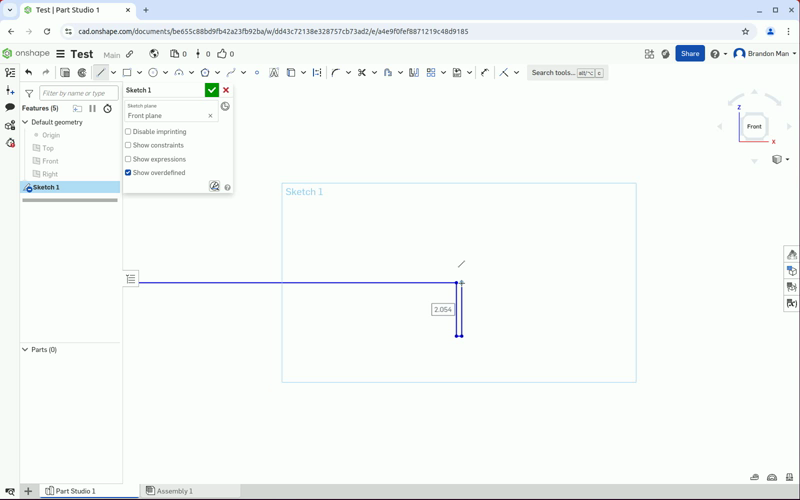
scroll(-6)
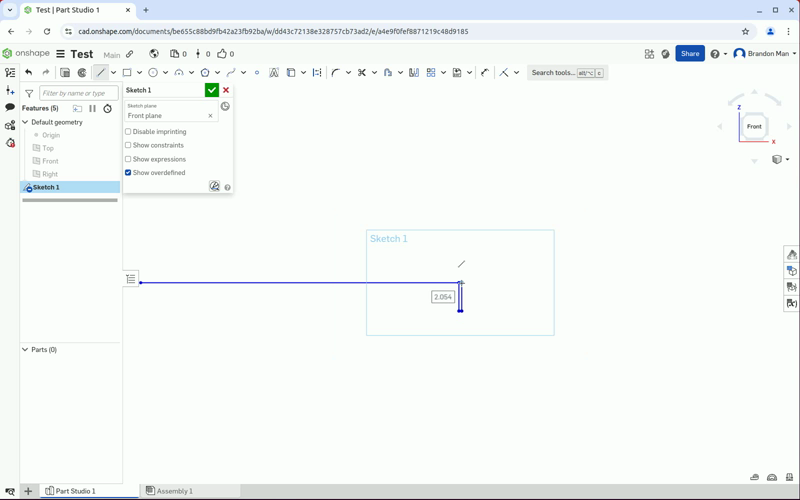
scroll(-6)
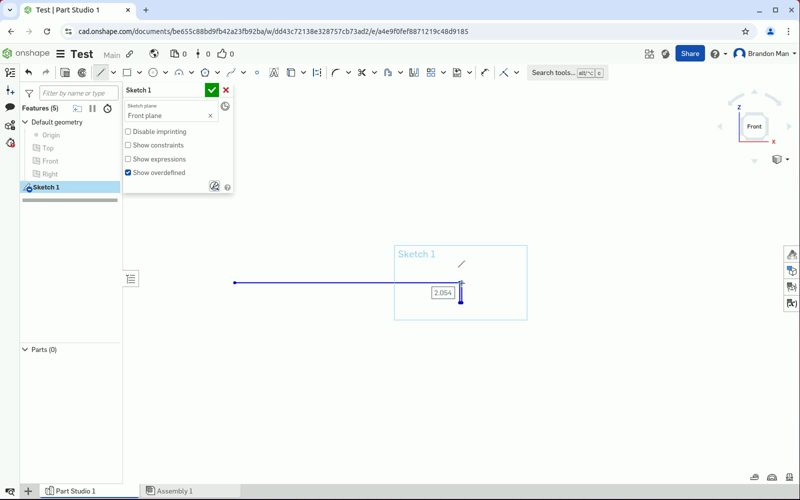
scroll(-6)
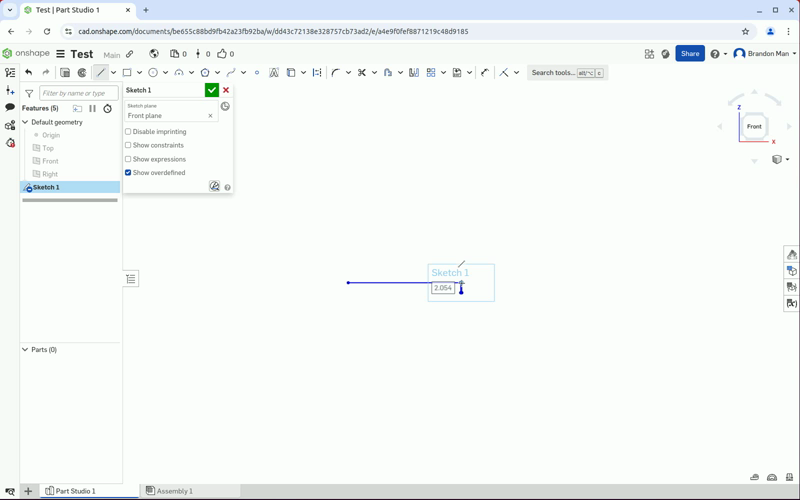
key_up(shift)
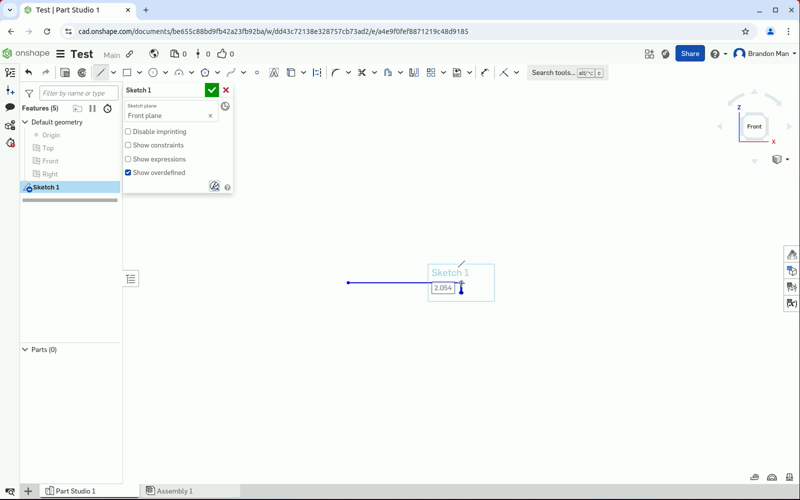
key(esc)
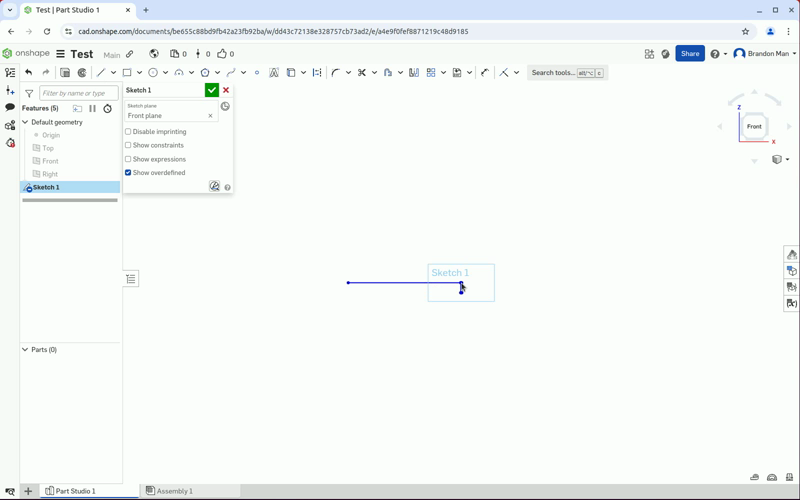
key(a)
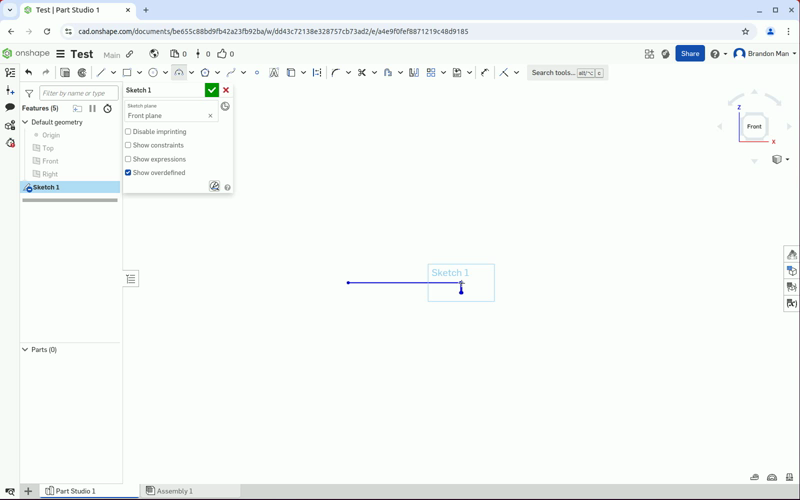
mouse_move(461, 282)
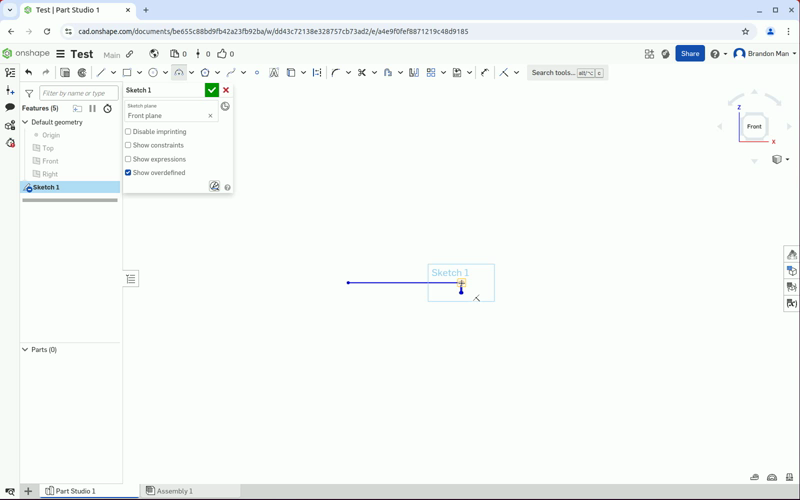
scroll(6)
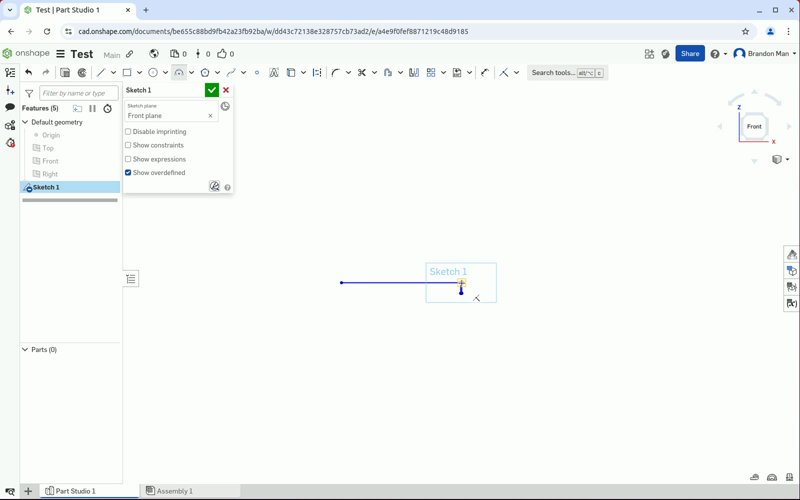
scroll(6)
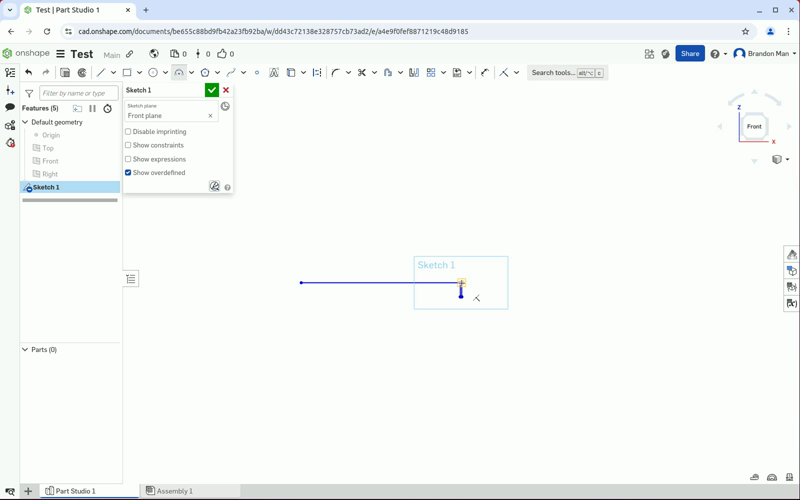
scroll(6)
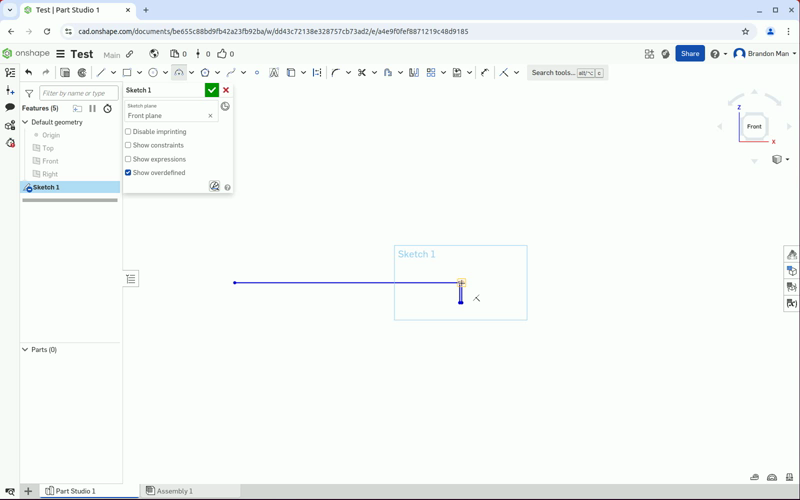
scroll(6)
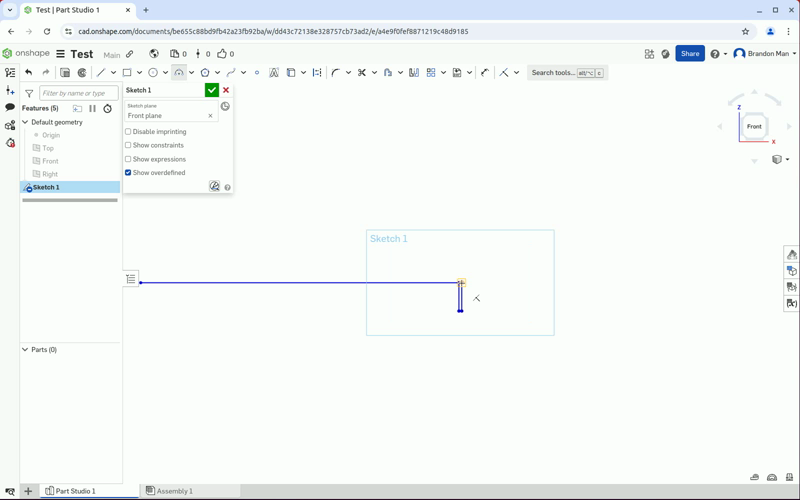
scroll(6)
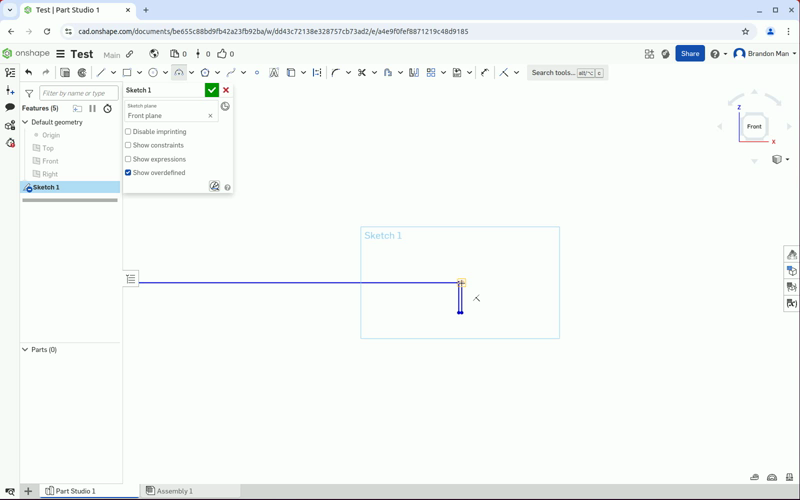
scroll(6)
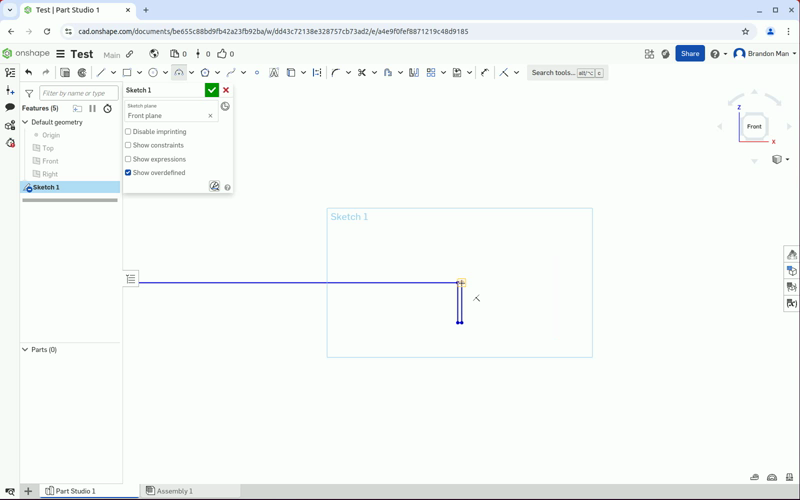
scroll(6)
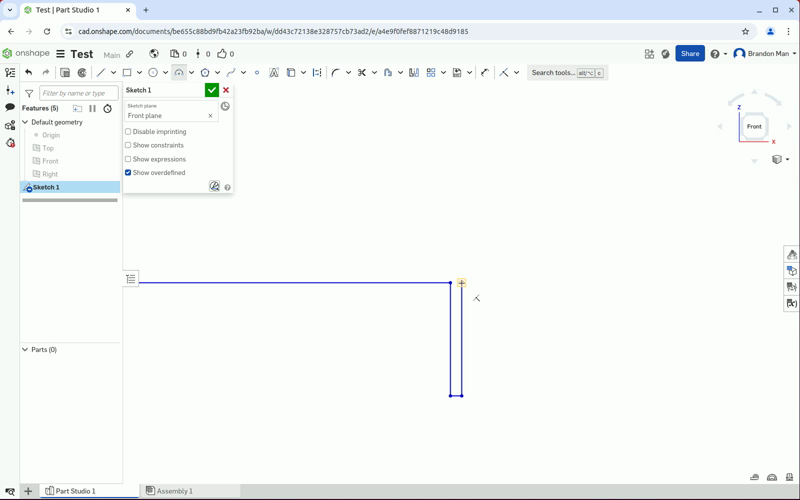
click(461, 282)
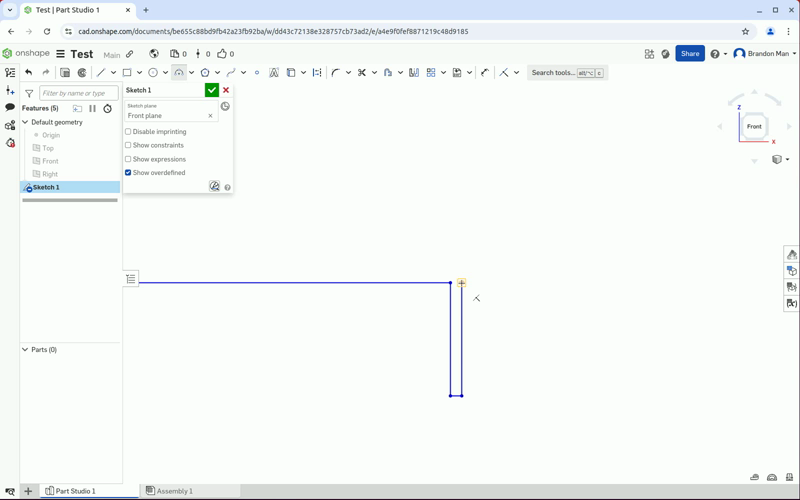
scroll(-6)
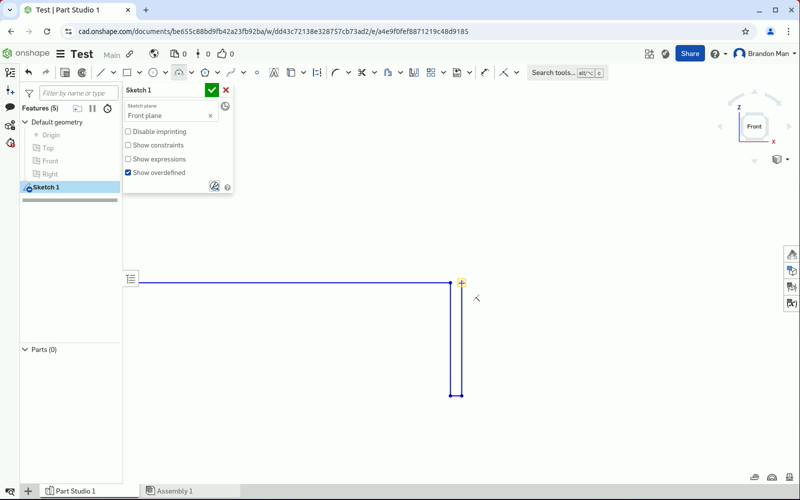
scroll(-6)
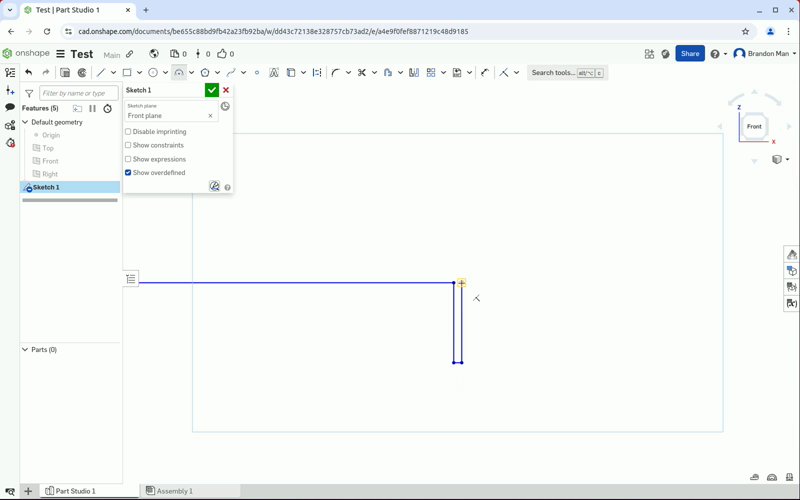
scroll(-6)
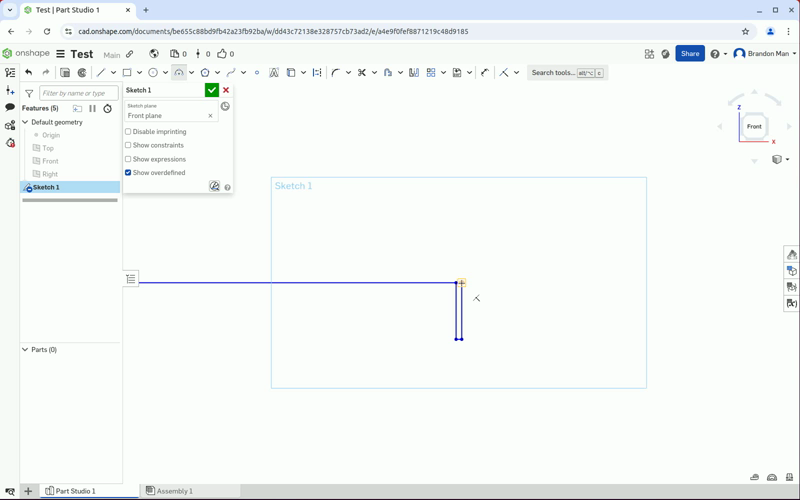
scroll(-6)
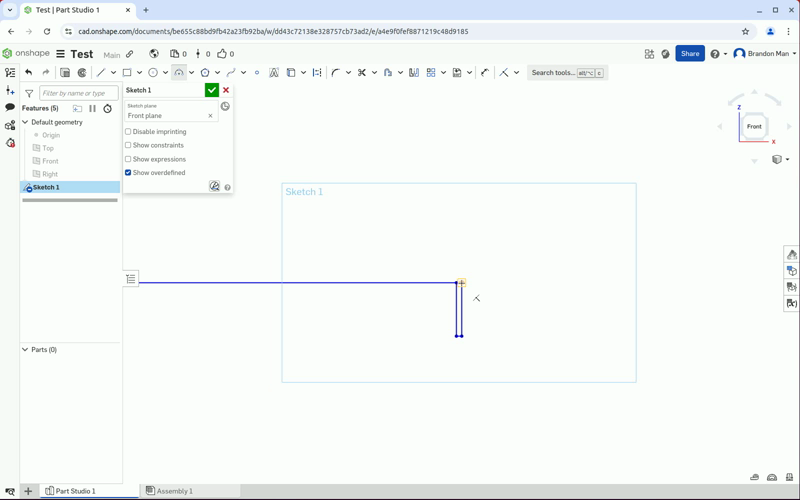
scroll(-6)
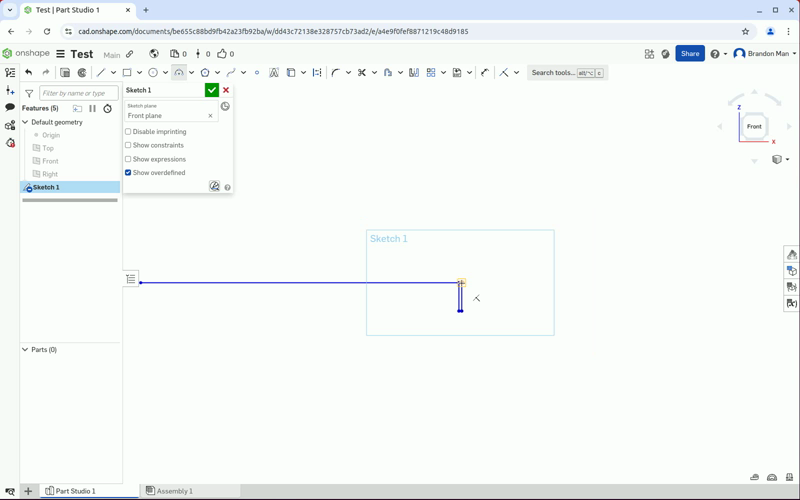
scroll(-6)
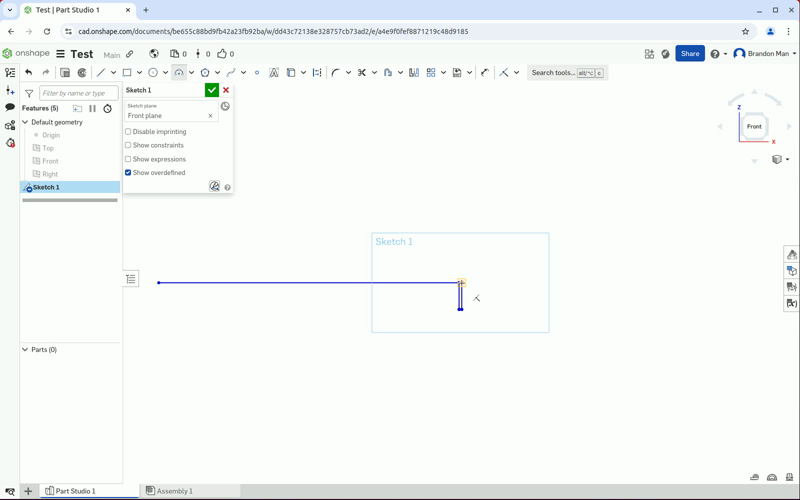
scroll(-6)
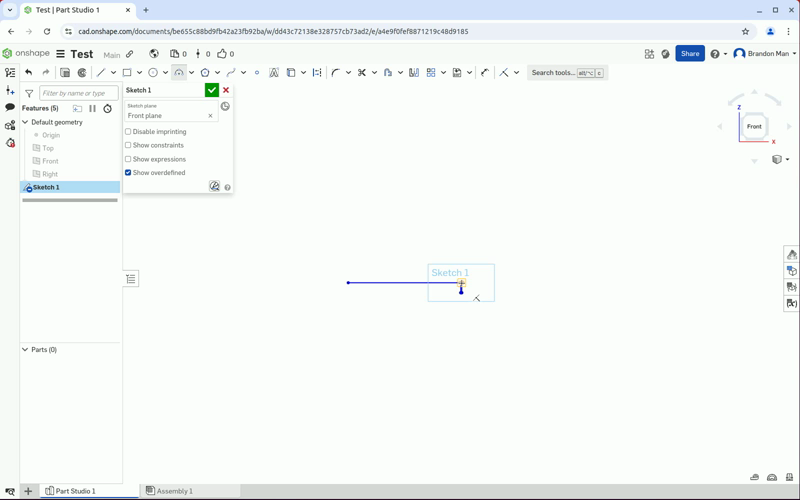
key_down(shift)
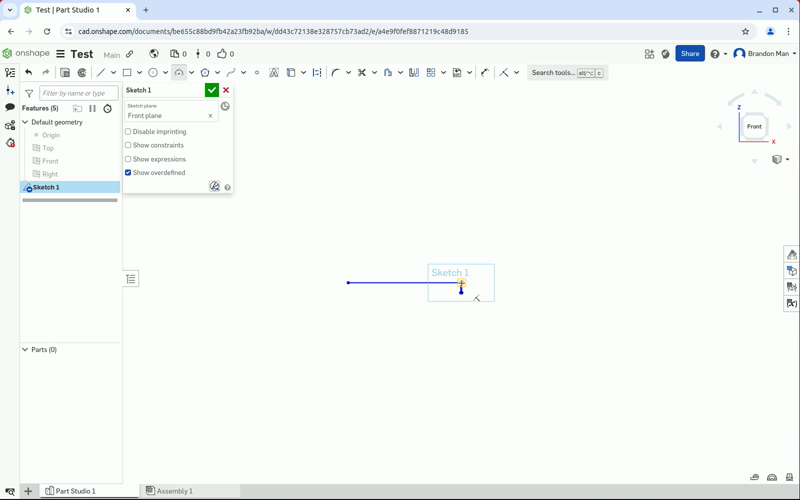
mouse_move(460, 281)
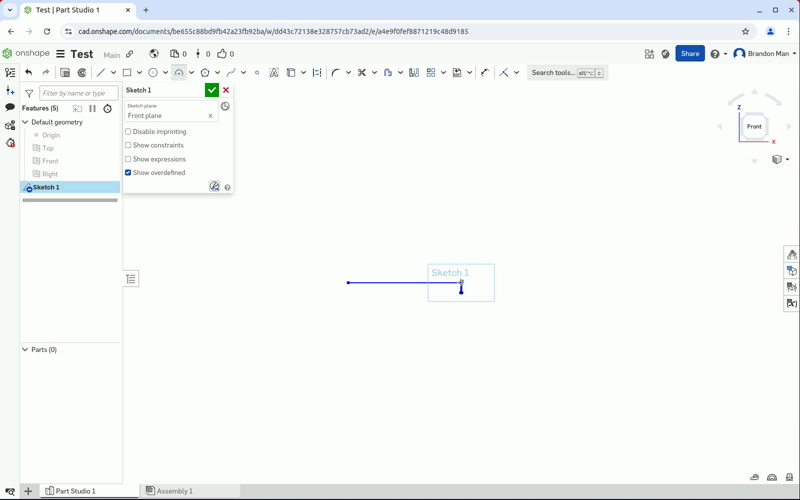
scroll(6)
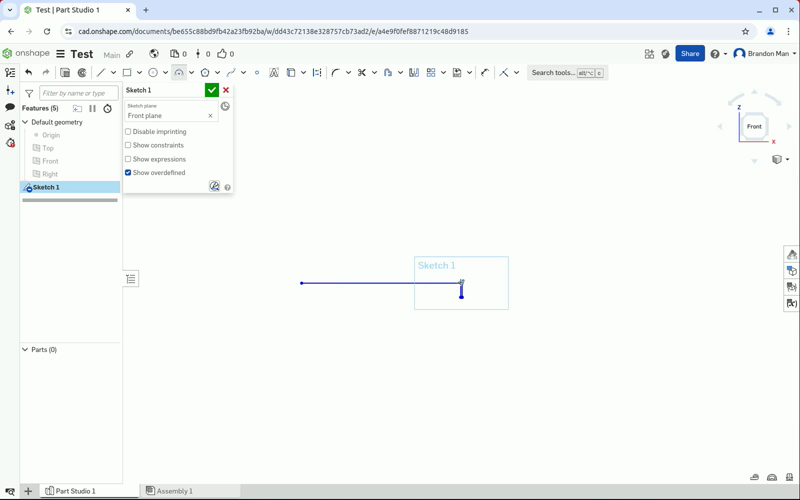
scroll(6)
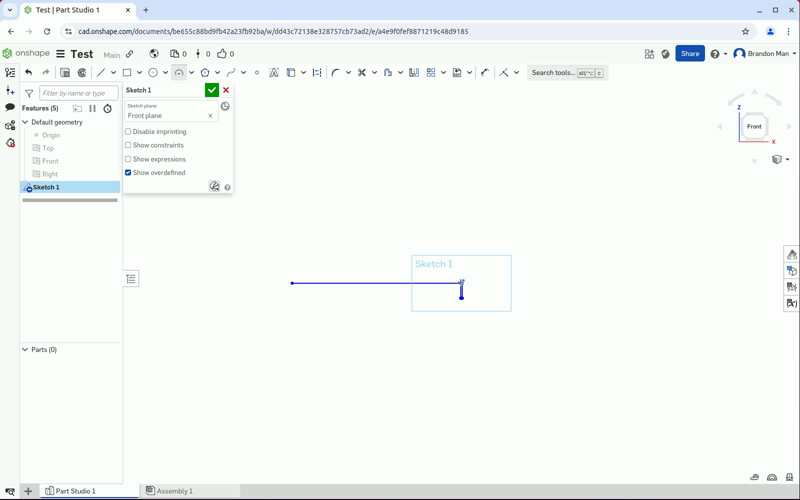
scroll(6)
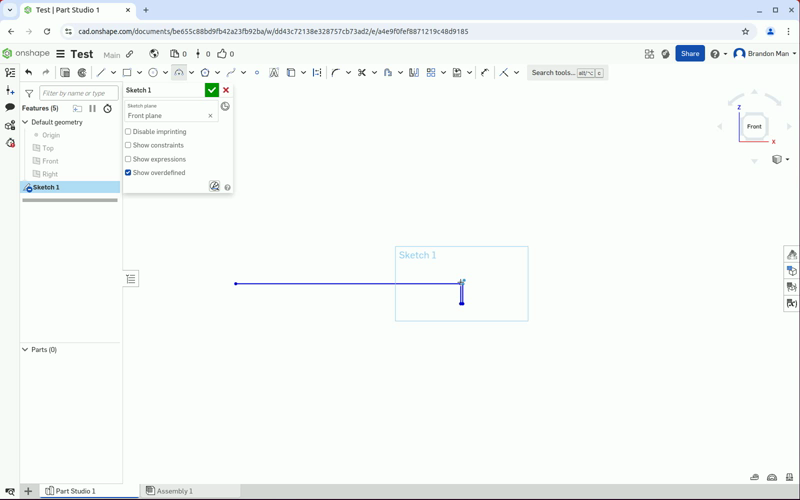
scroll(6)
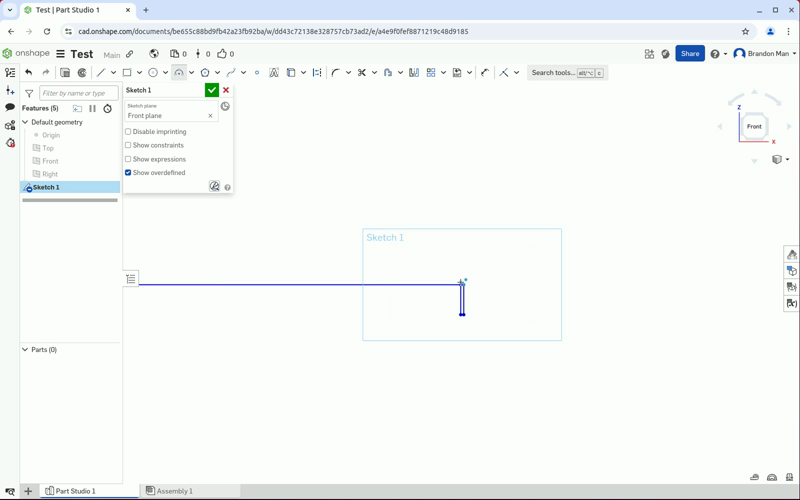
scroll(6)
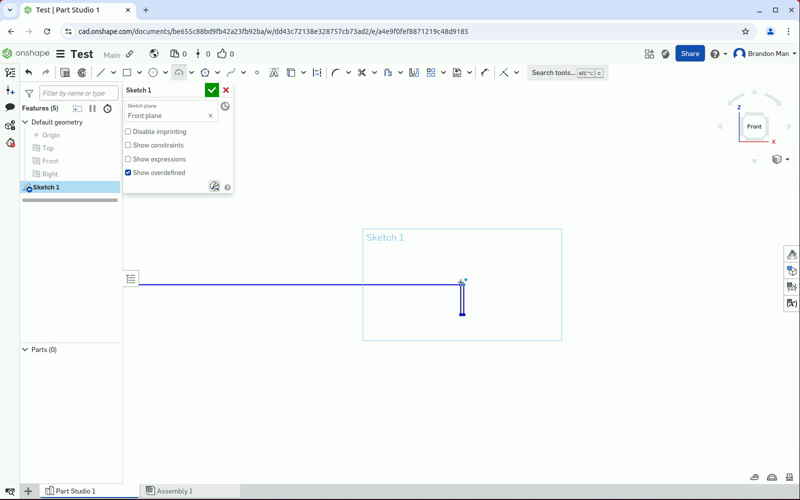
scroll(6)
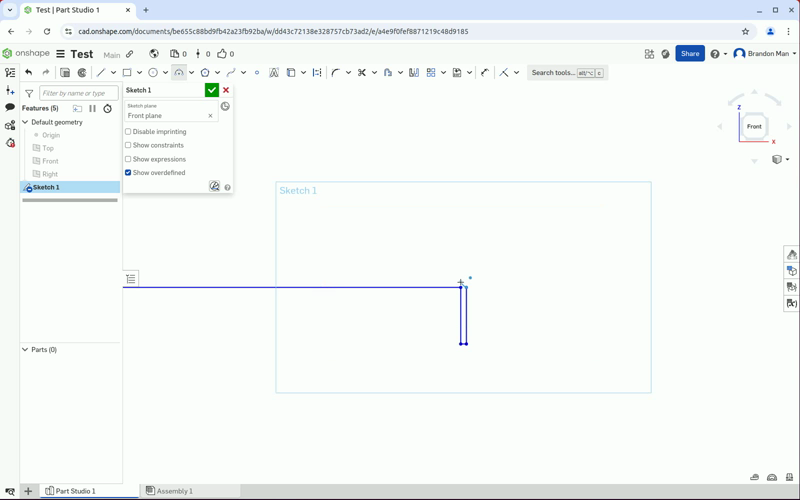
scroll(6)
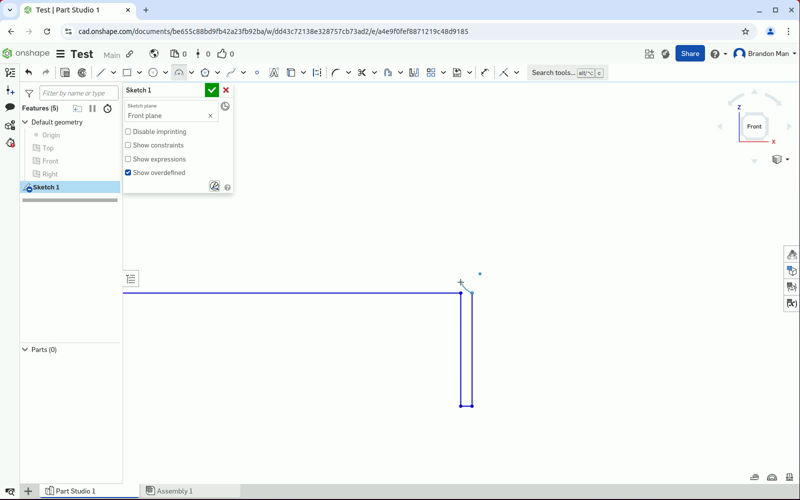
click(460, 281)
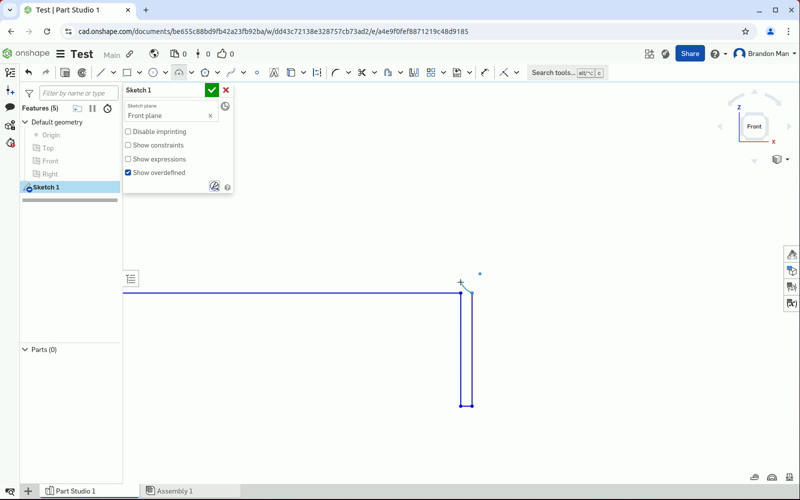
scroll(-6)
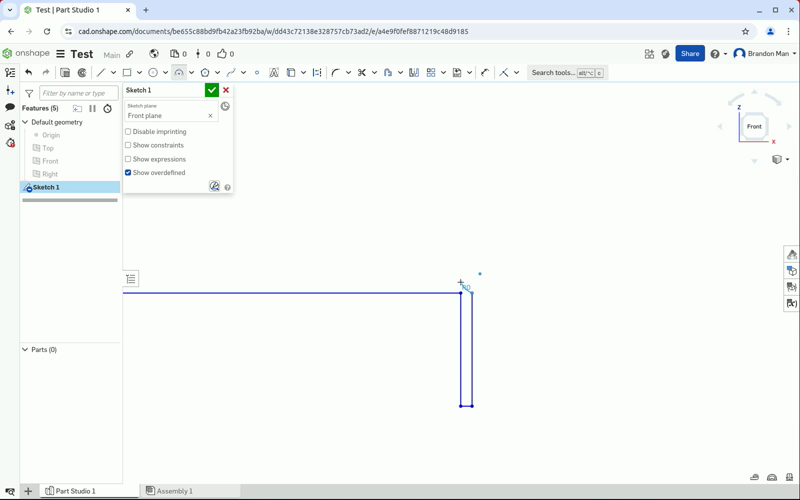
scroll(-6)
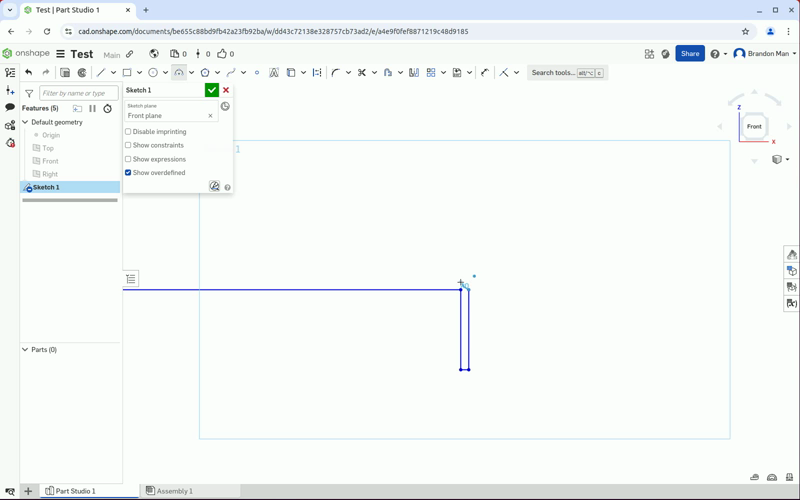
scroll(-6)
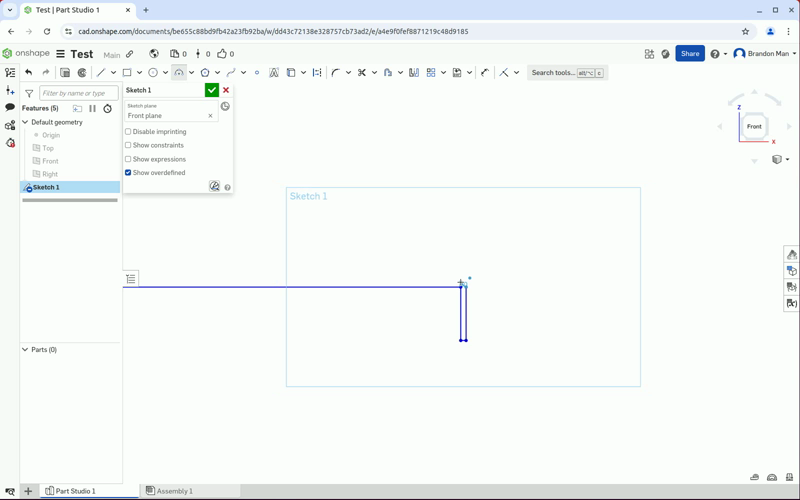
scroll(-6)
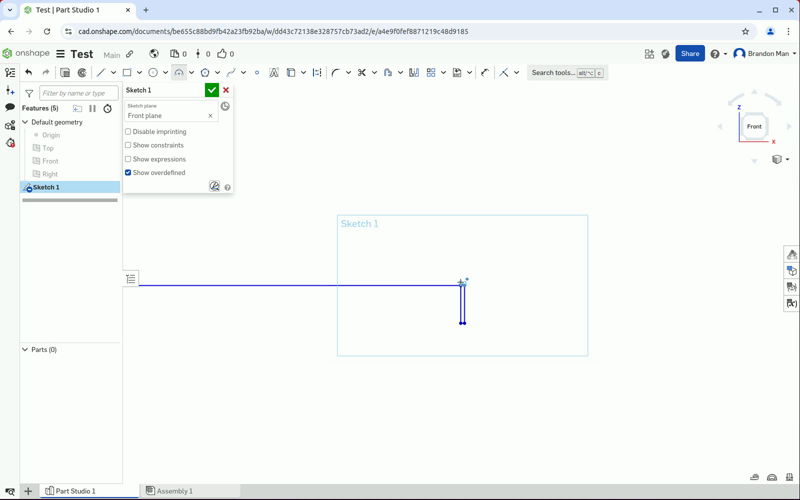
scroll(-6)
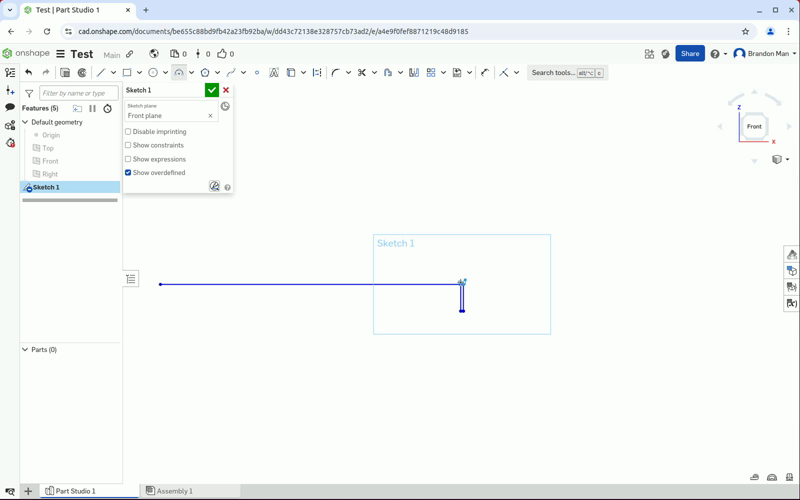
scroll(-6)
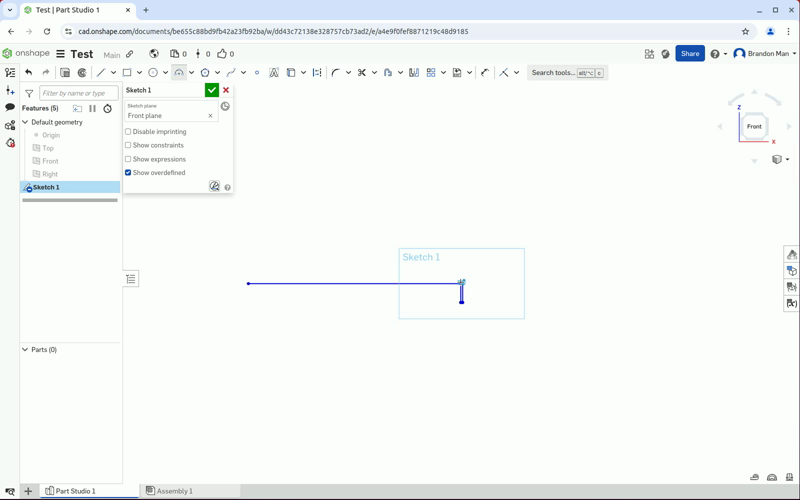
scroll(-6)
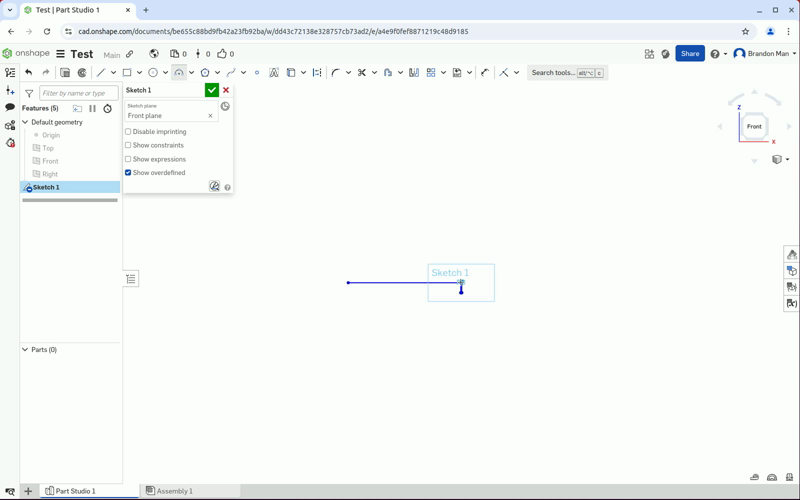
mouse_move(461, 282)
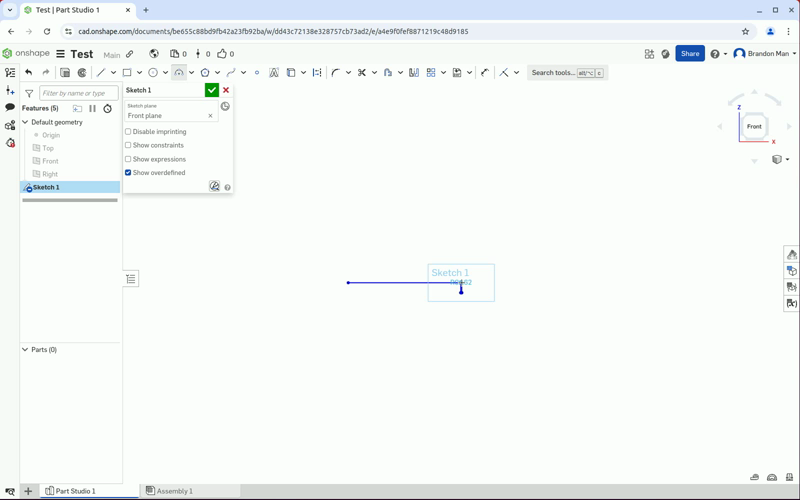
scroll(6)
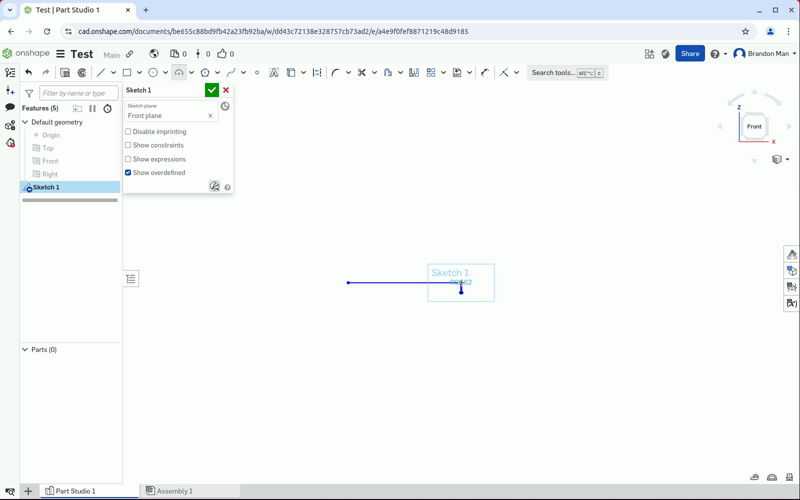
scroll(6)
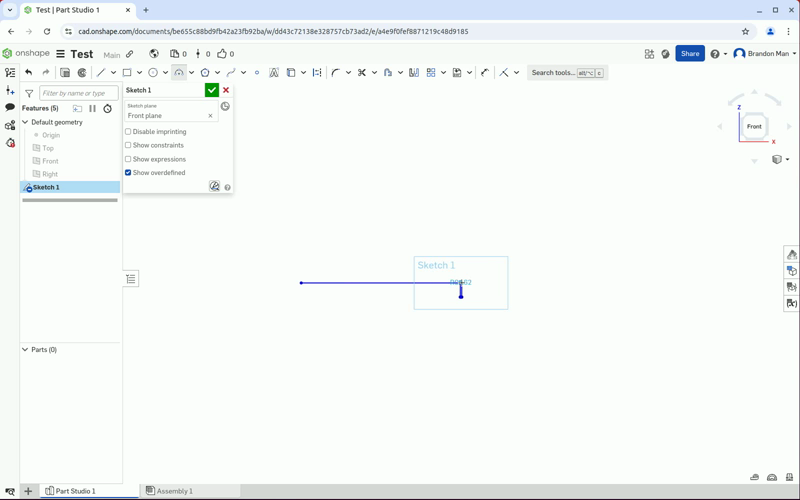
scroll(6)
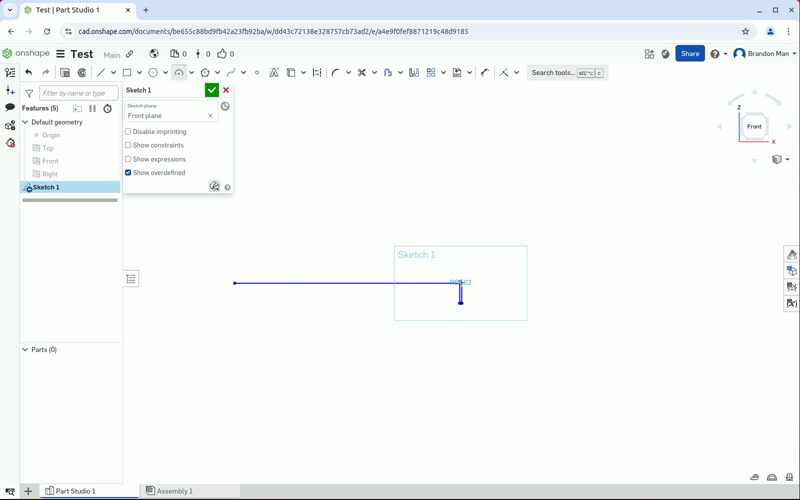
scroll(6)
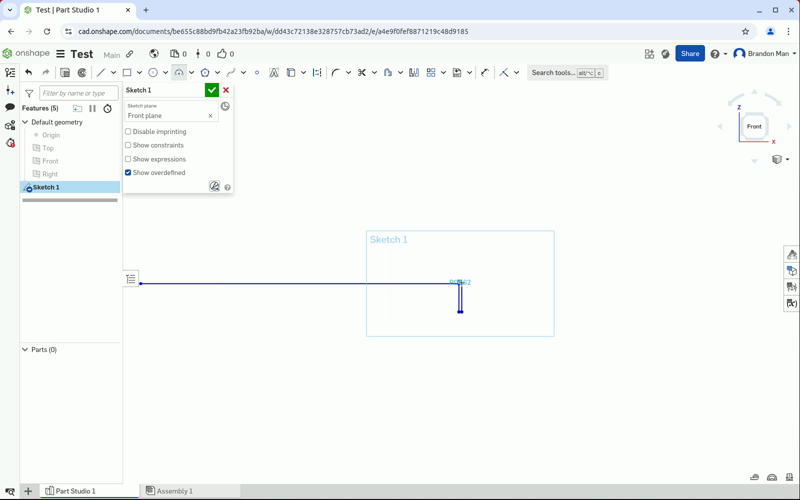
scroll(6)
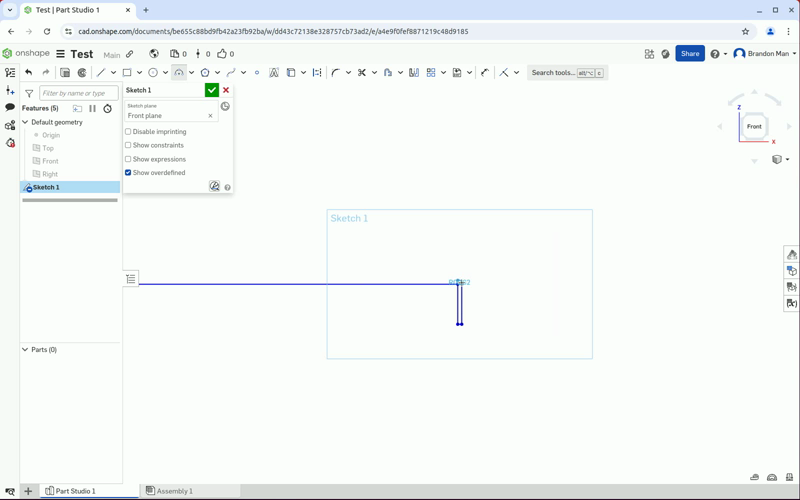
scroll(6)
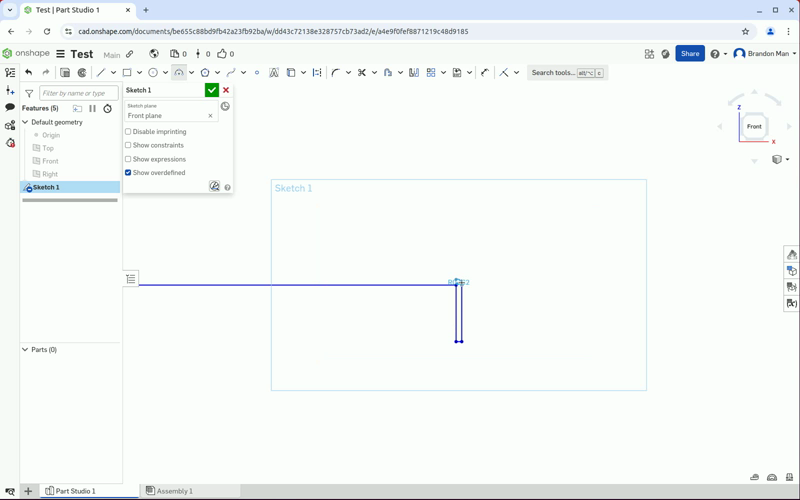
scroll(6)
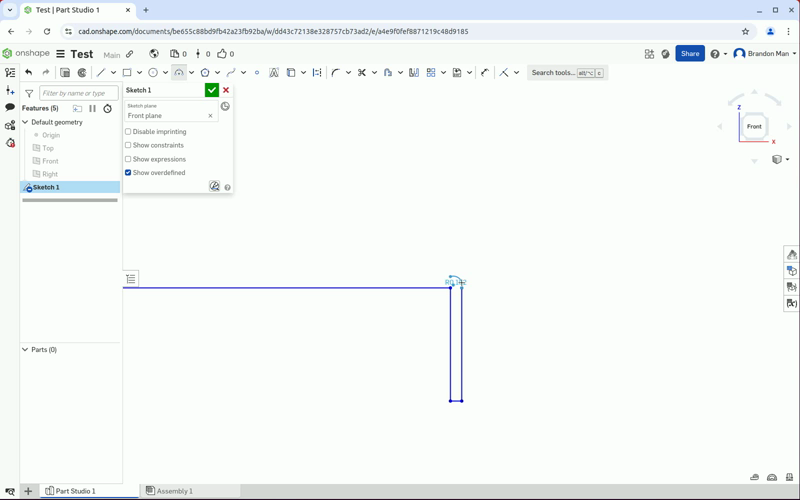
click(461, 282)
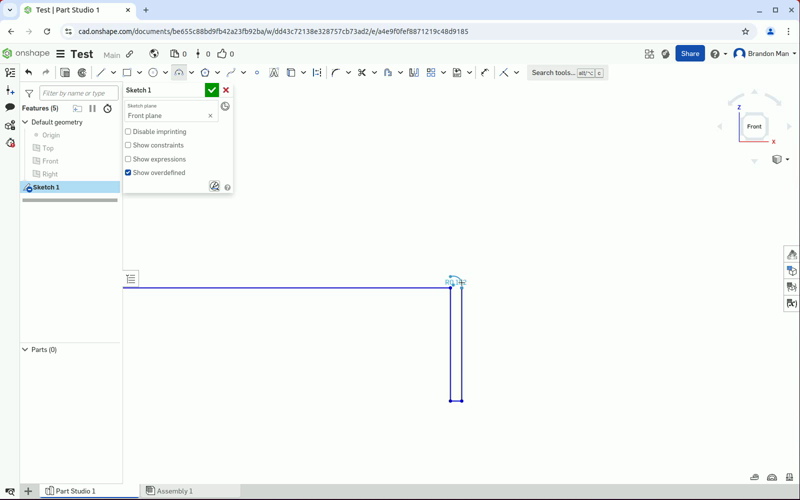
scroll(-6)
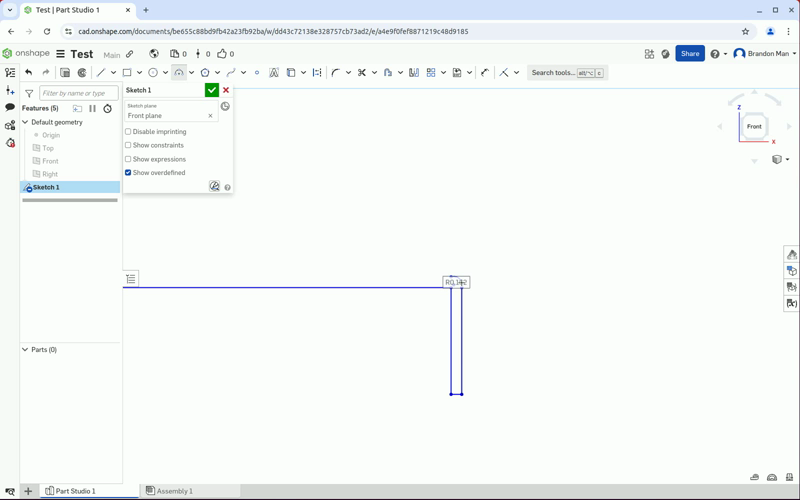
scroll(-6)
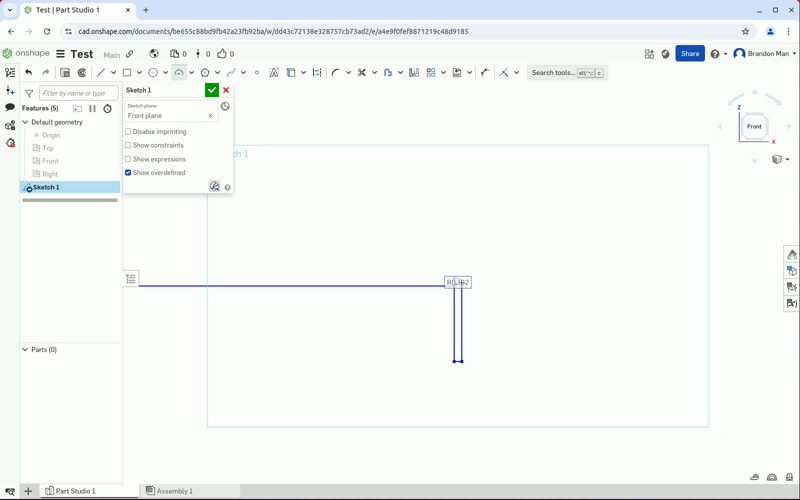
scroll(-6)
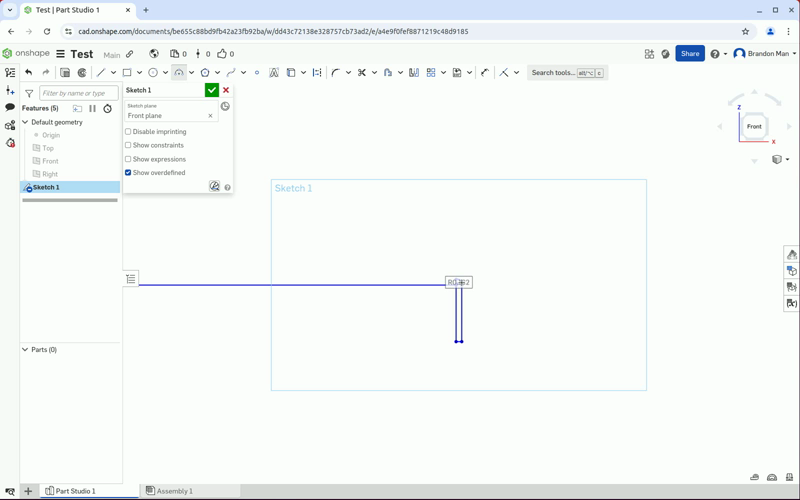
scroll(-6)
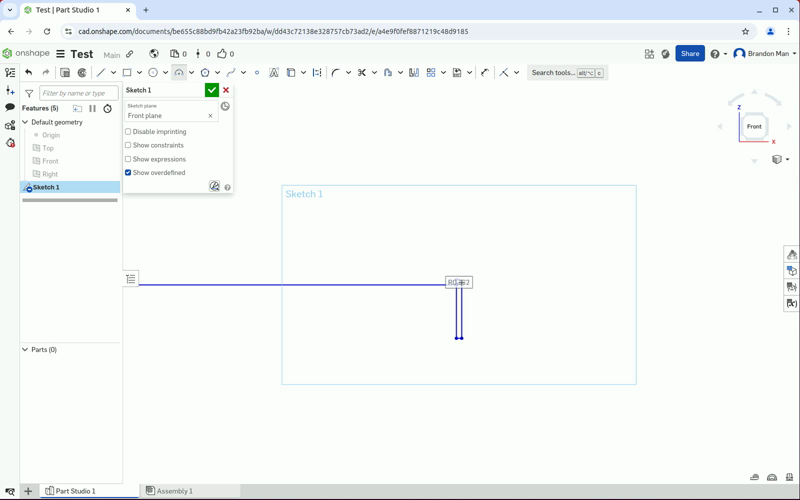
scroll(-6)
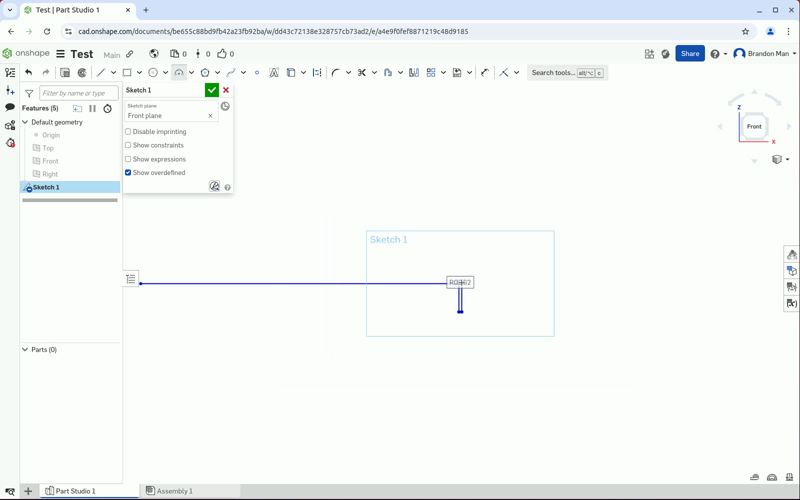
scroll(-6)
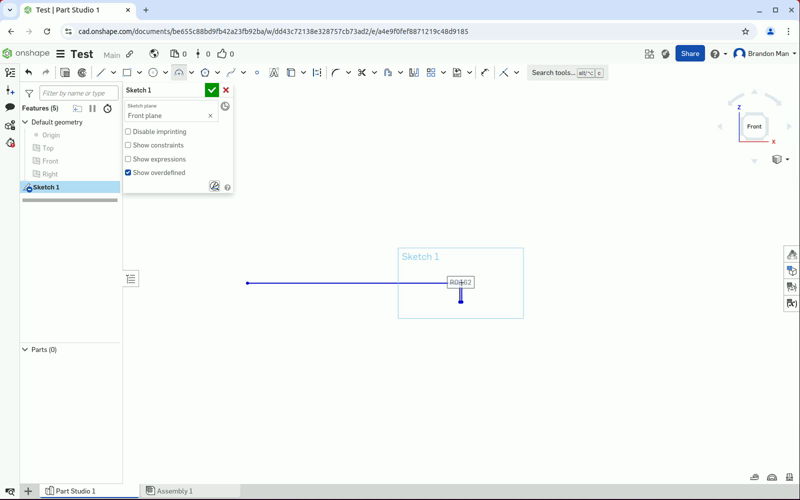
scroll(-6)
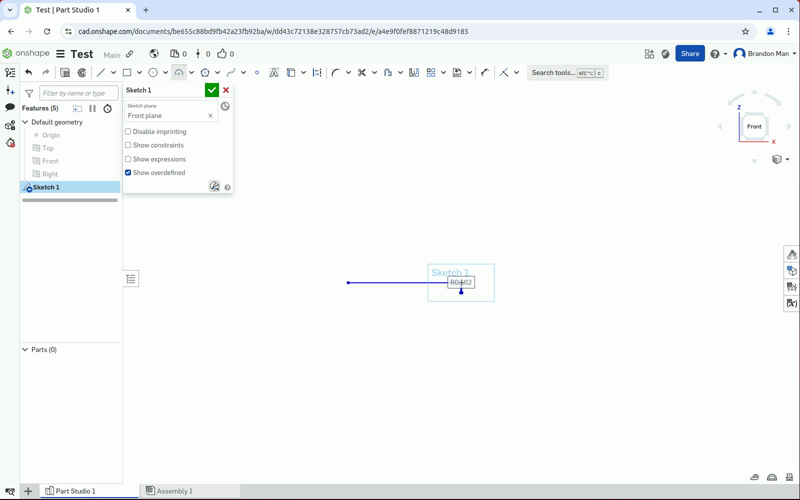
key_up(shift)
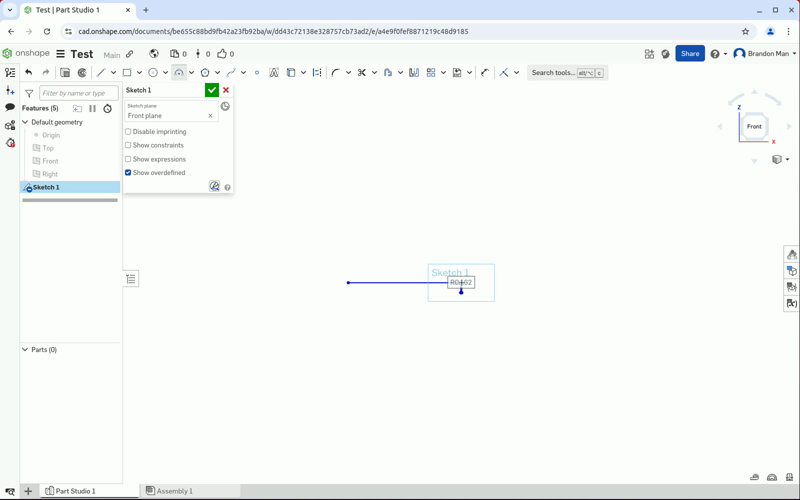
key(esc)
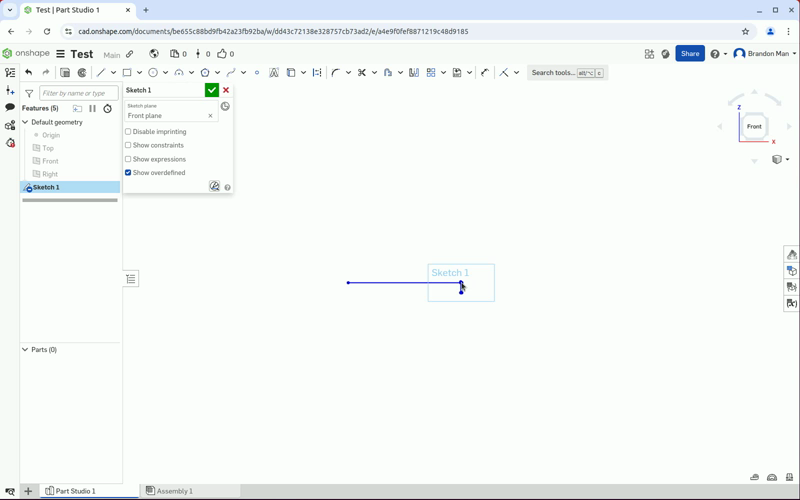
key(l)
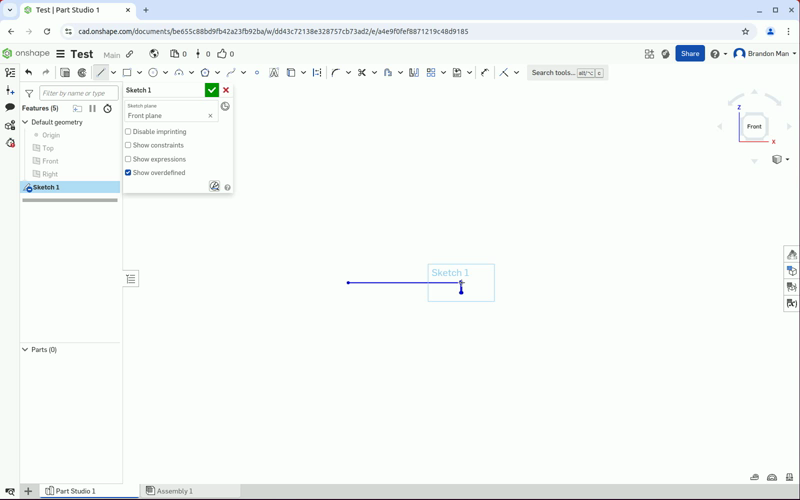
mouse_move(460, 281)
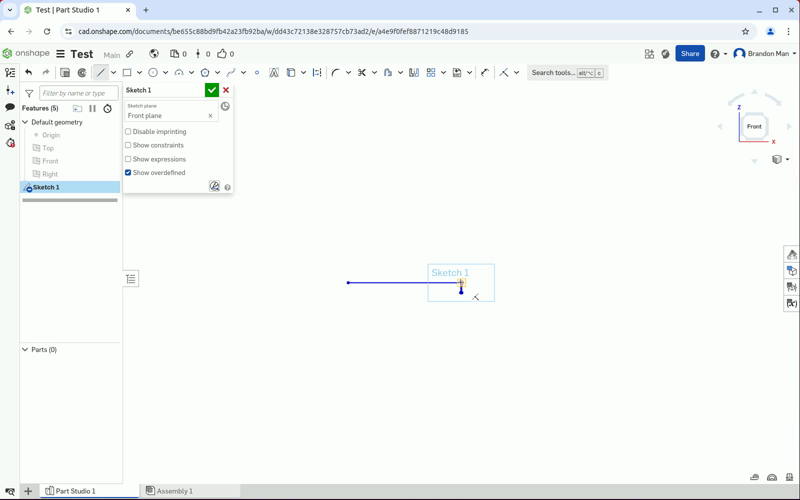
scroll(6)
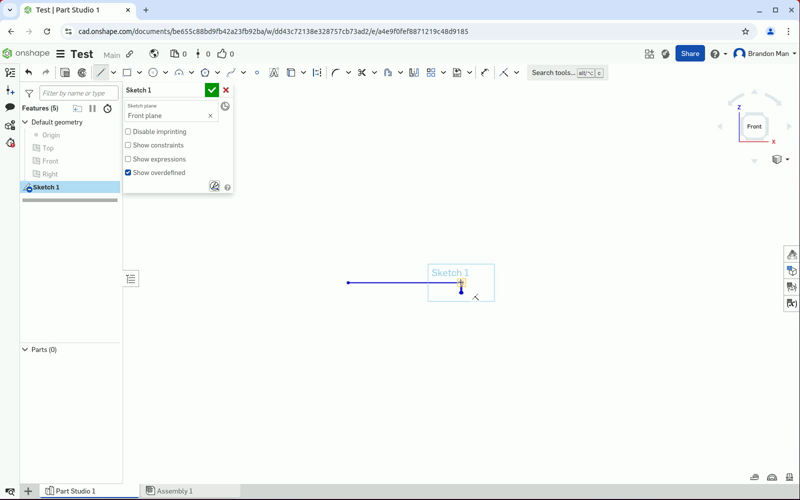
scroll(6)
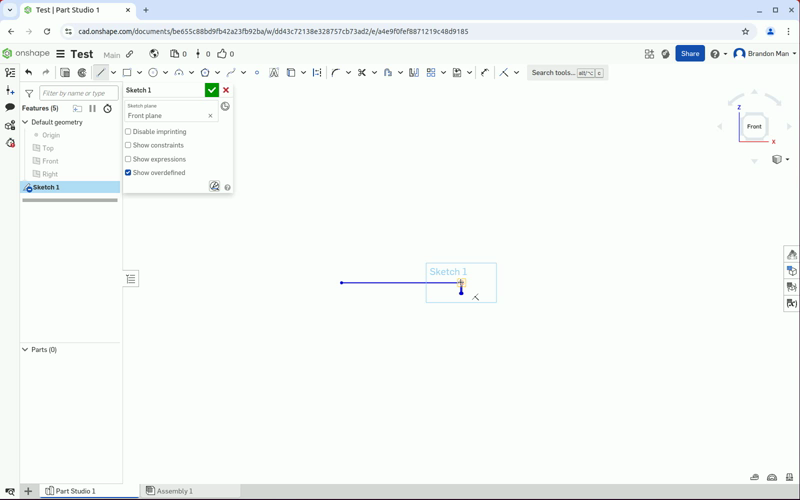
scroll(6)
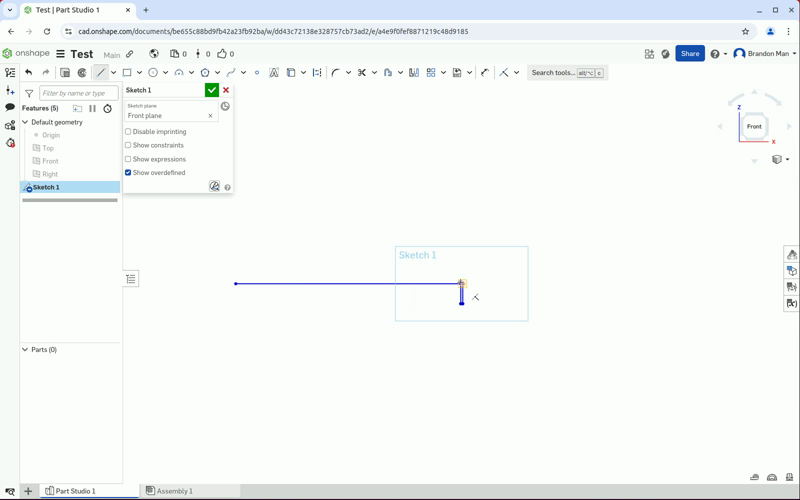
scroll(6)
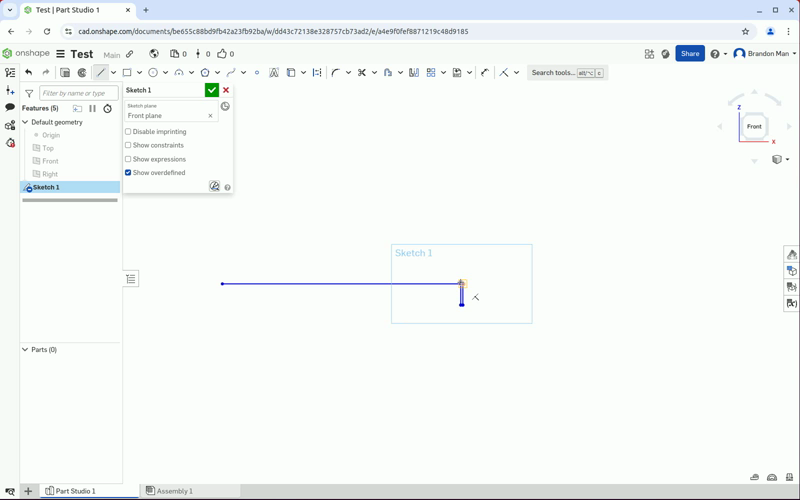
scroll(6)
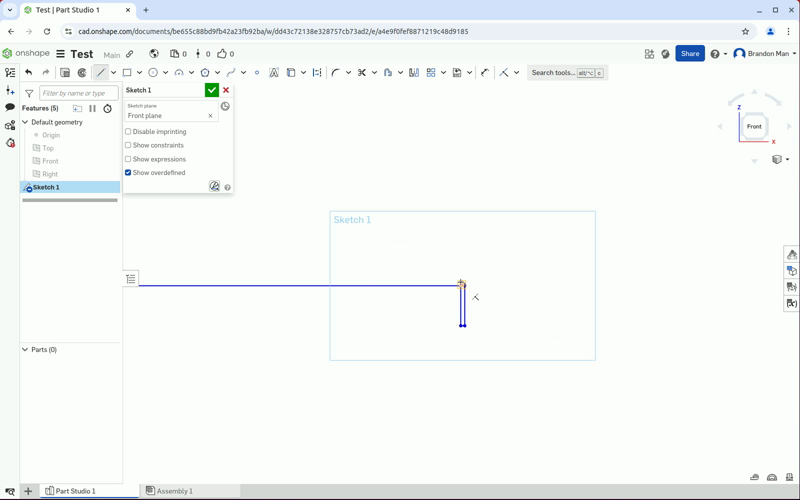
scroll(6)
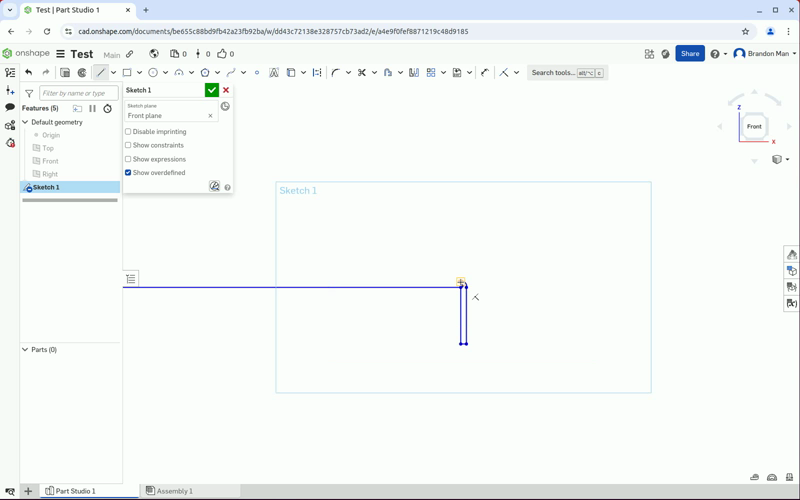
scroll(6)
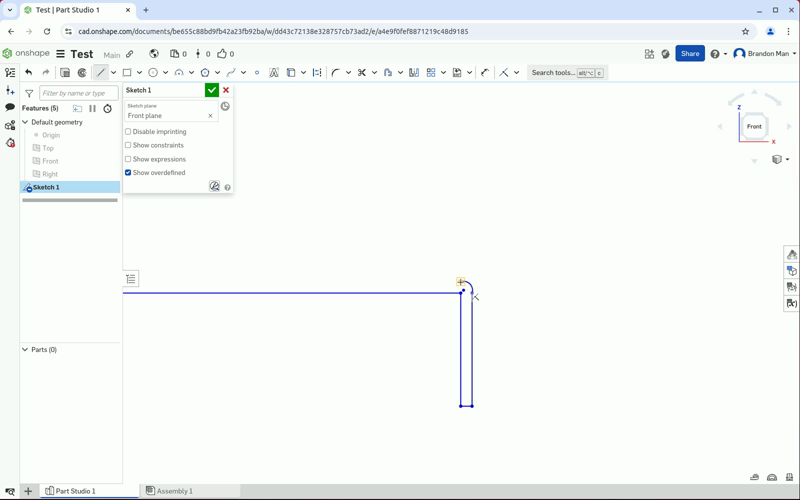
click(460, 281)
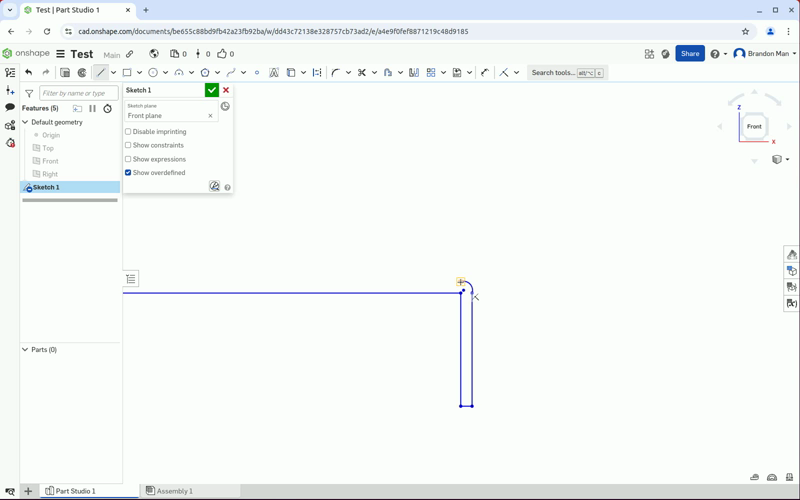
scroll(-6)
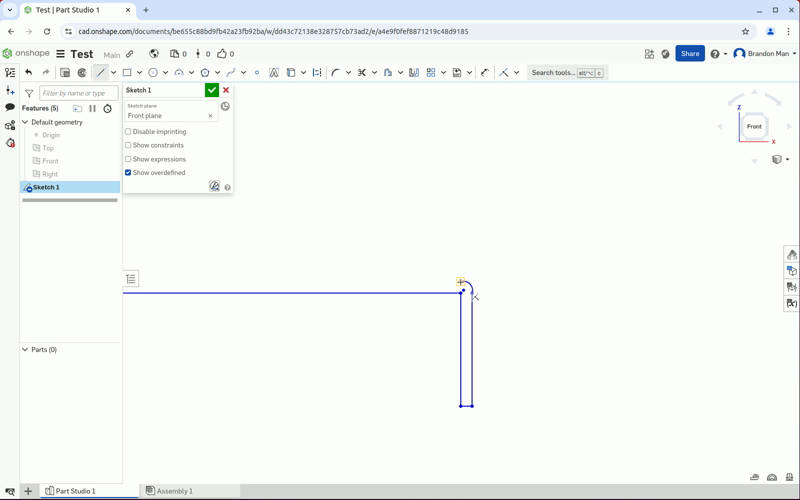
scroll(-6)
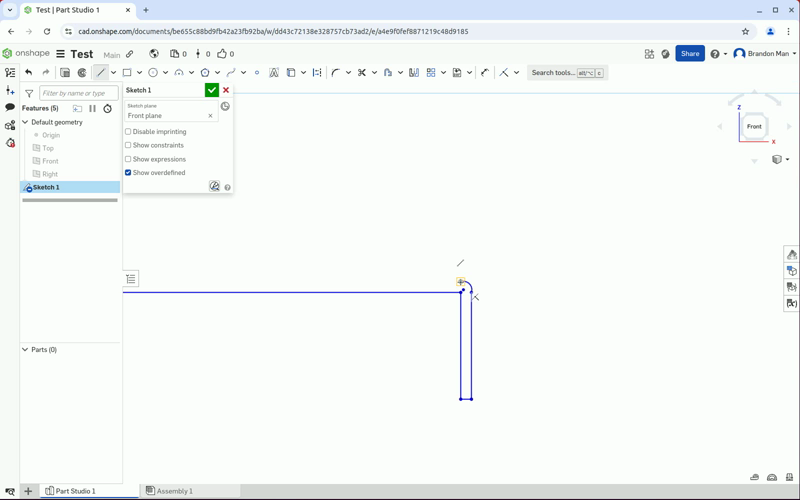
scroll(-6)
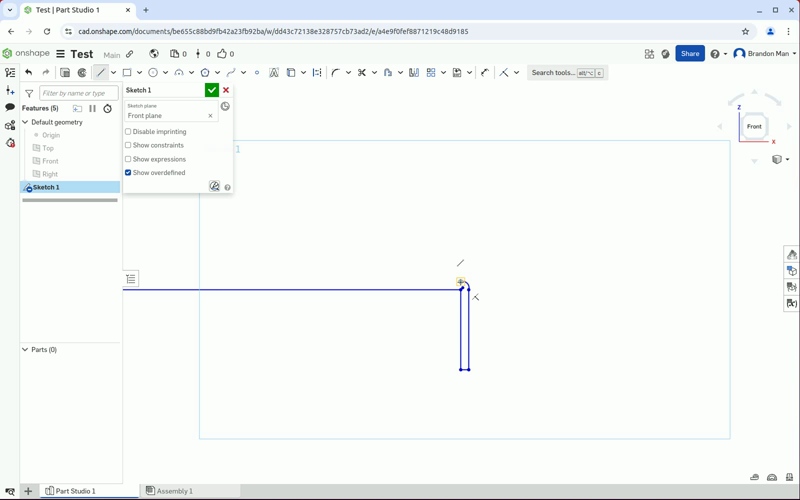
scroll(-6)
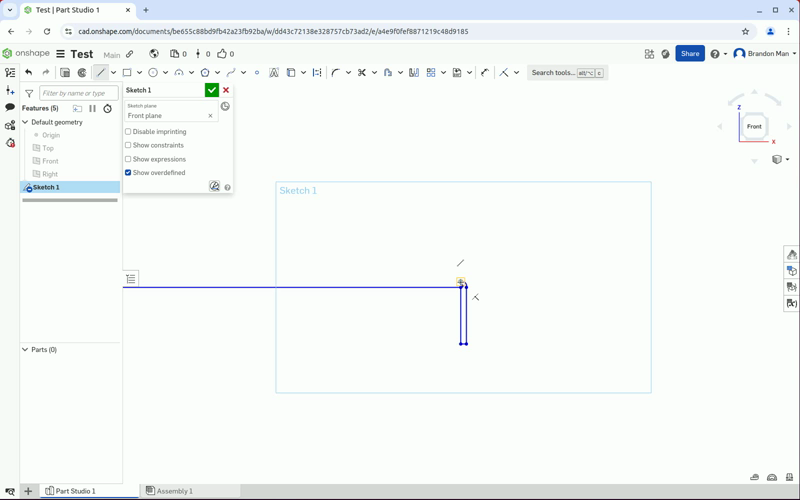
scroll(-6)
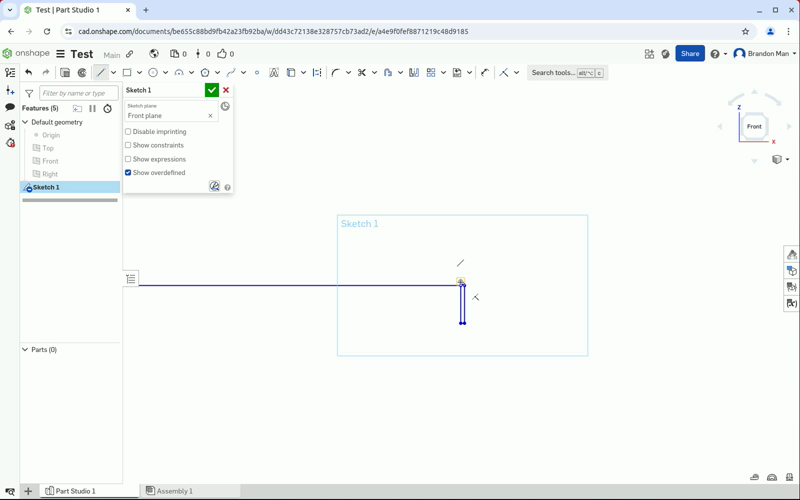
scroll(-6)
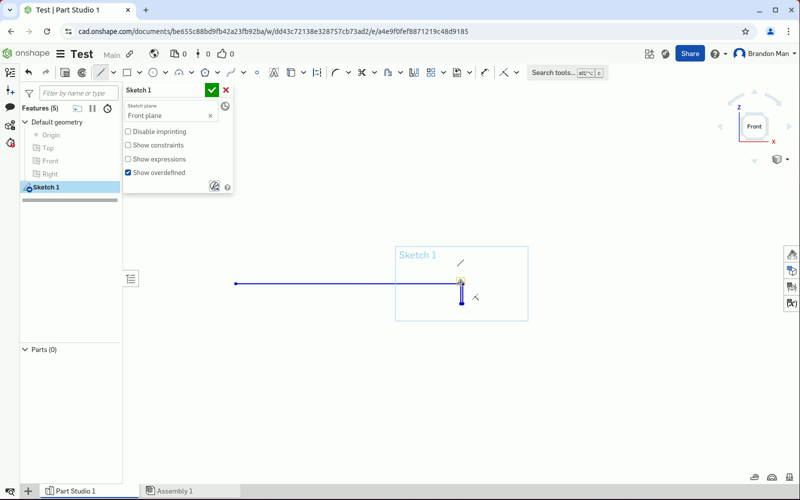
scroll(-6)
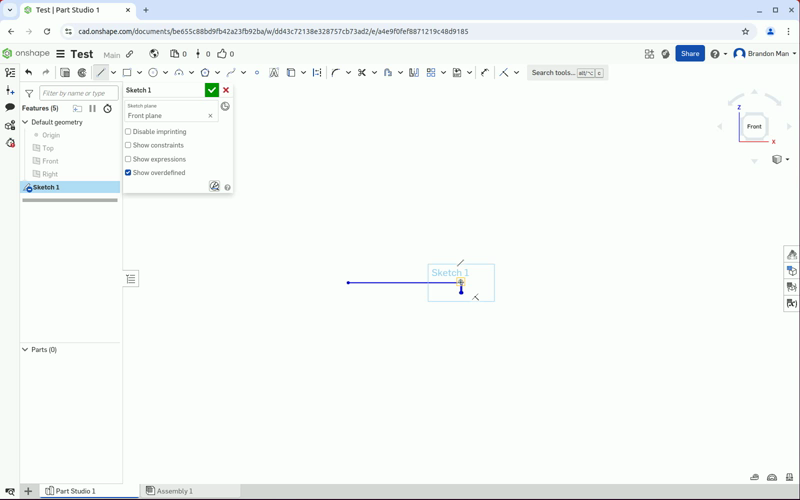
key_down(shift)
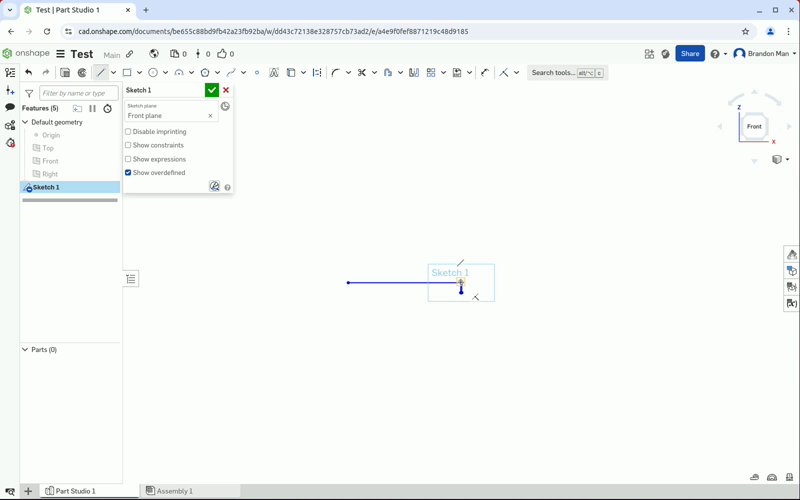
mouse_move(349, 281)
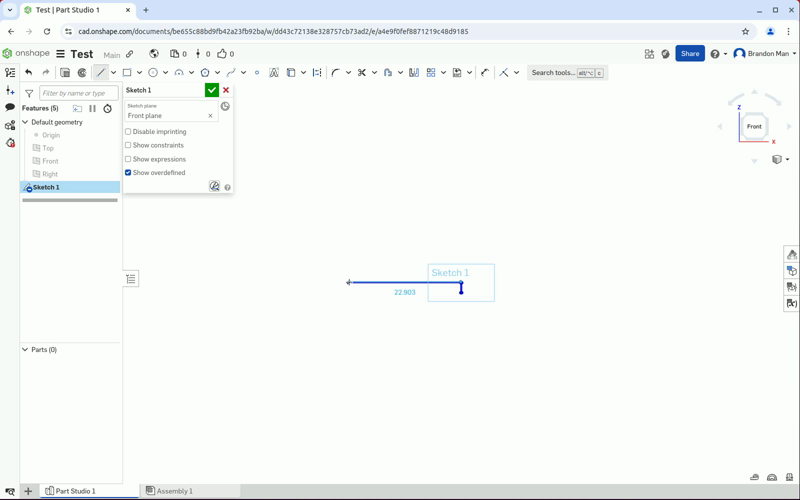
scroll(6)
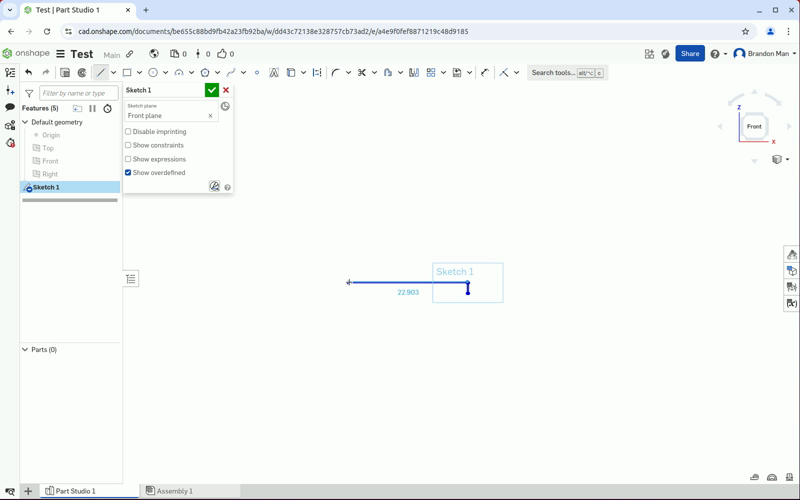
scroll(6)
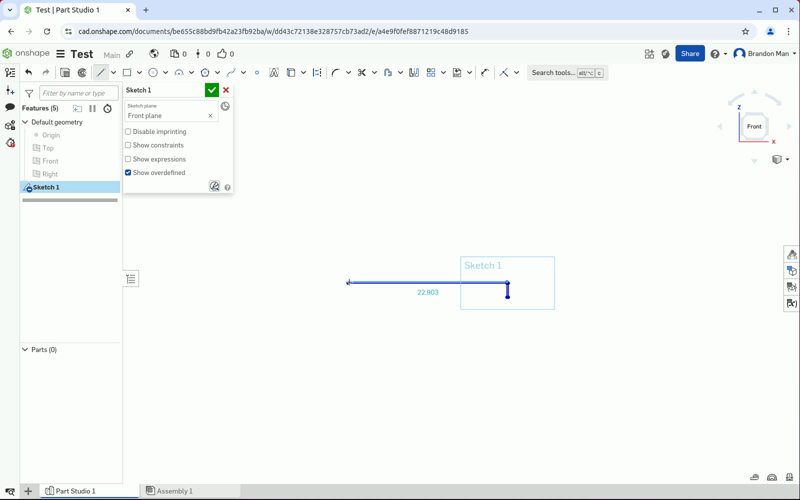
scroll(6)
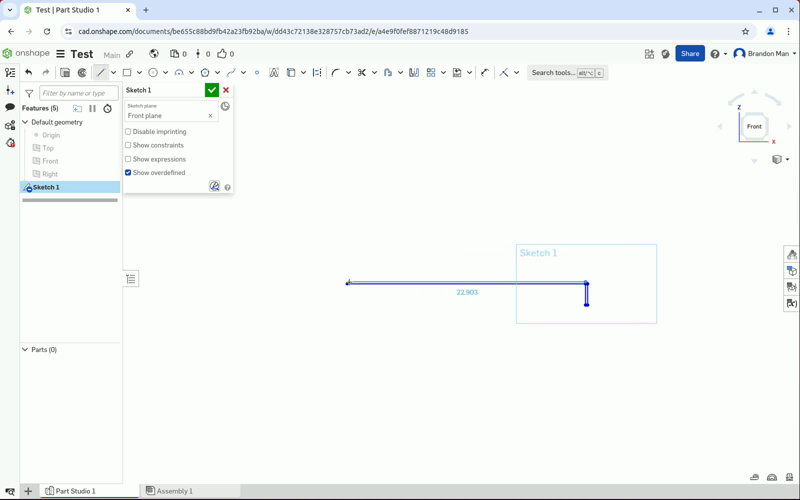
scroll(6)
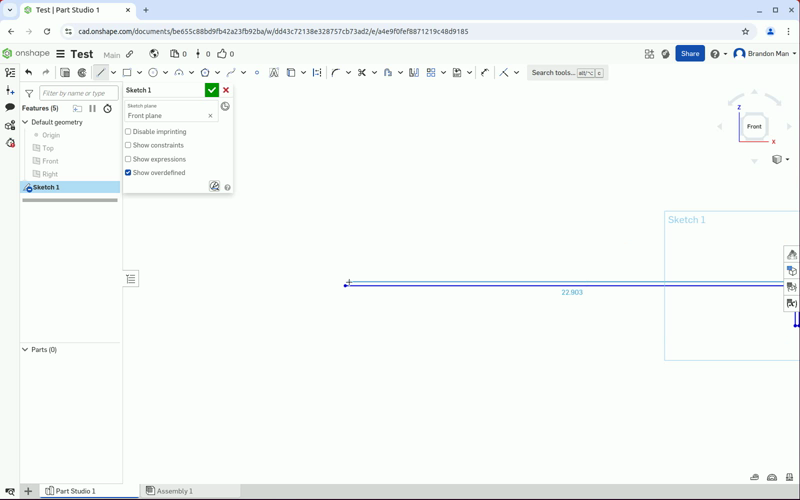
scroll(6)
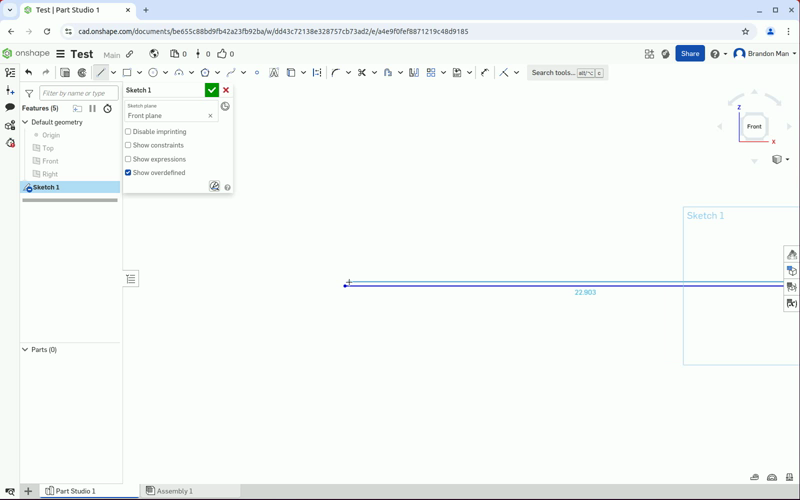
scroll(6)
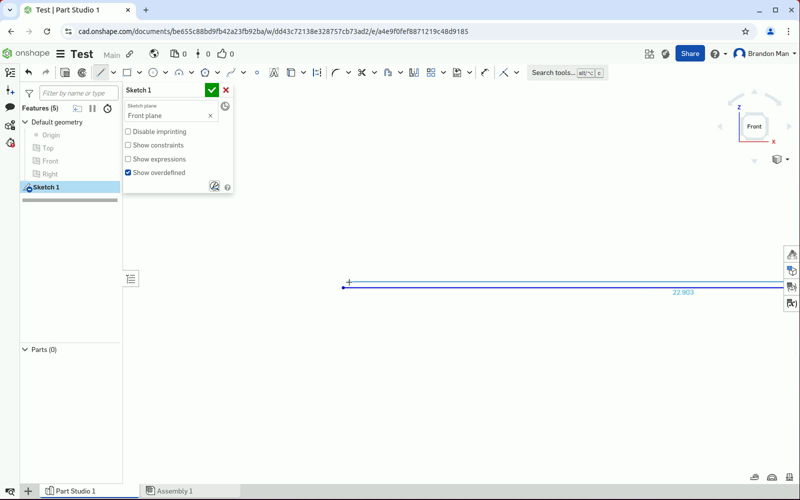
scroll(6)
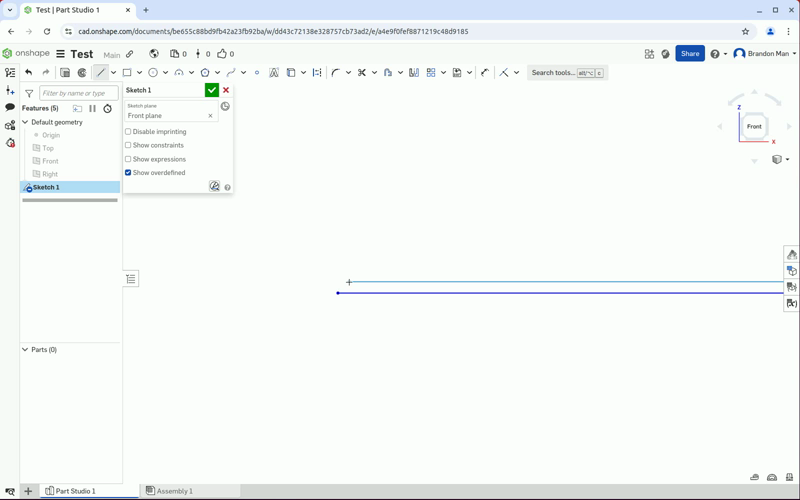
click(349, 281)
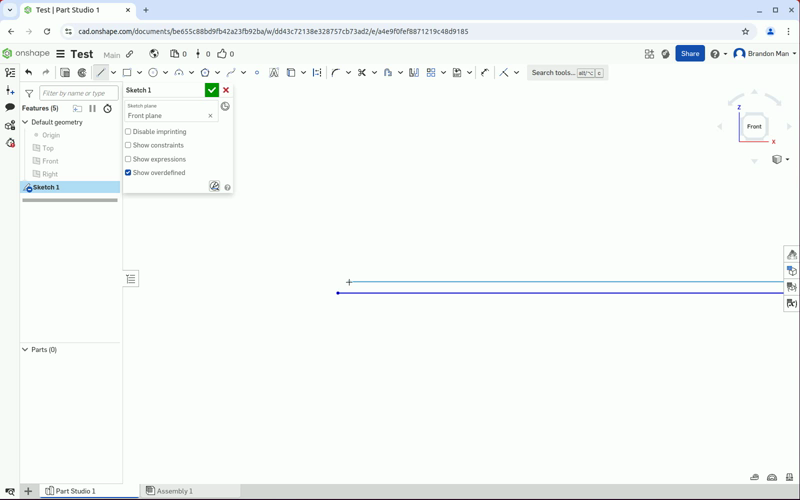
scroll(-6)
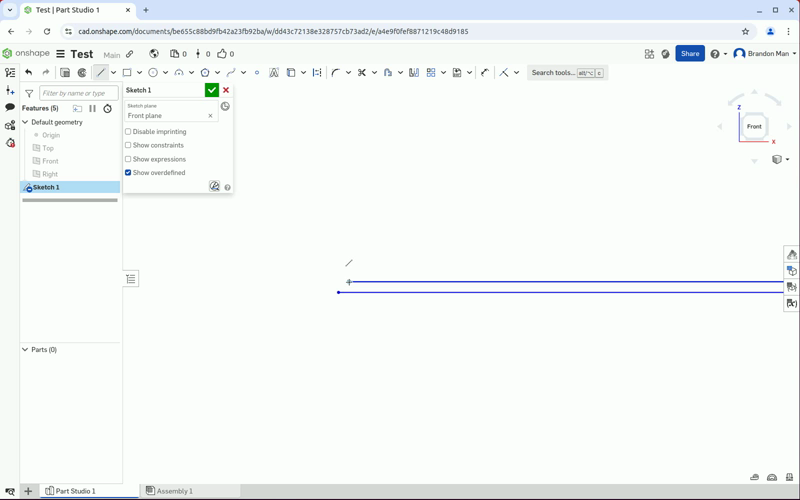
scroll(-6)
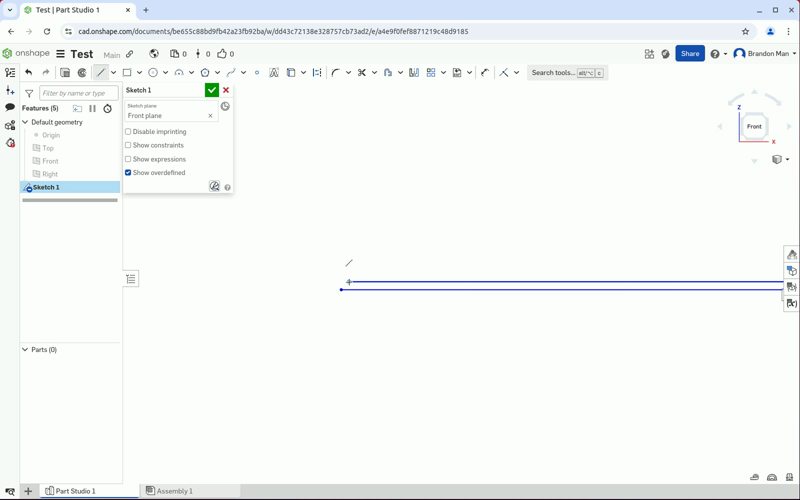
scroll(-6)
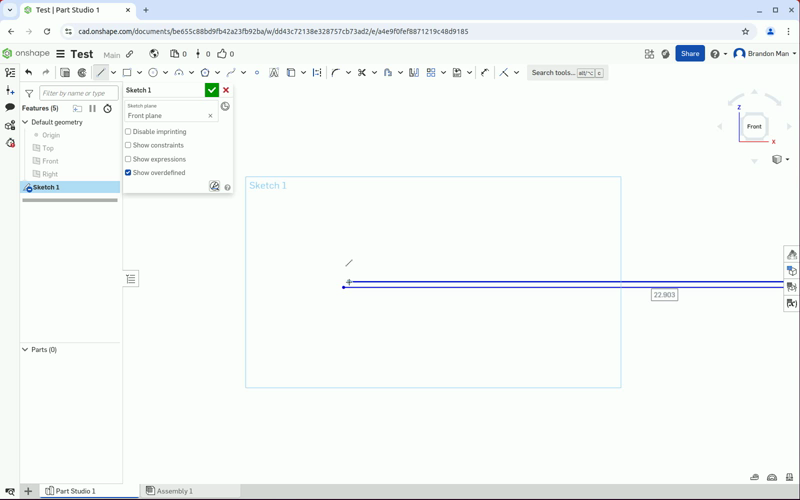
scroll(-6)
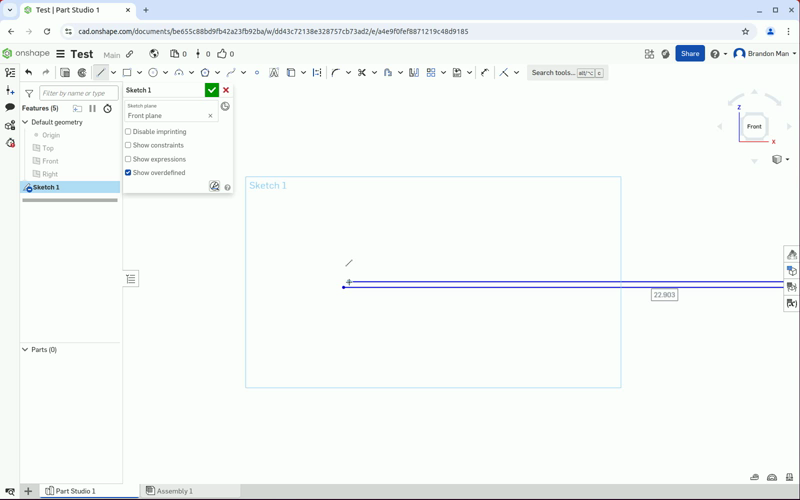
scroll(-6)
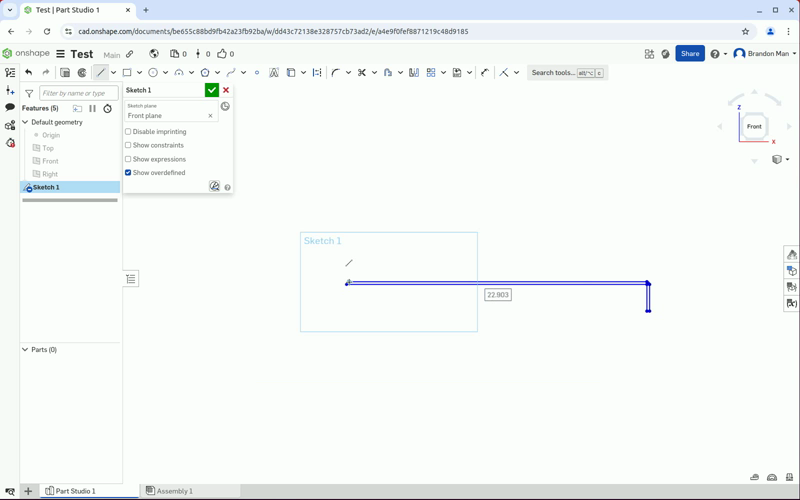
scroll(-6)
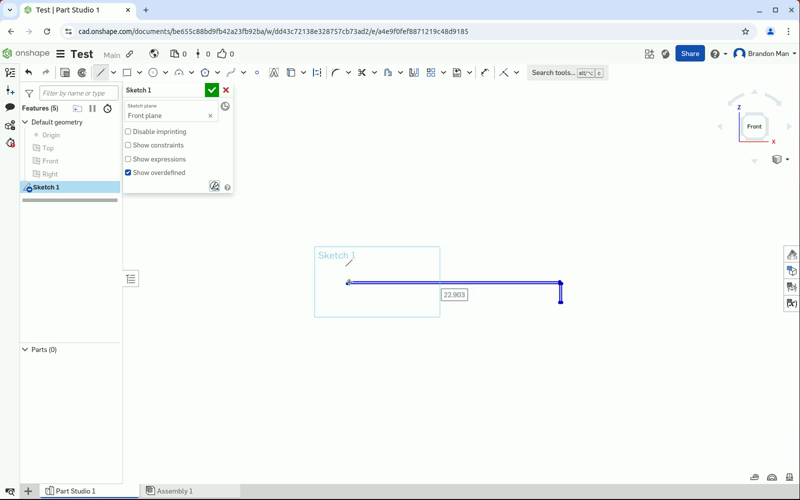
scroll(-6)
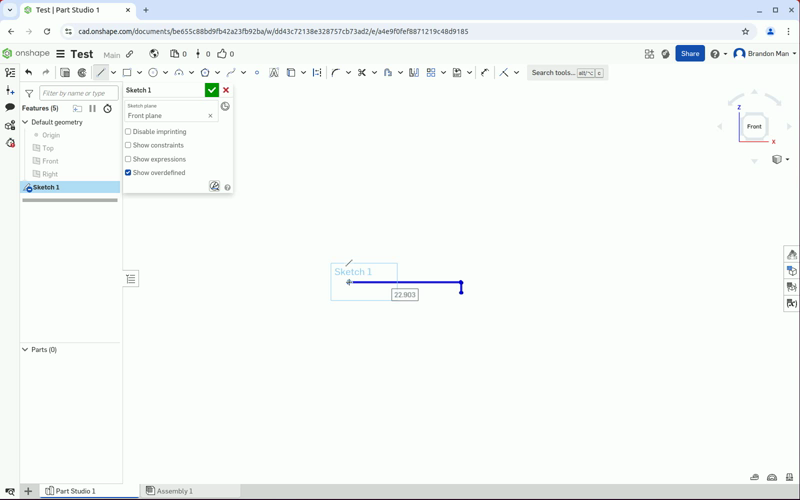
key_up(shift)
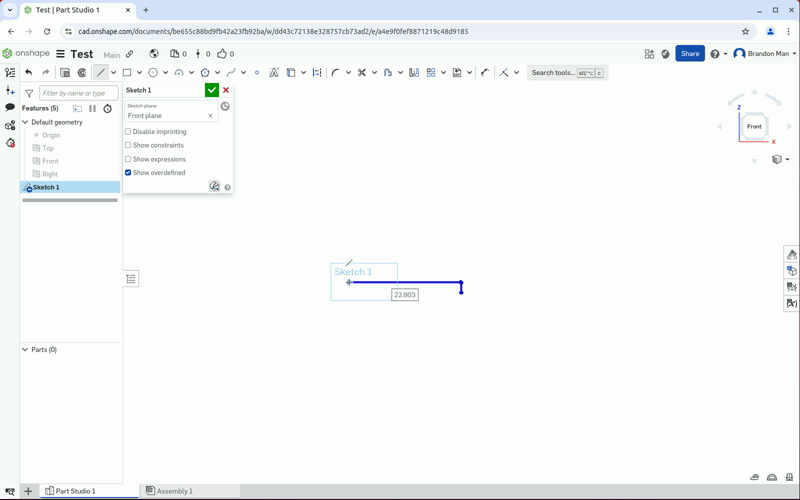
key_down(shift)
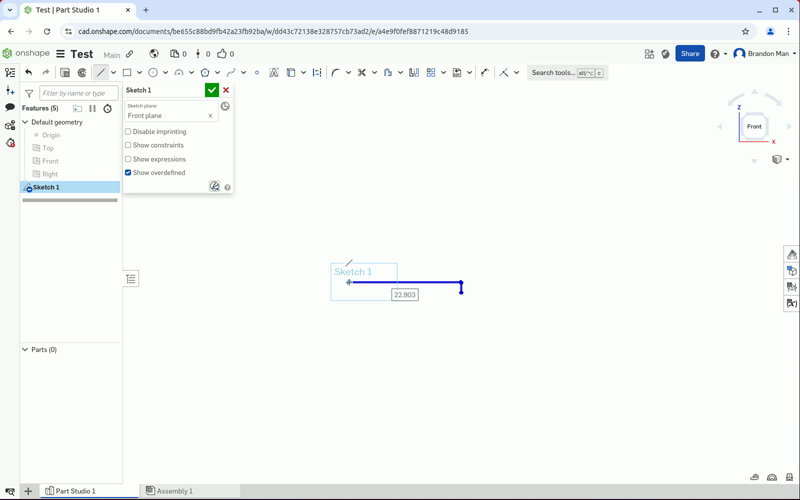
mouse_move(379, 281)
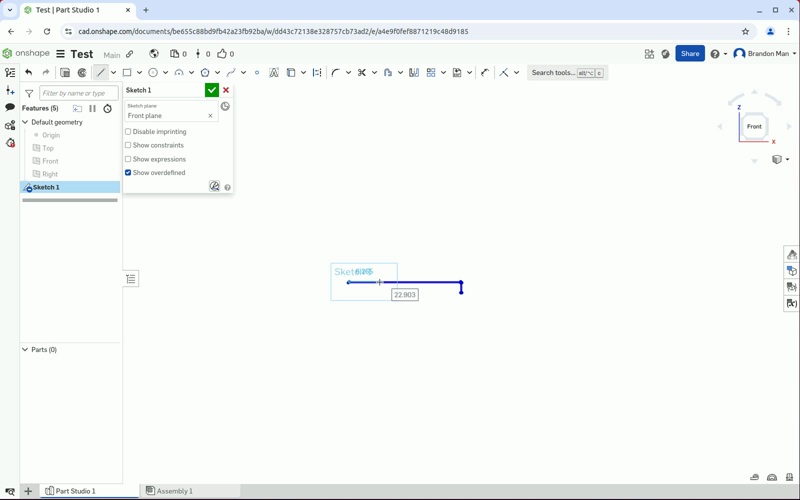
mouse_move(349, 275)
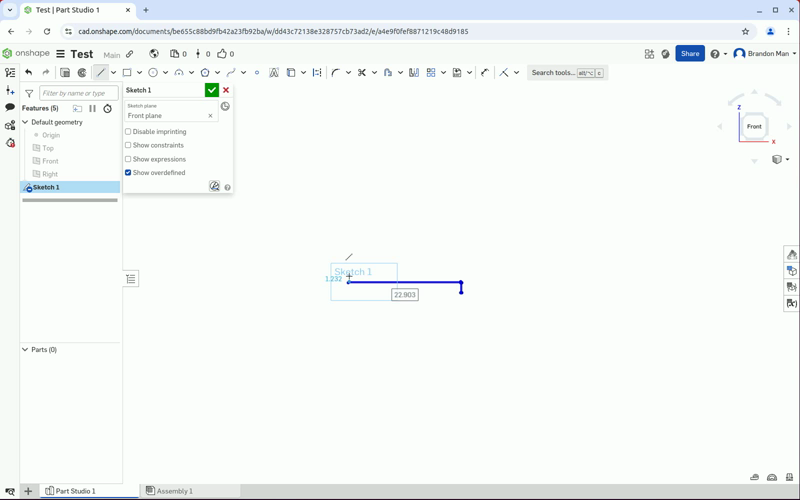
scroll(6)
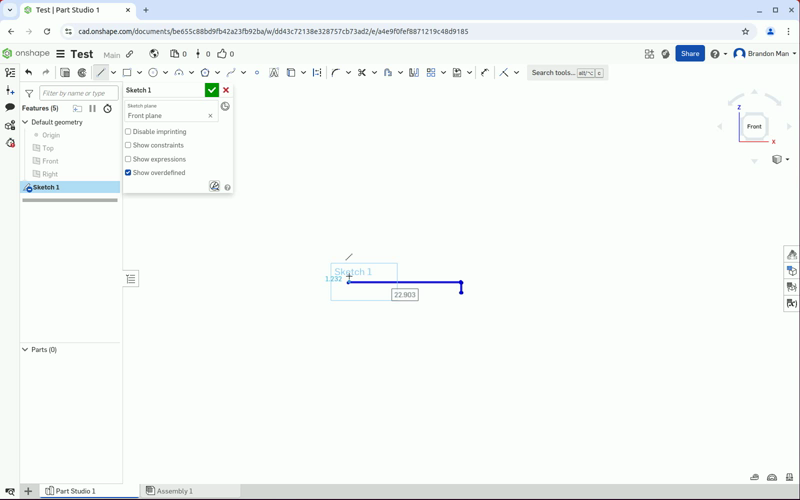
scroll(6)
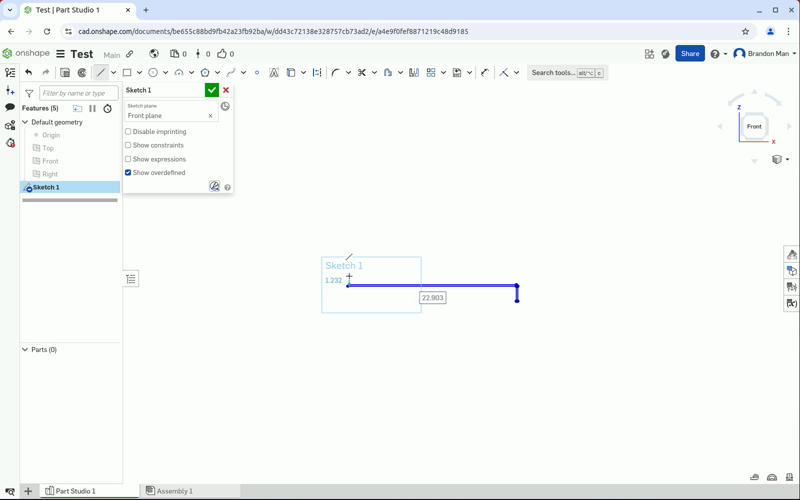
scroll(6)
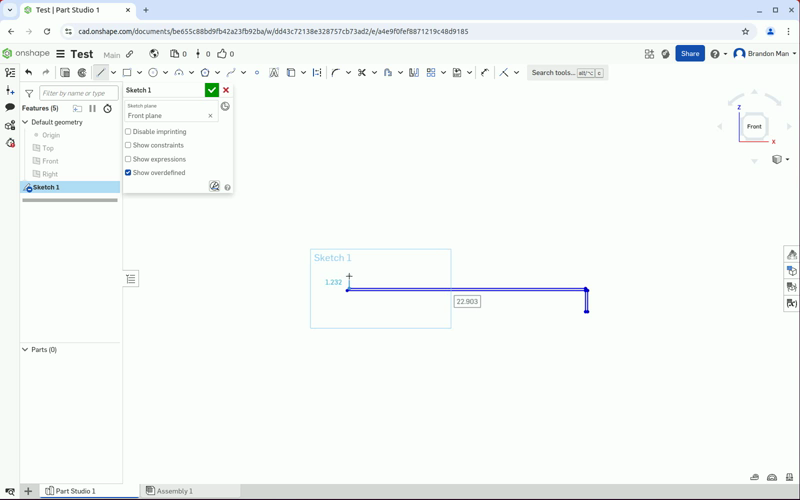
scroll(6)
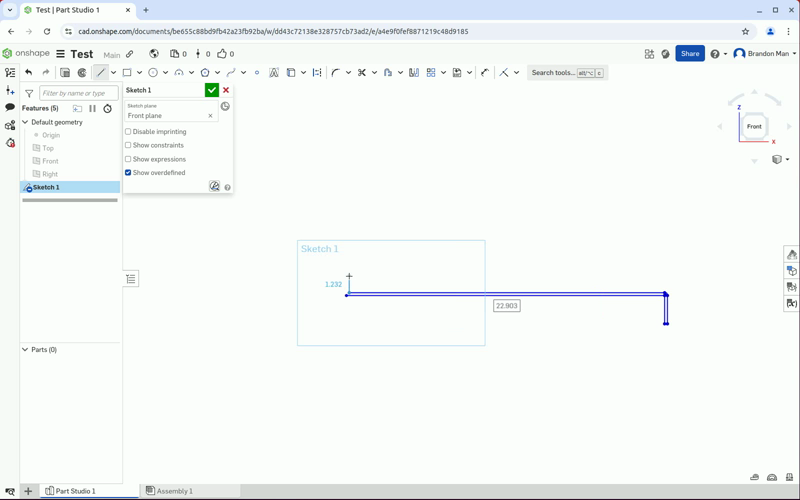
scroll(6)
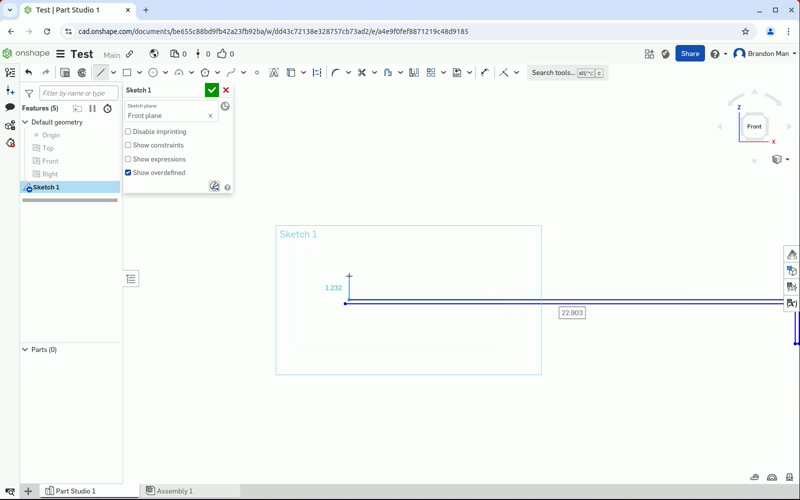
scroll(6)
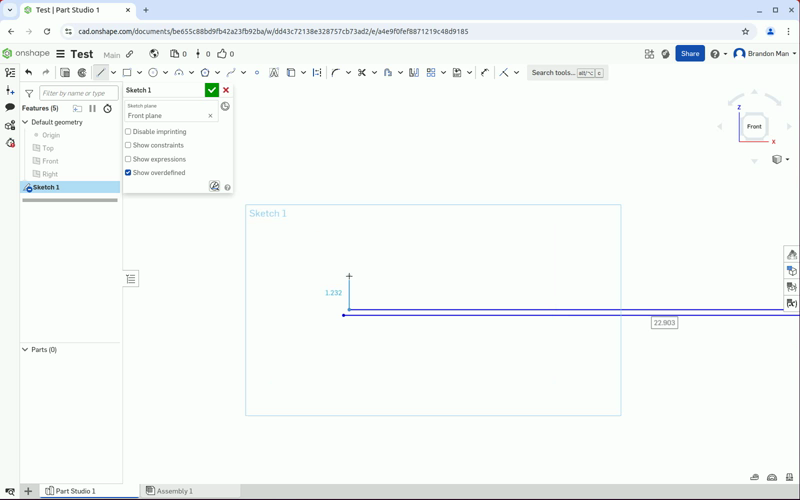
scroll(6)
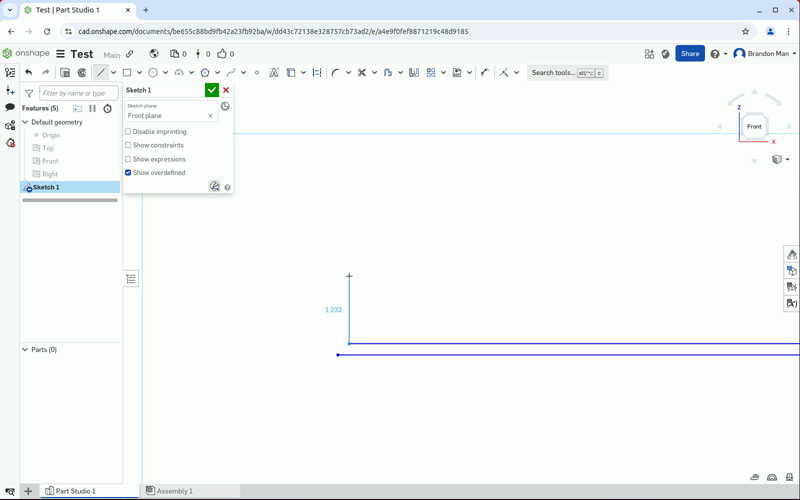
click(349, 275)
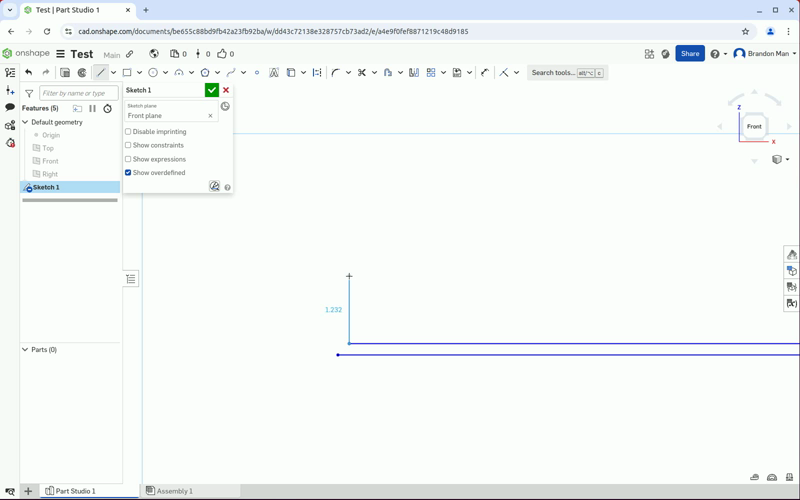
scroll(-6)
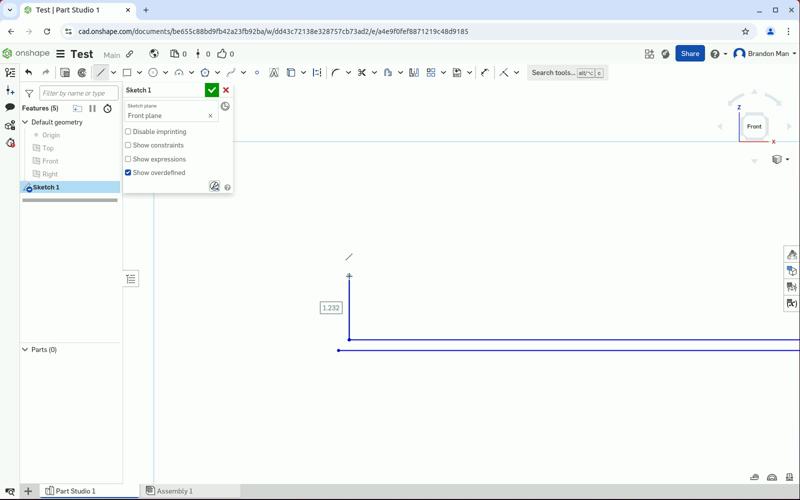
scroll(-6)
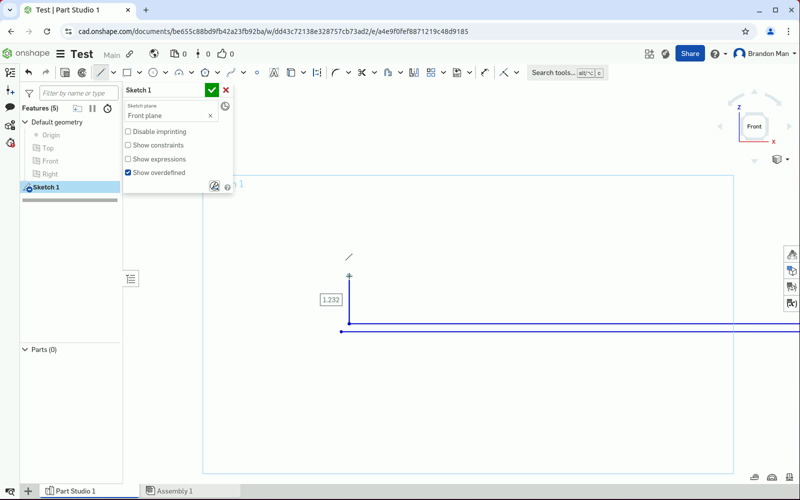
scroll(-6)
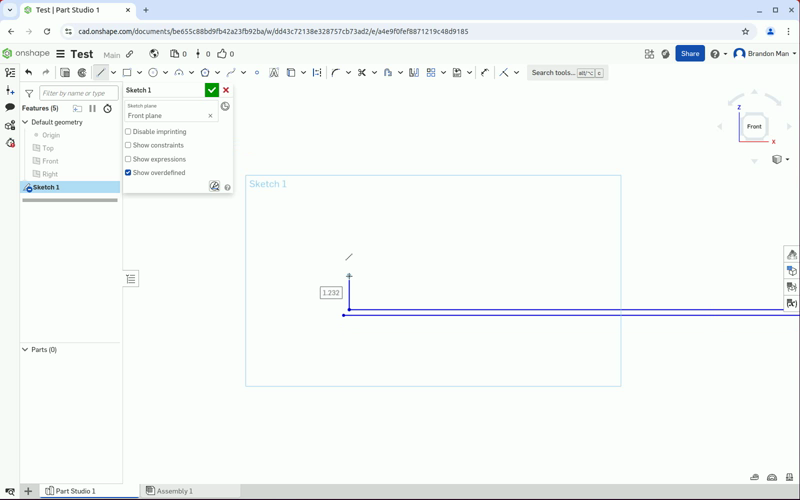
scroll(-6)
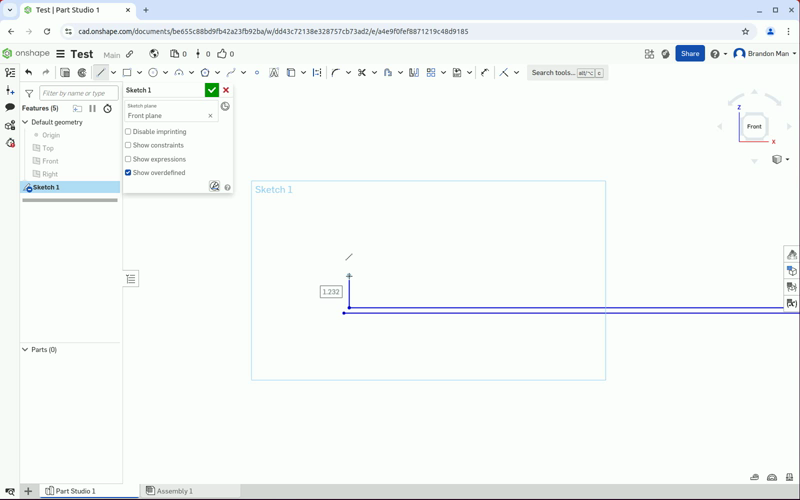
scroll(-6)
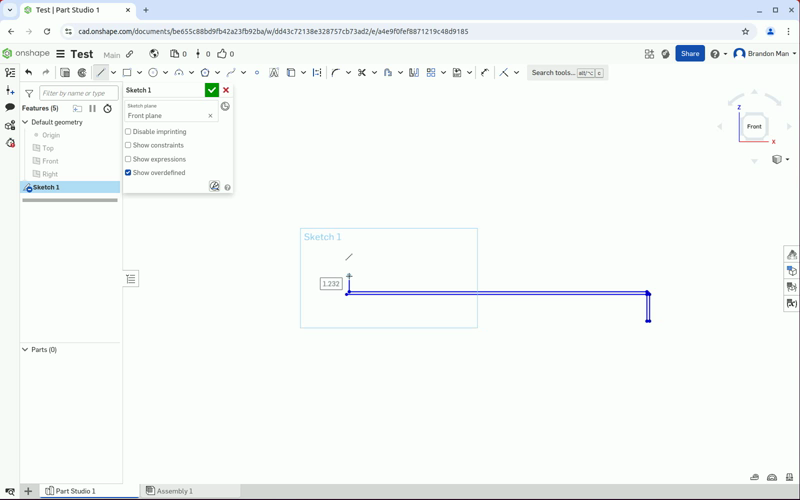
scroll(-6)
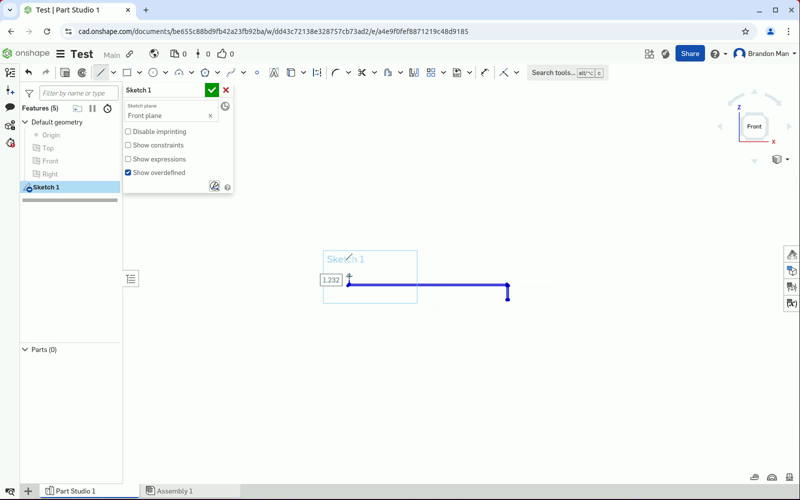
scroll(-6)
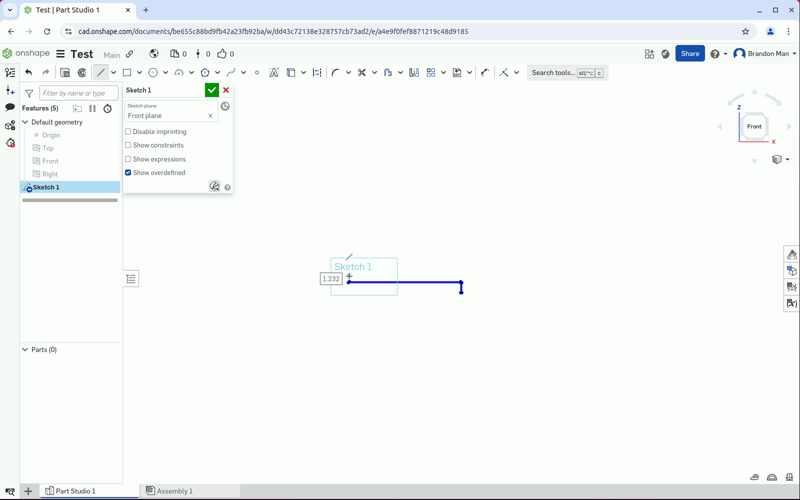
key_up(shift)
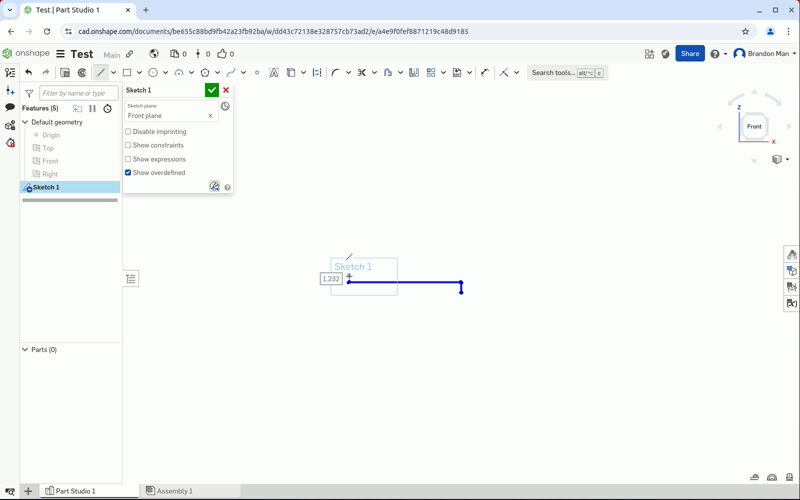
key_down(shift)
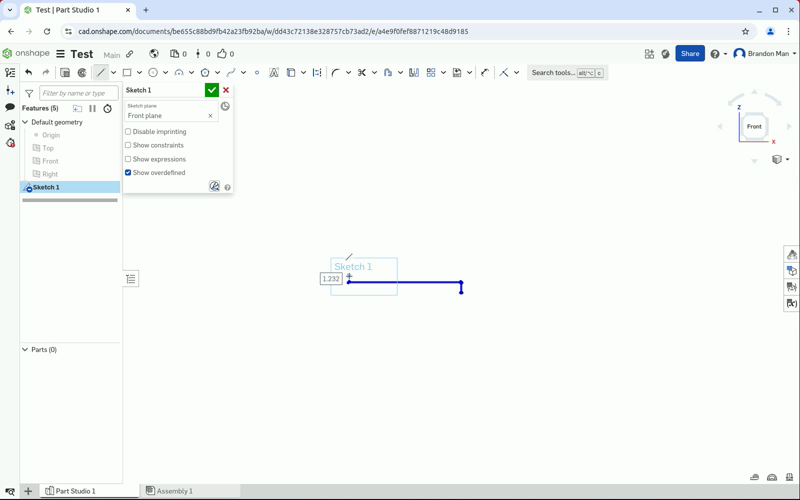
mouse_move(379, 275)
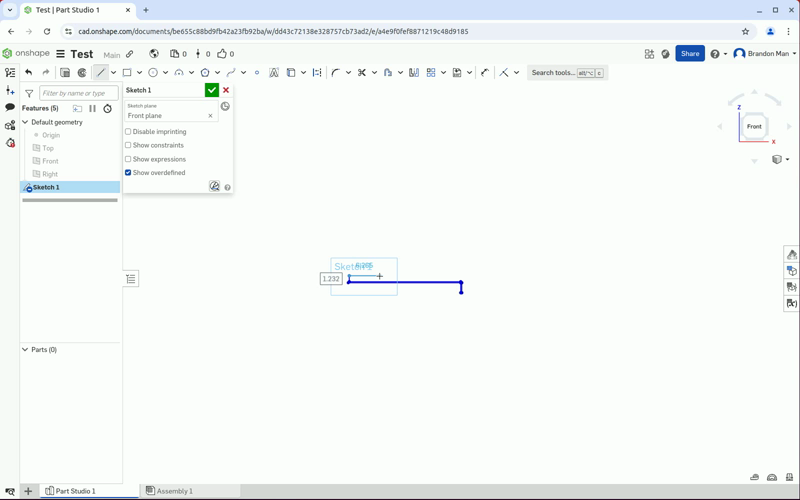
mouse_move(348, 275)
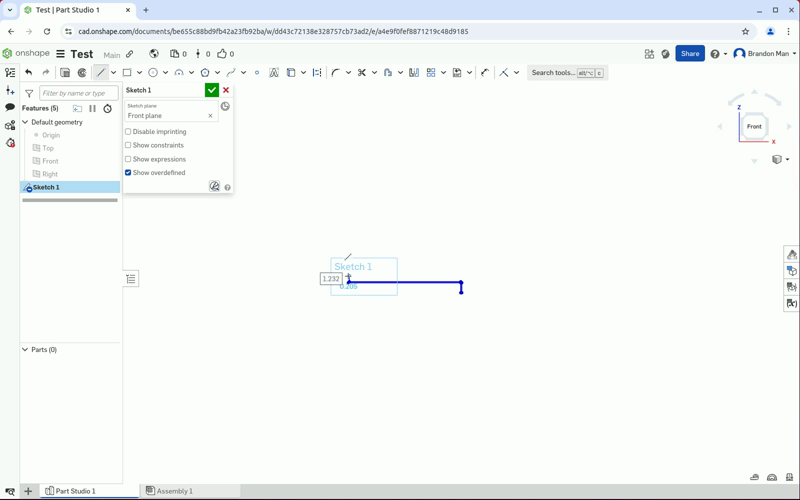
scroll(6)
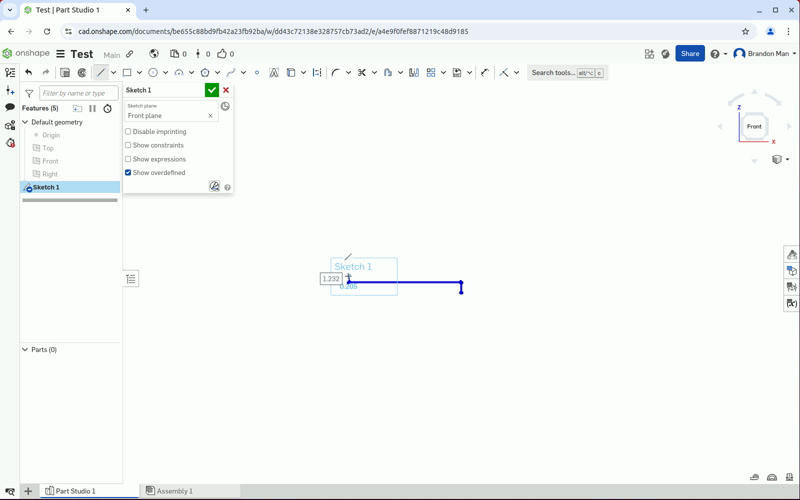
scroll(6)
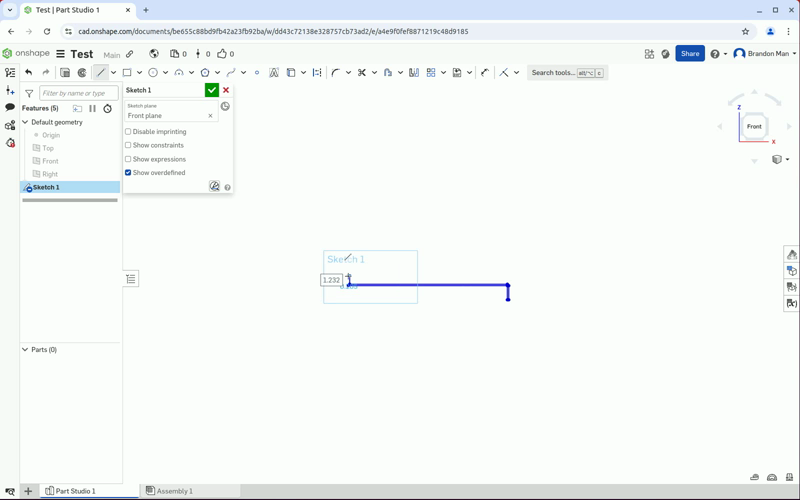
scroll(6)
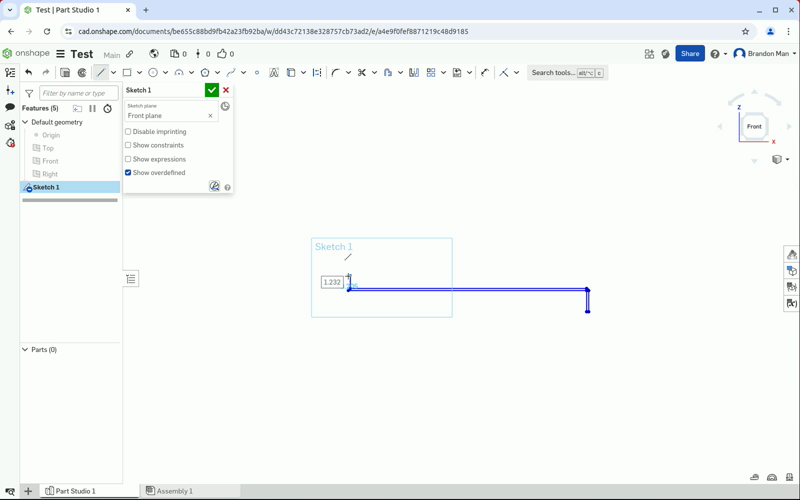
scroll(6)
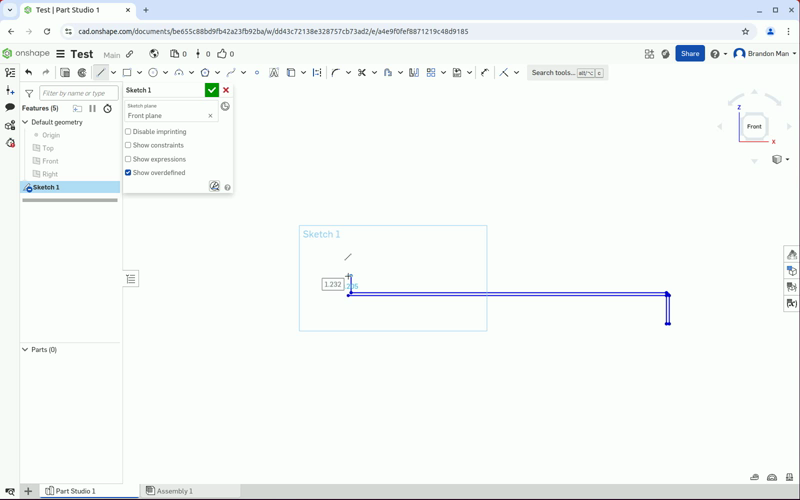
scroll(6)
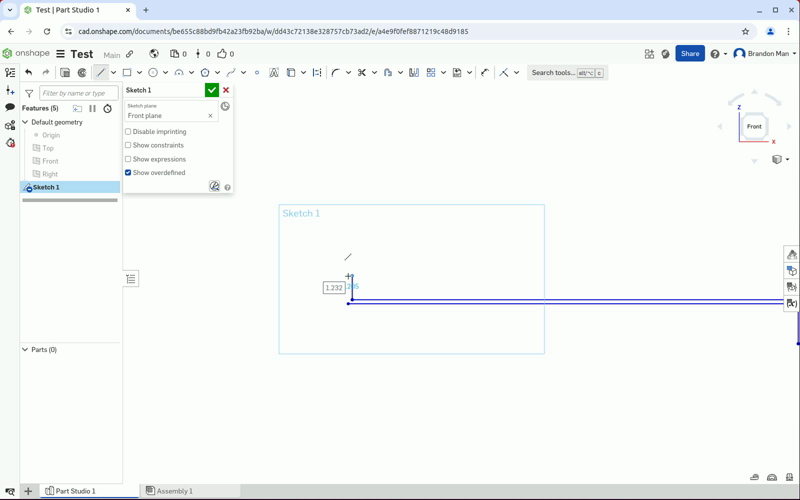
scroll(6)
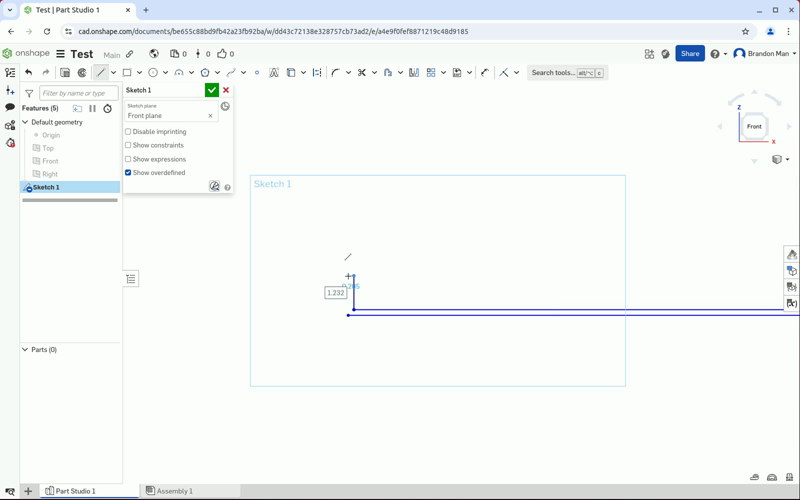
scroll(6)
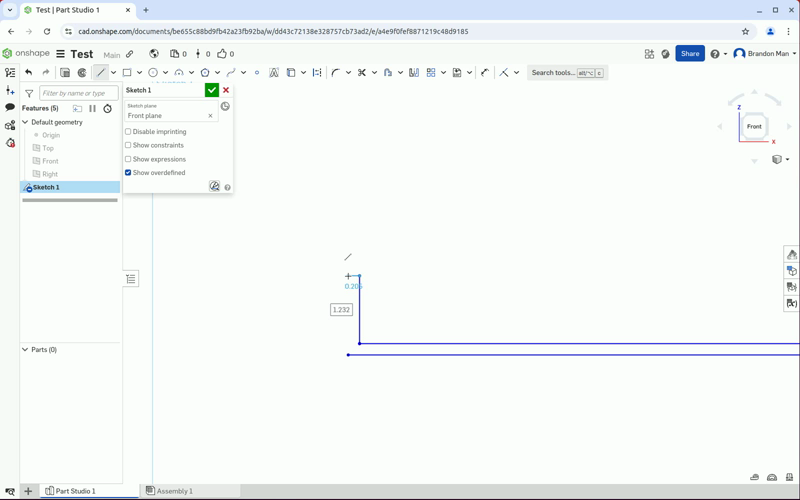
click(348, 275)
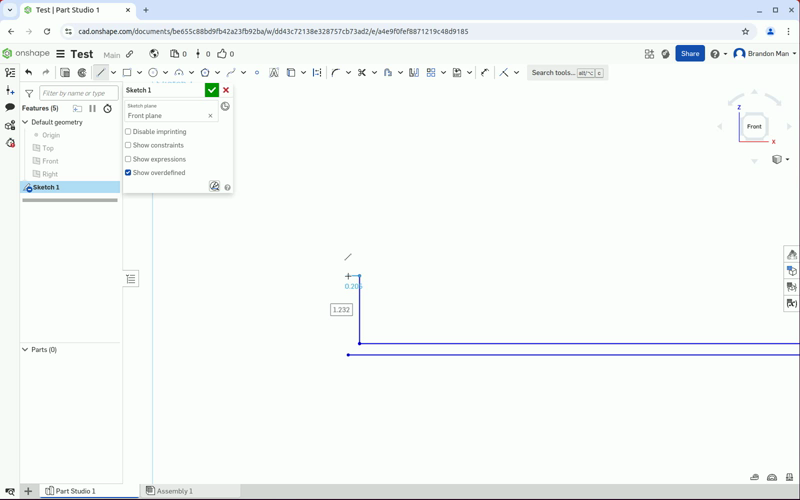
scroll(-6)
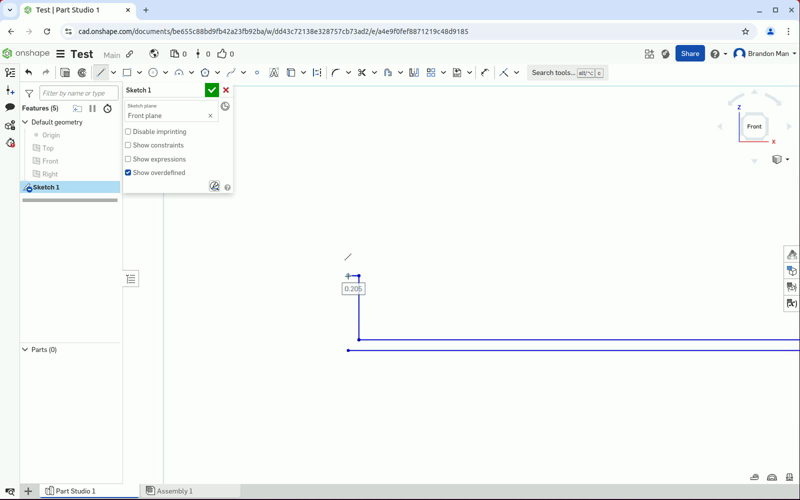
scroll(-6)
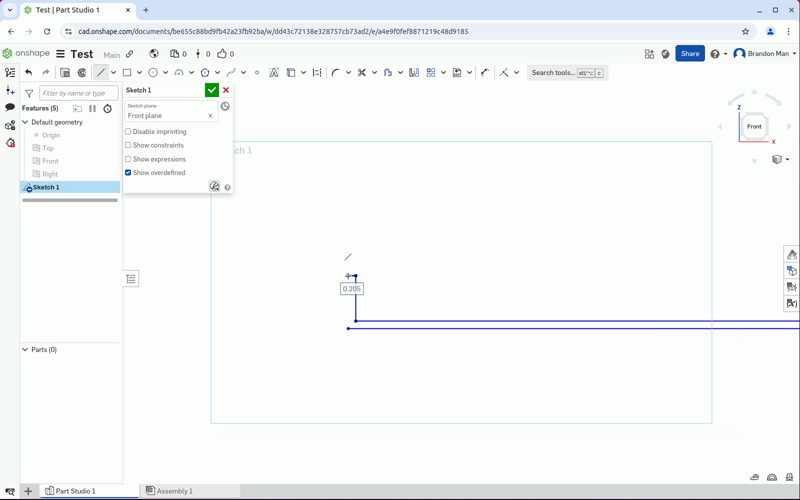
scroll(-6)
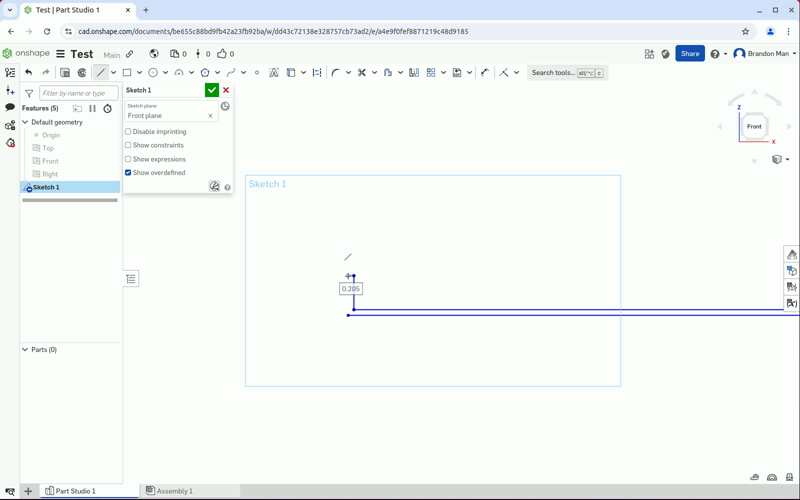
scroll(-6)
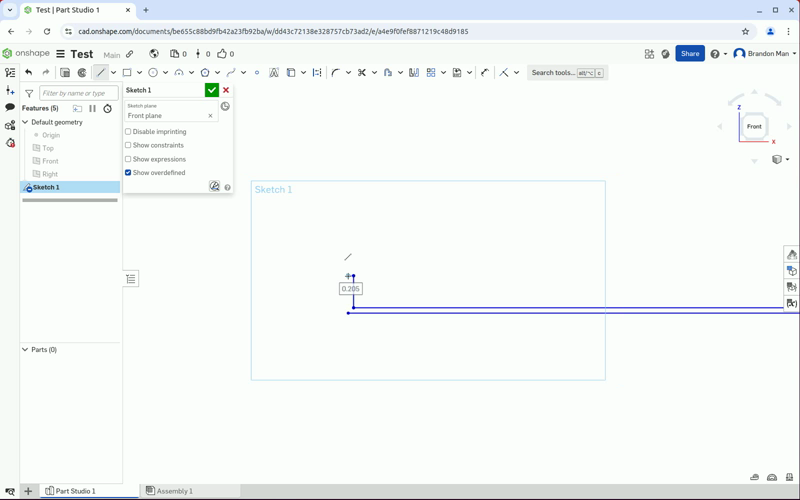
scroll(-6)
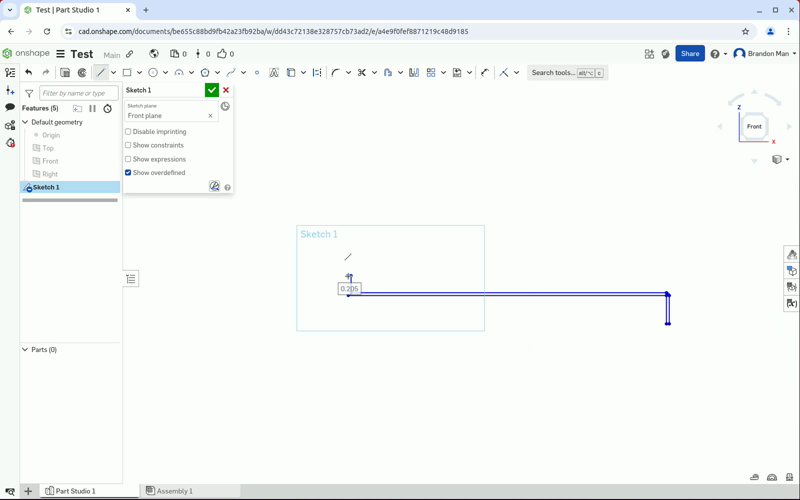
scroll(-6)
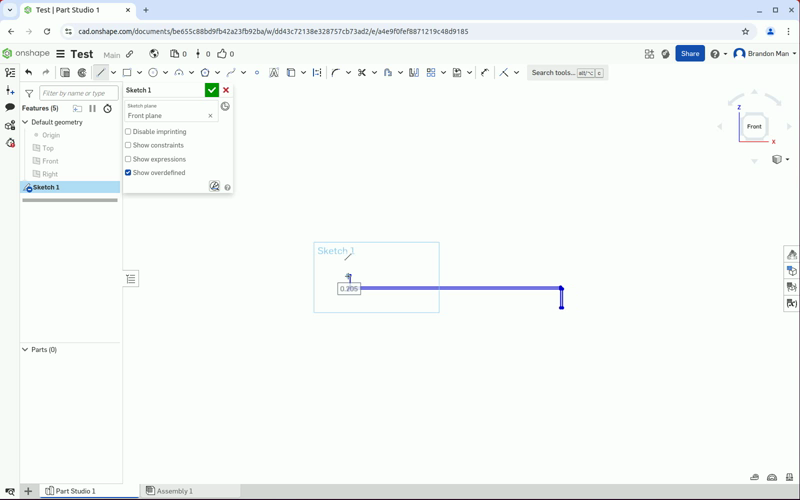
scroll(-6)
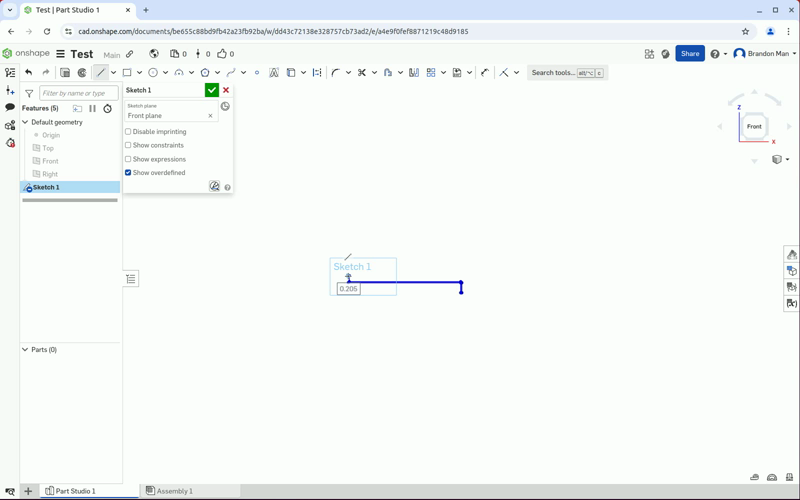
key_up(shift)
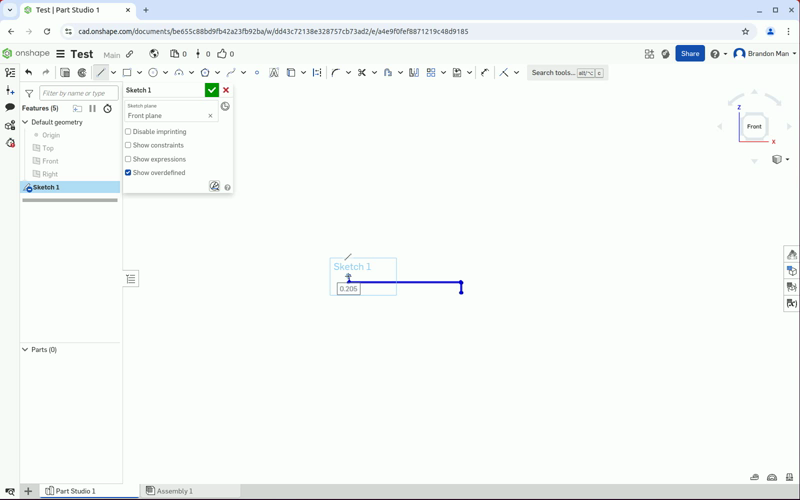
mouse_move(378, 275)
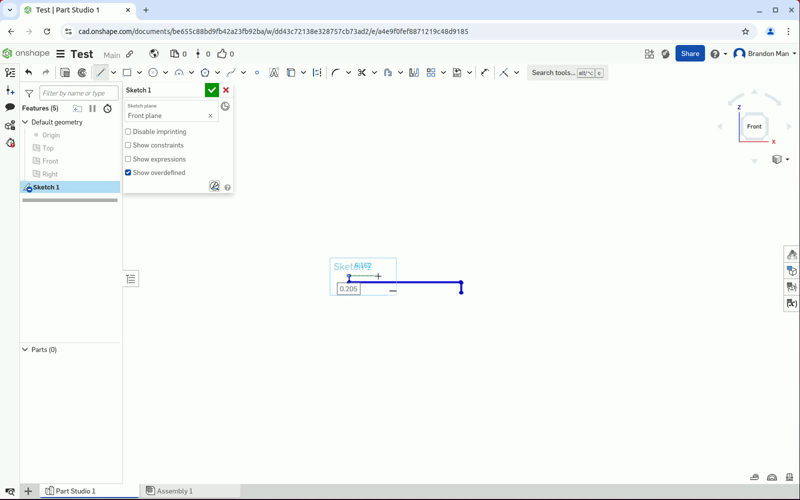
key_down(shift)
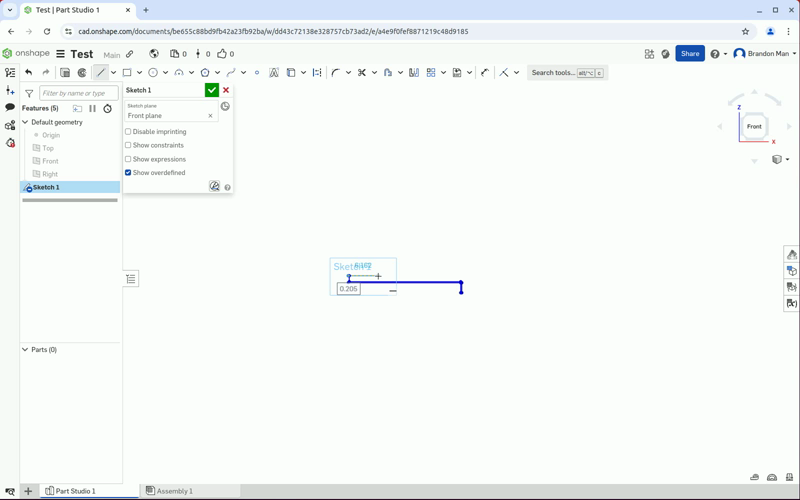
mouse_move(348, 282)
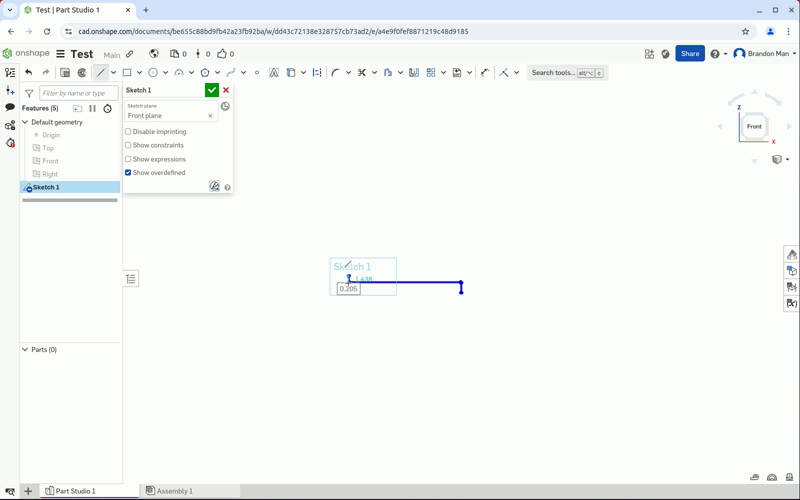
scroll(6)
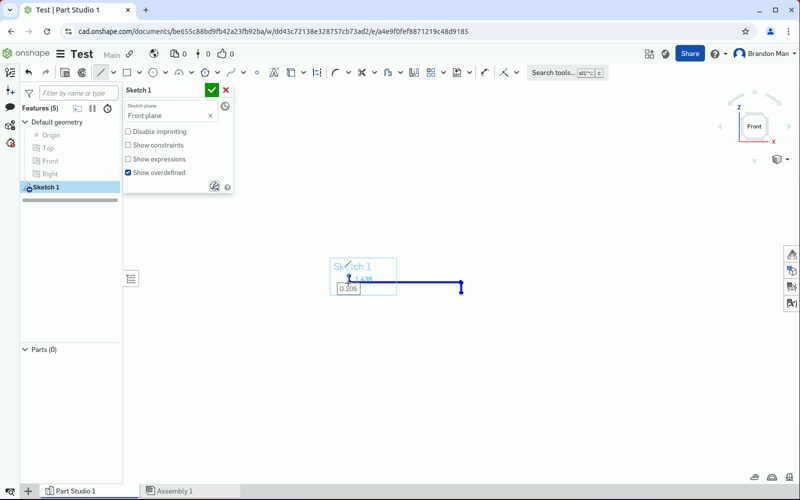
scroll(6)
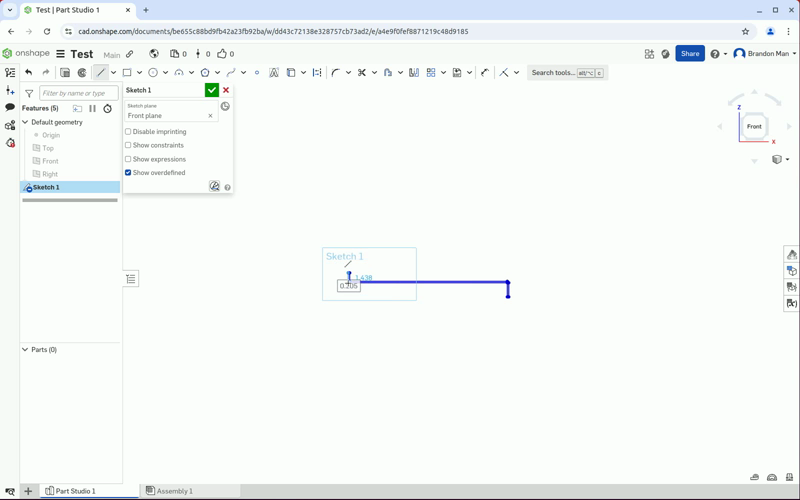
scroll(6)
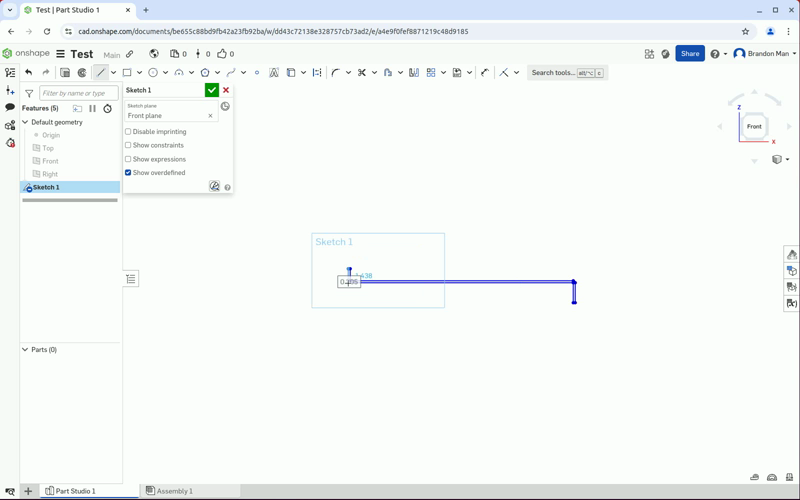
scroll(6)
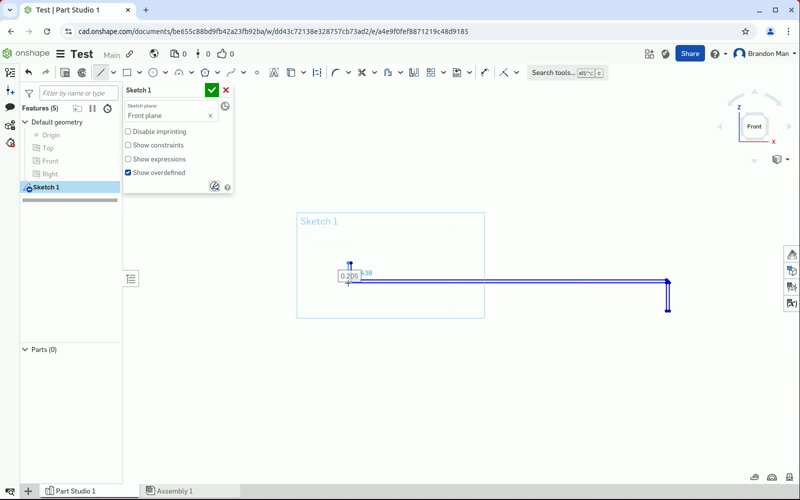
scroll(6)
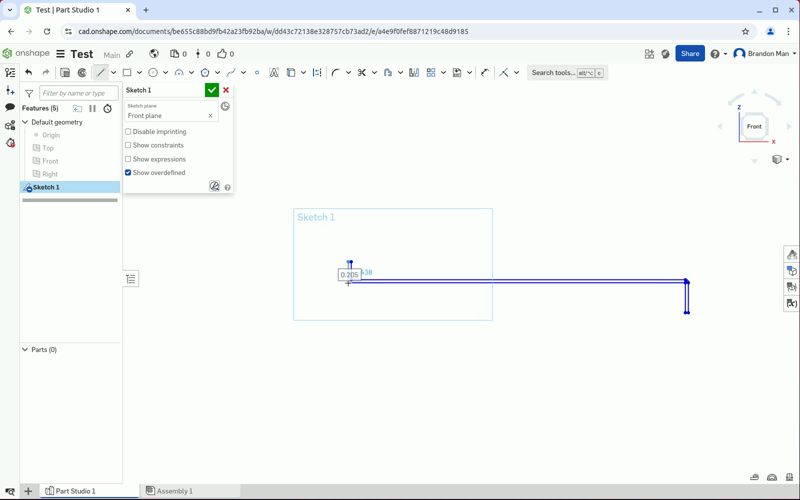
scroll(6)
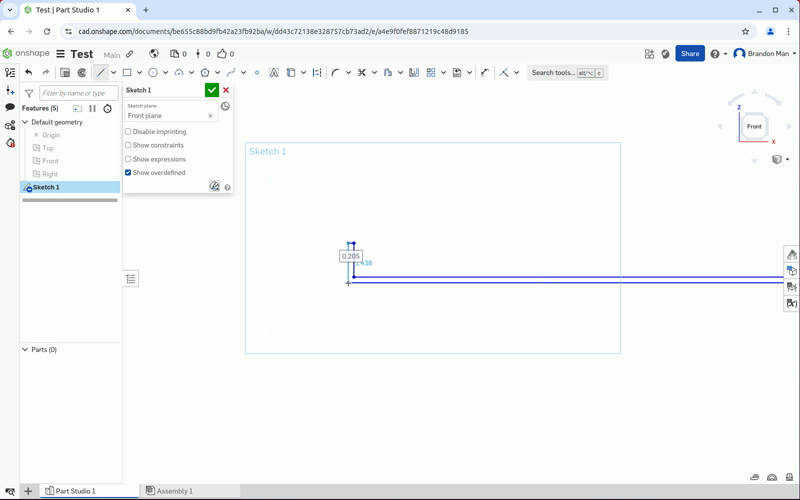
scroll(6)
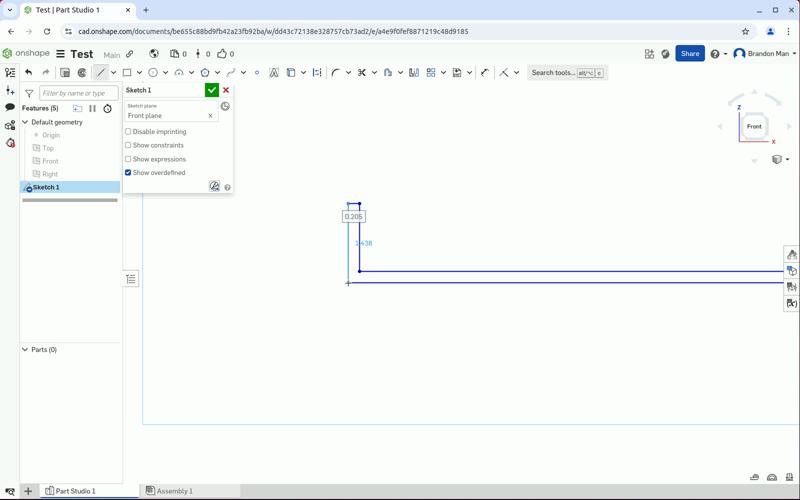
key_up(shift)
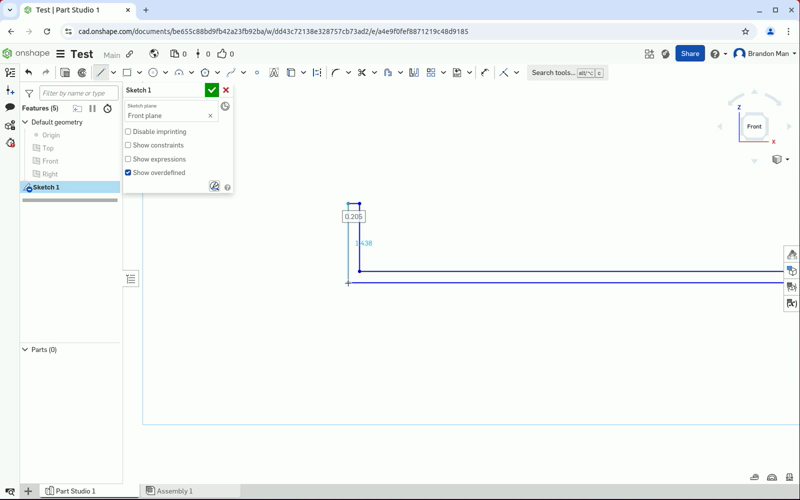
click(348, 282)
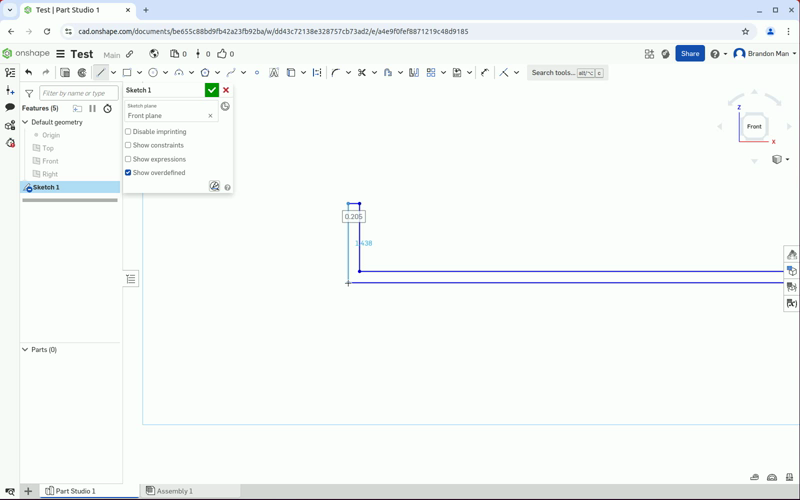
scroll(-6)
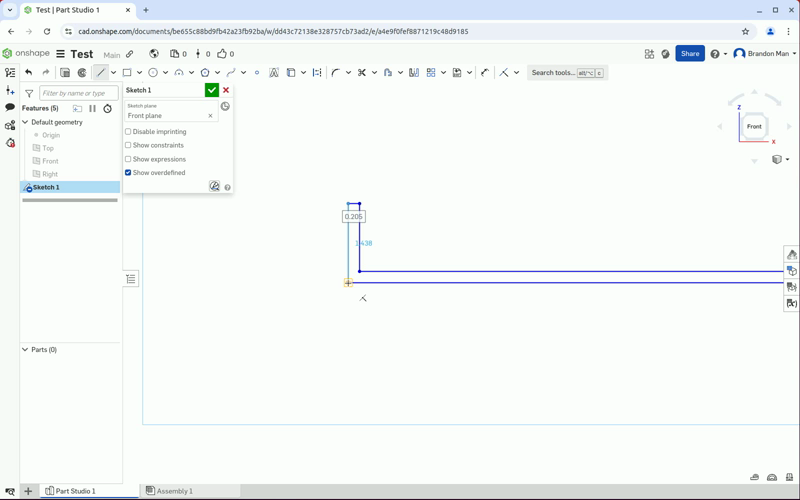
scroll(-6)
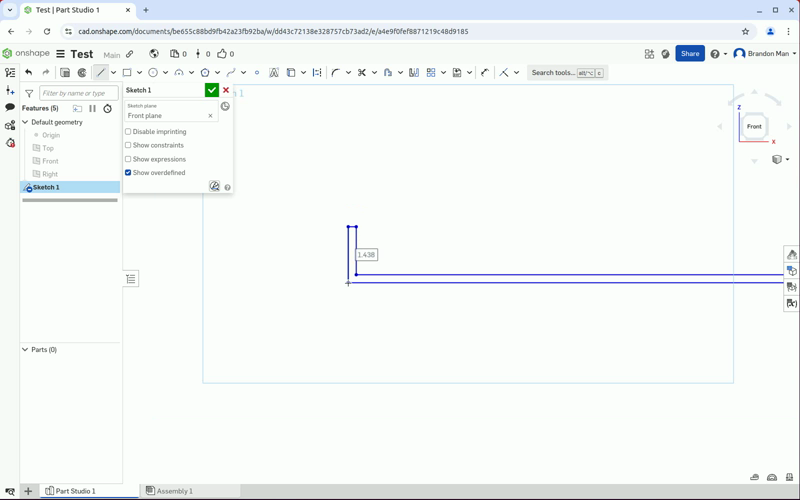
scroll(-6)
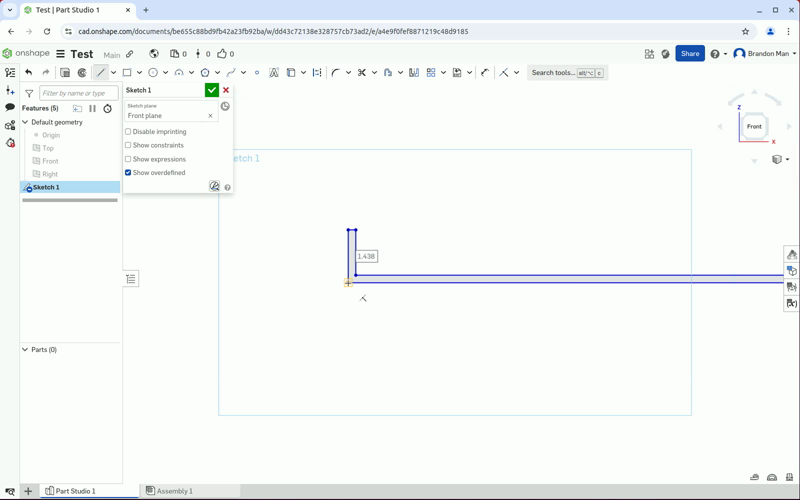
scroll(-6)
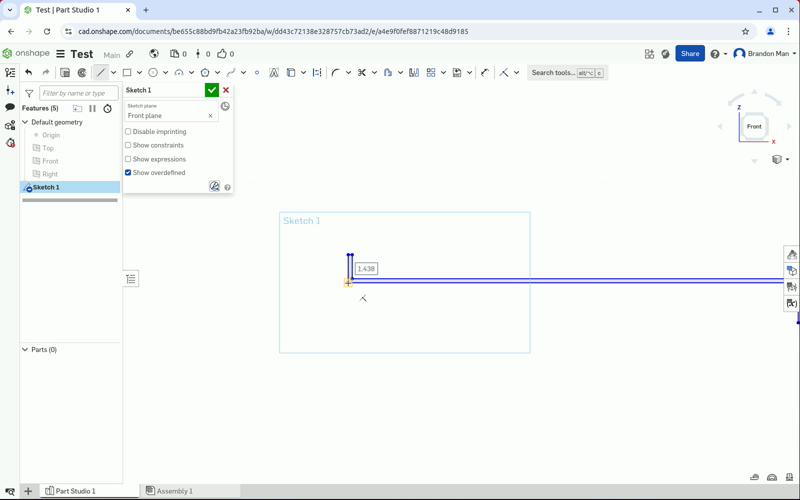
scroll(-6)
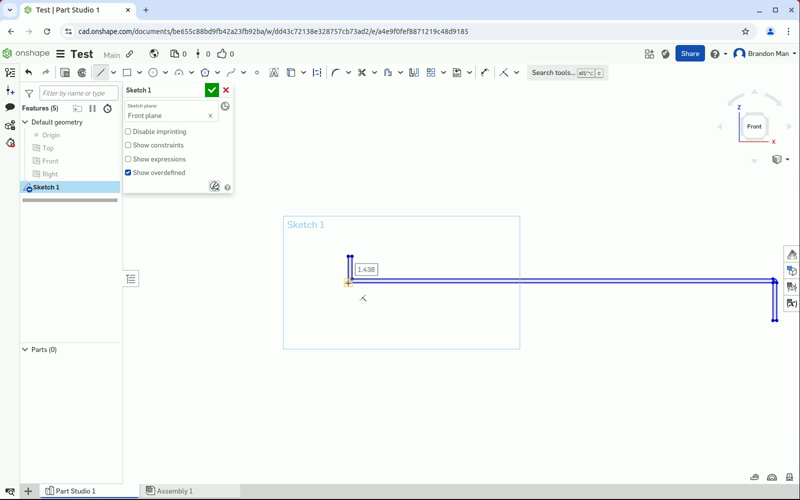
scroll(-6)
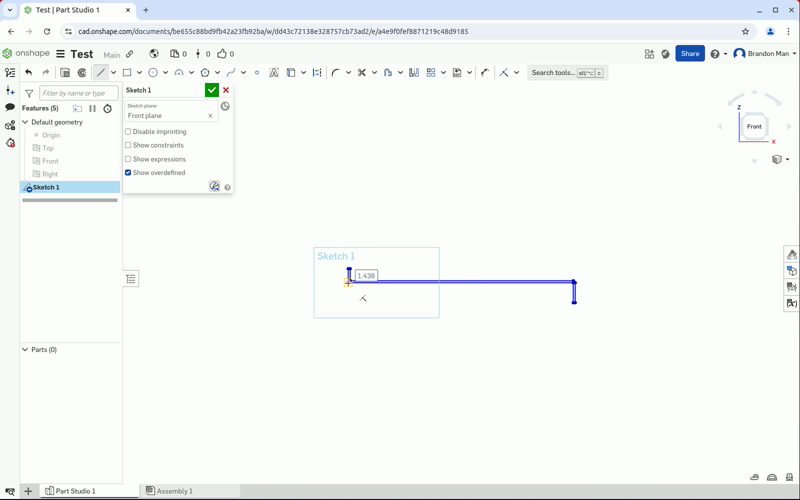
scroll(-6)
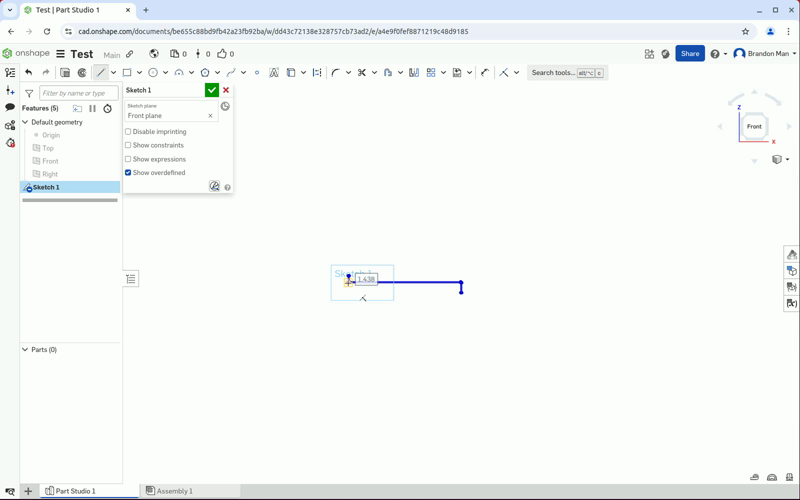
key(esc)
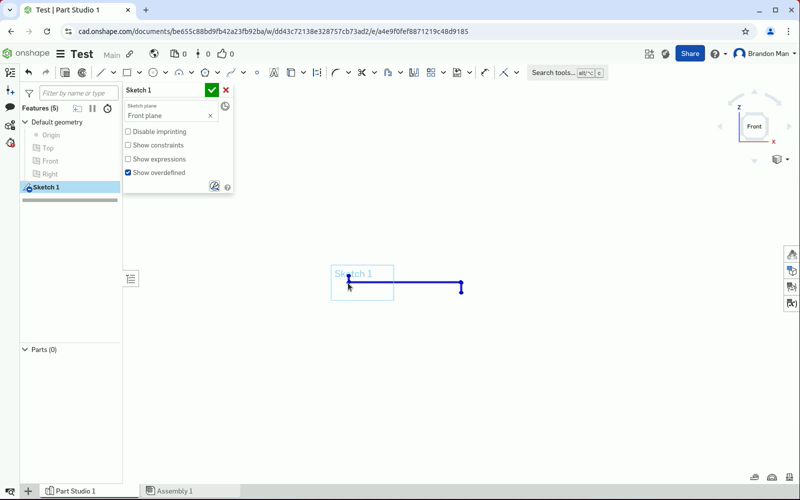
mouse_move(422, 281)
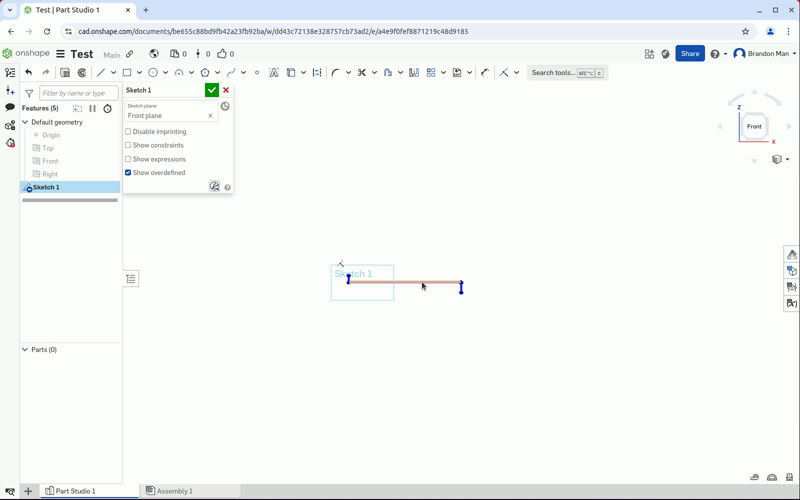
scroll(6)
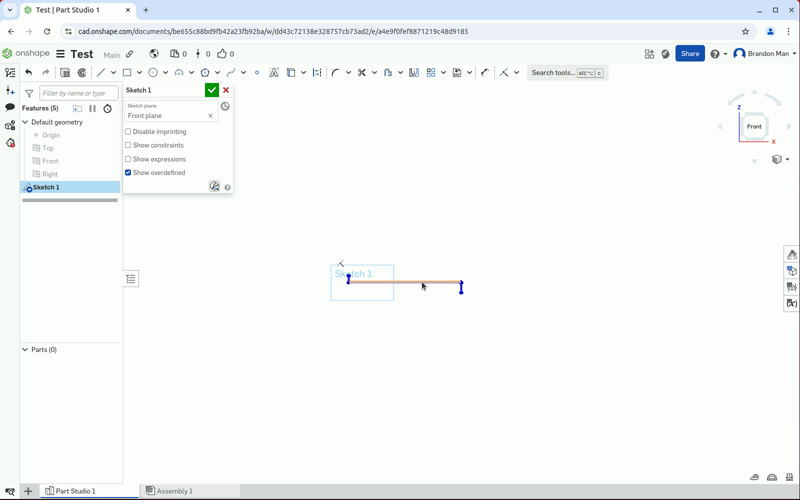
scroll(6)
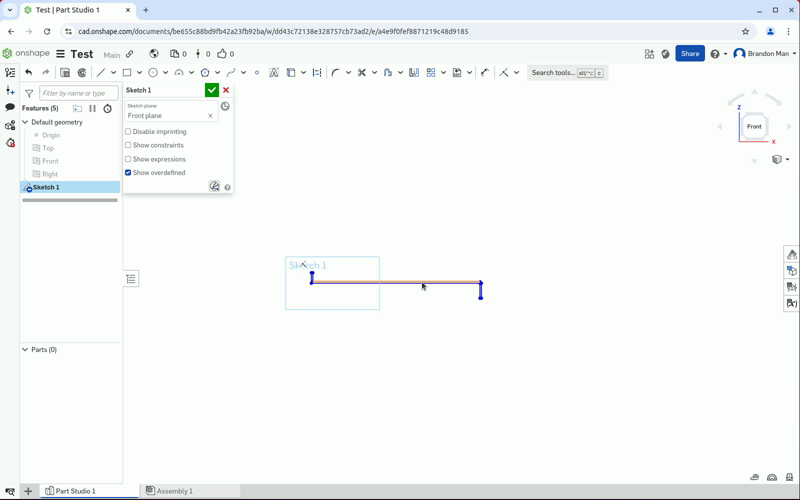
scroll(6)
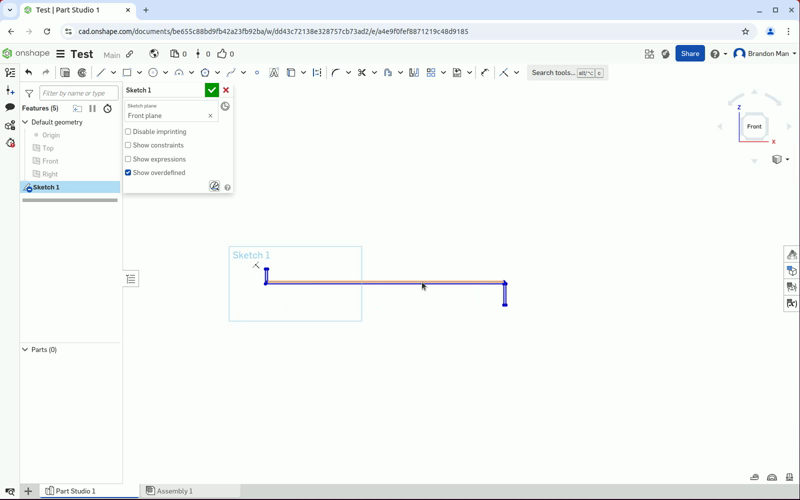
scroll(6)
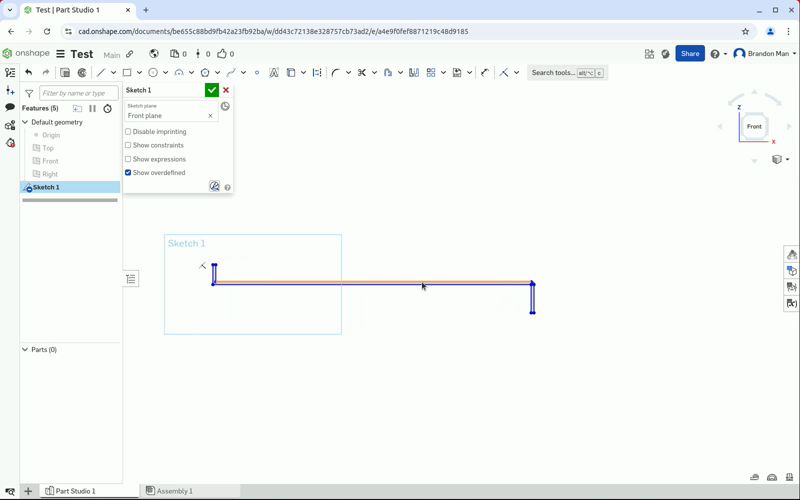
scroll(6)
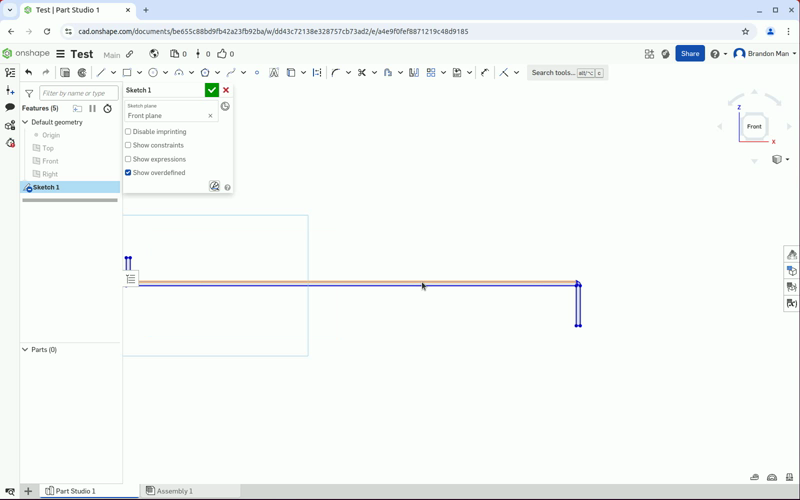
scroll(6)
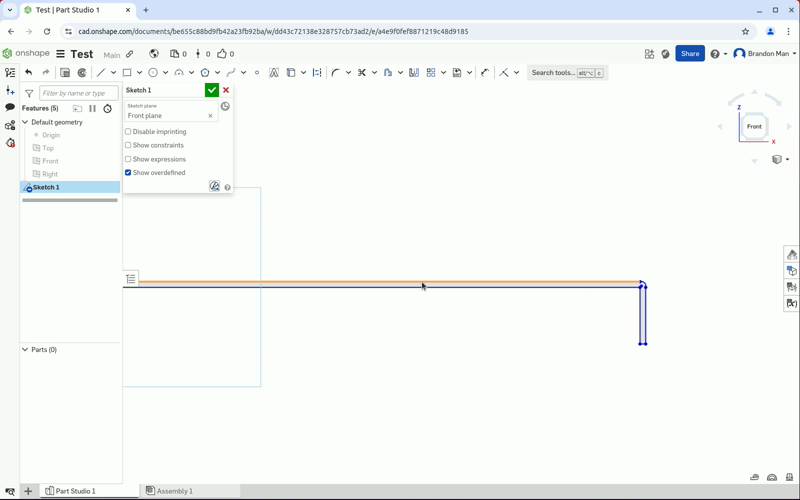
scroll(6)
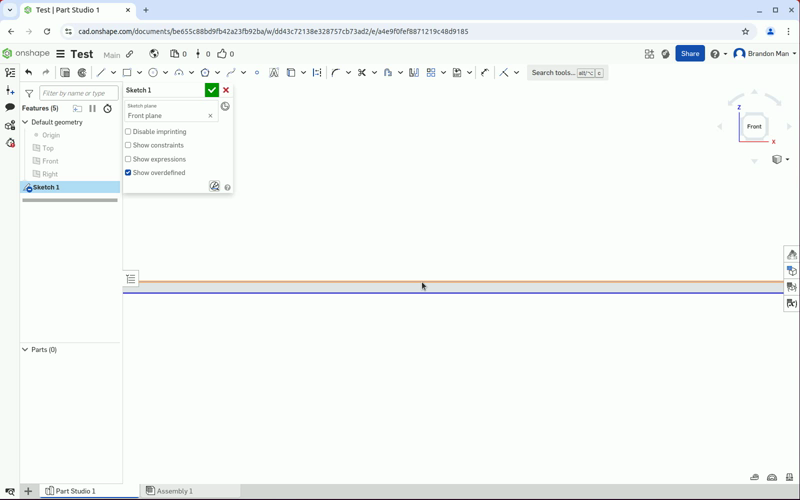
click(422, 281)
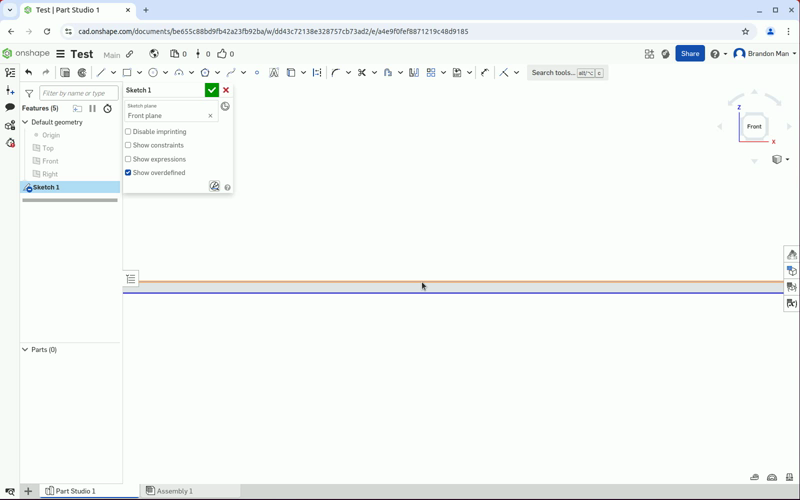
scroll(-6)
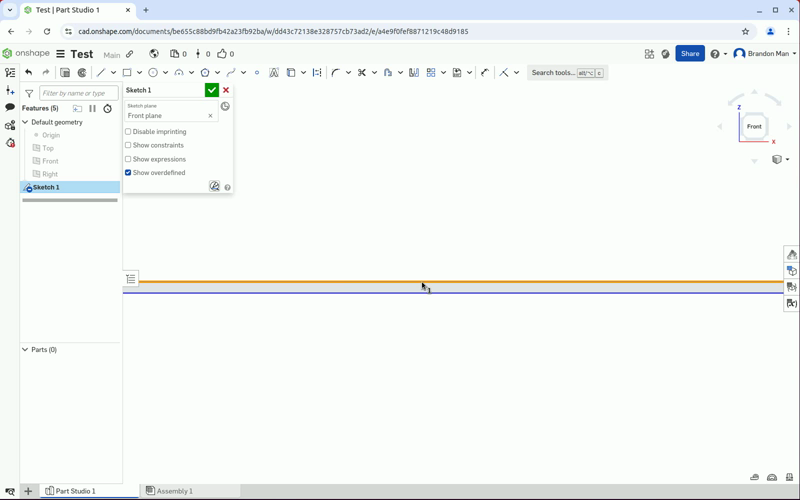
scroll(-6)
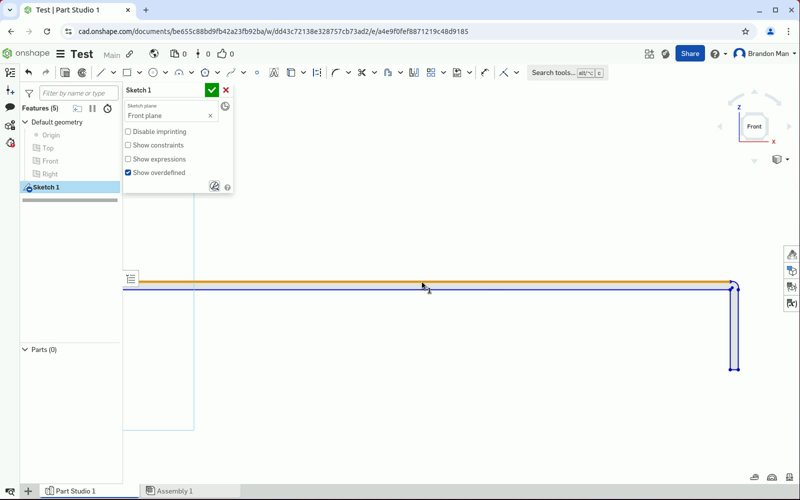
scroll(-6)
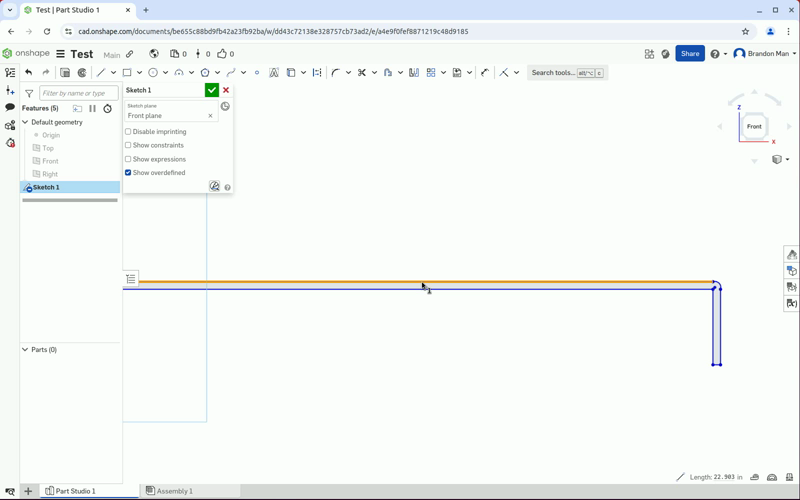
scroll(-6)
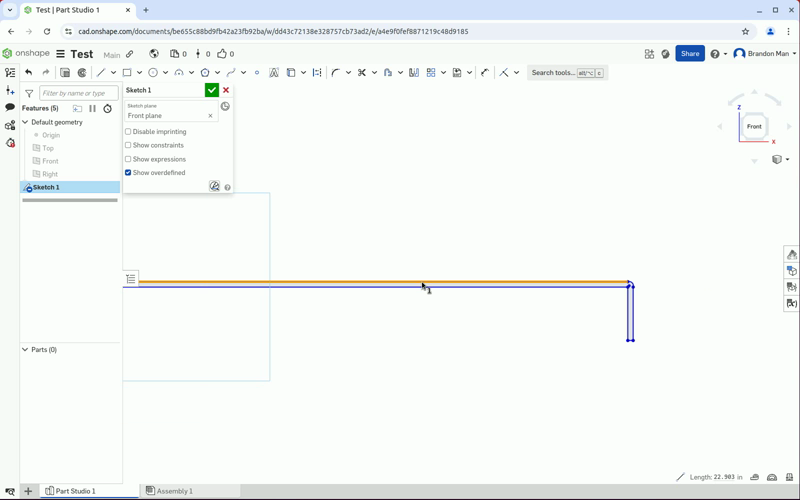
scroll(-6)
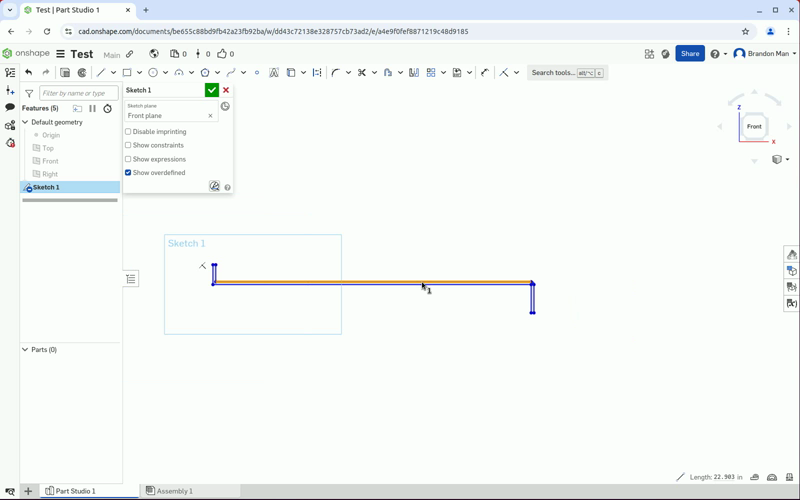
scroll(-6)
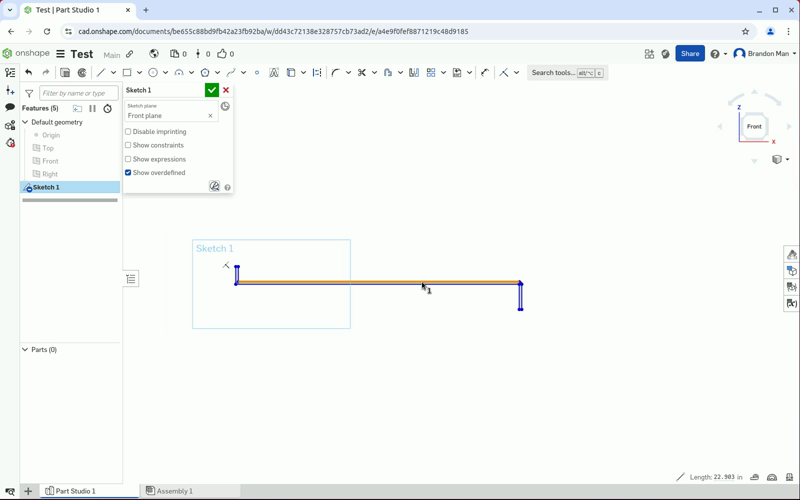
scroll(-6)
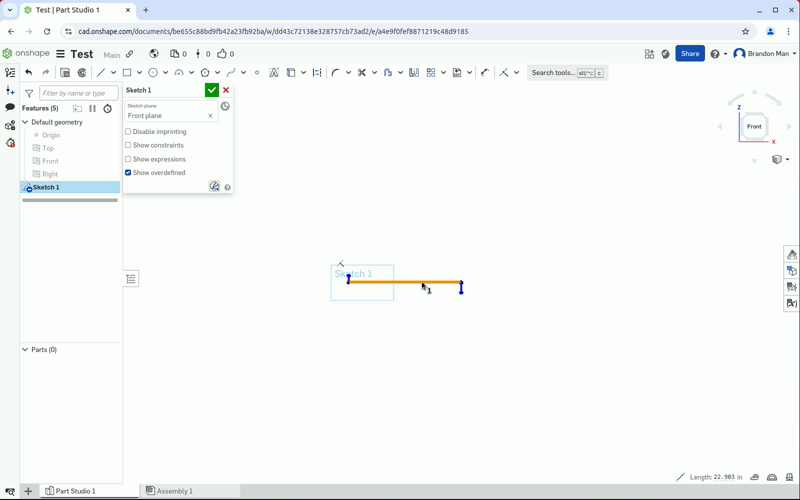
mouse_move(73, 352)
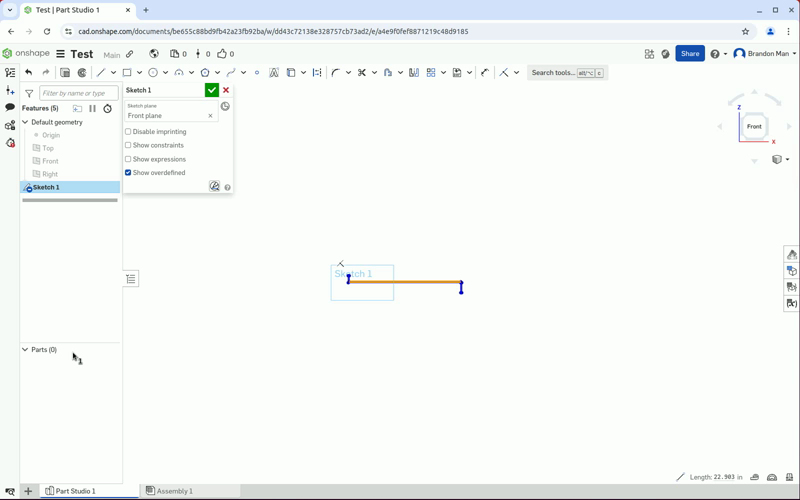
key(shift+y)
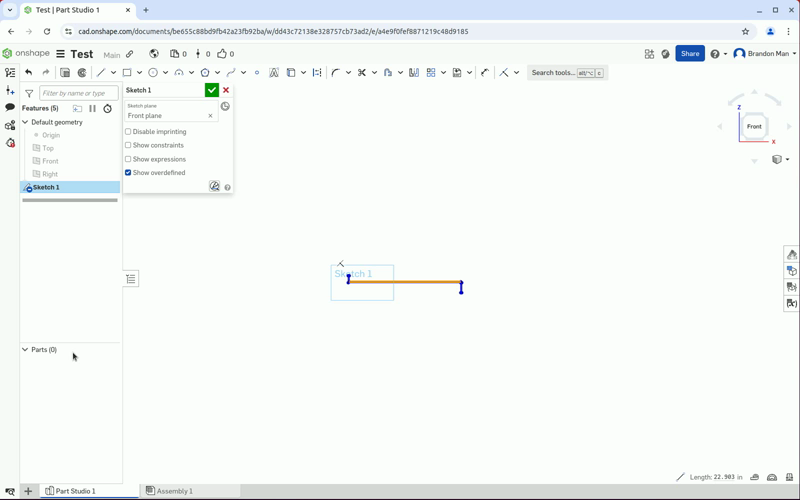
key(shift+e)
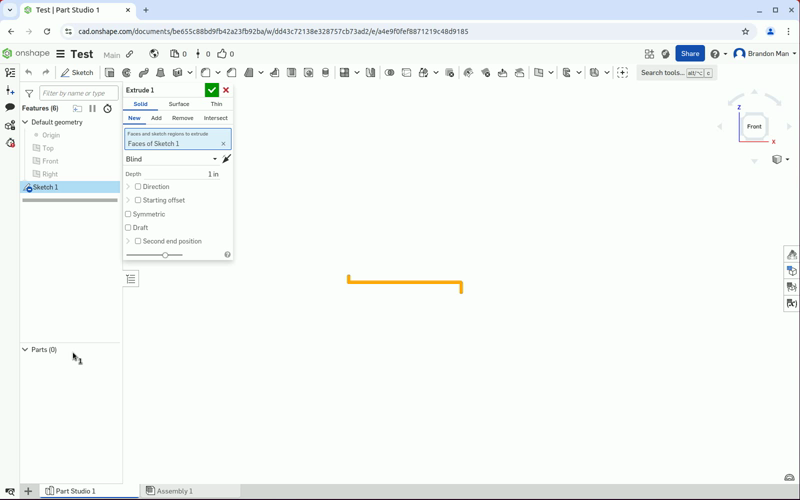
mouse_move(143, 106)
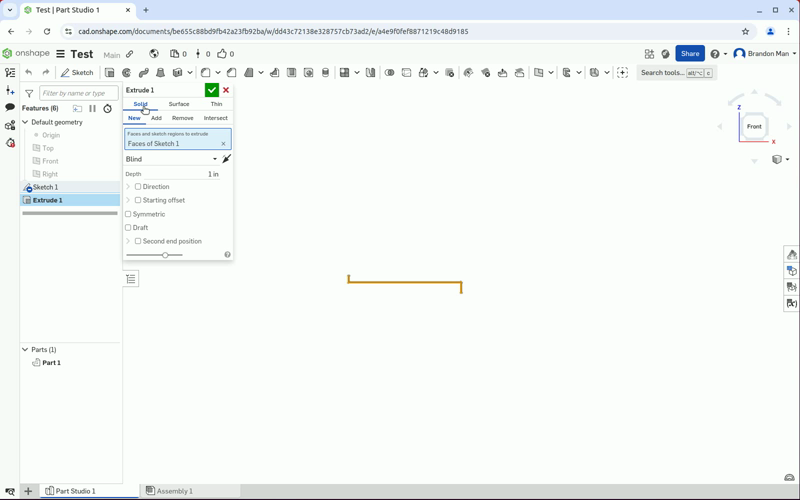
click(143, 106)
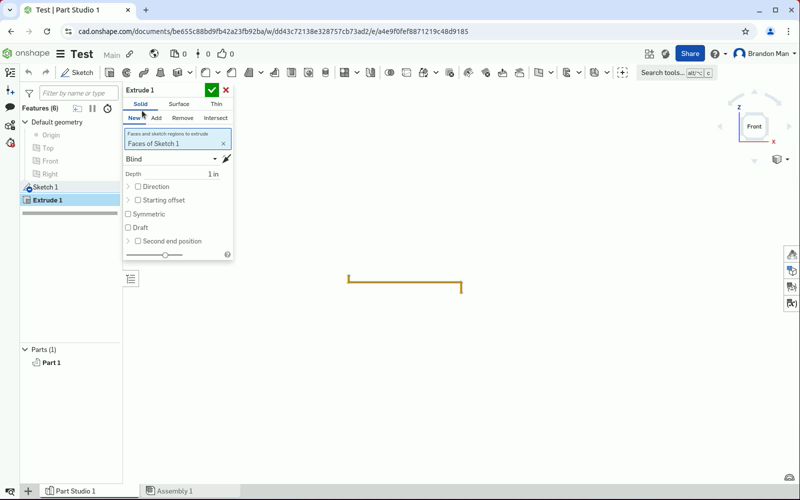
mouse_move(137, 120)
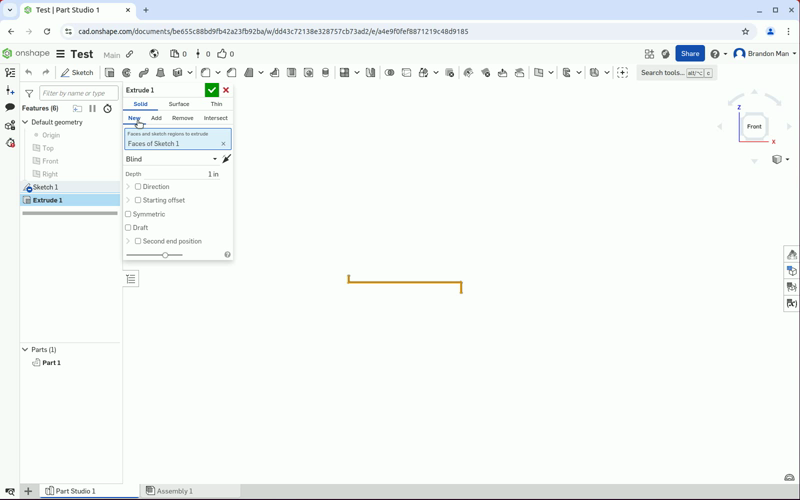
click(137, 120)
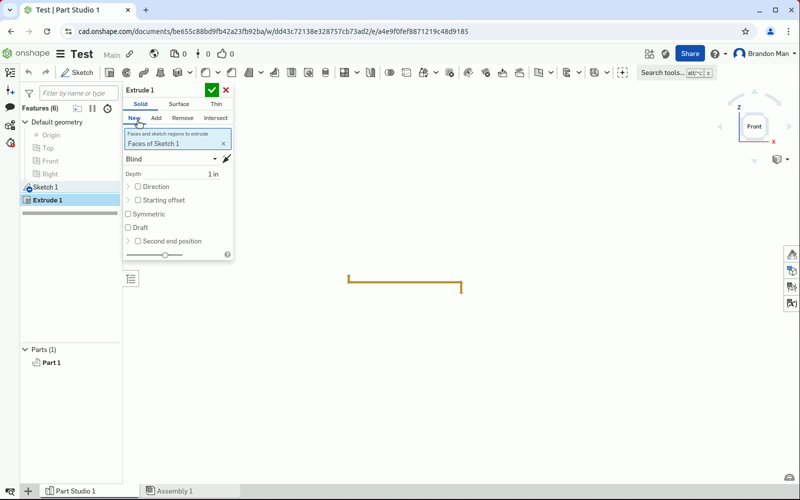
key(tab, 4)
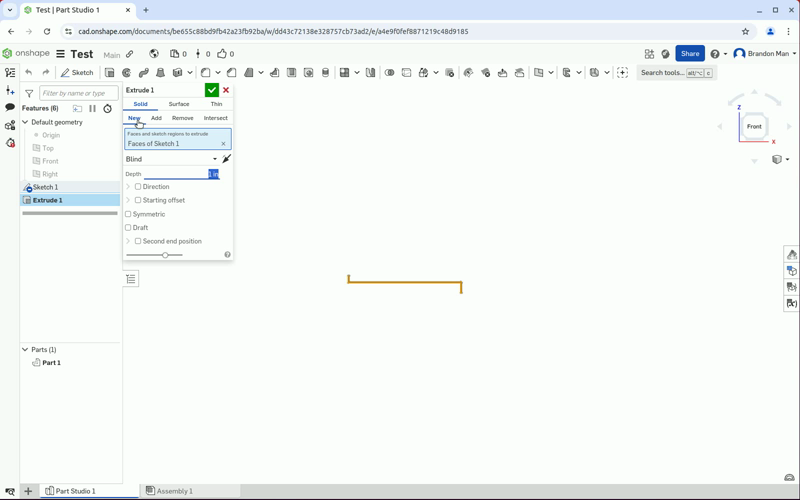
text(38.514)
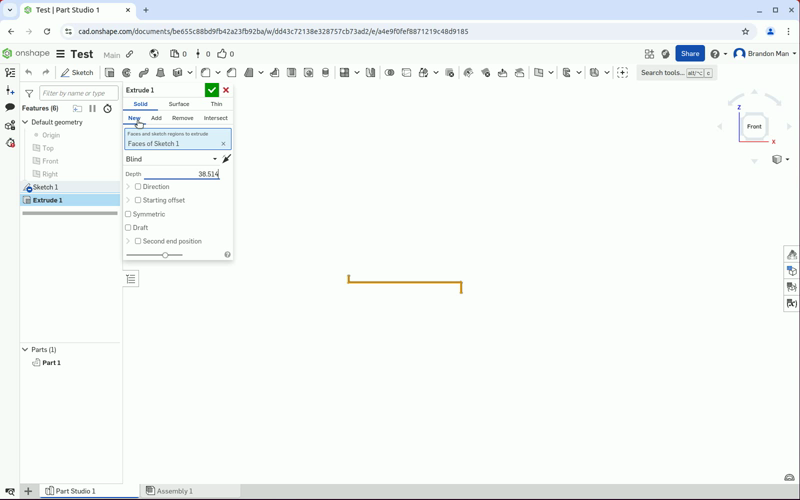
key(tab, 3)
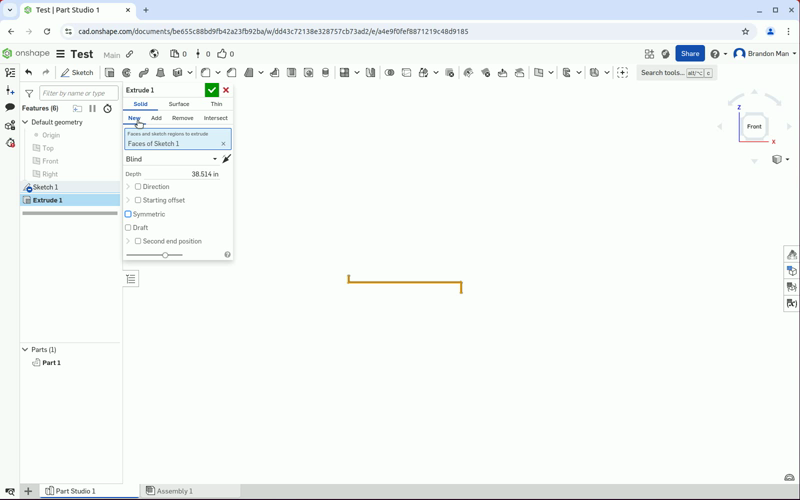
key(space)
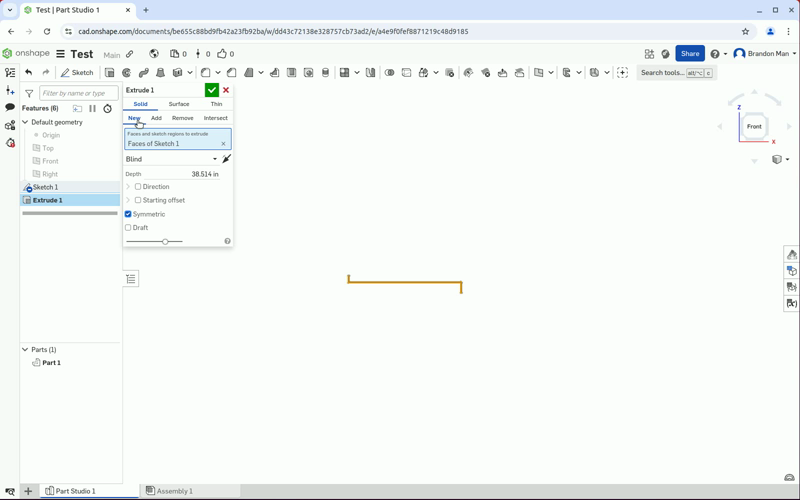
key(enter)
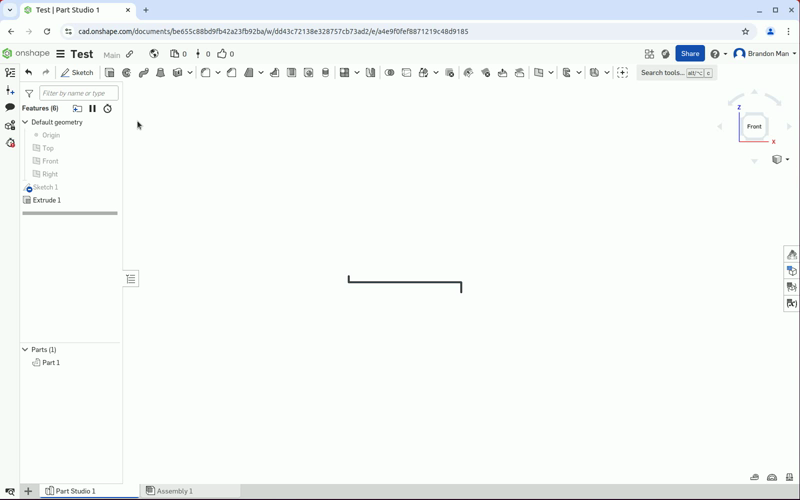
key(shift+h)
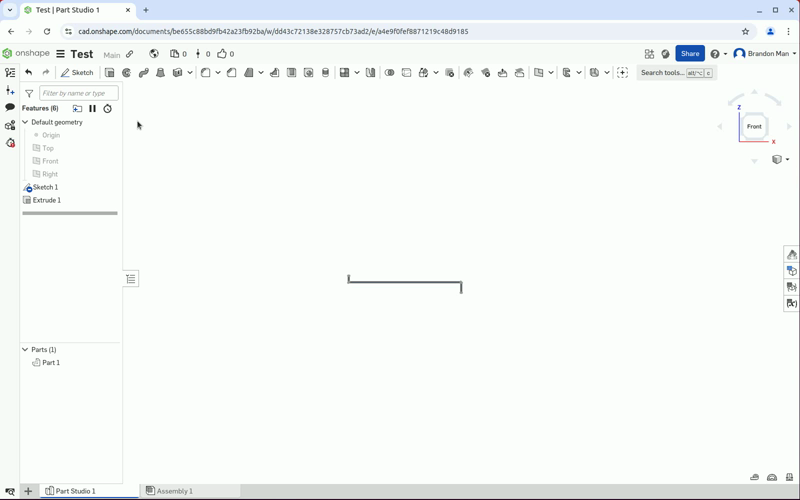
key(shift+h)
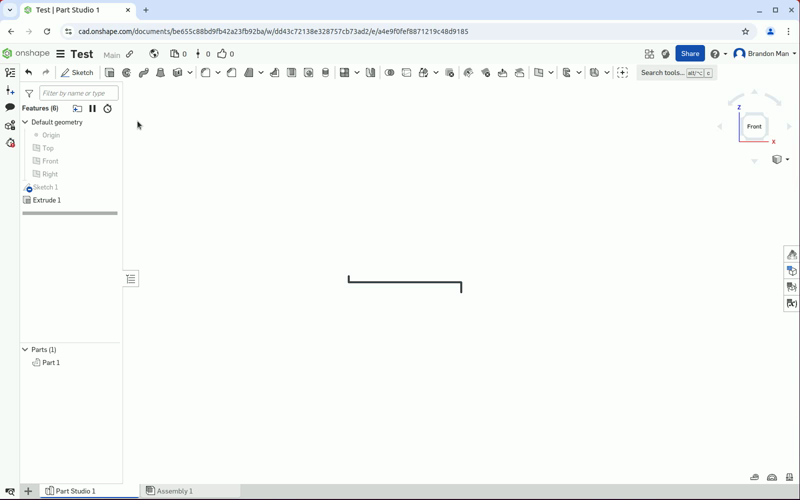
mouse_move(73, 189)
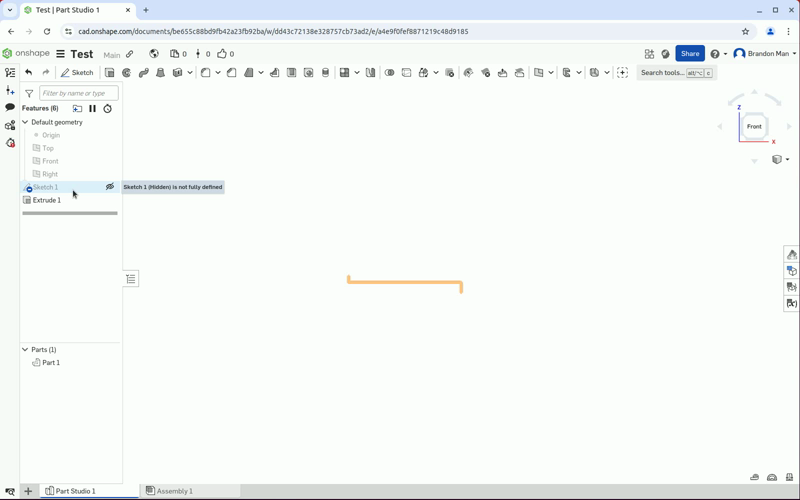
click(73, 189)
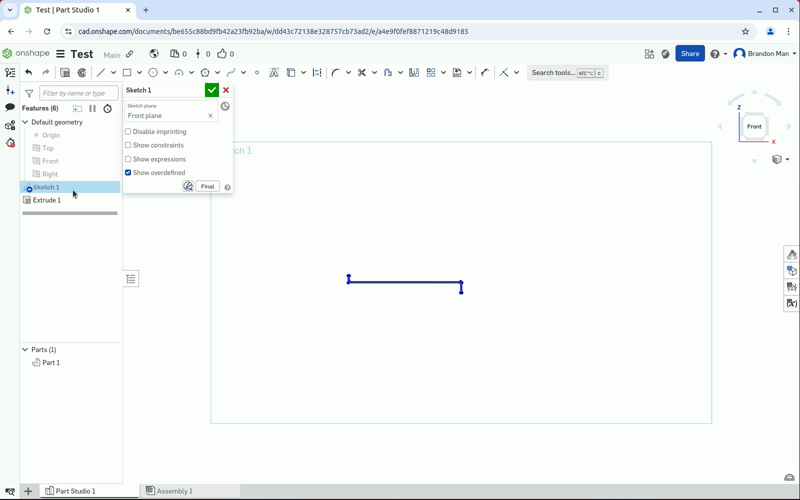
mouse_move(229, 92)
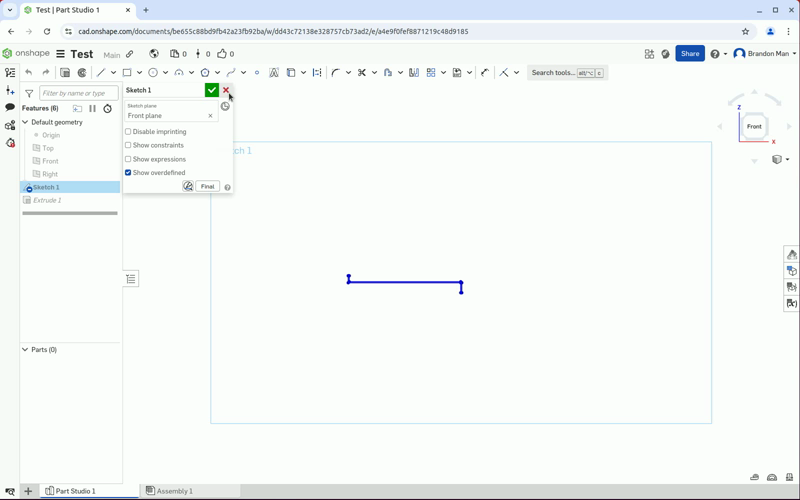
click(229, 92)
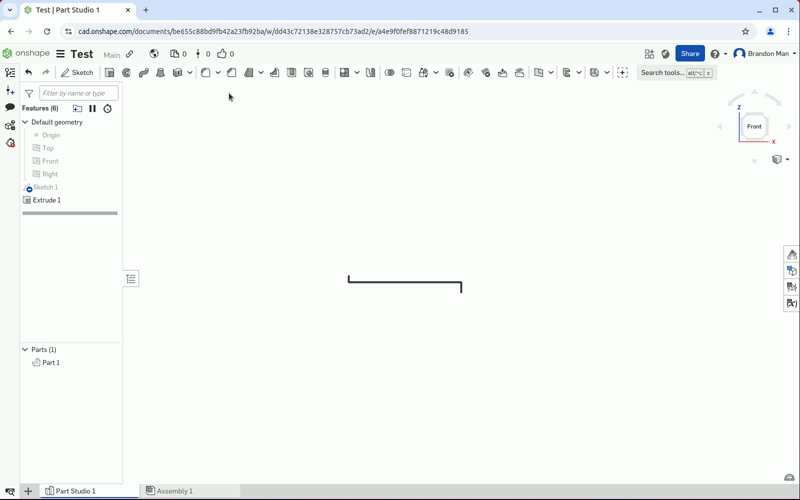
mouse_move(73, 352)
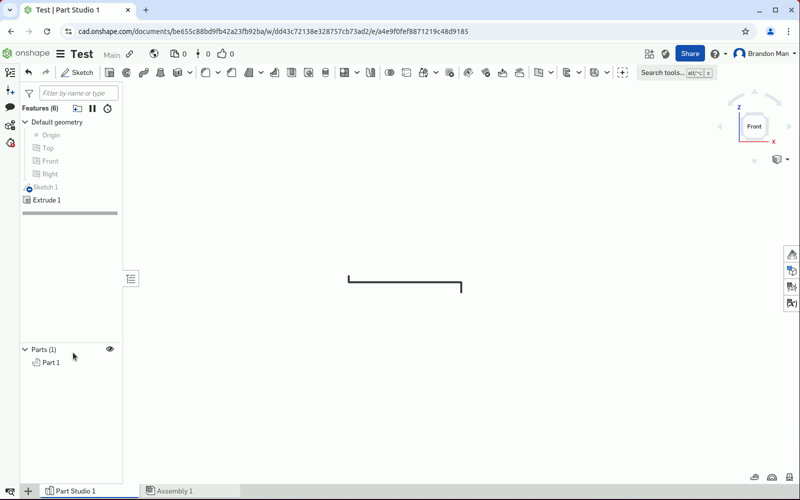
key(y)
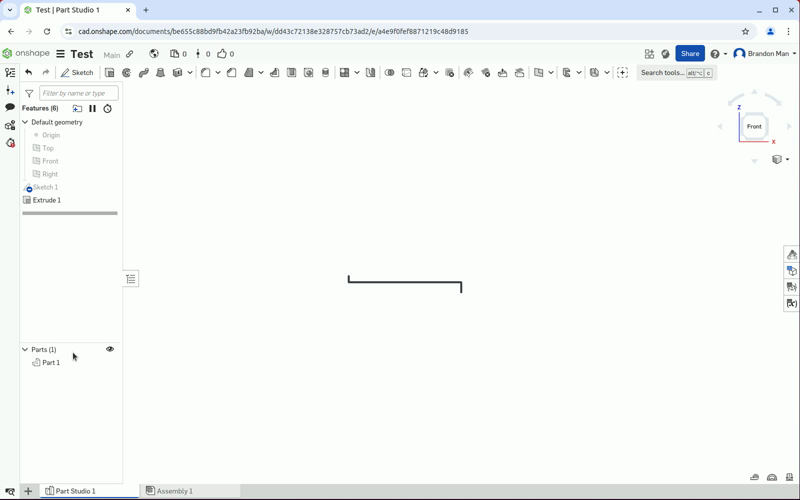
key(shift+p)
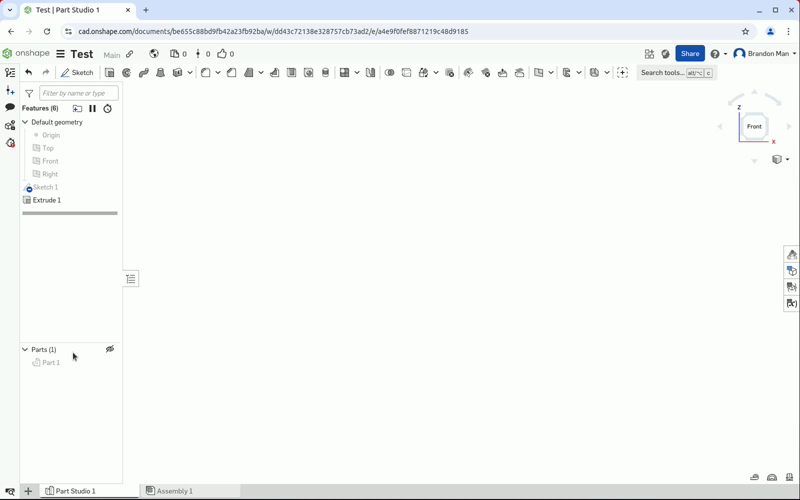
key(space)
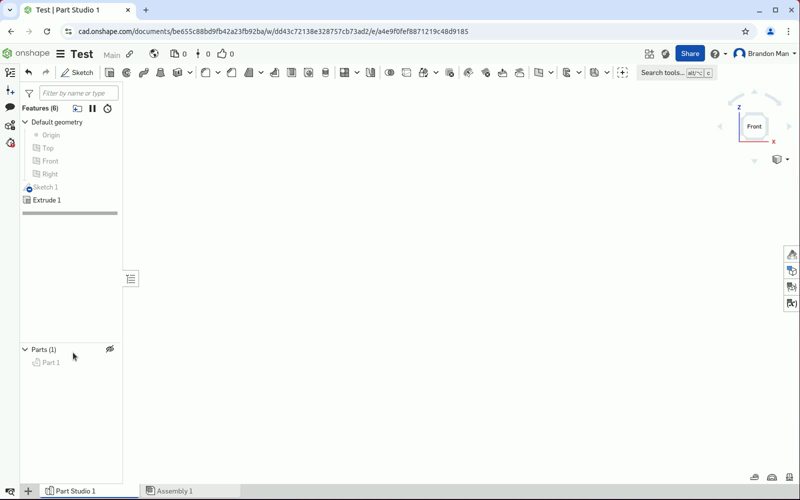
key_down(shift)
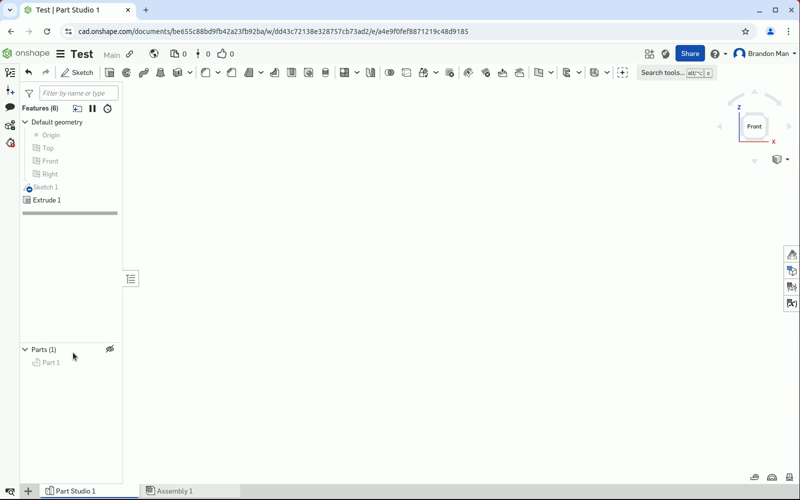
key(down)
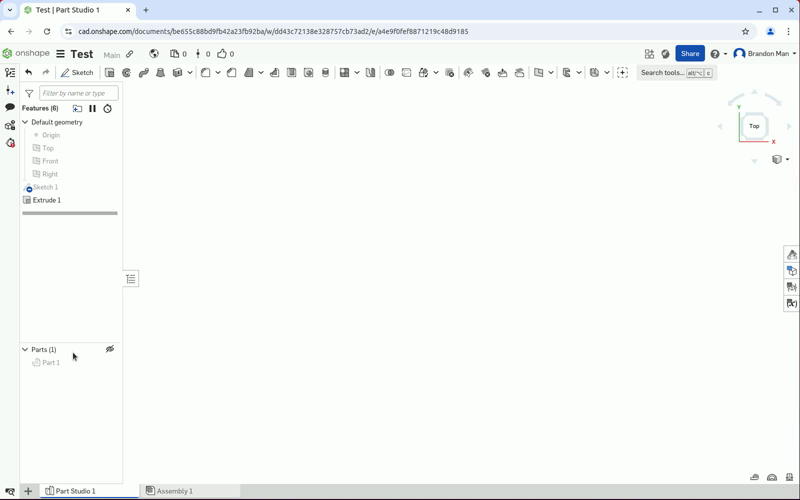
key_up(shift)
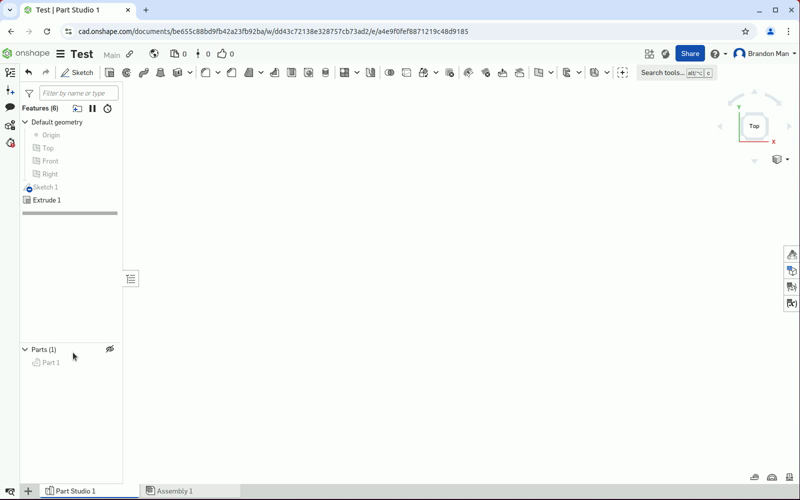
mouse_move(73, 352)
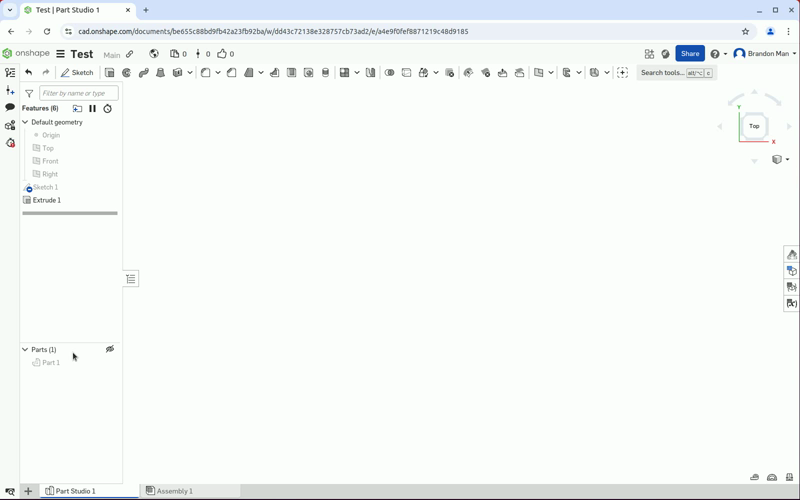
key(shift+y)
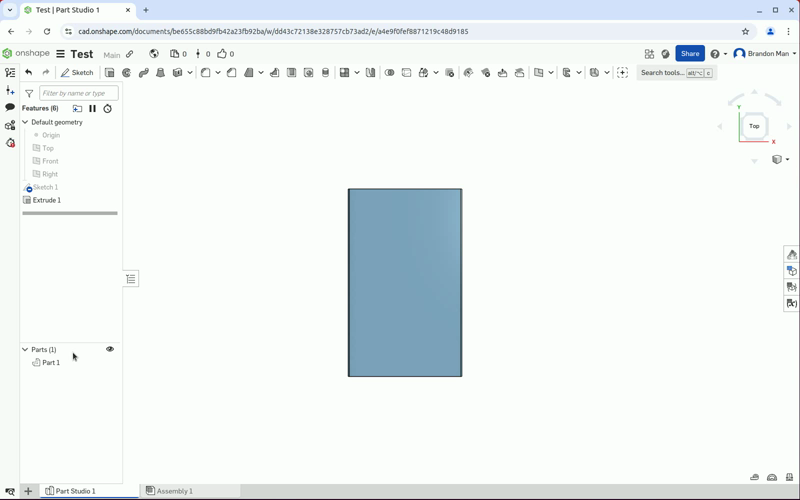
mouse_move(541, 75)
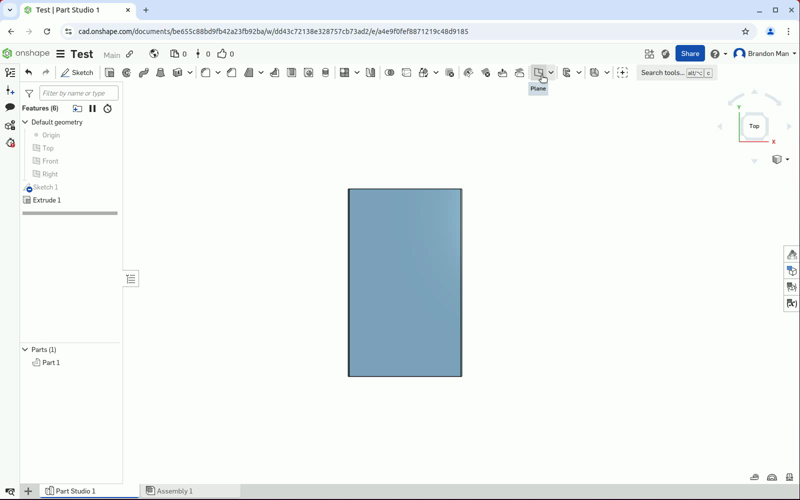
click(541, 75)
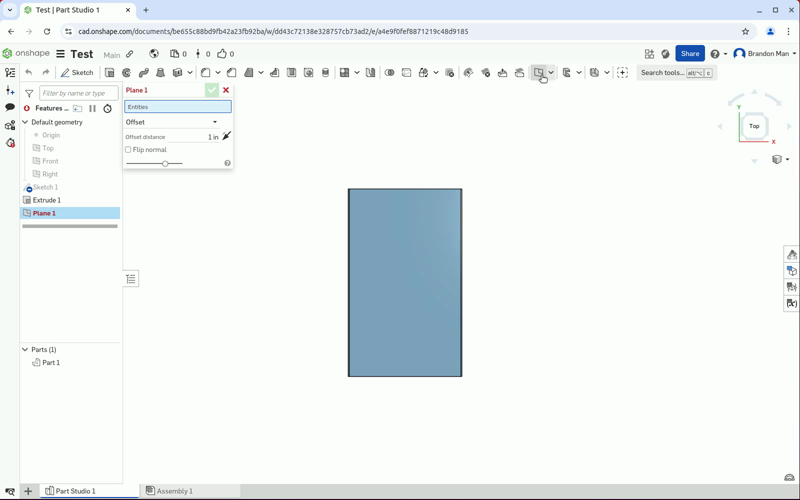
mouse_move(73, 150)
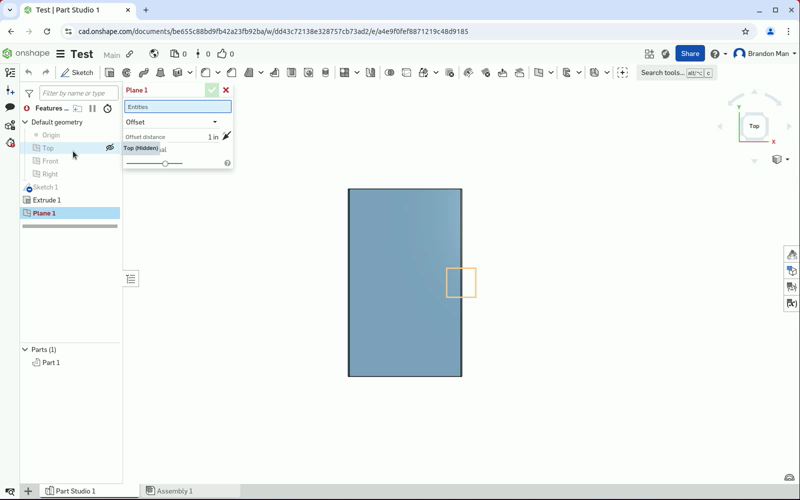
click(73, 150)
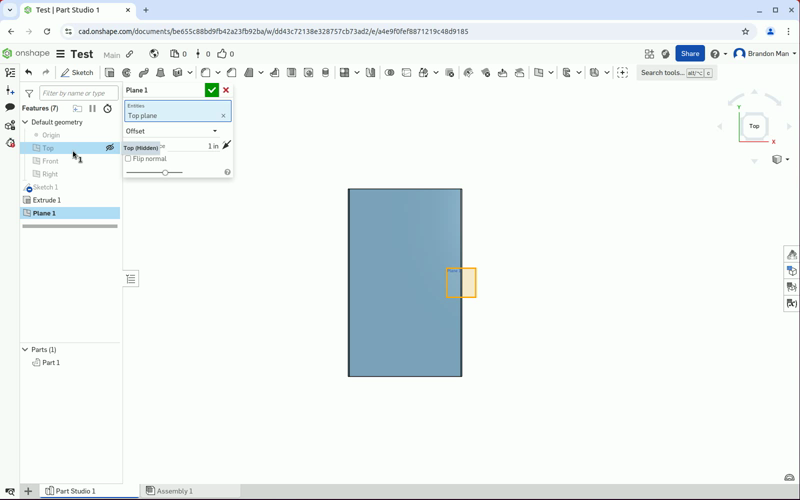
key(tab, 2)
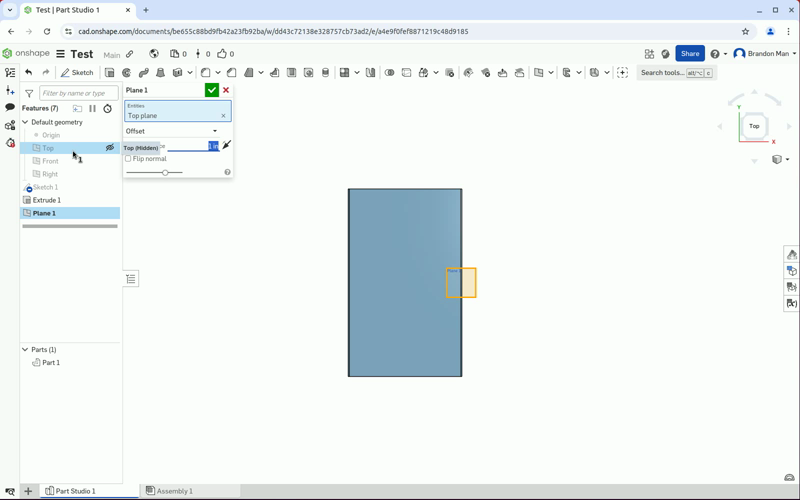
text(0.246)
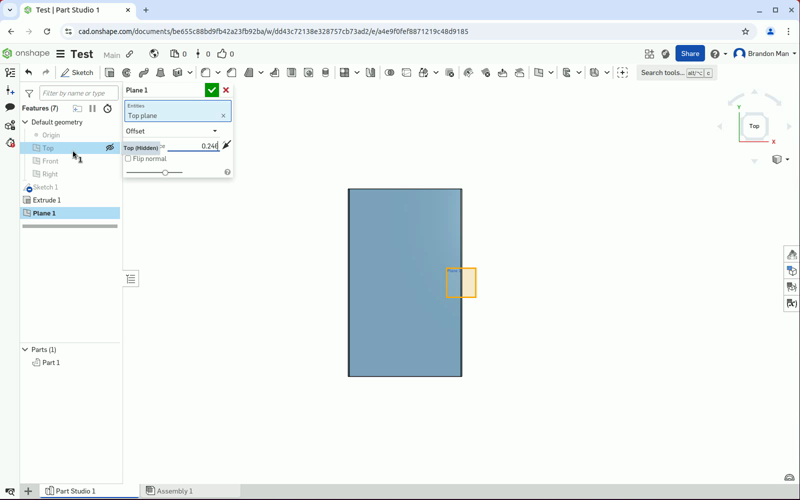
key(enter, 2)
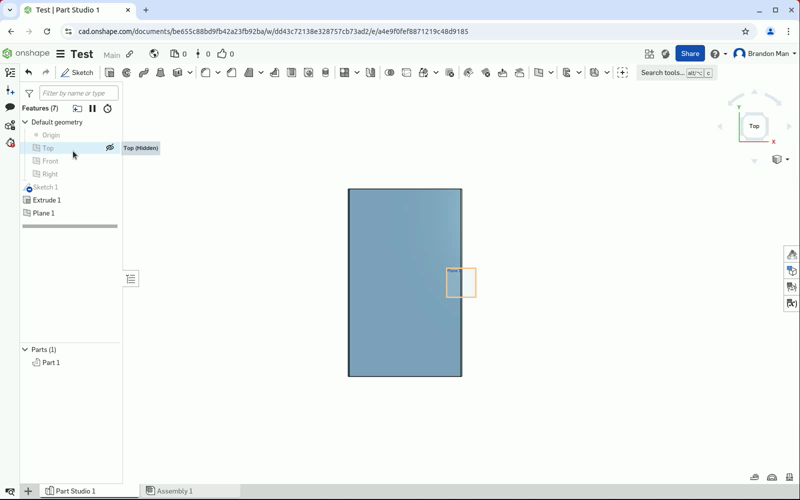
key(shift+s)
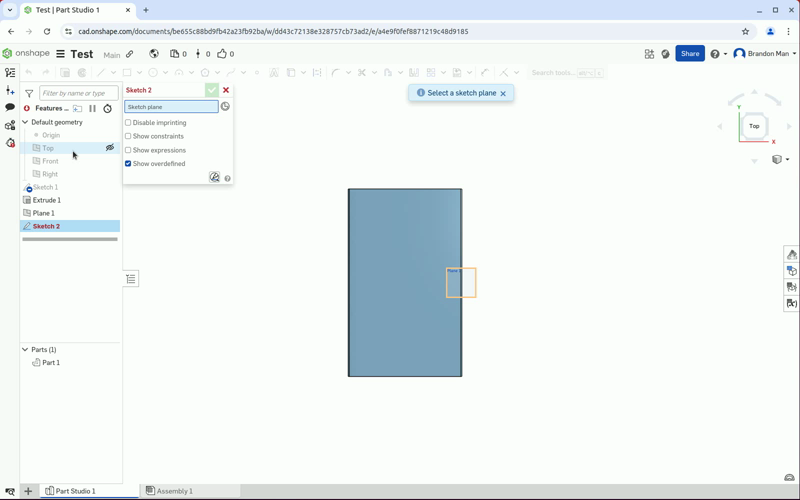
mouse_move(73, 215)
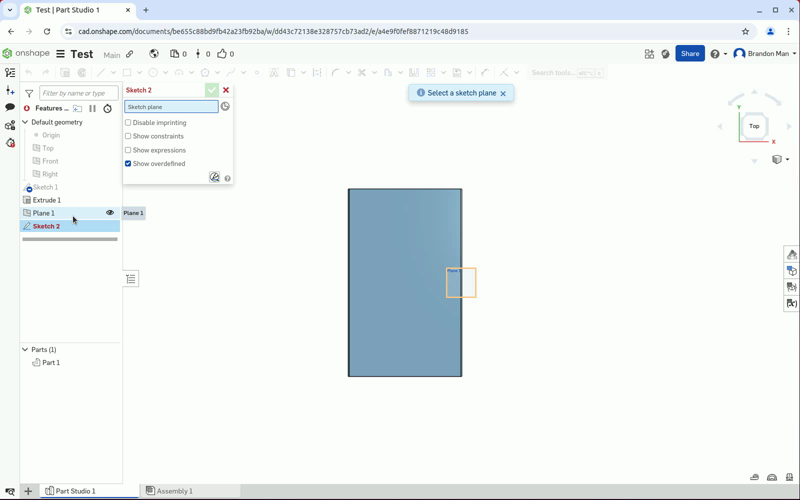
click(73, 215)
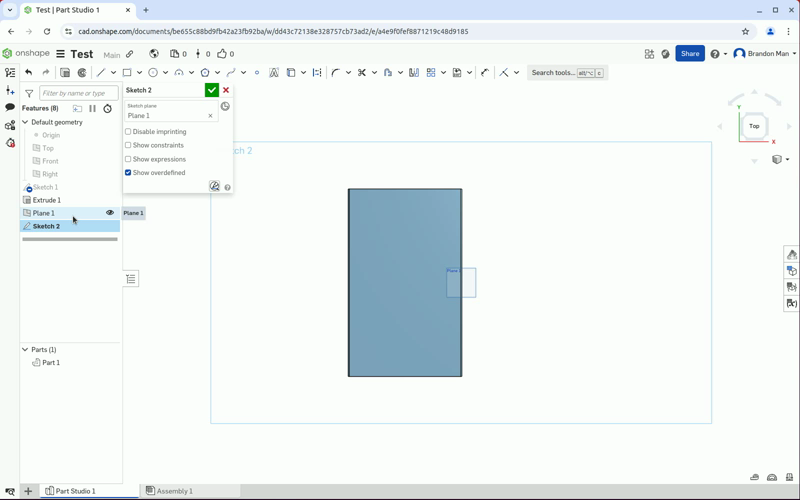
mouse_move(73, 352)
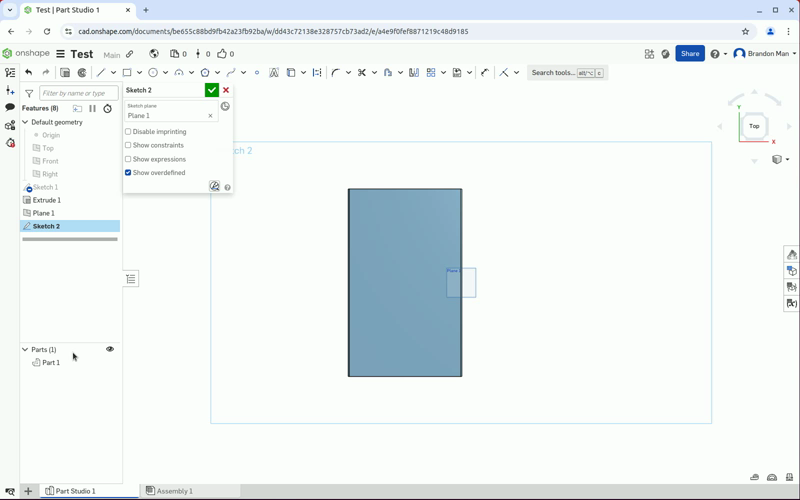
key(y)
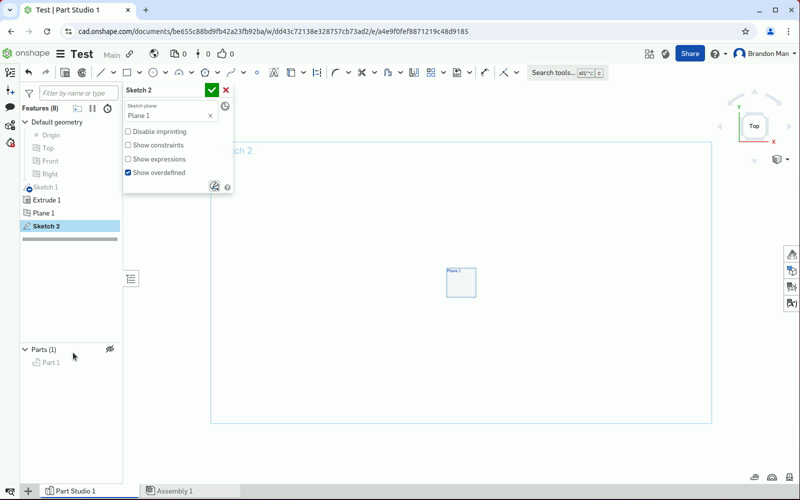
key(a)
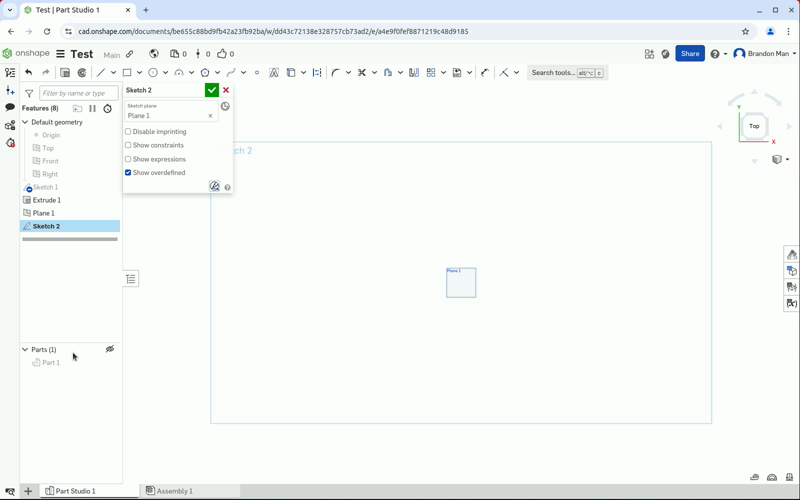
key_down(shift)
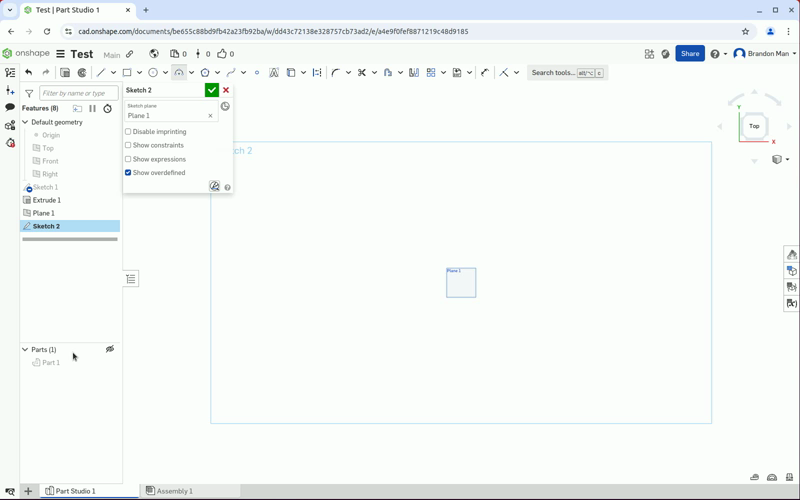
mouse_move(365, 356)
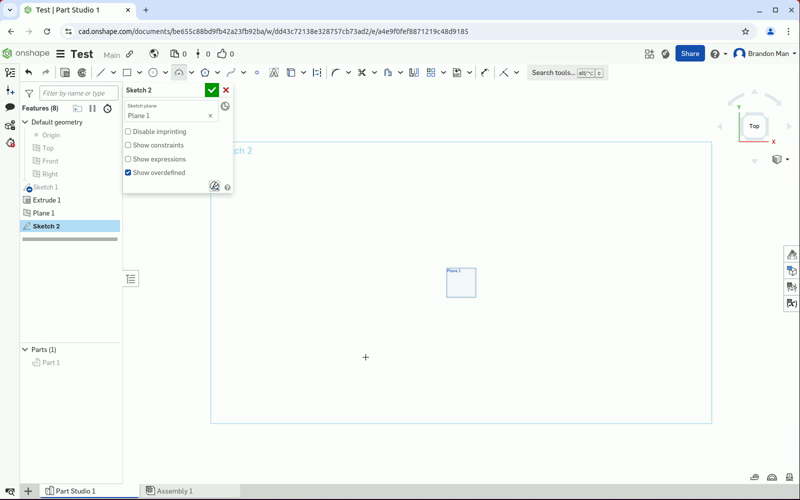
click(365, 356)
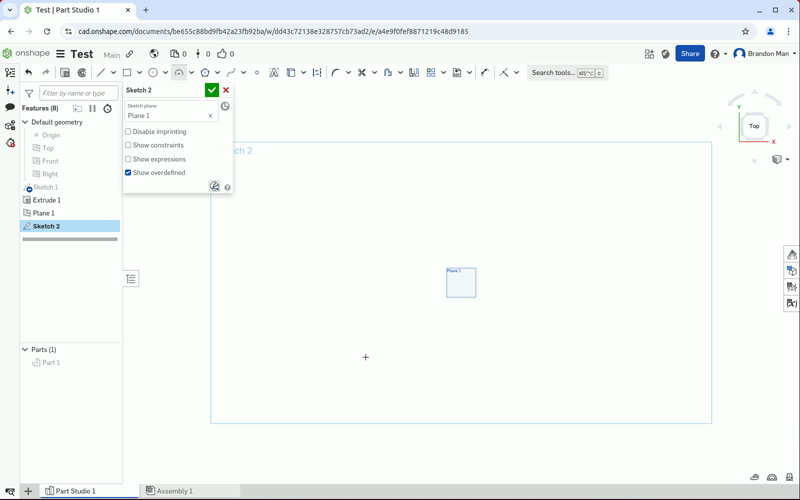
key_up(shift)
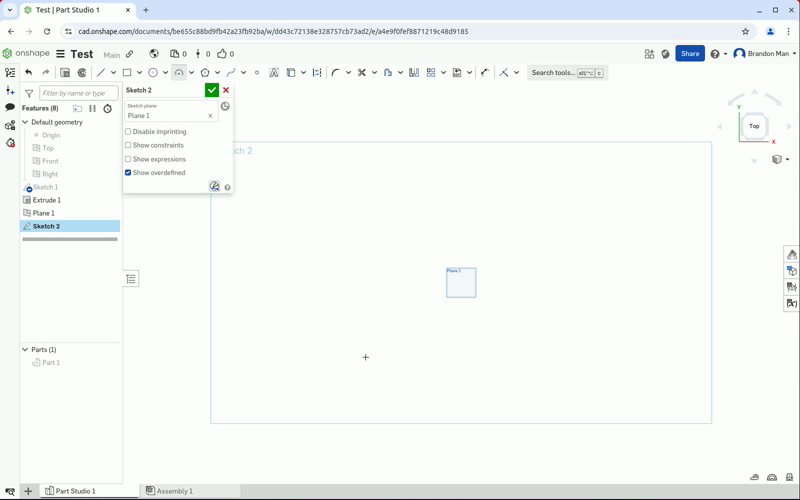
key_down(shift)
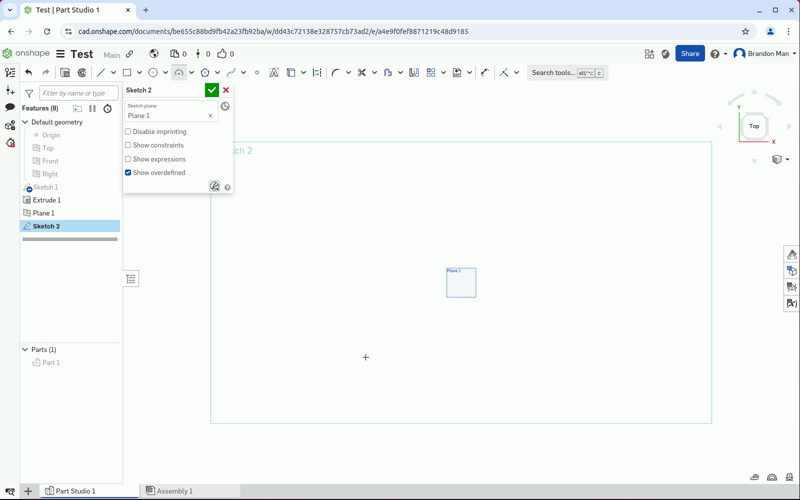
mouse_move(374, 365)
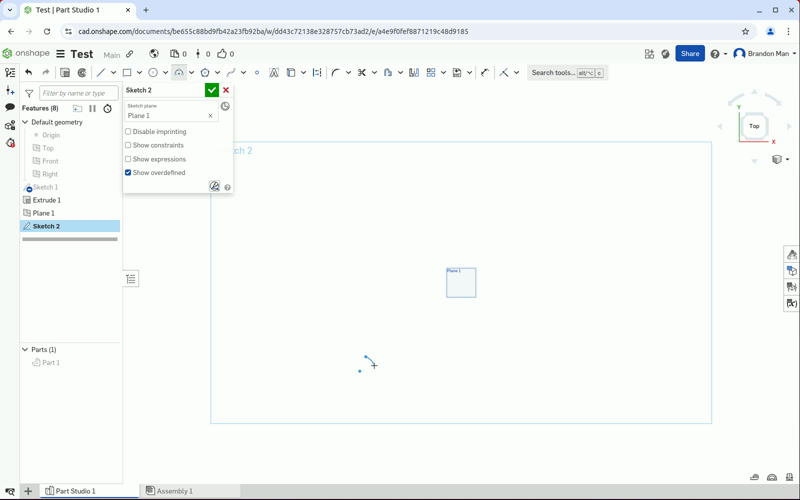
click(374, 365)
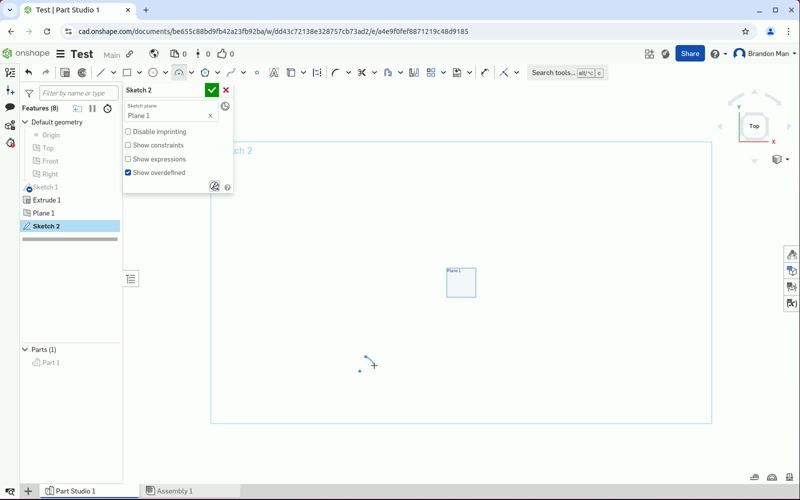
mouse_move(368, 362)
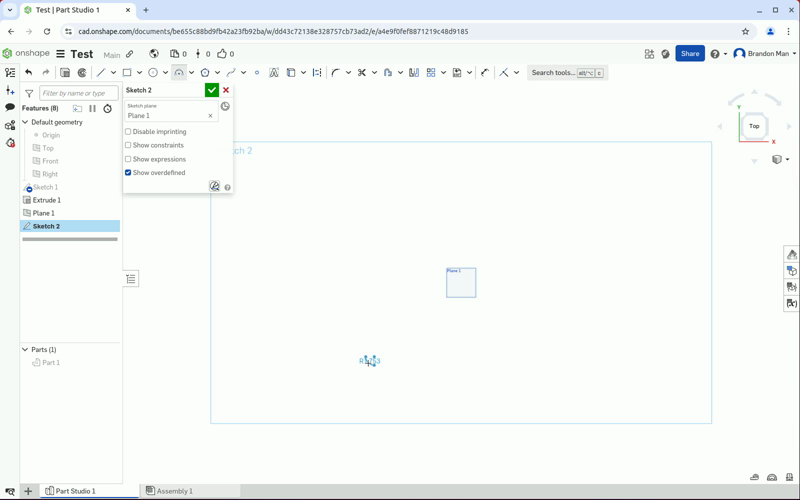
click(368, 362)
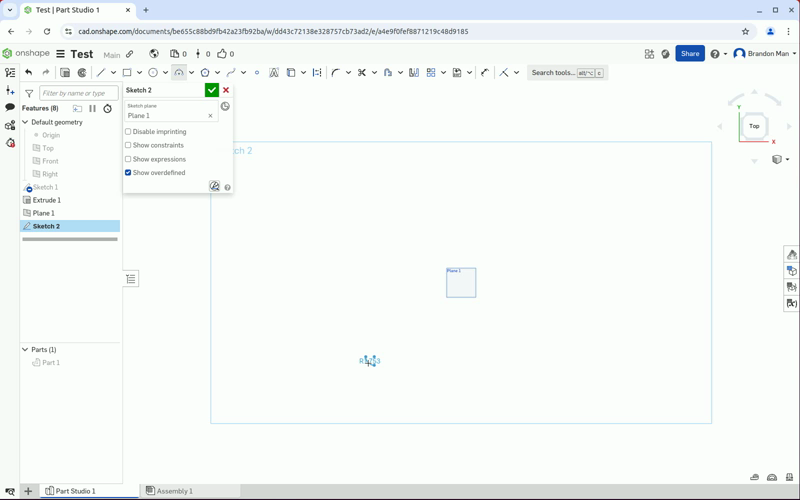
key_up(shift)
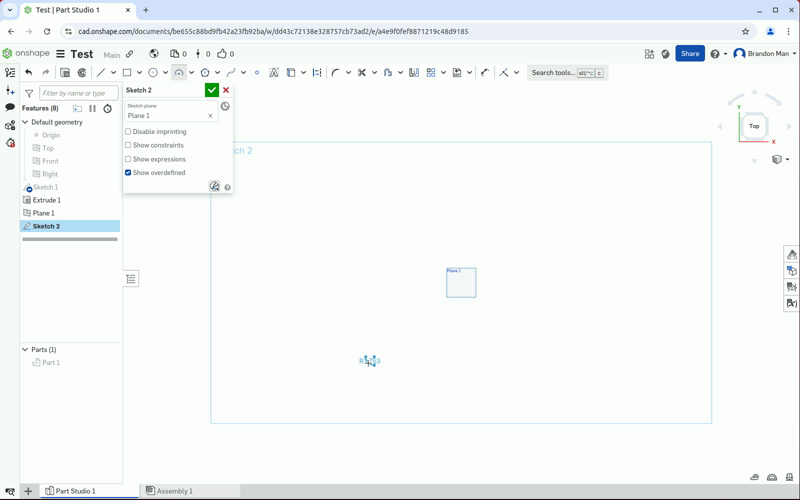
key(esc)
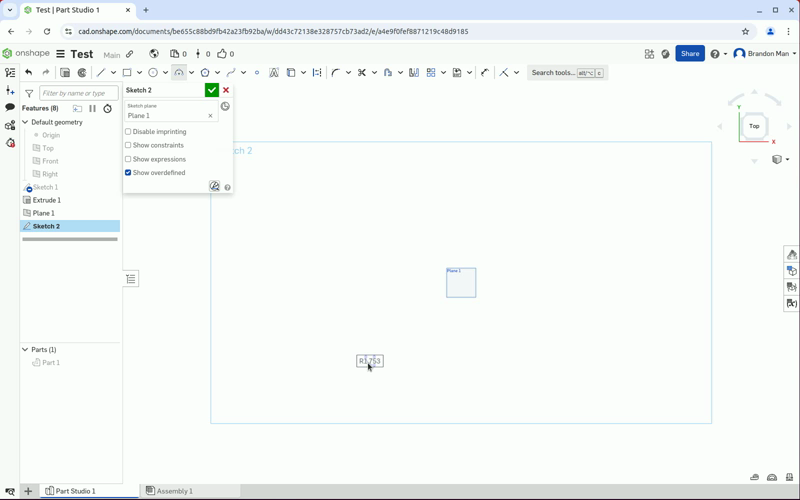
key(l)
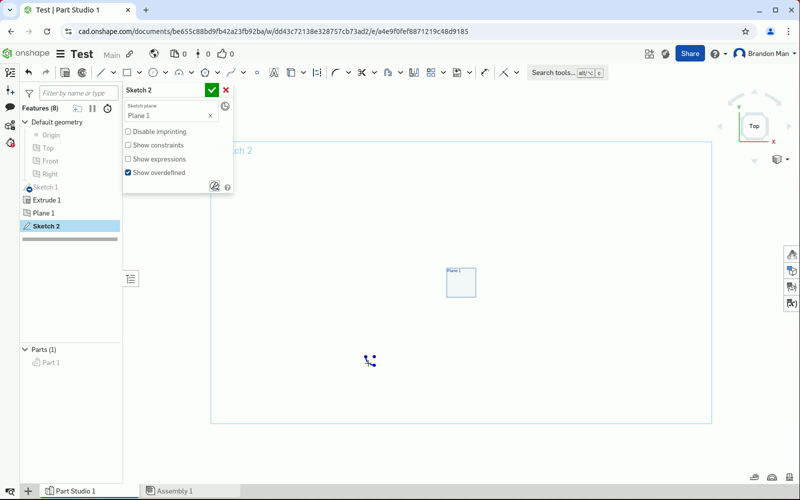
mouse_move(374, 365)
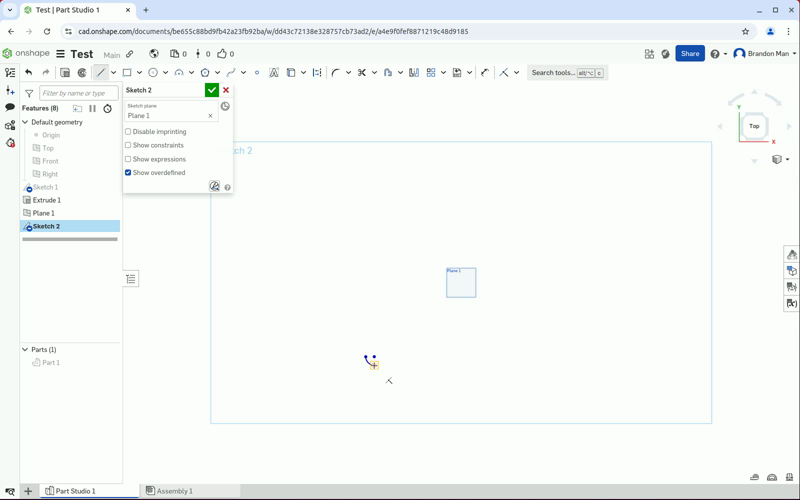
click(374, 365)
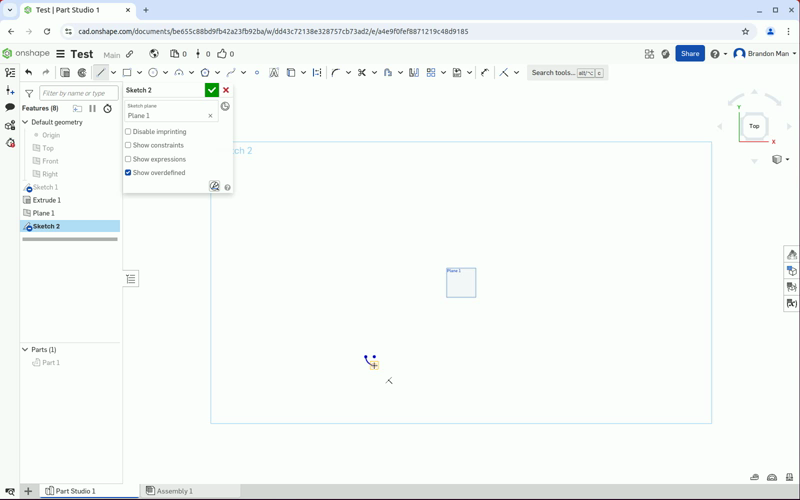
key_down(shift)
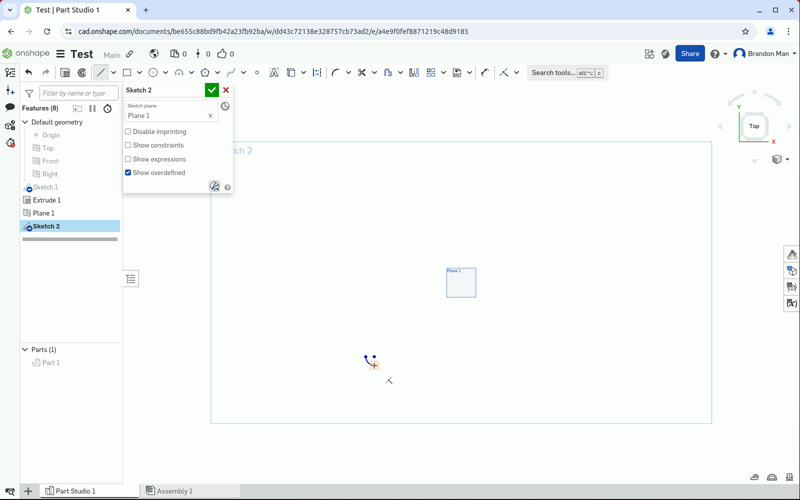
mouse_move(440, 365)
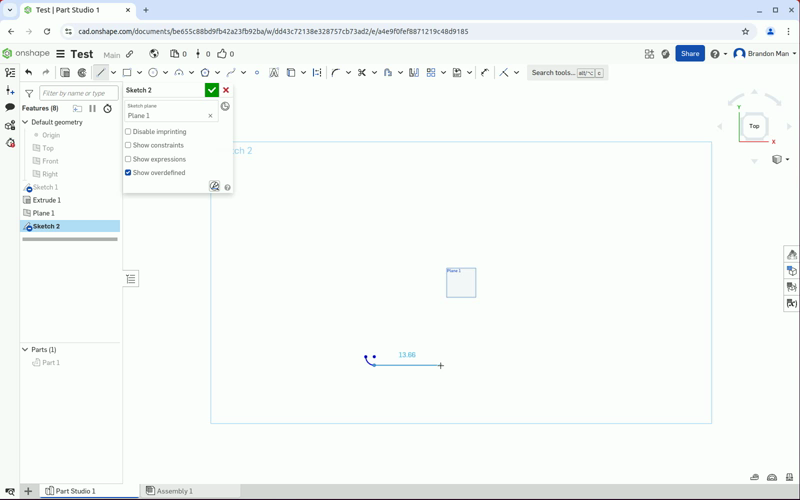
click(440, 365)
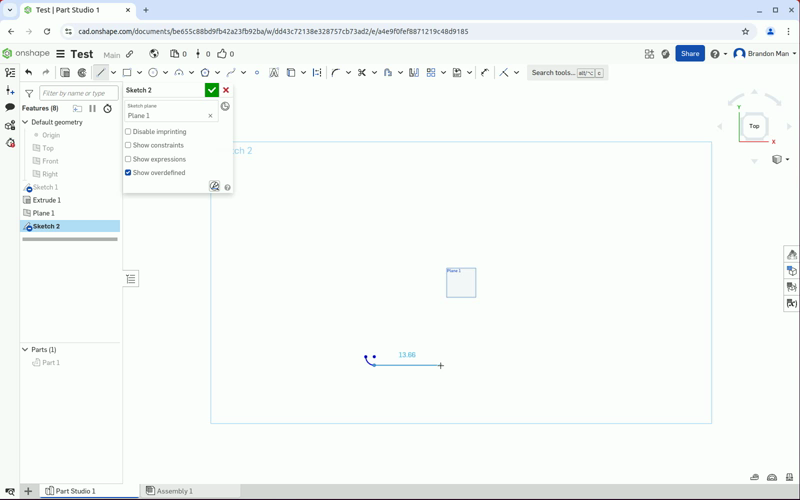
key_up(shift)
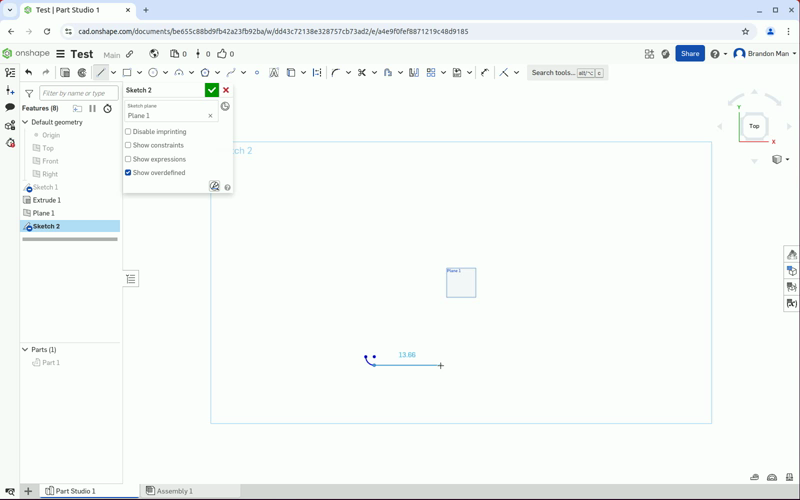
key(esc)
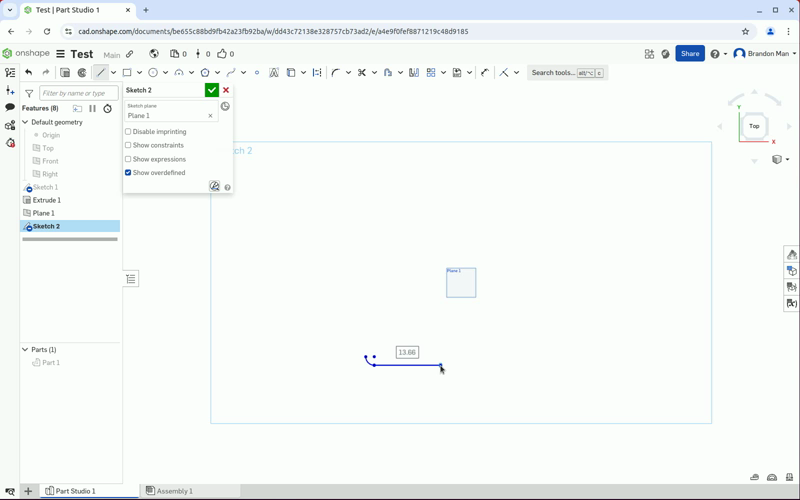
key(a)
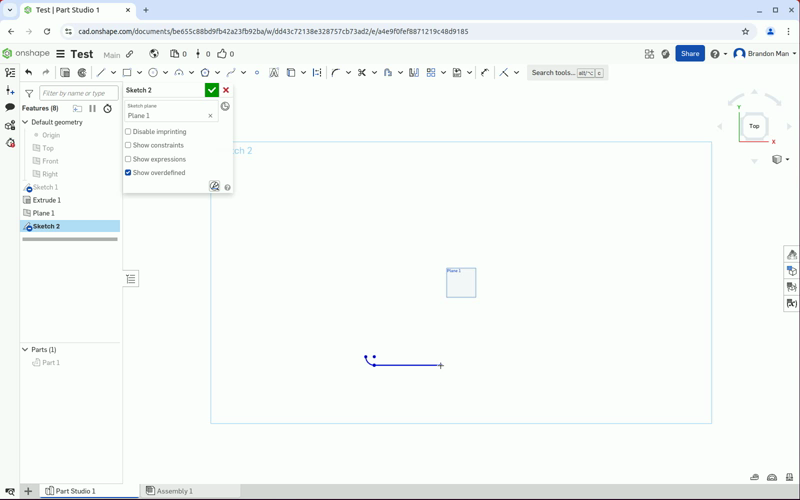
mouse_move(440, 365)
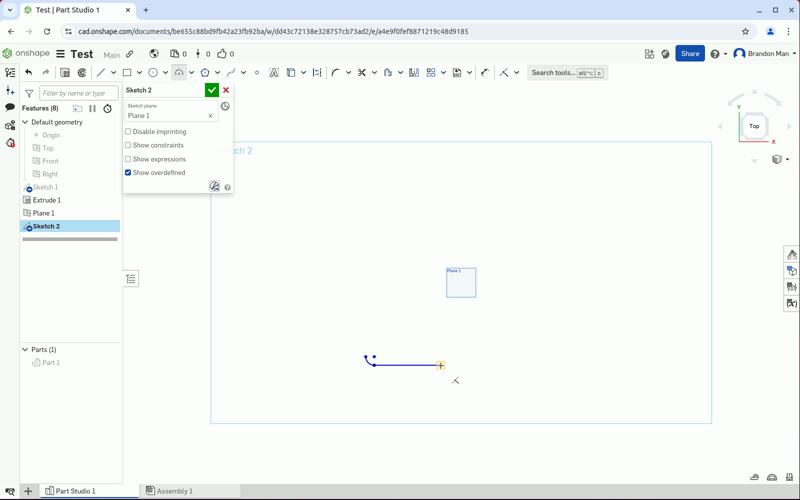
click(440, 365)
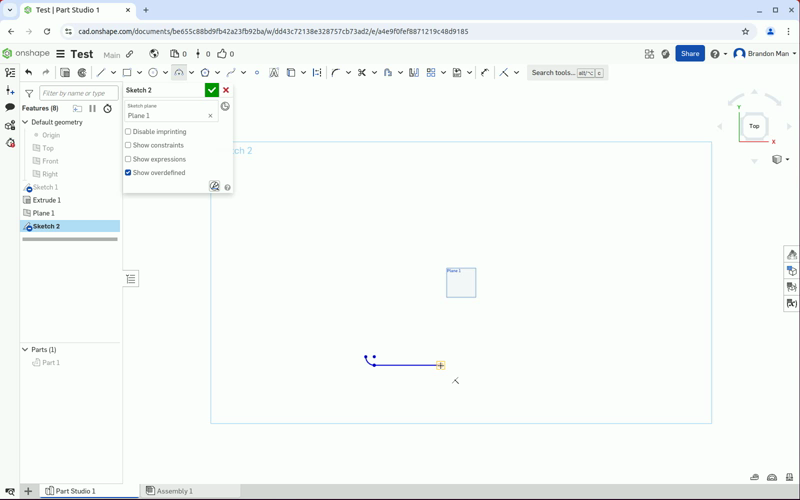
key_down(shift)
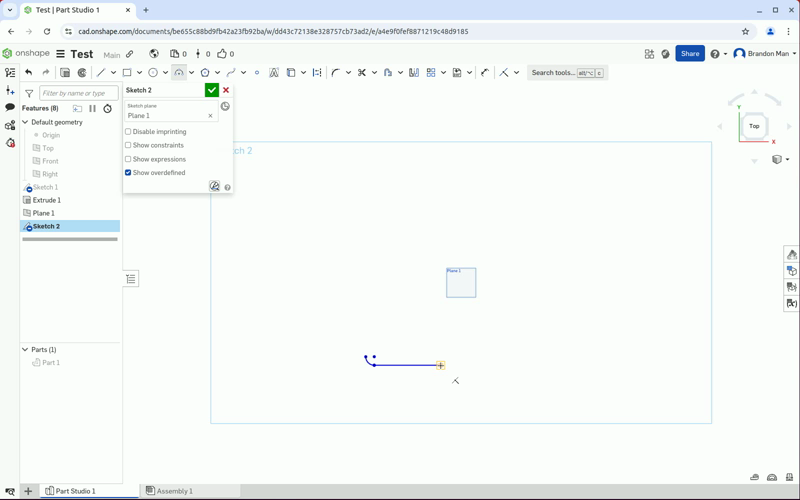
mouse_move(449, 356)
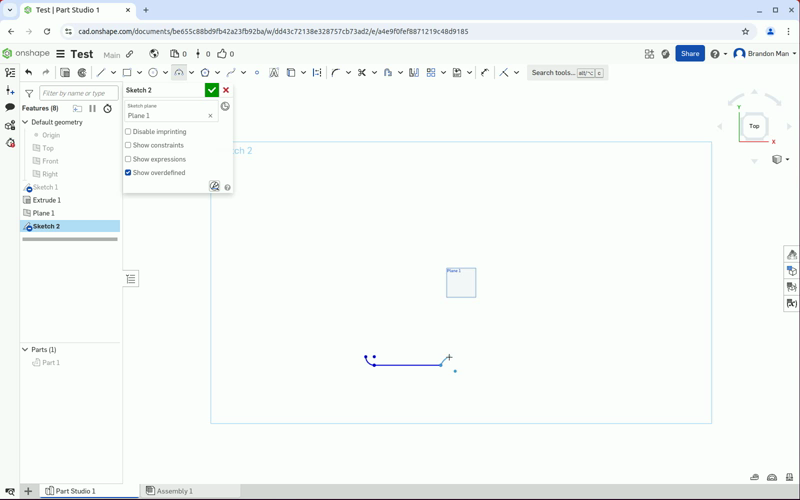
click(449, 356)
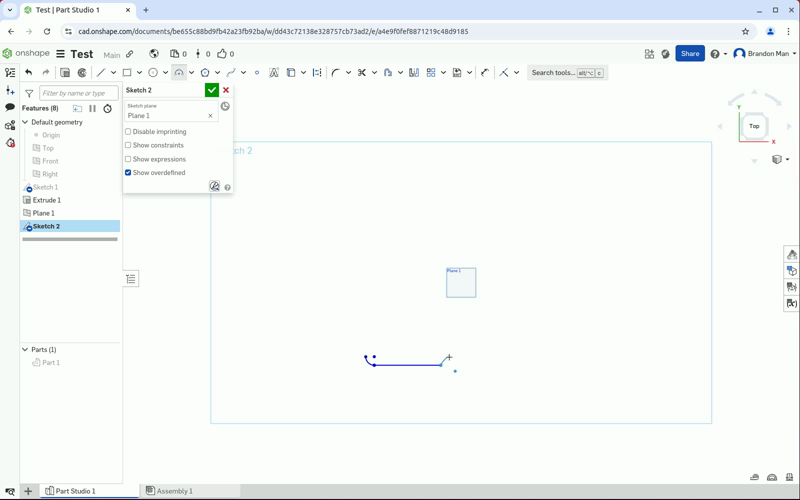
mouse_move(447, 362)
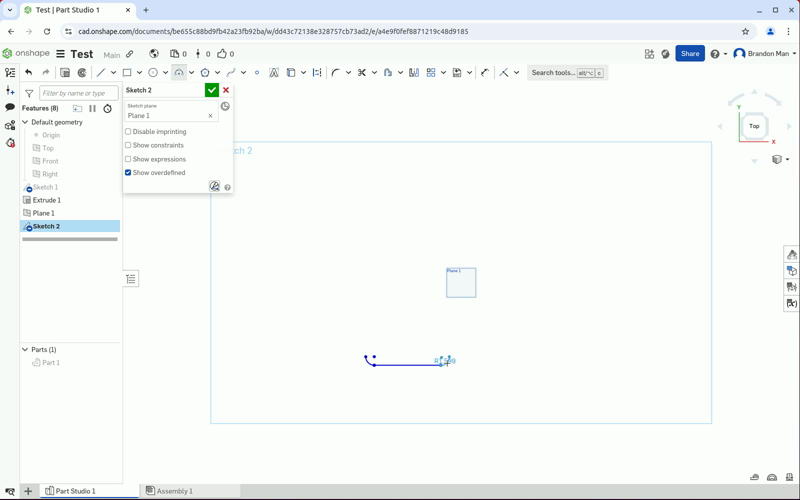
click(447, 362)
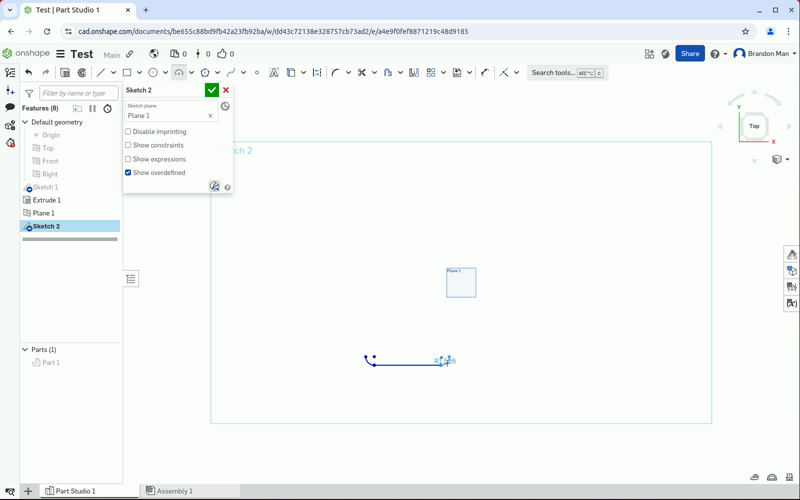
key_up(shift)
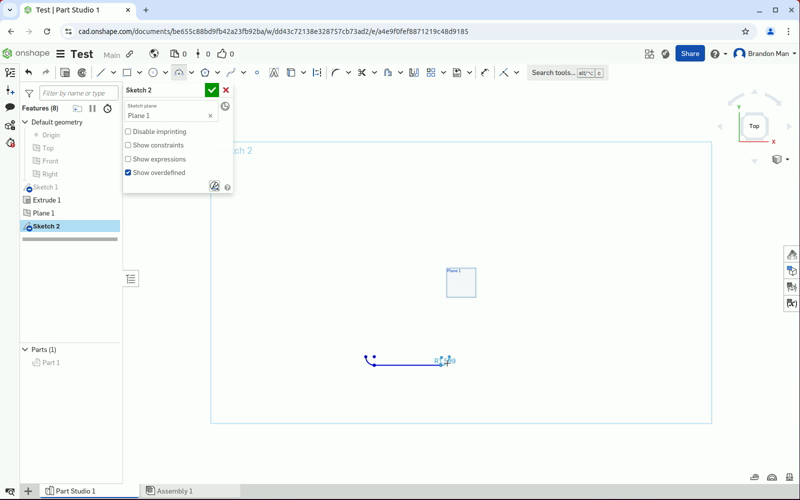
key(esc)
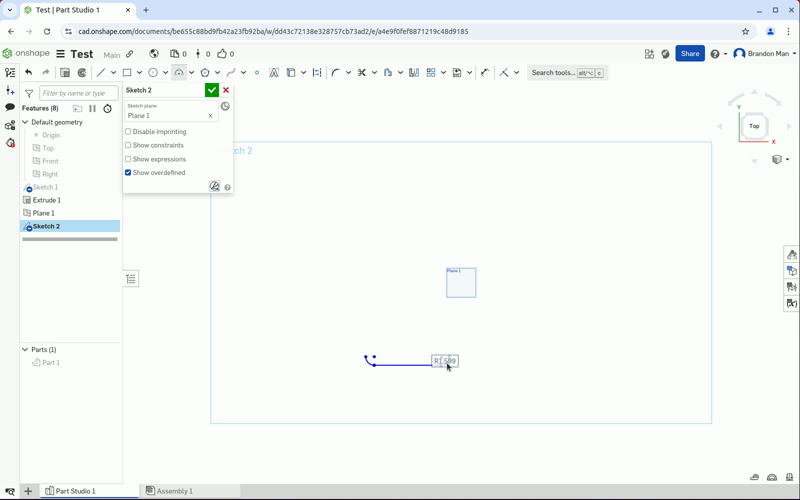
key(l)
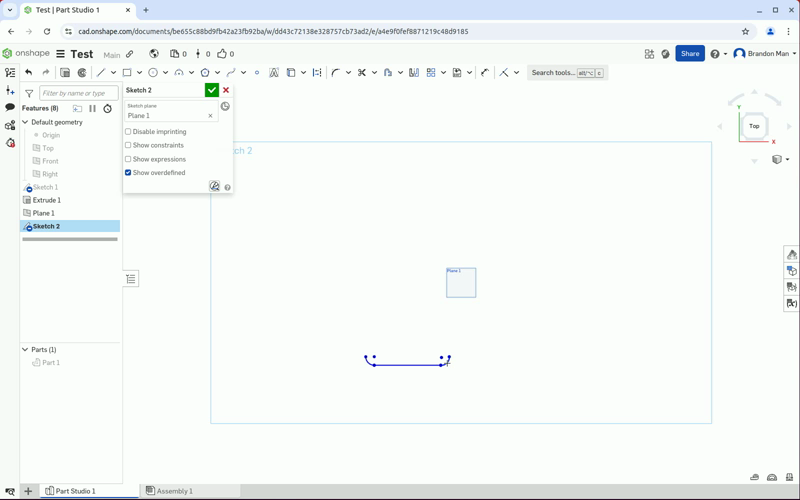
mouse_move(449, 356)
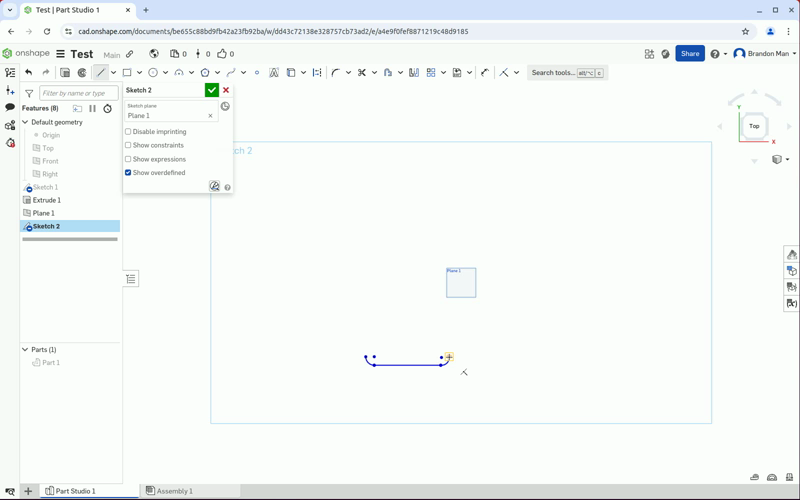
click(449, 356)
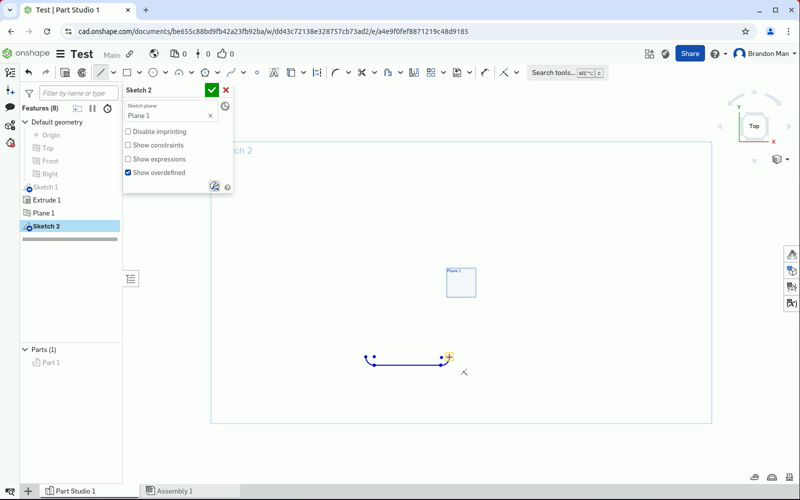
key_down(shift)
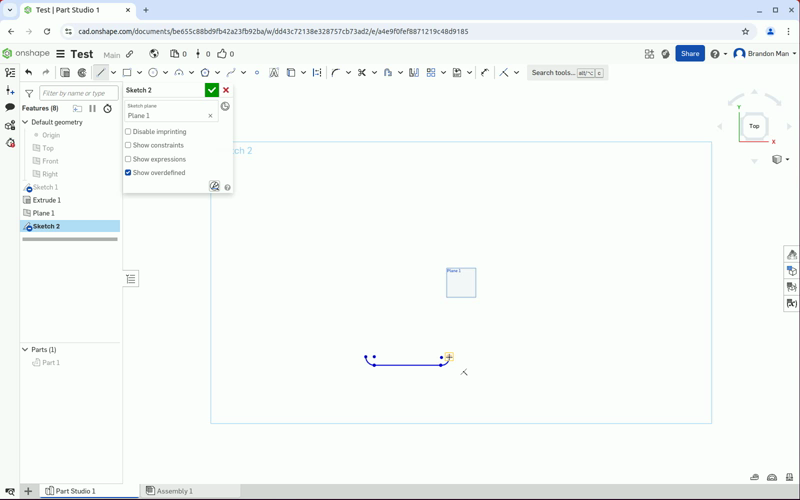
mouse_move(449, 228)
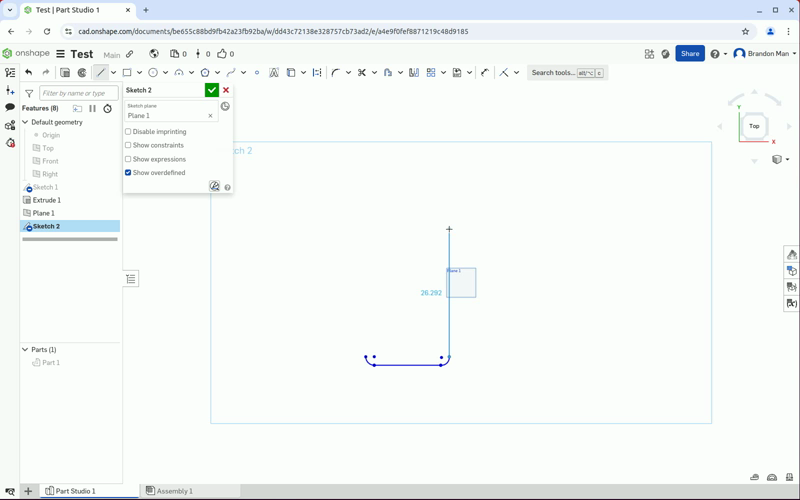
click(449, 228)
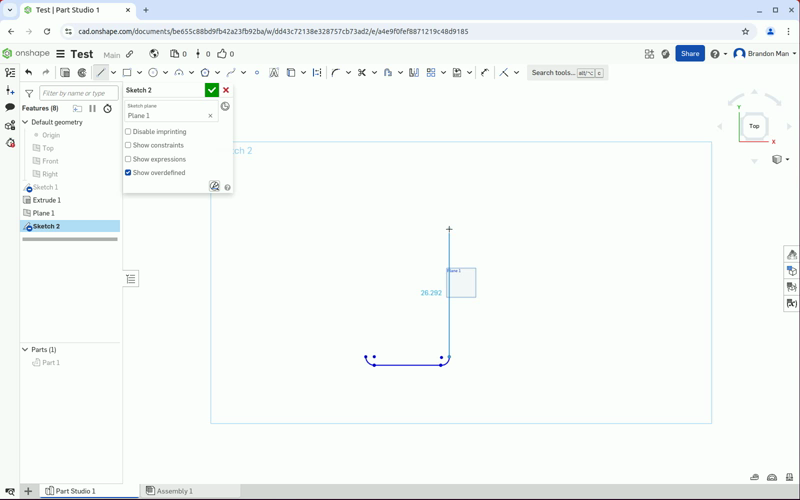
key_up(shift)
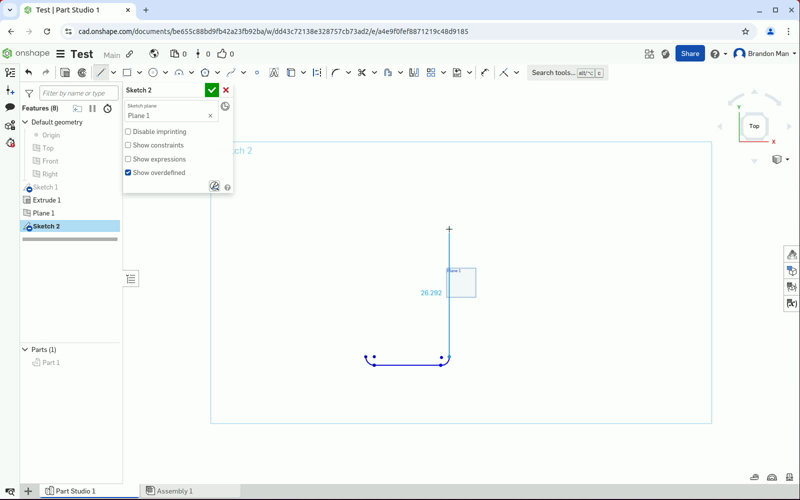
key(esc)
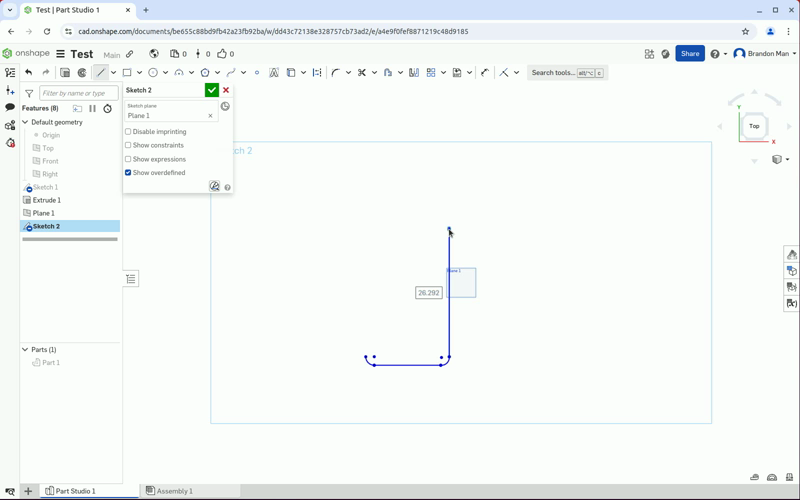
key(a)
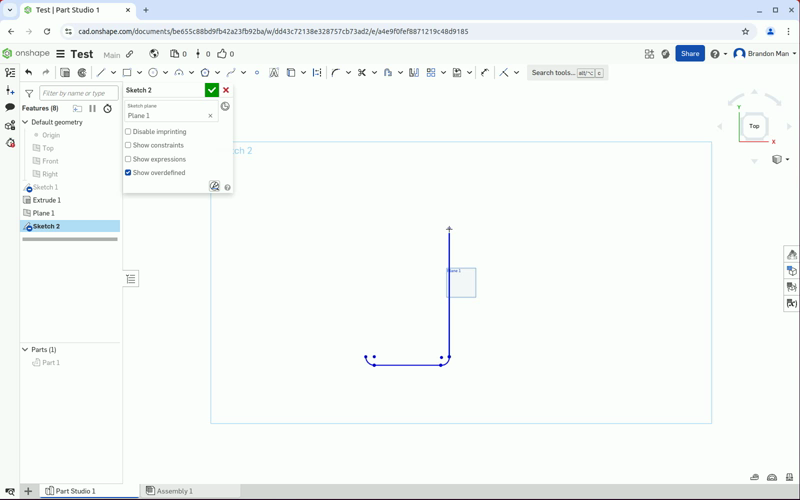
mouse_move(449, 228)
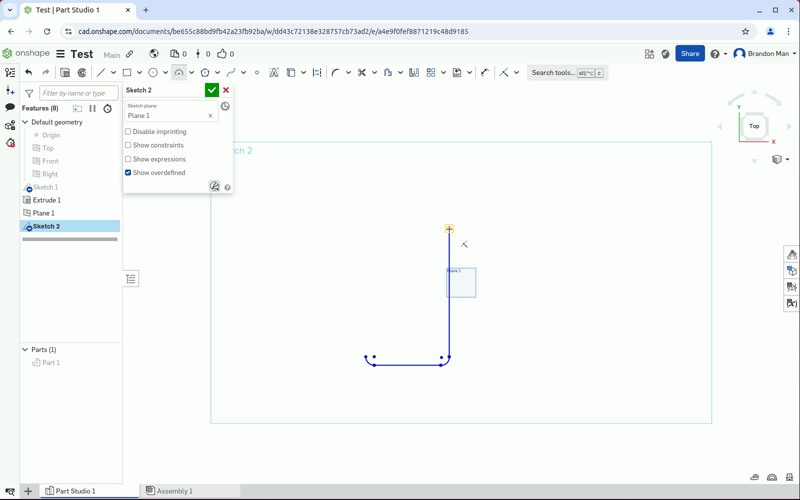
click(449, 228)
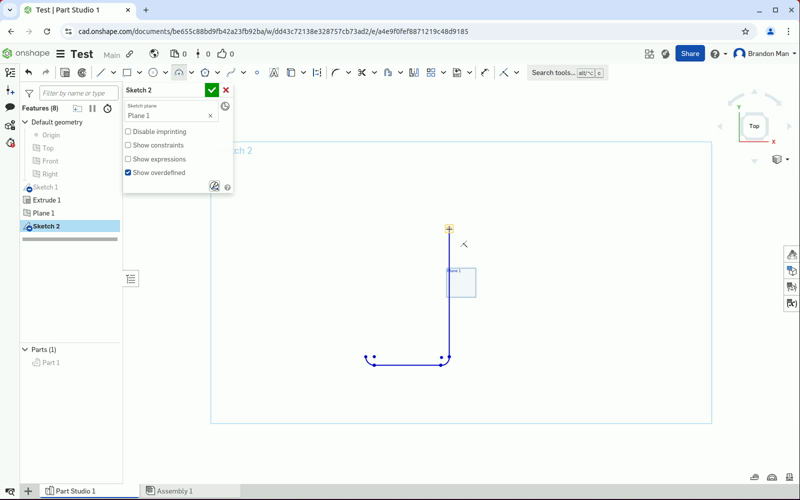
key_down(shift)
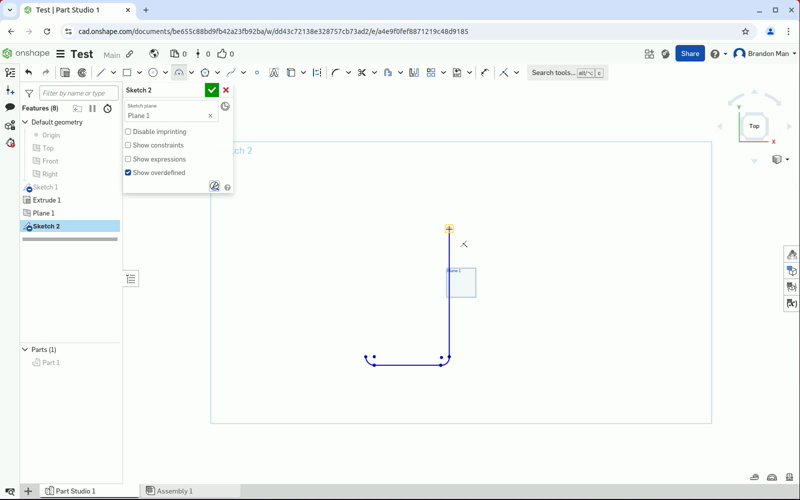
mouse_move(440, 219)
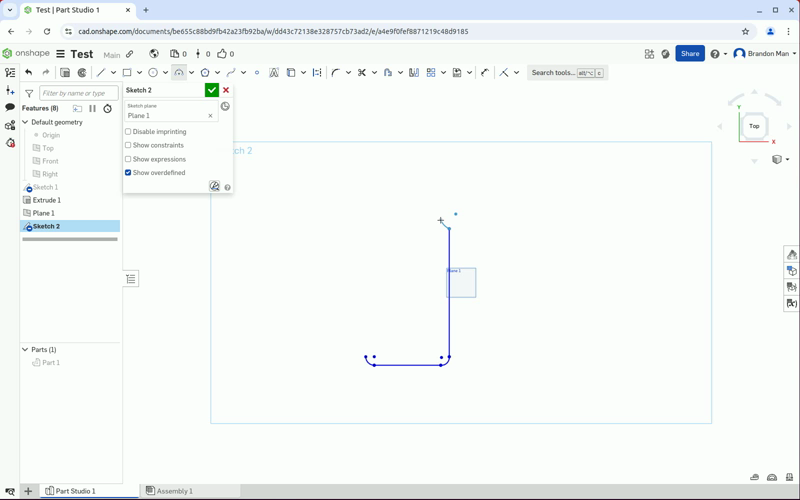
click(440, 219)
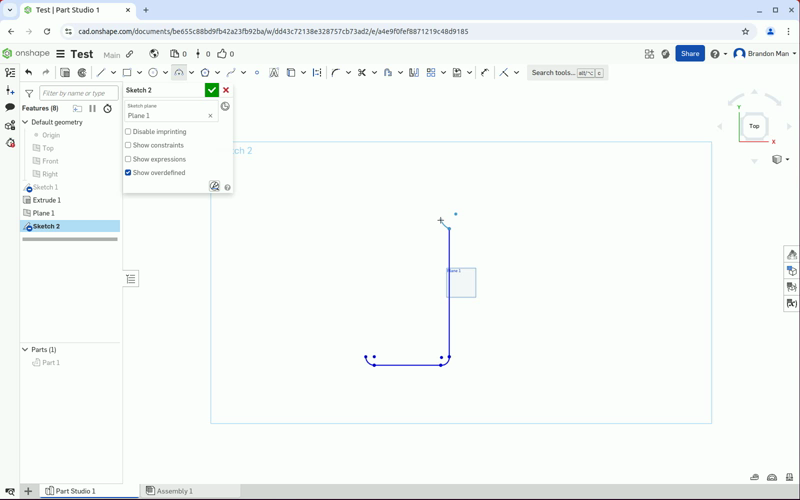
mouse_move(447, 222)
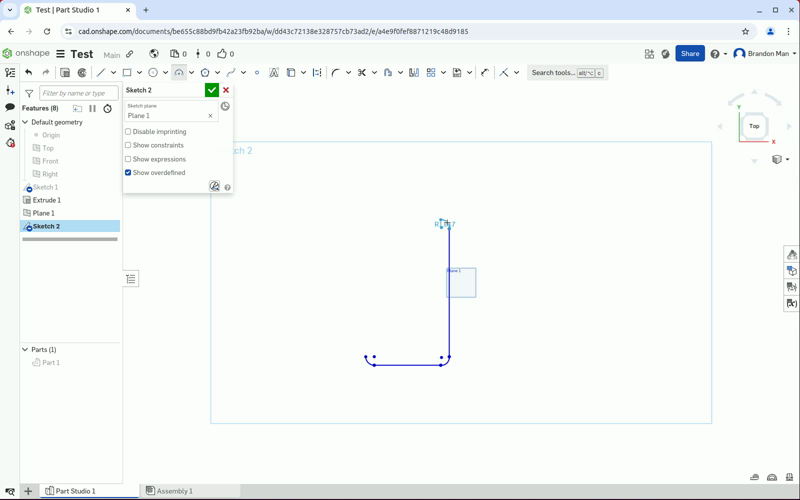
click(447, 222)
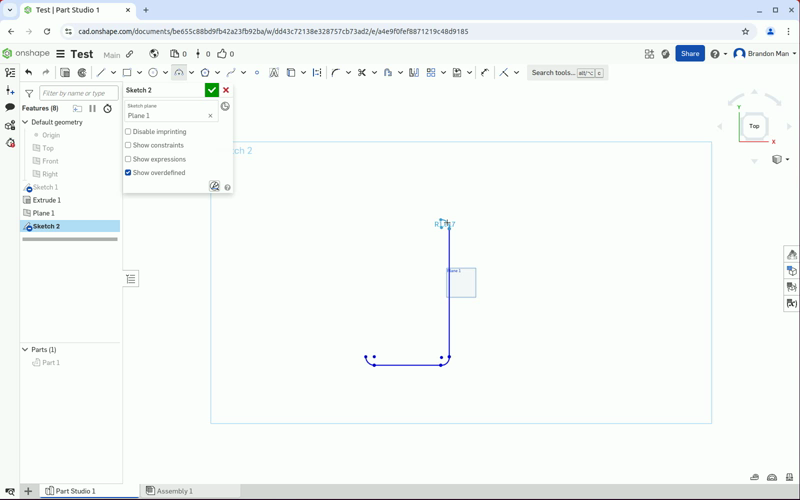
key_up(shift)
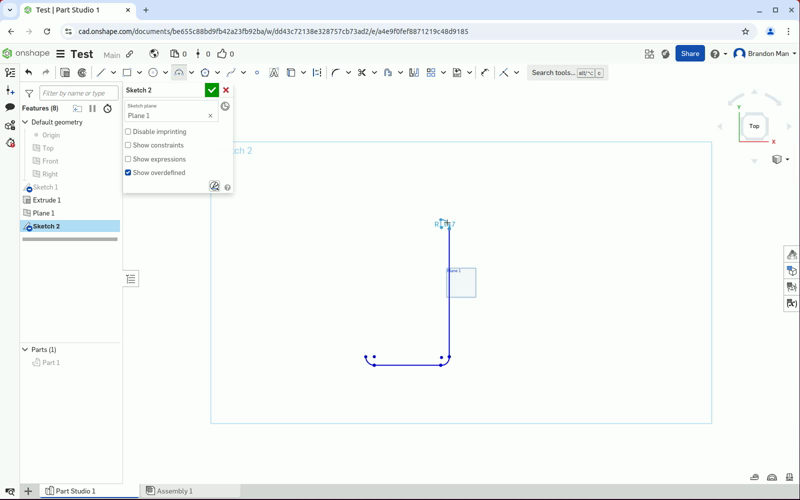
key(esc)
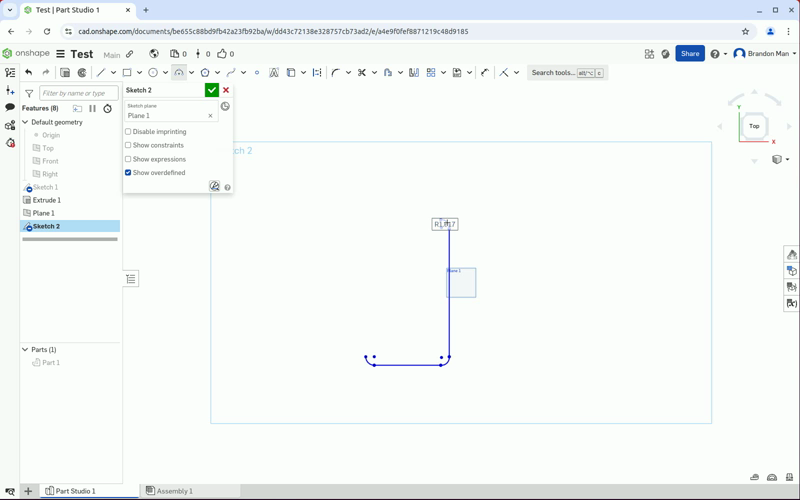
key(l)
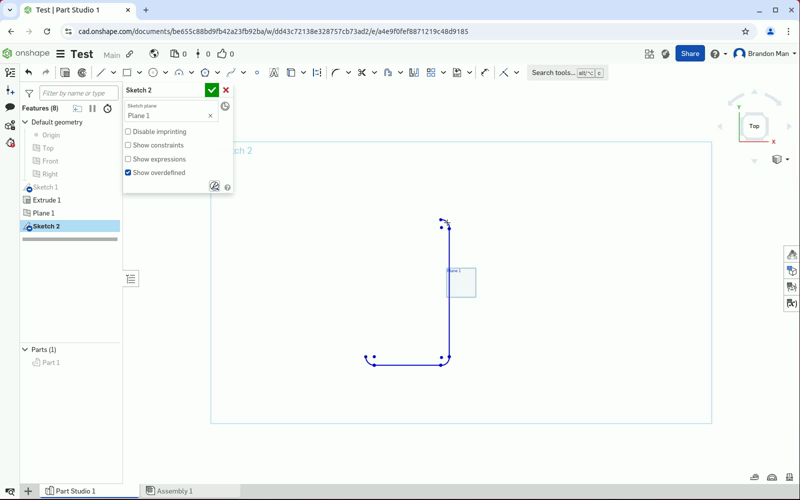
mouse_move(440, 219)
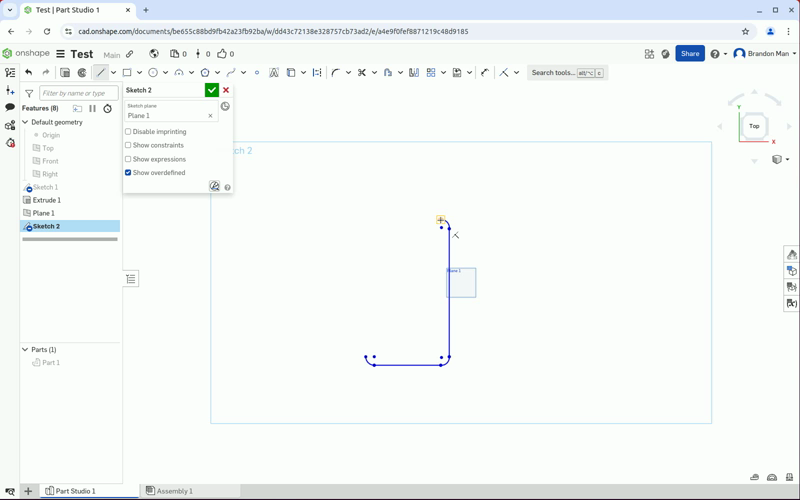
click(440, 219)
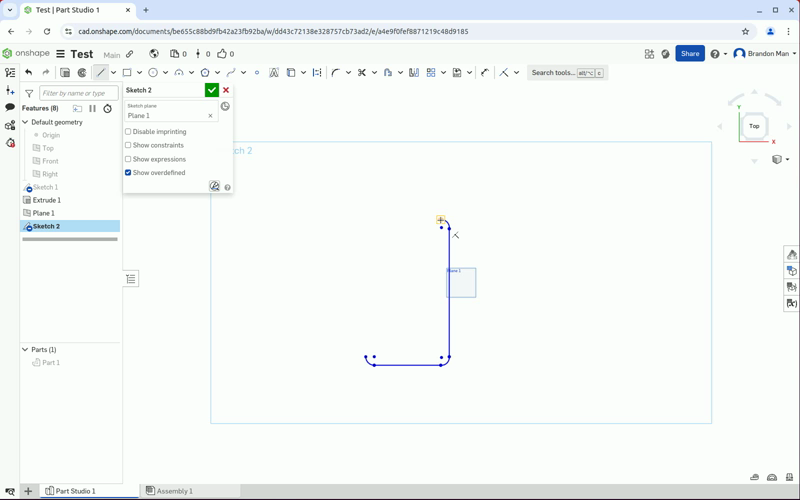
key_down(shift)
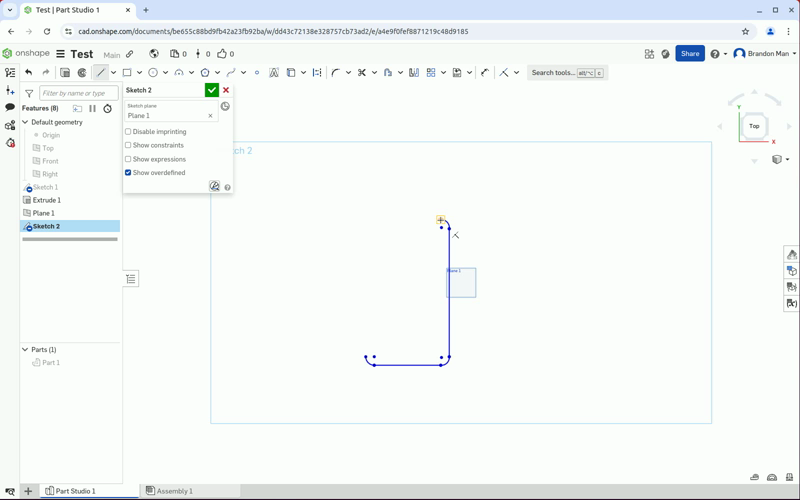
mouse_move(374, 219)
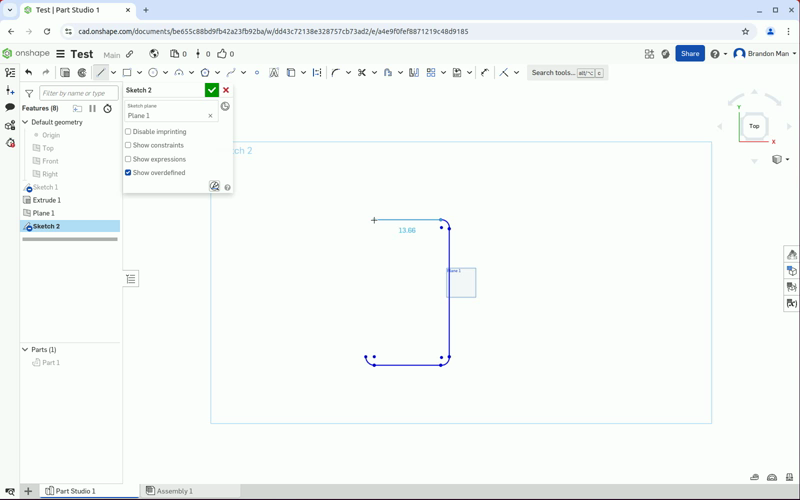
click(374, 219)
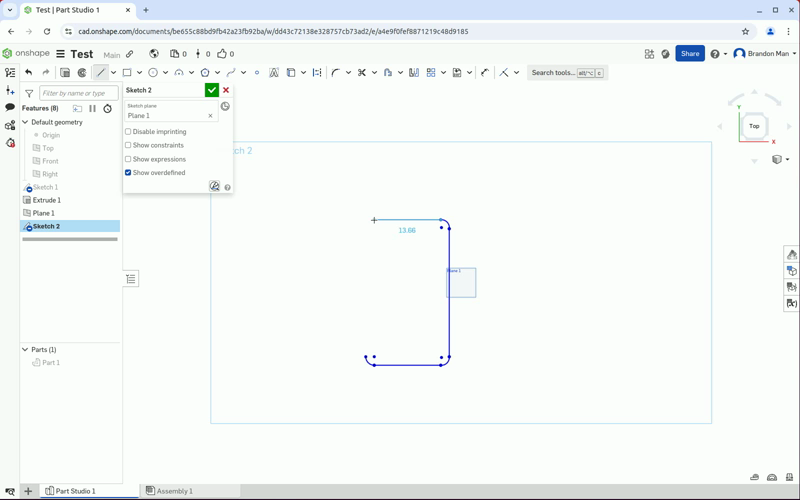
key_up(shift)
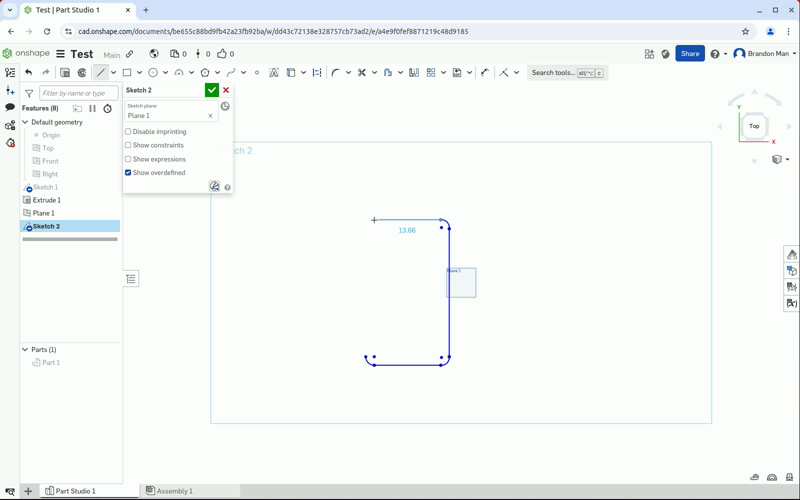
key(esc)
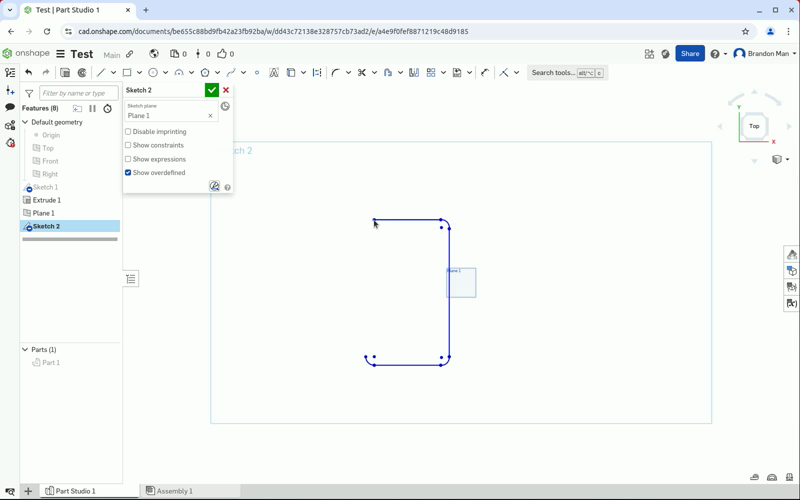
key(a)
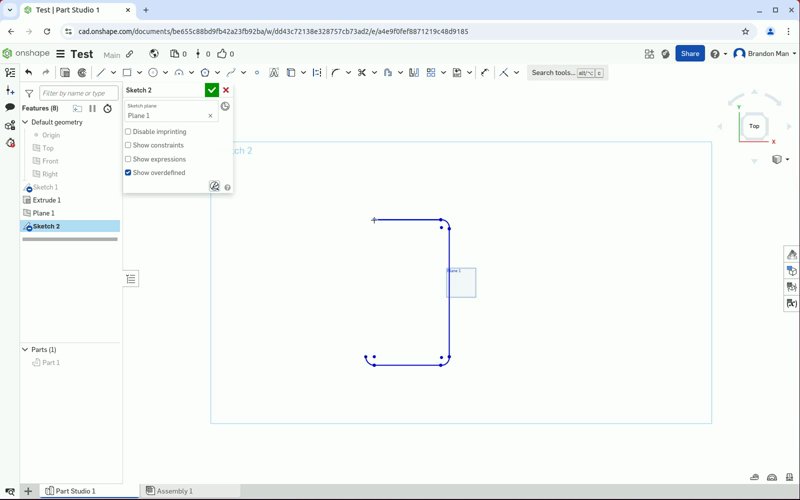
mouse_move(374, 219)
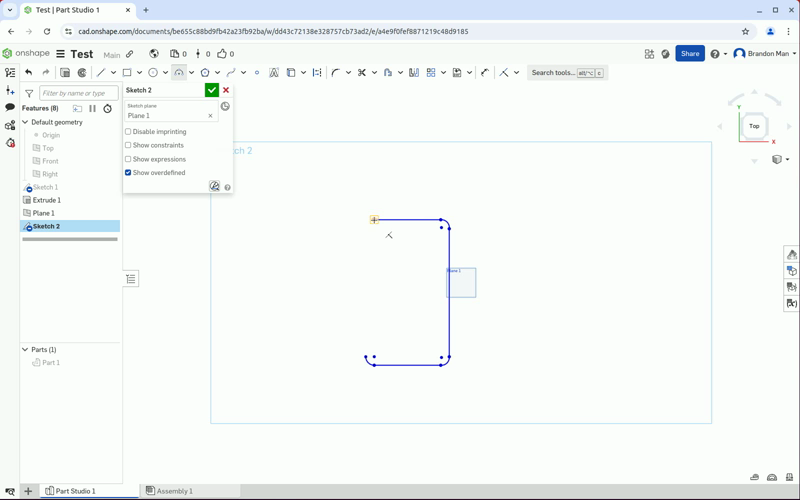
click(374, 219)
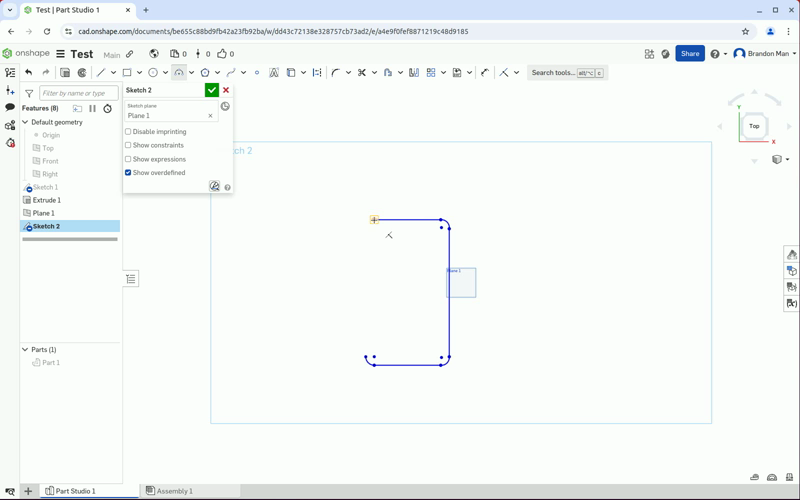
key_down(shift)
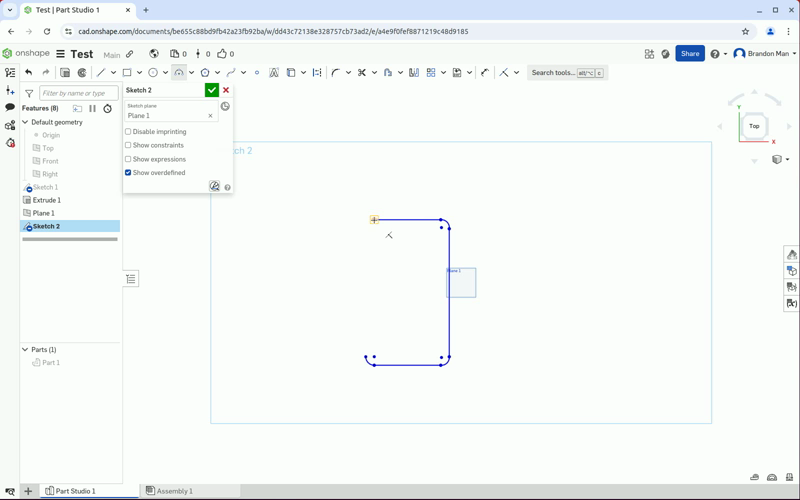
mouse_move(365, 228)
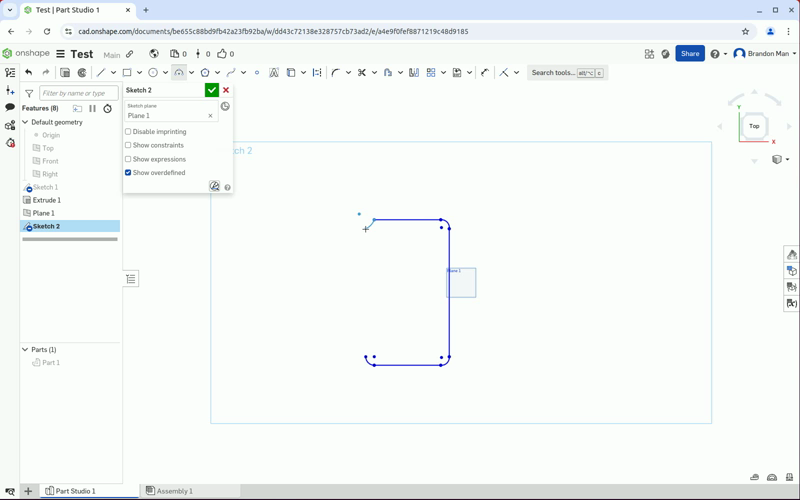
click(365, 228)
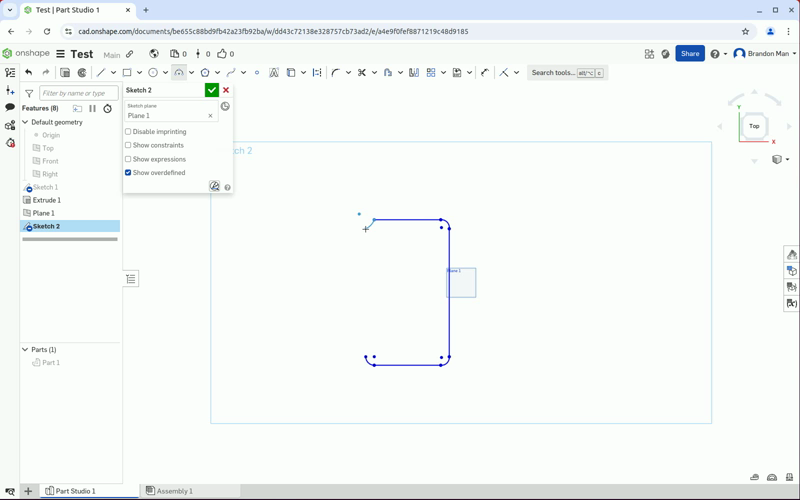
mouse_move(368, 222)
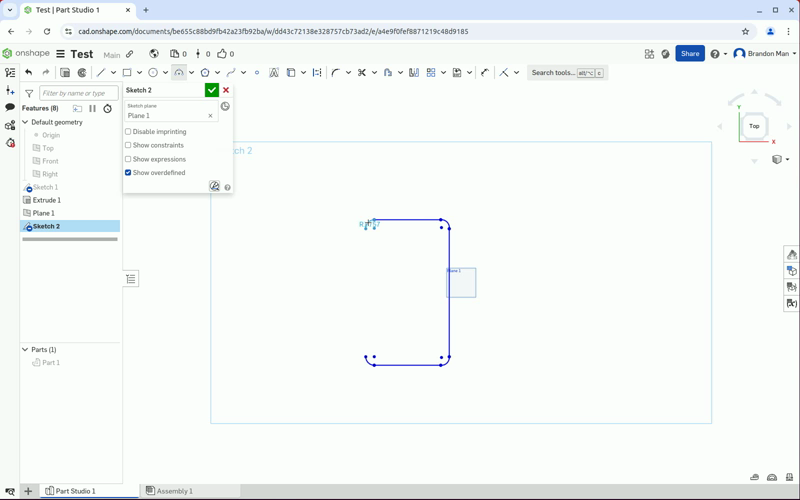
click(368, 222)
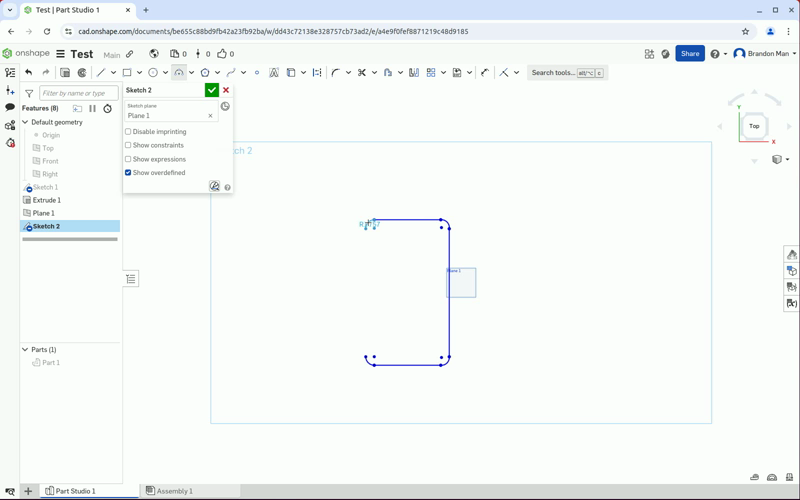
key_up(shift)
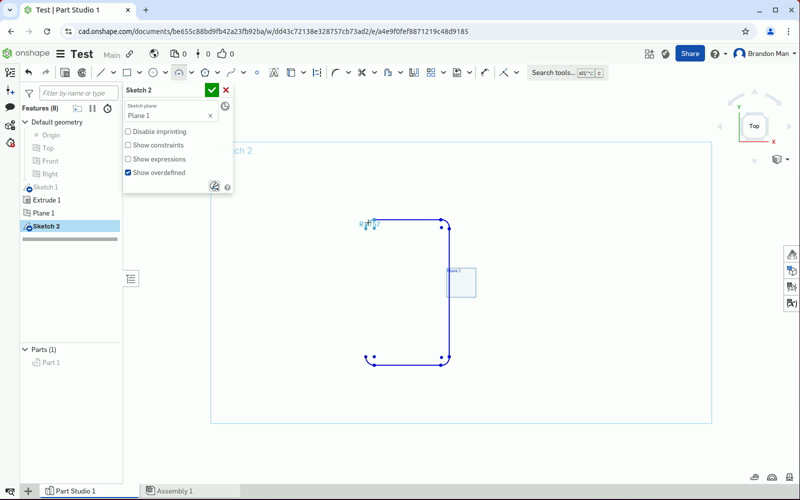
key(esc)
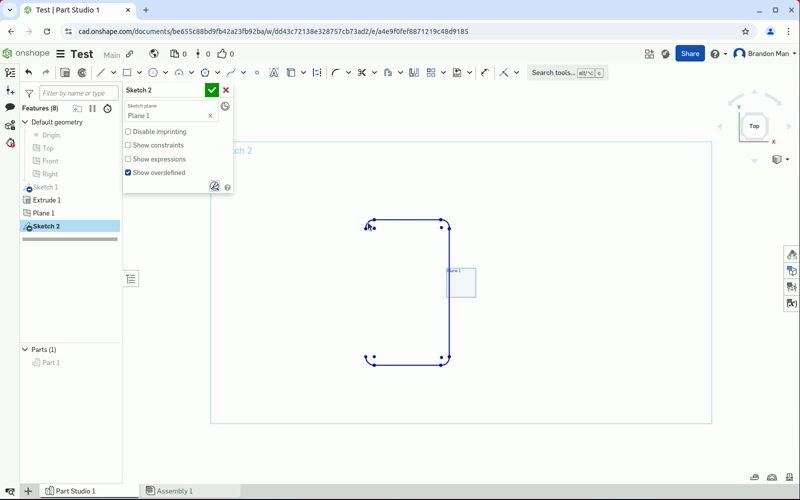
key(l)
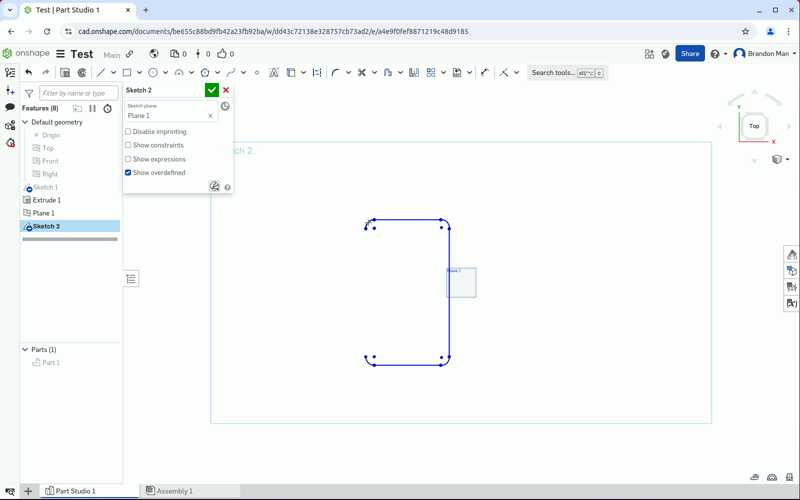
mouse_move(365, 228)
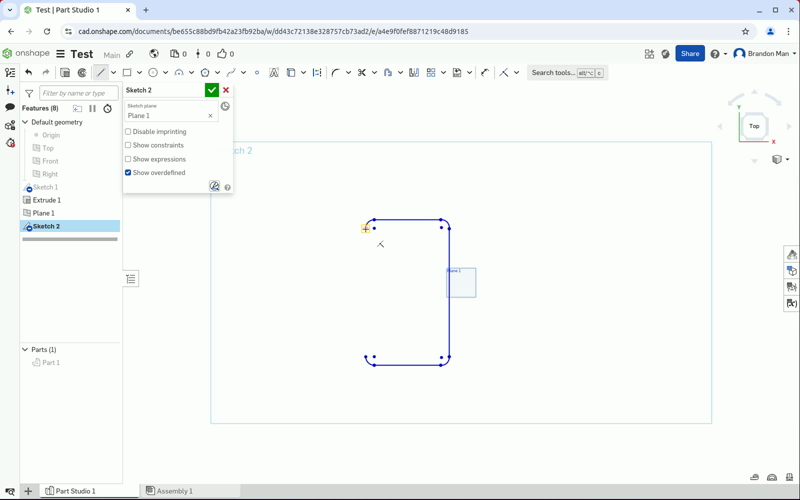
click(365, 228)
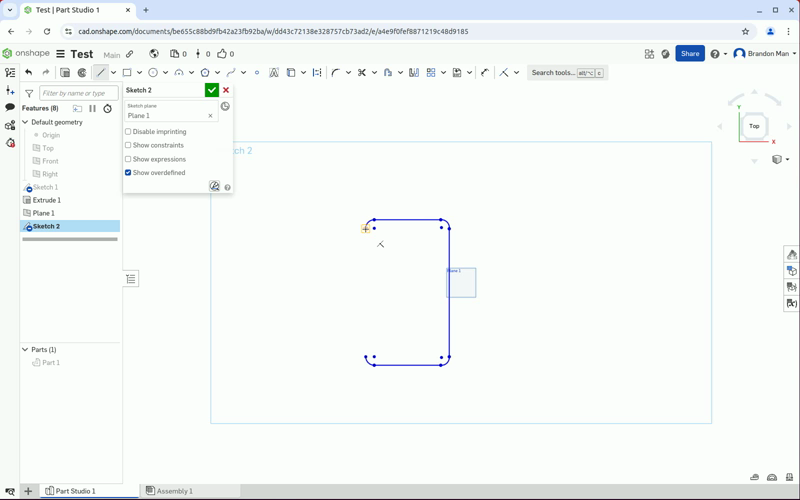
key_down(shift)
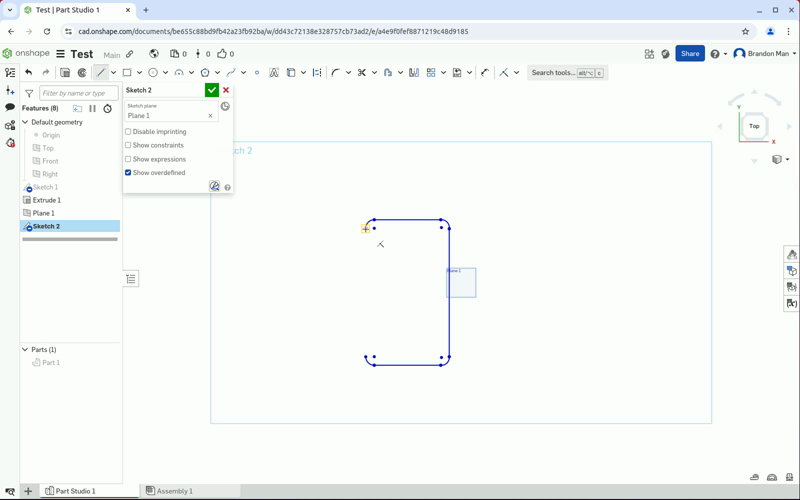
mouse_move(365, 356)
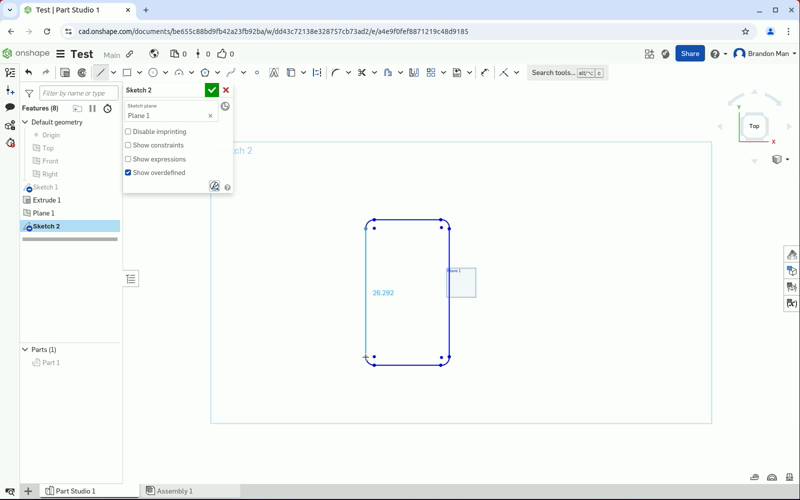
key_up(shift)
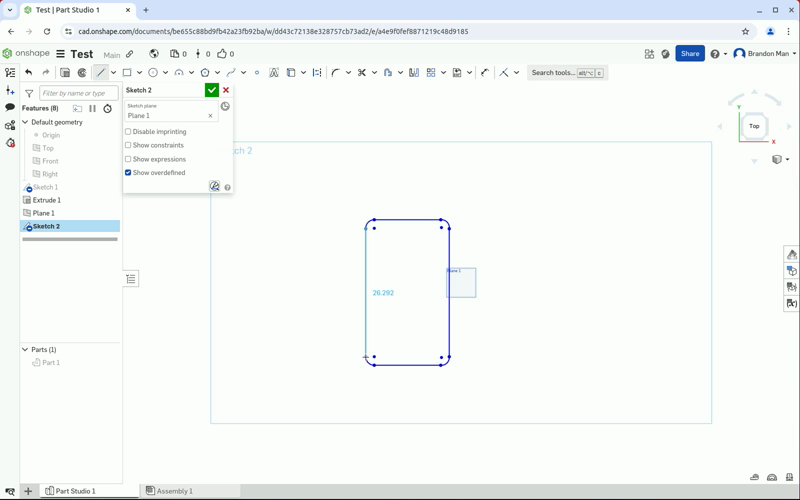
click(365, 356)
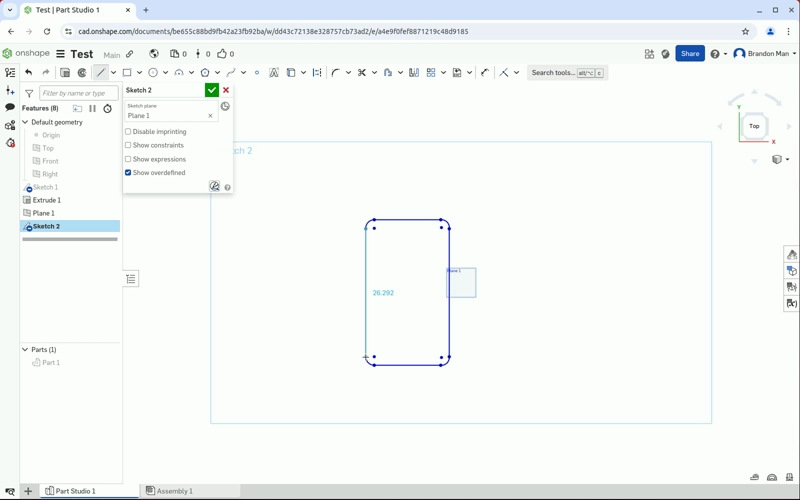
key(esc)
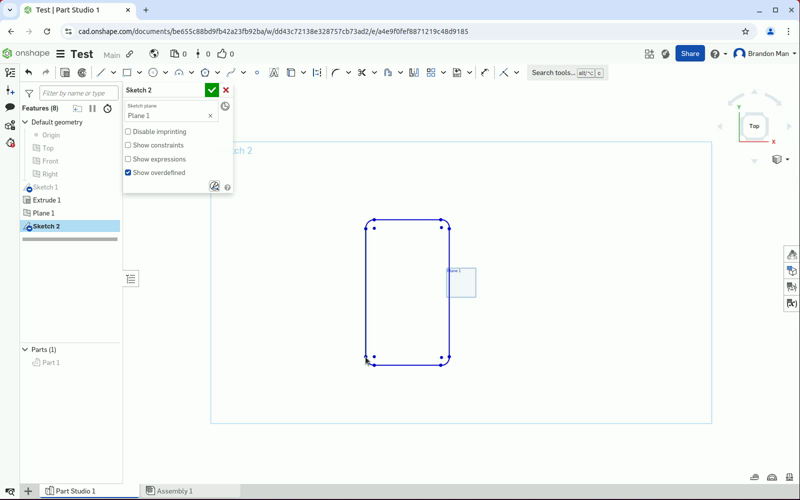
mouse_move(384, 317)
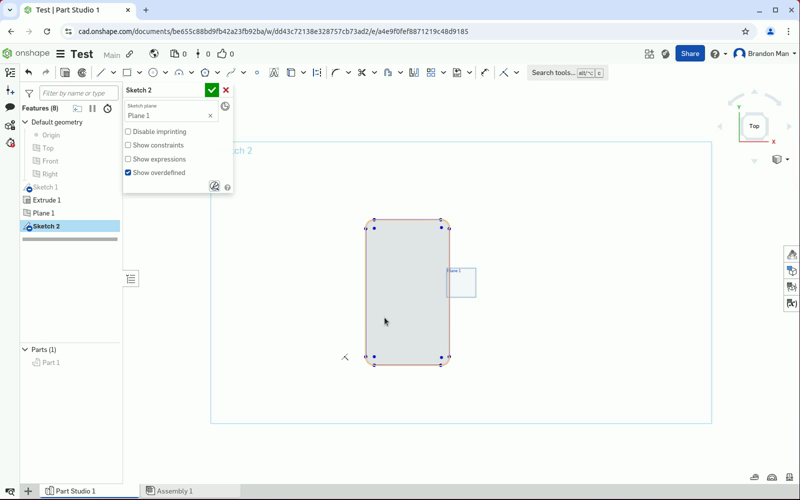
click(384, 317)
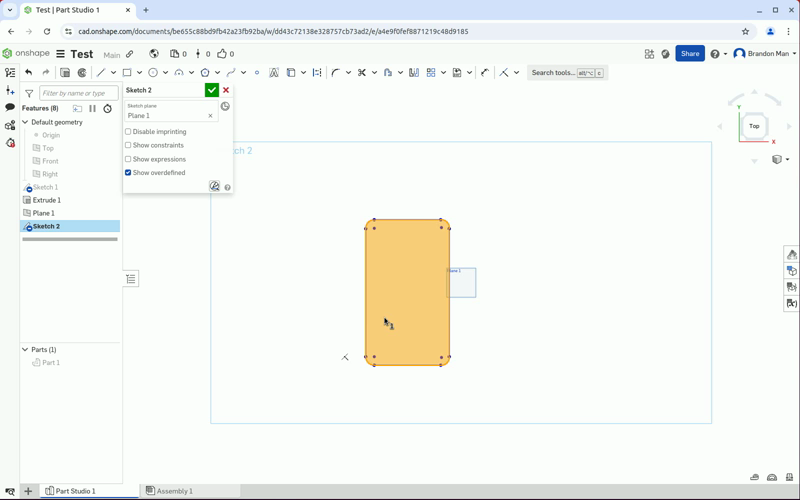
mouse_move(73, 352)
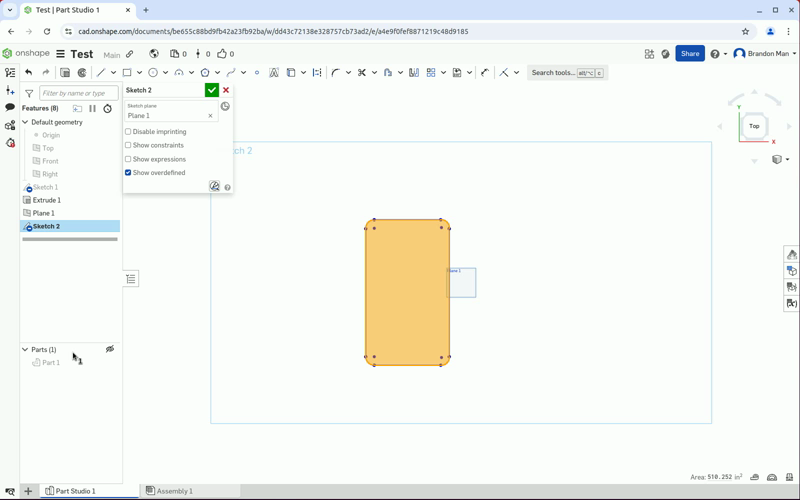
key(shift+y)
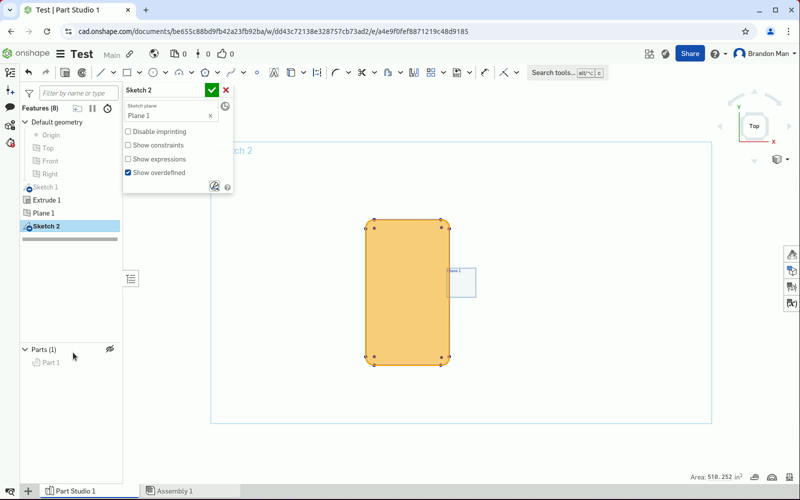
key(shift+e)
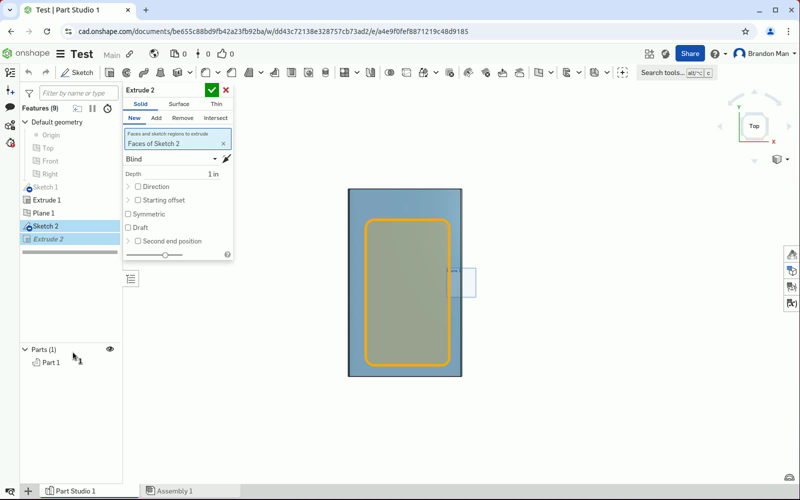
mouse_move(143, 106)
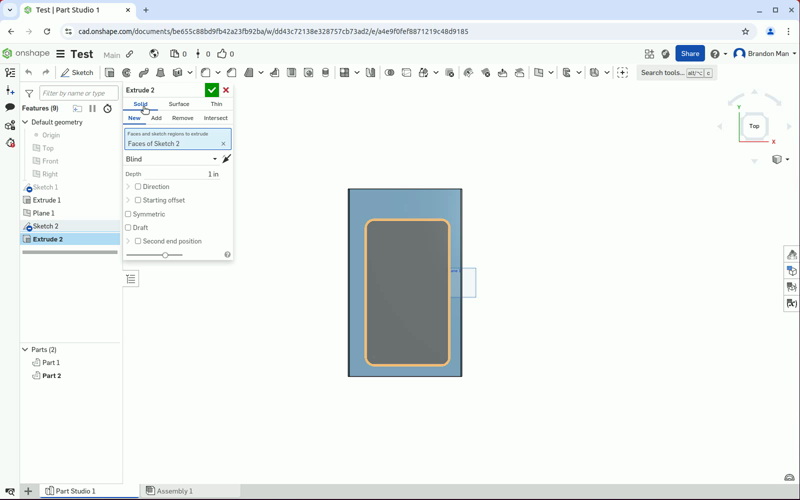
click(143, 106)
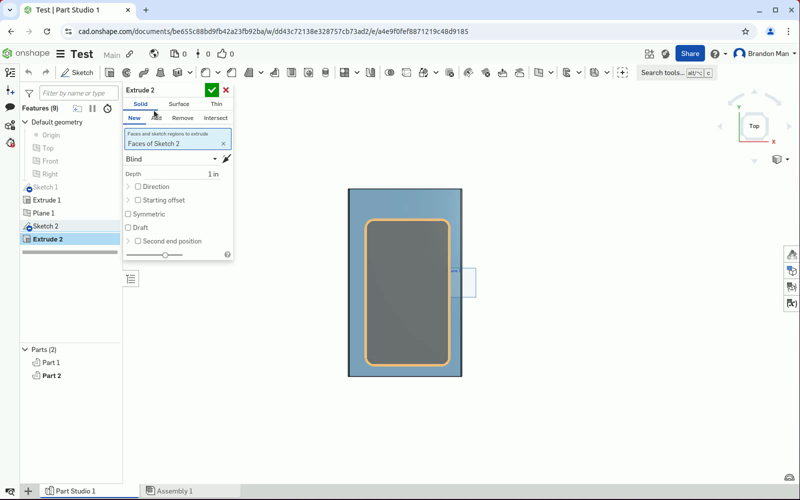
mouse_move(186, 120)
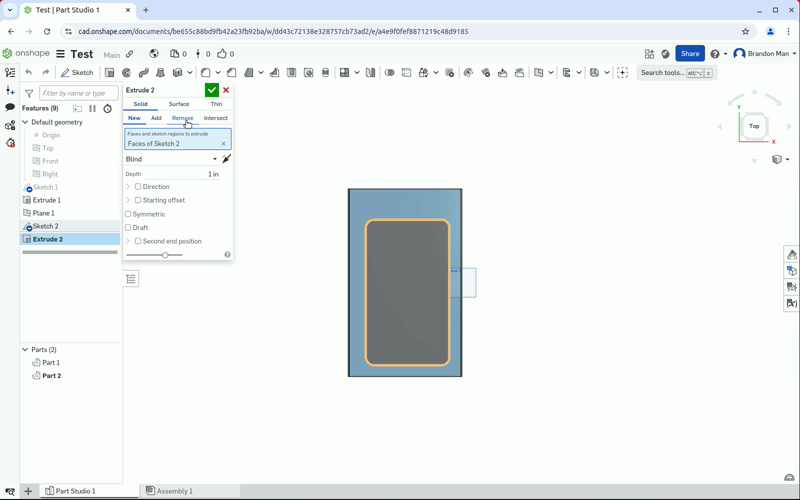
click(186, 120)
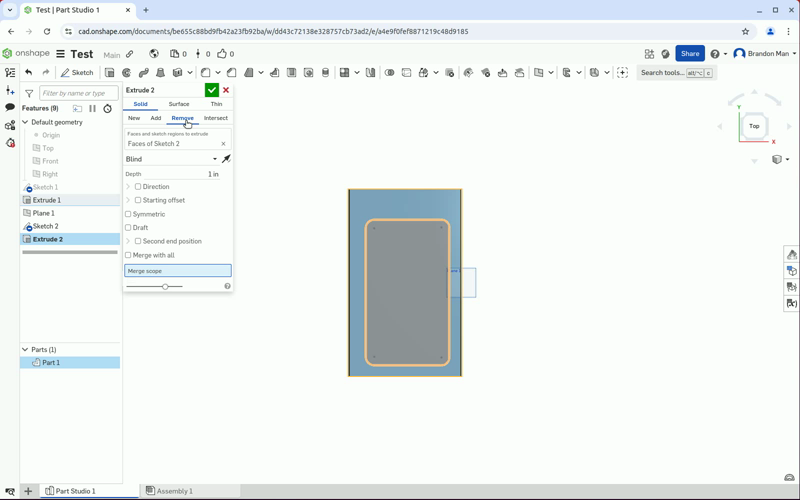
key(tab, 4)
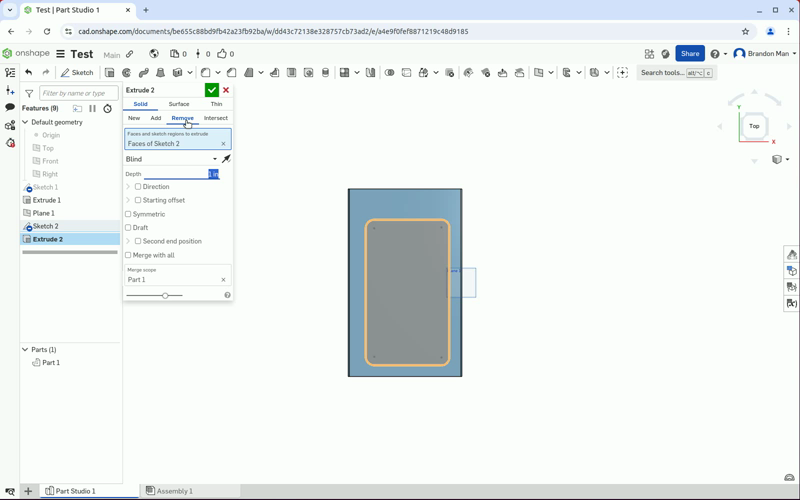
text(0.963)
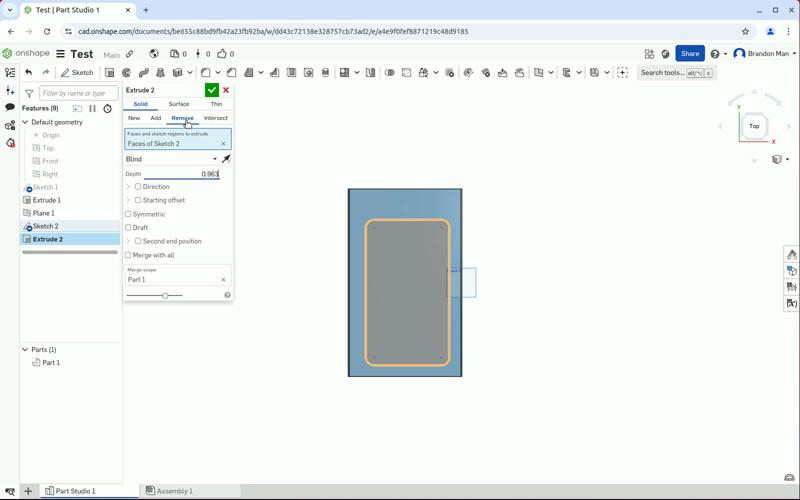
key(tab, 6)
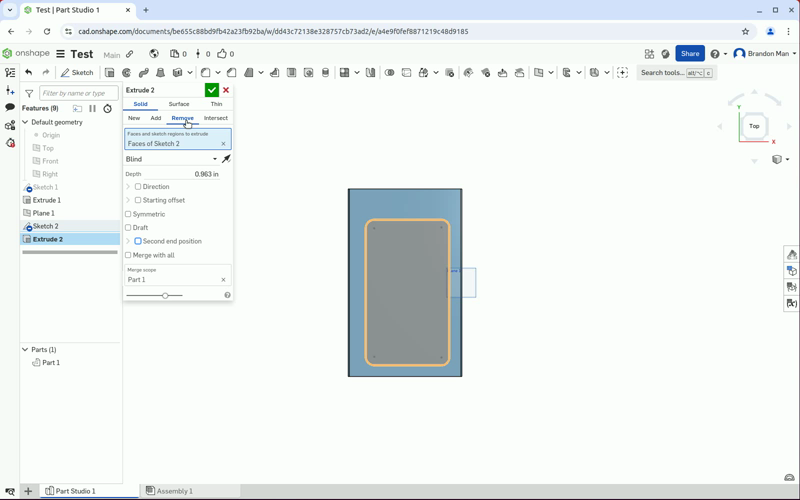
key(space)
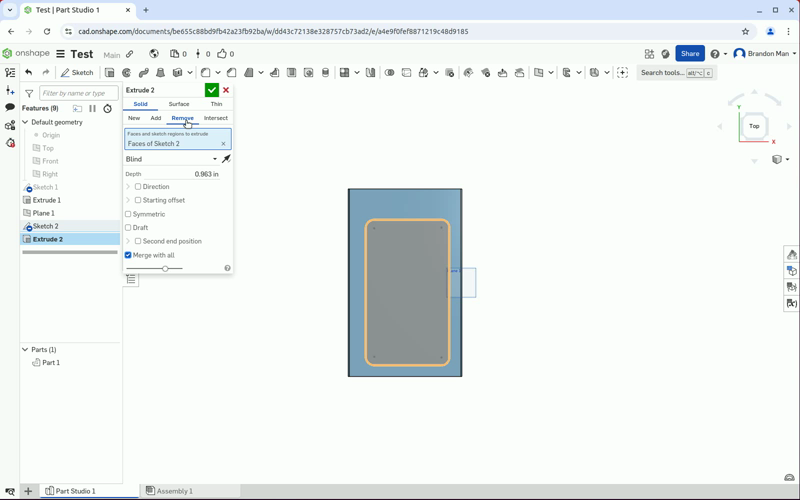
key(enter)
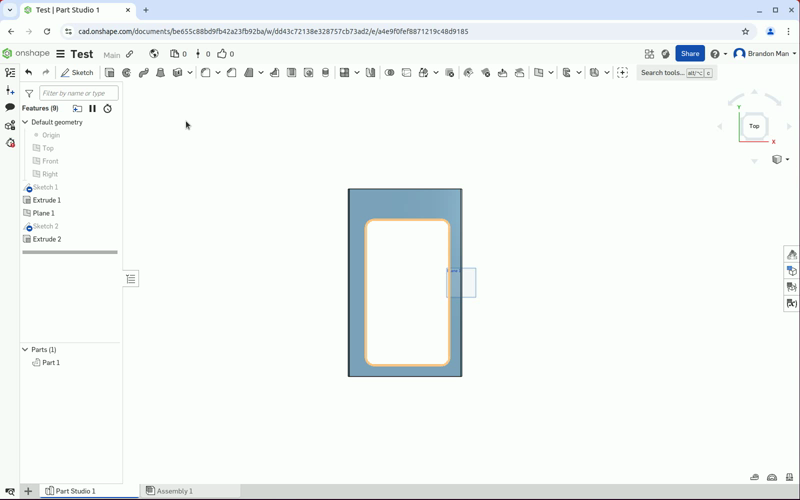
key(shift+h)
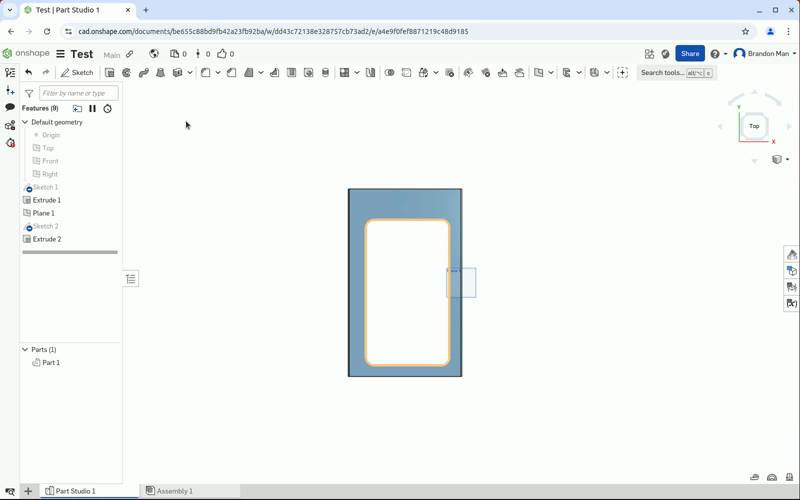
key(shift+h)
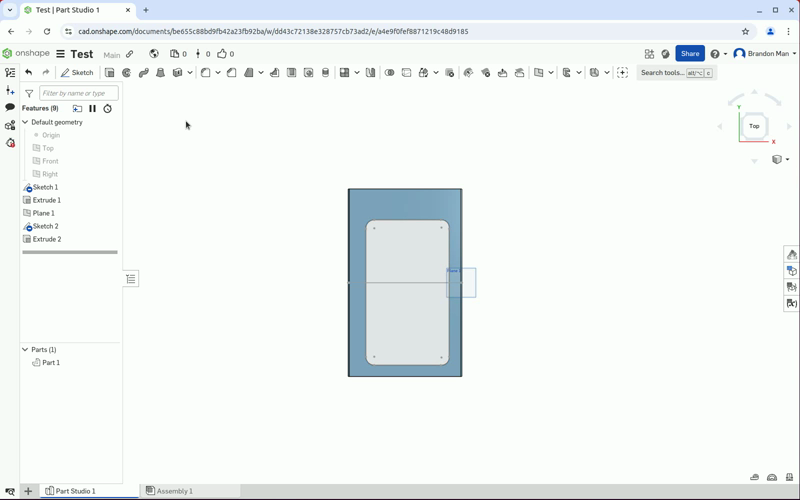
key(shift+7)
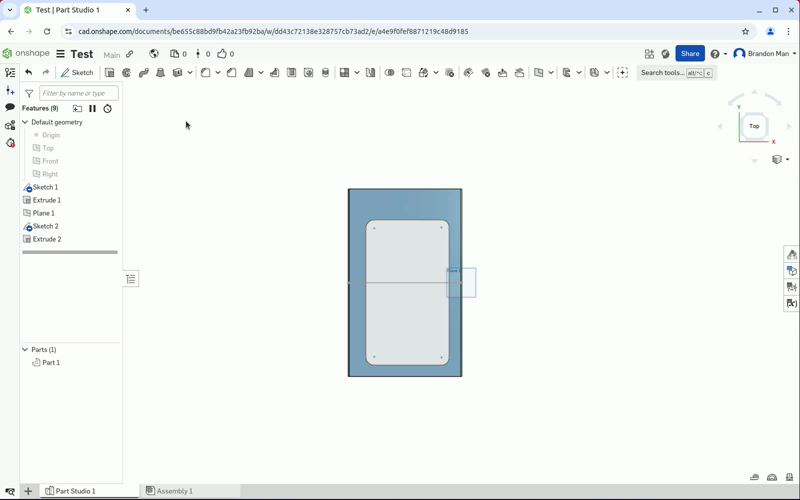
key(up, 3)
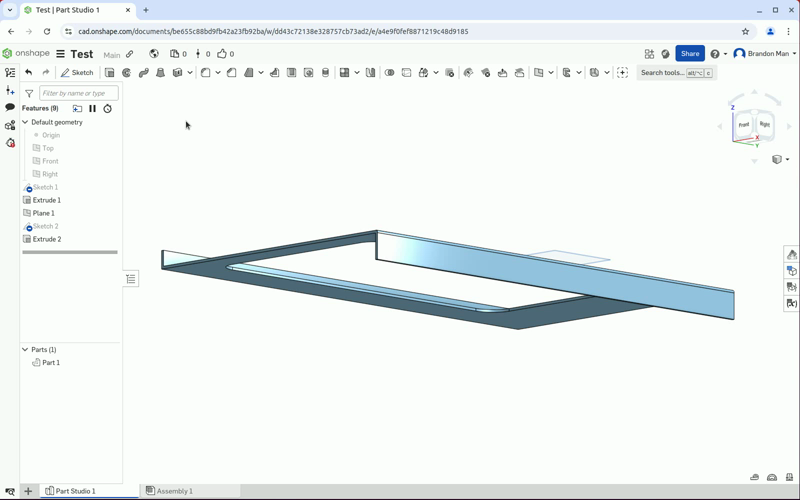
key(left, 3)
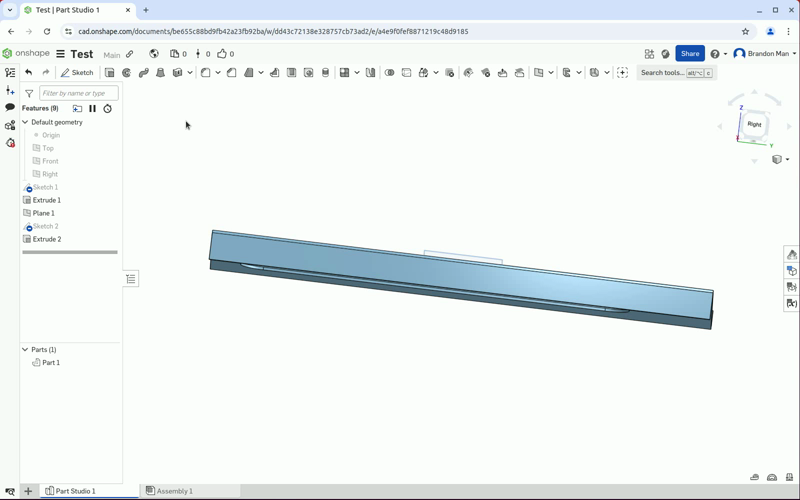
key(right, 3)
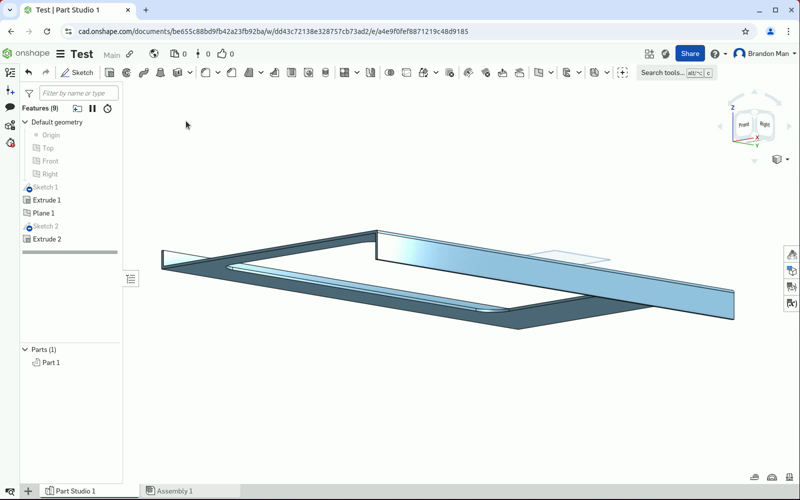
key(down, 3)
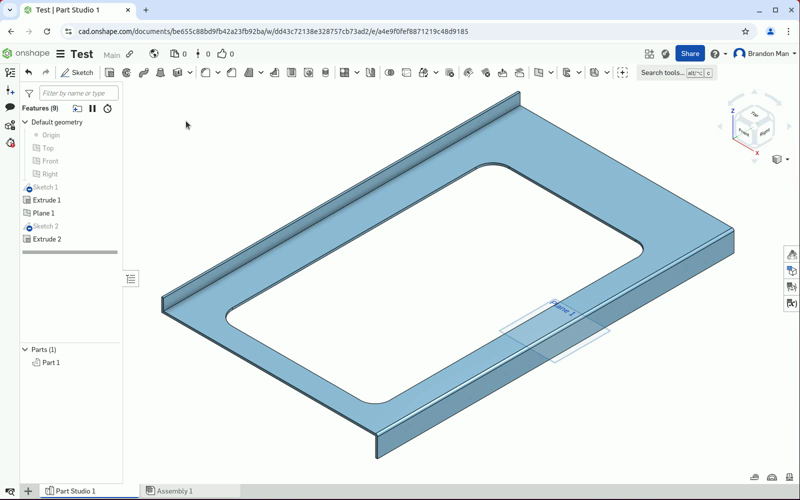
mouse_move(73, 189)
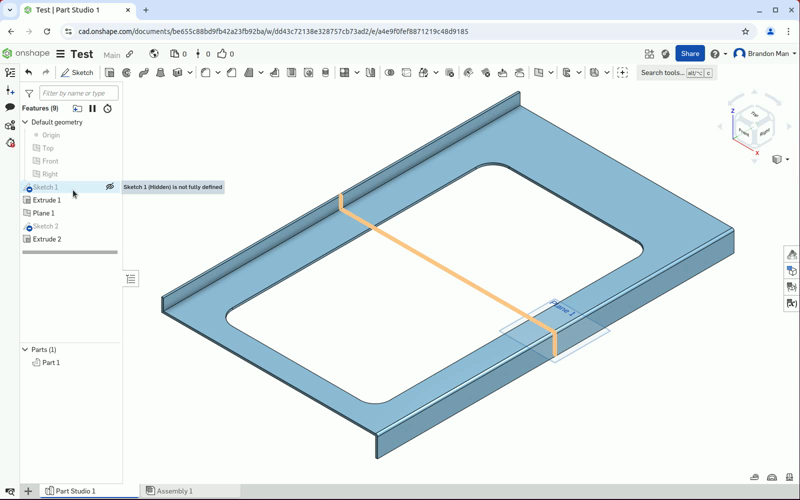
click(73, 189)